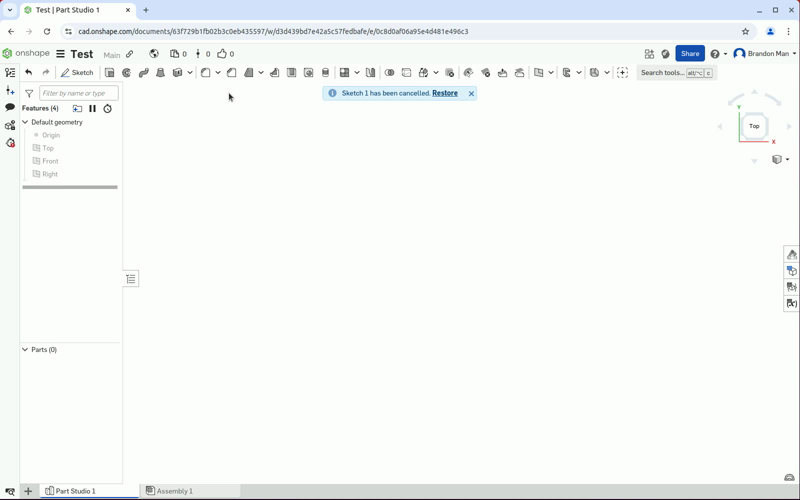
key(shift+h)
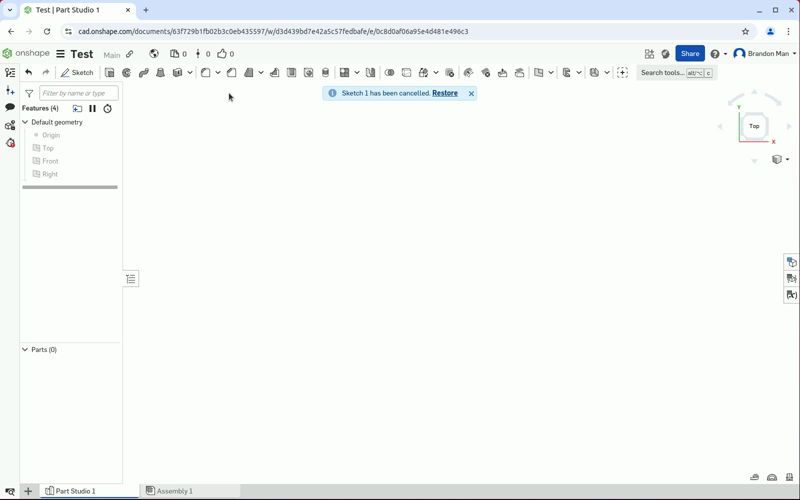
mouse_move(73, 352)
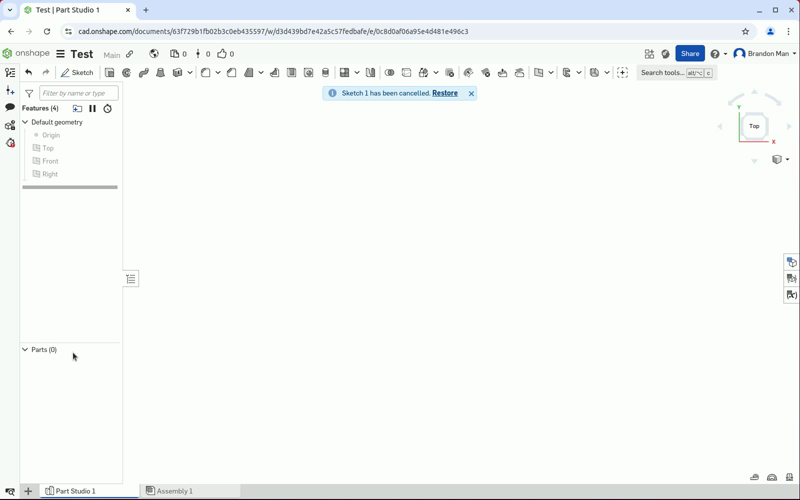
key(y)
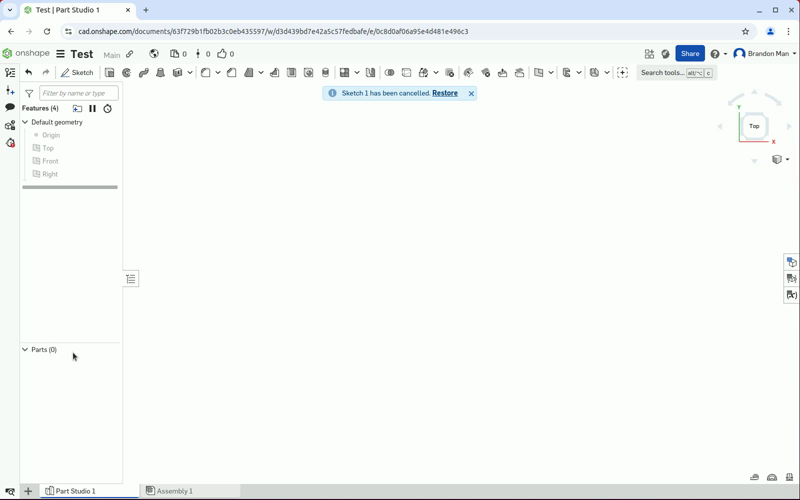
key(shift+p)
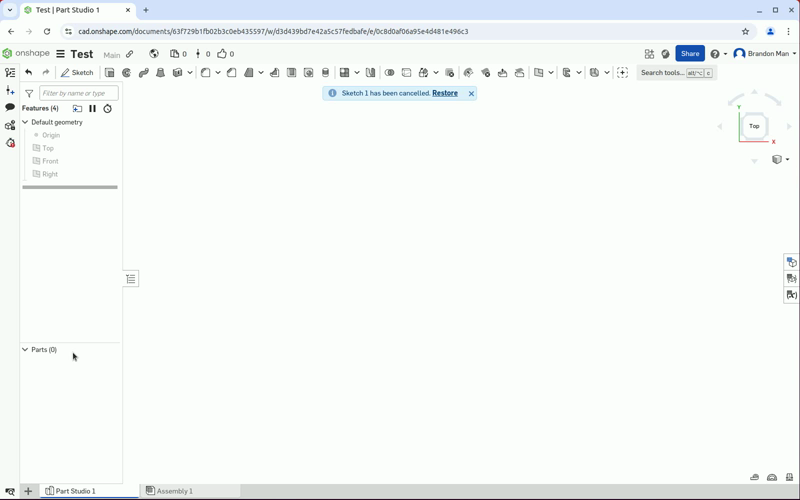
key(space)
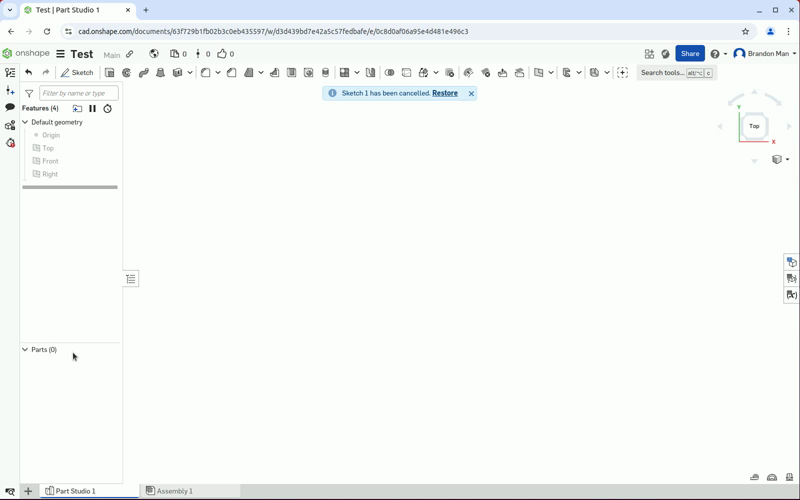
key_down(shift)
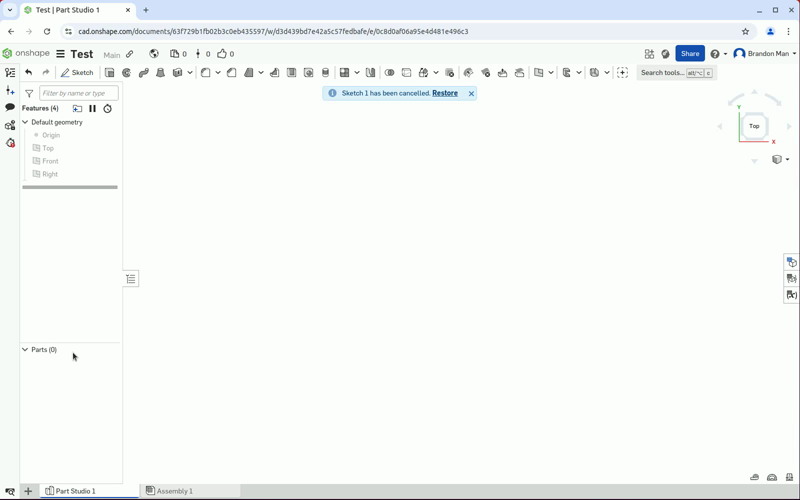
key(up)
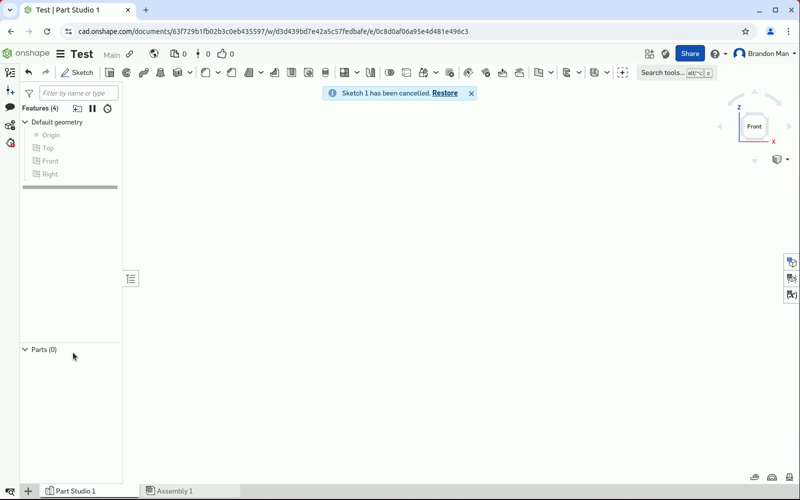
key_up(shift)
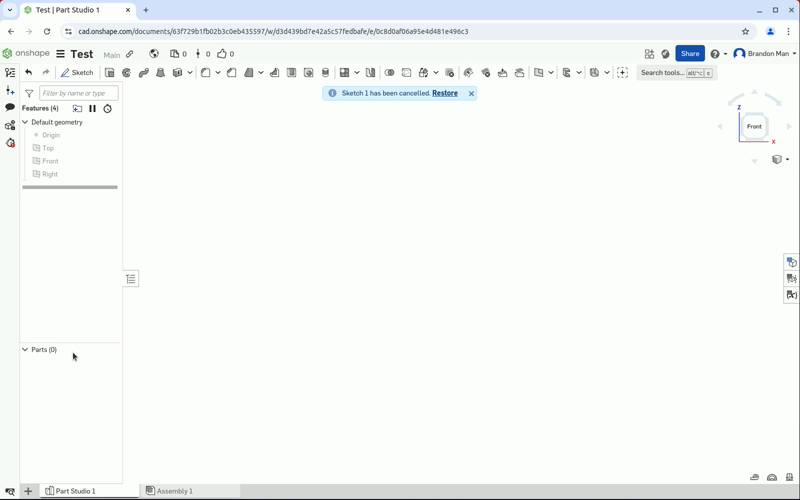
mouse_move(73, 352)
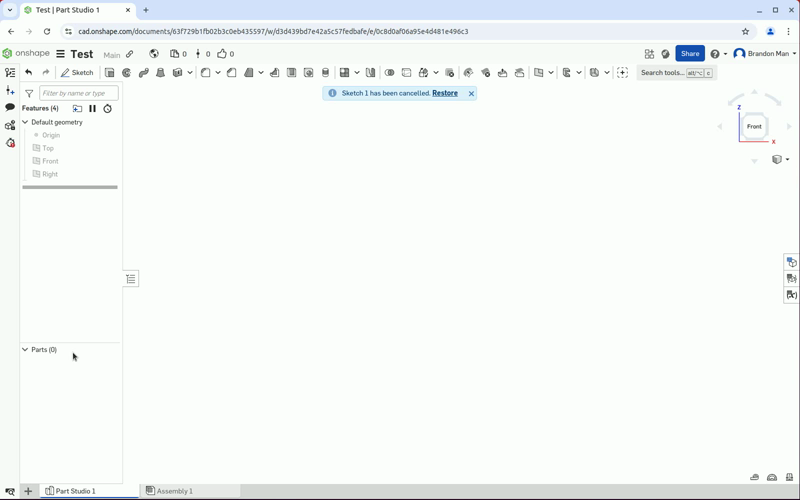
key(shift+y)
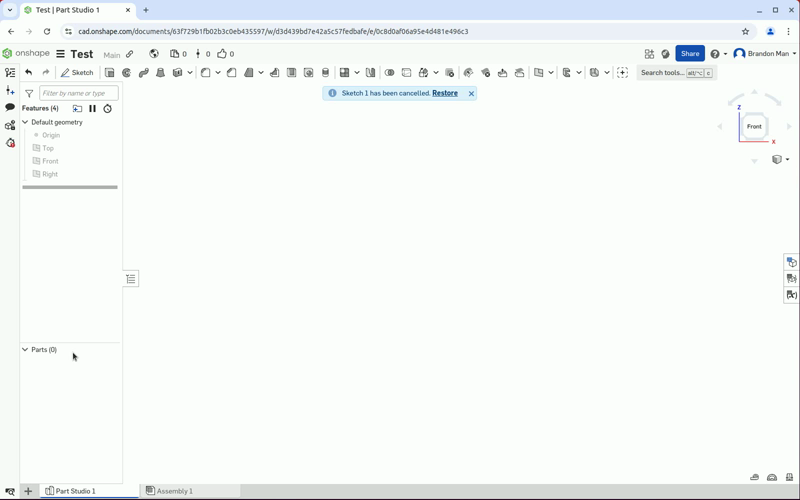
key(shift+s)
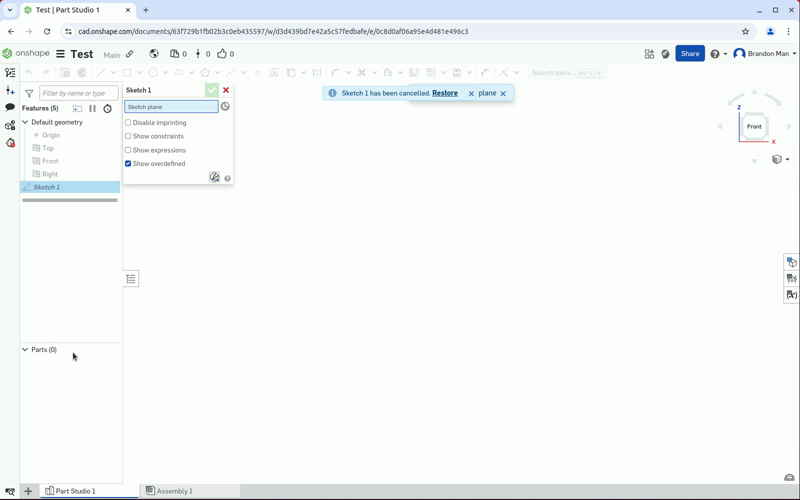
mouse_move(73, 163)
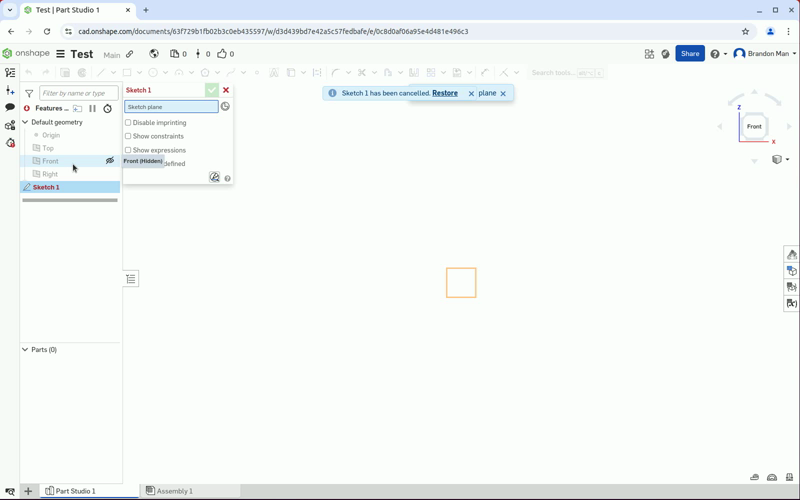
click(73, 163)
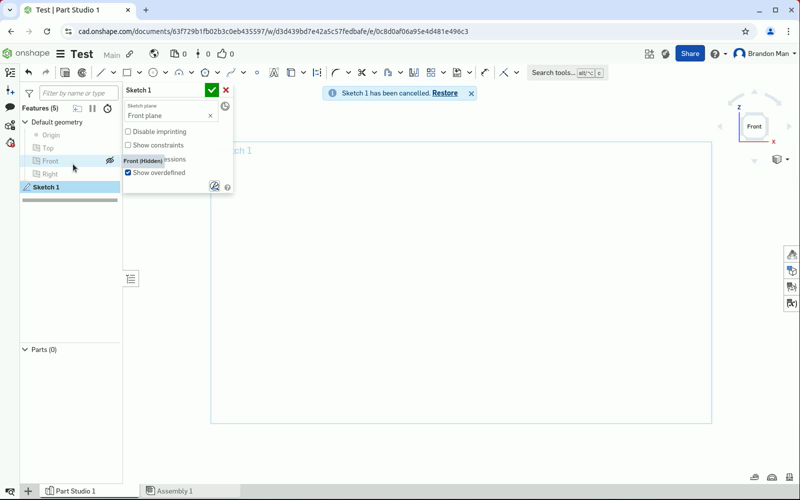
mouse_move(73, 352)
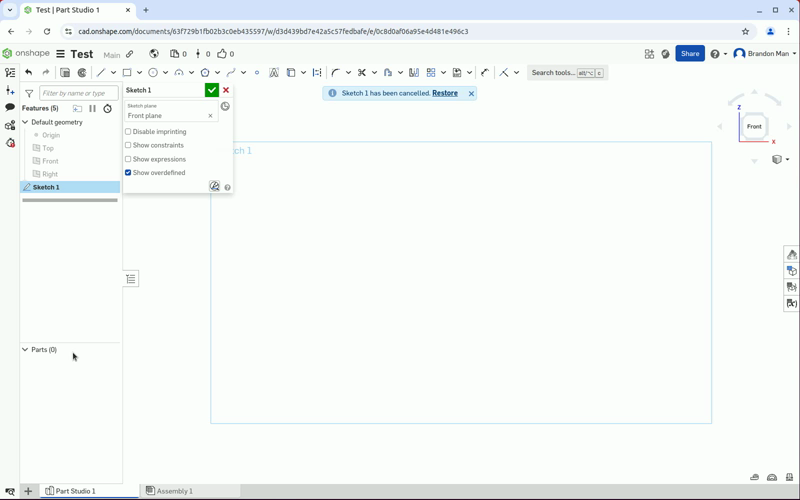
key(y)
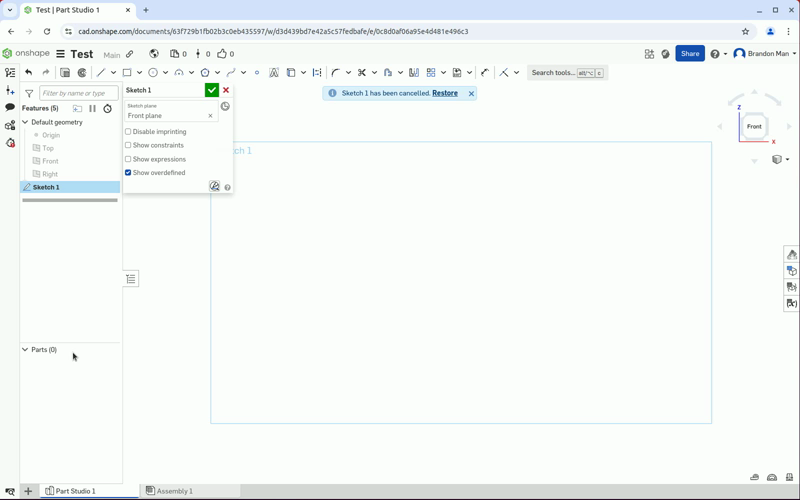
key(l)
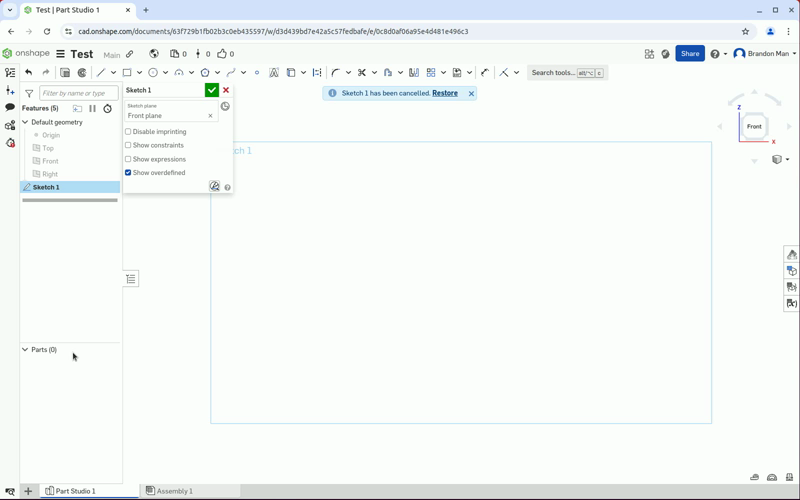
key_down(shift)
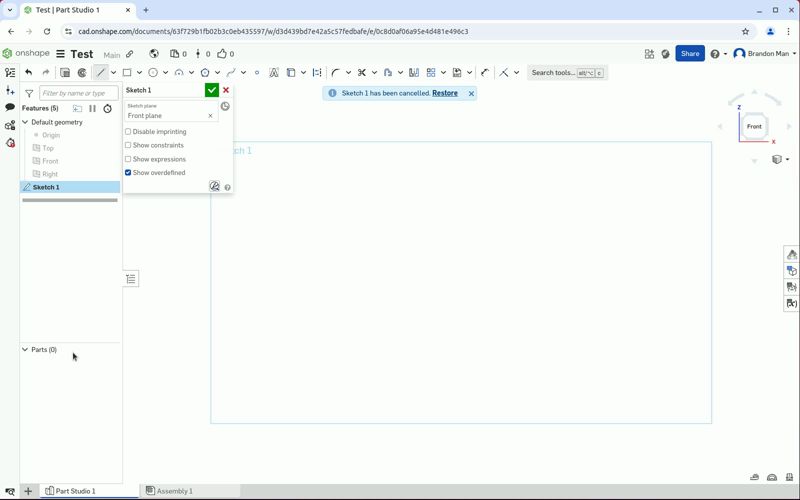
mouse_move(537, 297)
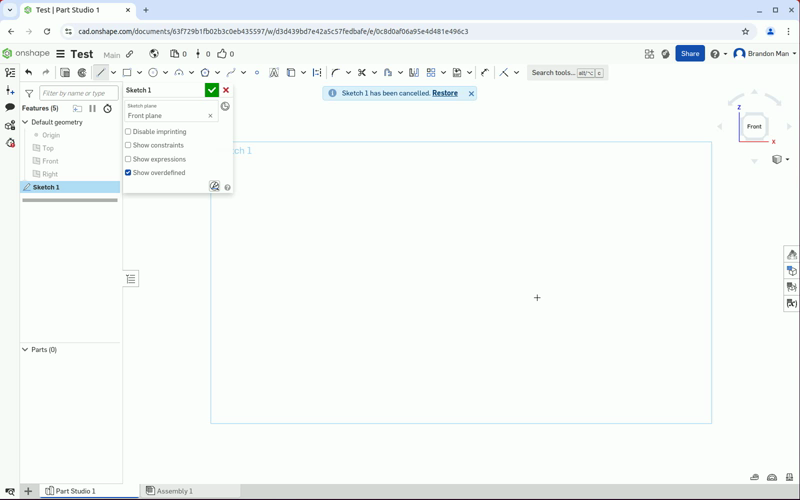
click(537, 297)
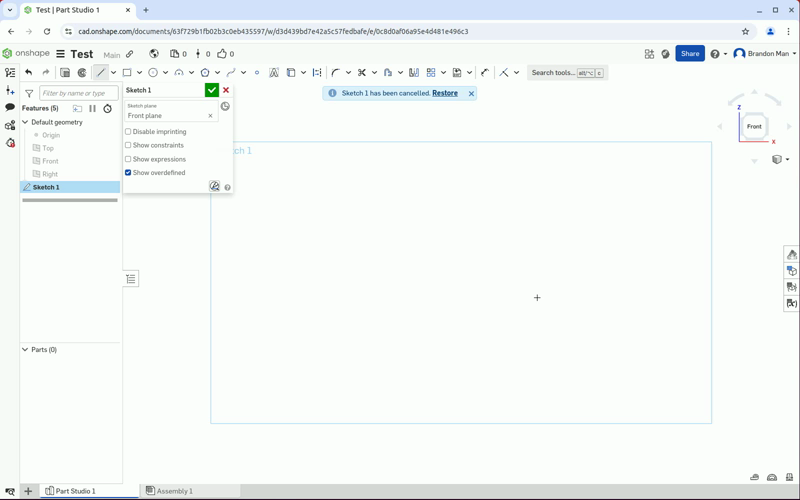
key_up(shift)
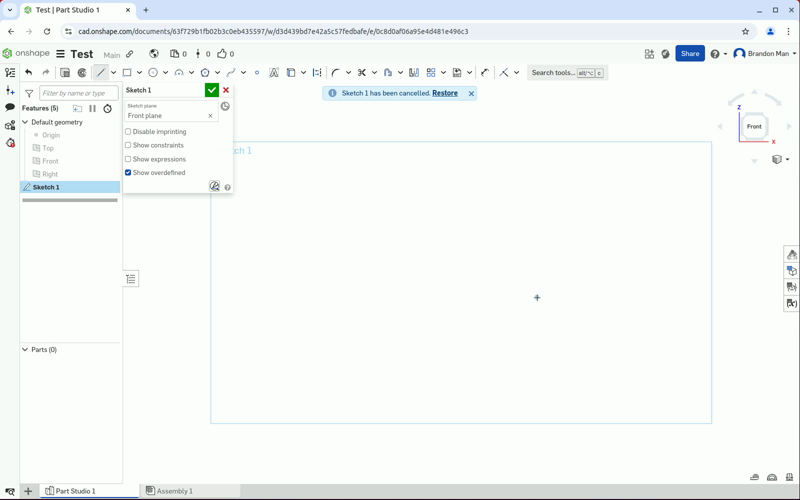
key_down(shift)
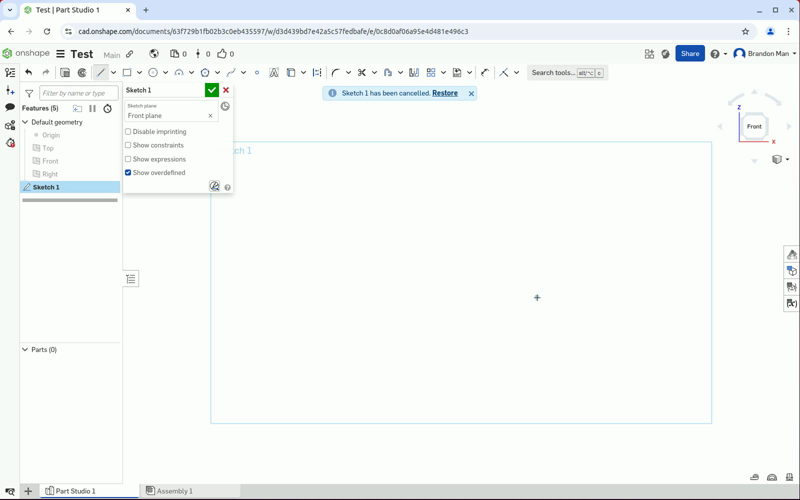
mouse_move(567, 297)
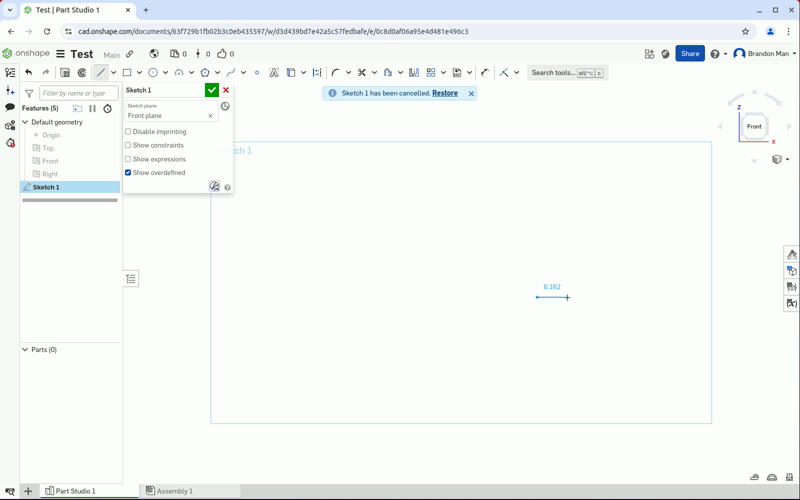
mouse_move(544, 297)
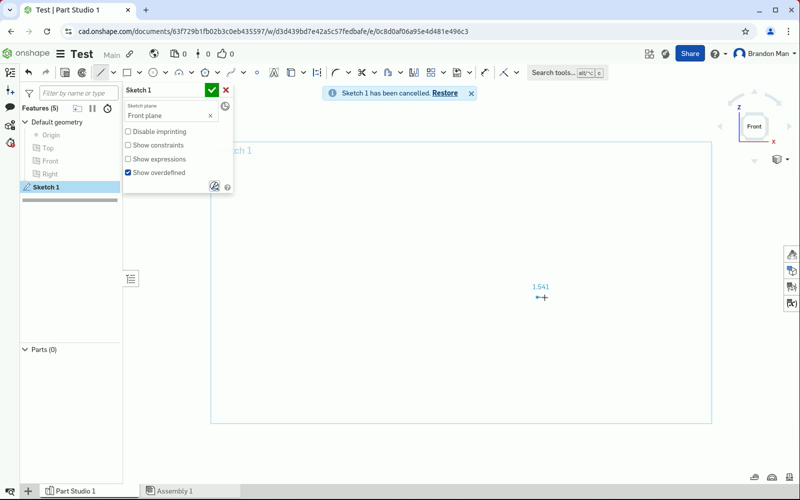
click(544, 297)
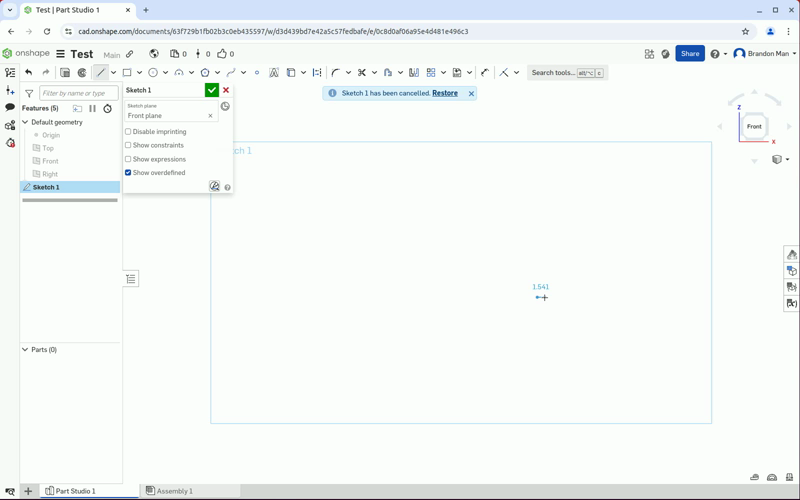
key_up(shift)
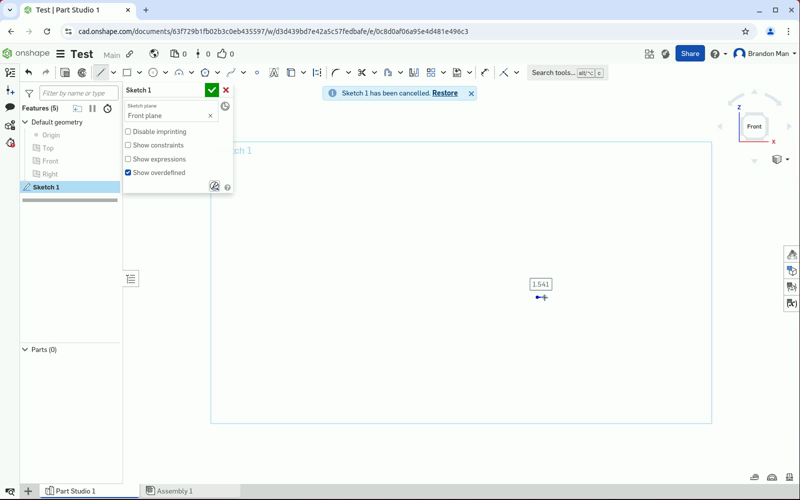
key_down(shift)
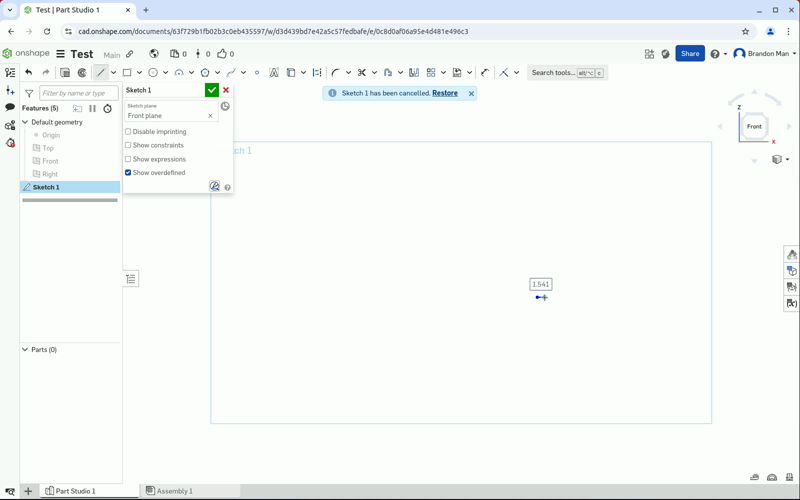
mouse_move(544, 225)
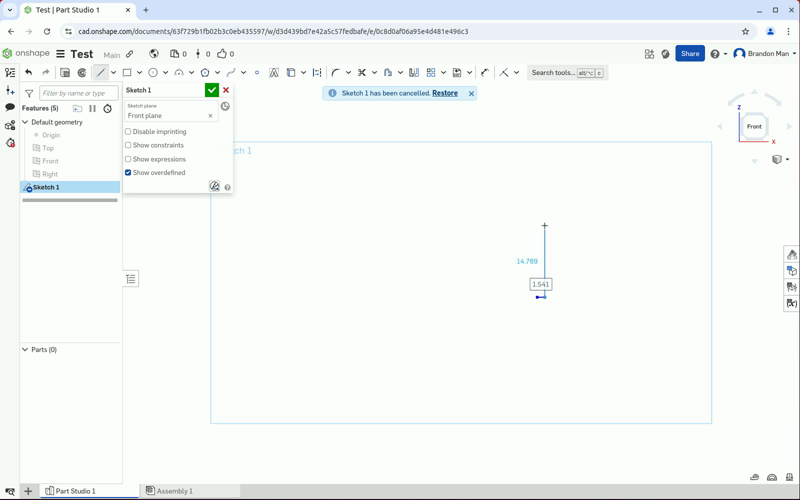
click(544, 225)
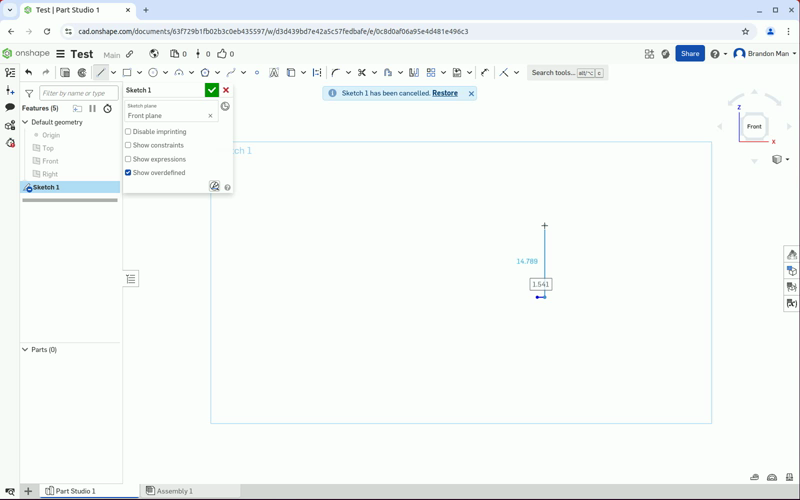
key_up(shift)
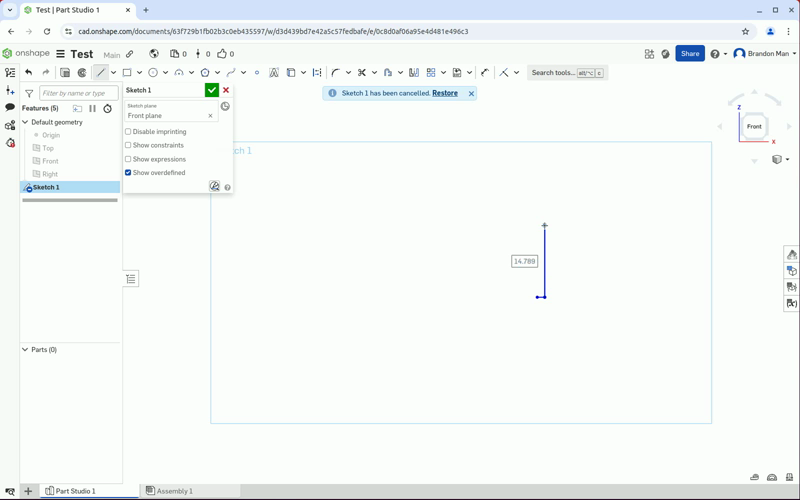
key_down(shift)
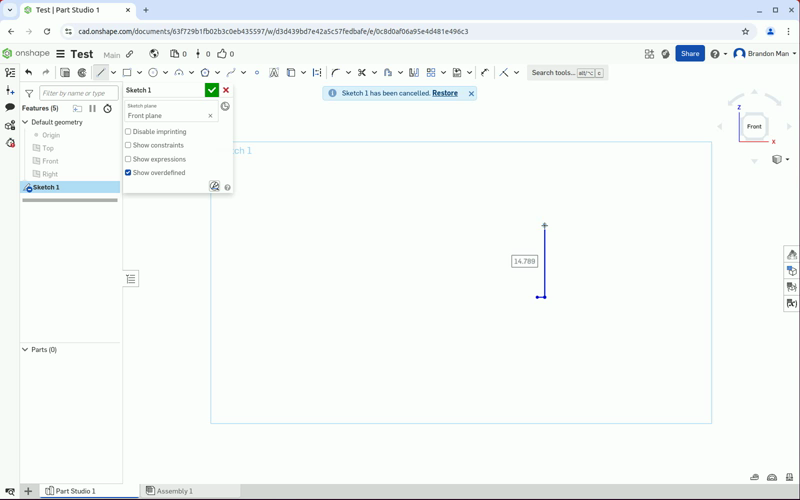
mouse_move(574, 225)
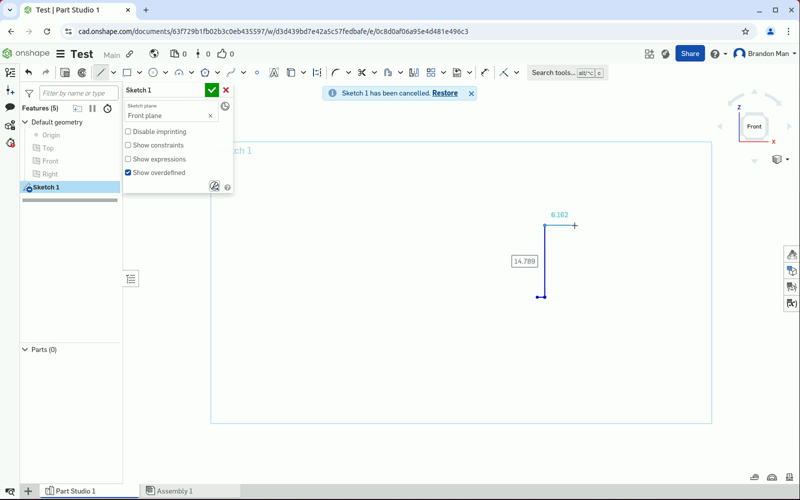
mouse_move(537, 225)
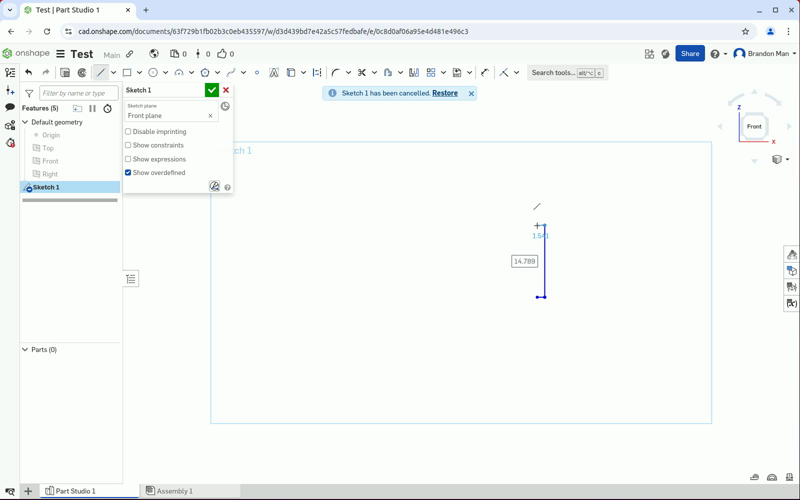
click(537, 225)
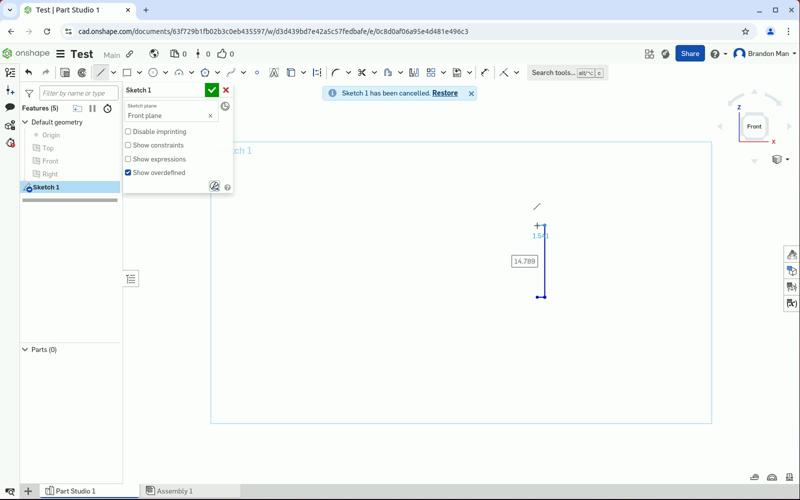
key_up(shift)
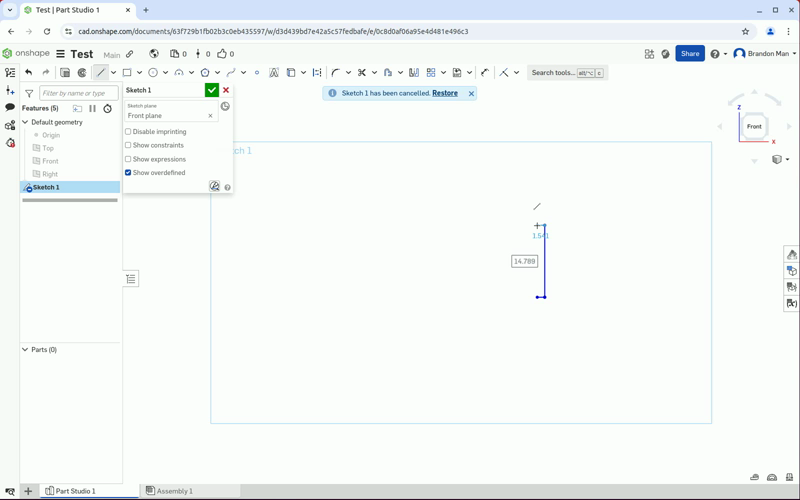
key_down(shift)
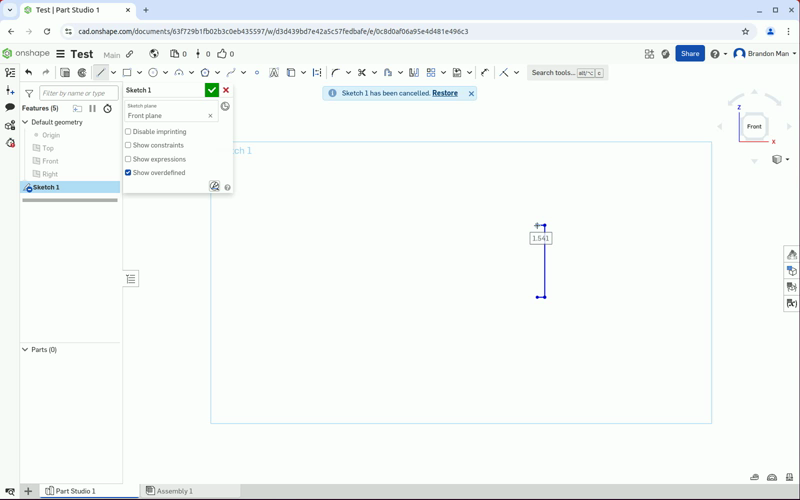
mouse_move(537, 297)
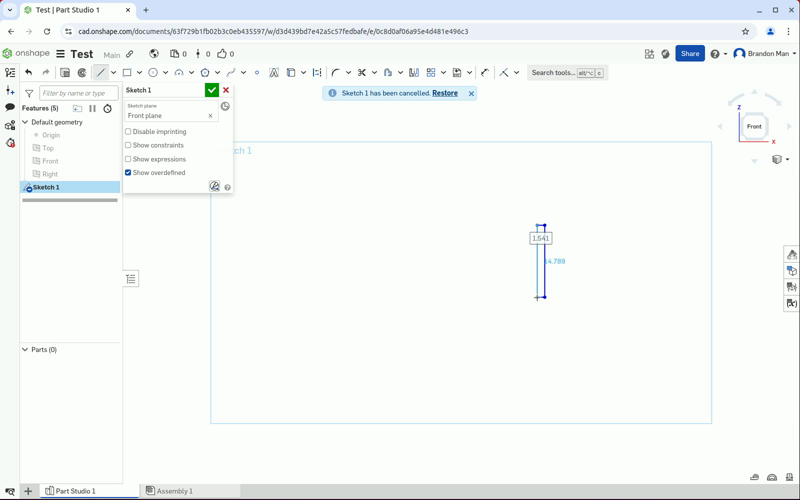
key_up(shift)
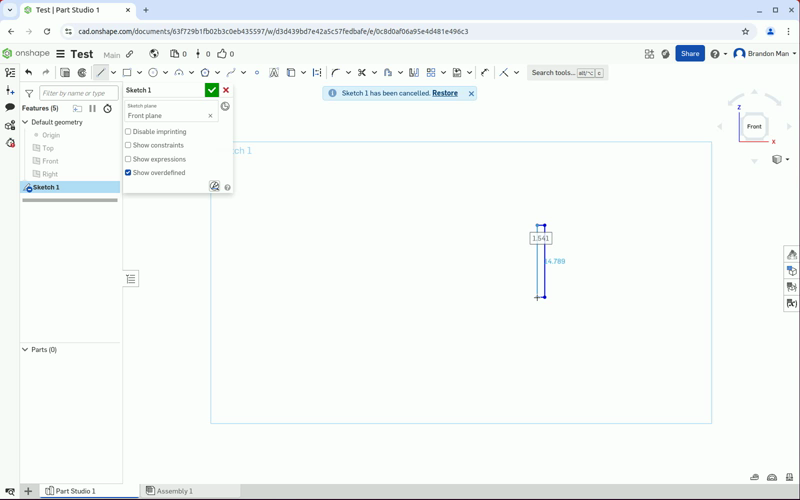
click(537, 297)
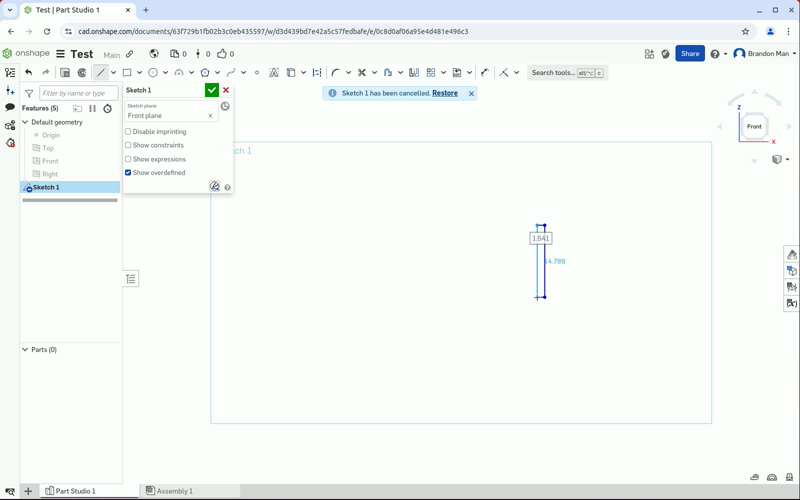
key(esc)
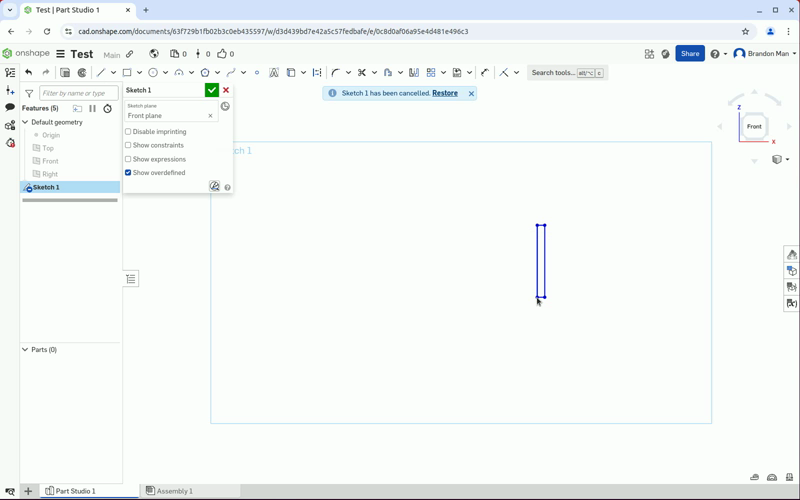
mouse_move(540, 295)
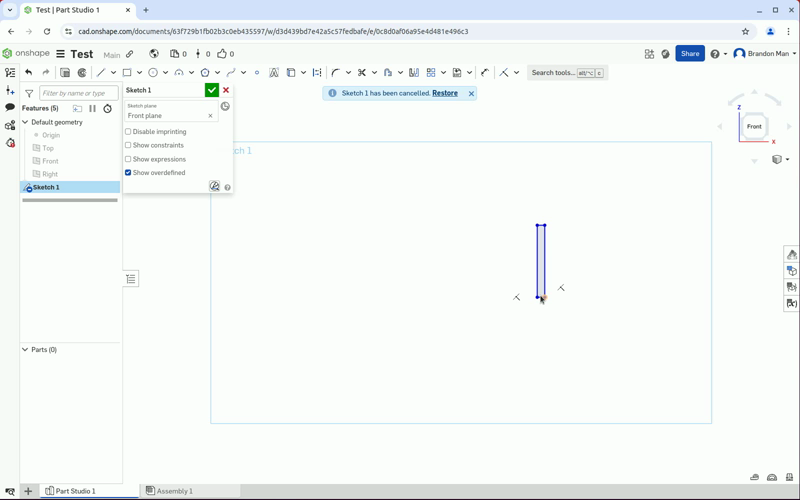
scroll(6)
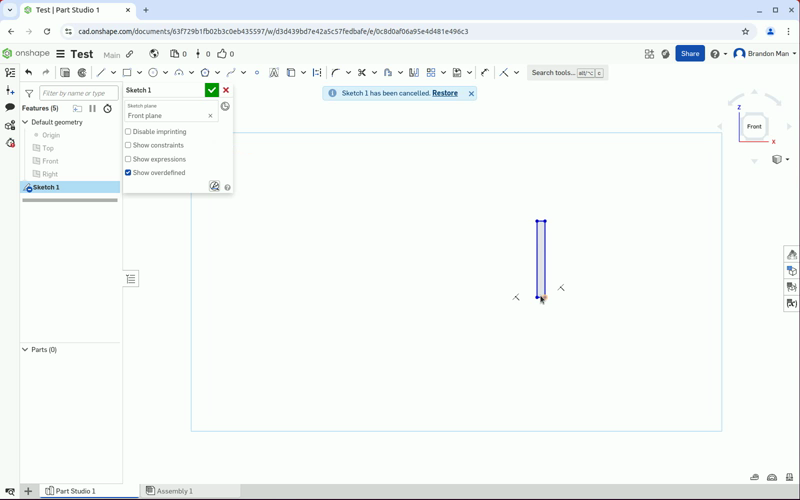
scroll(6)
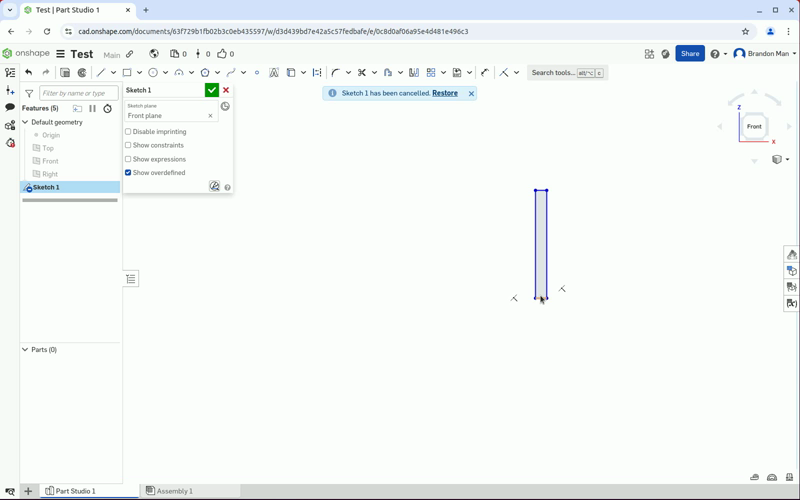
scroll(6)
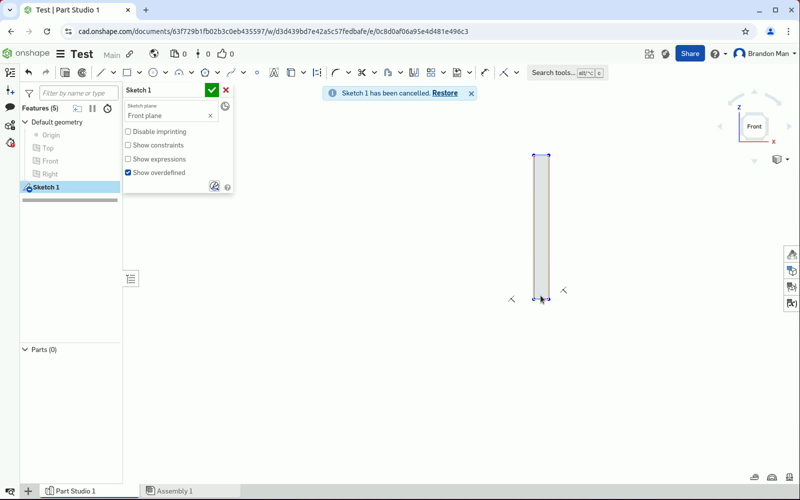
scroll(6)
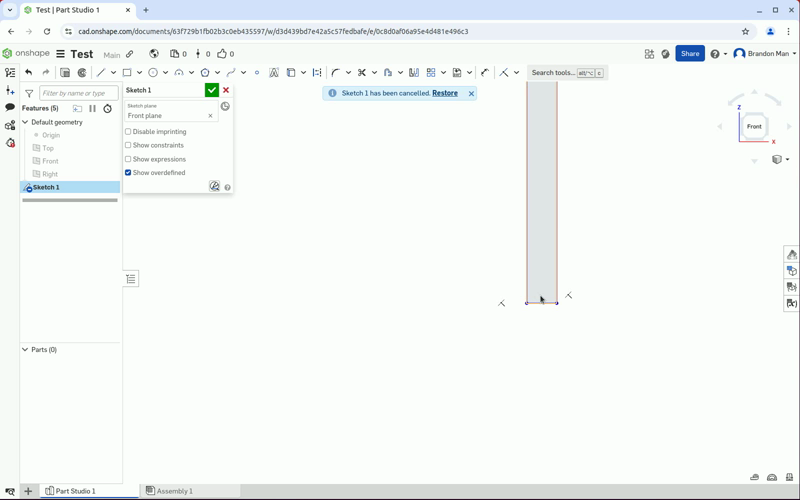
scroll(6)
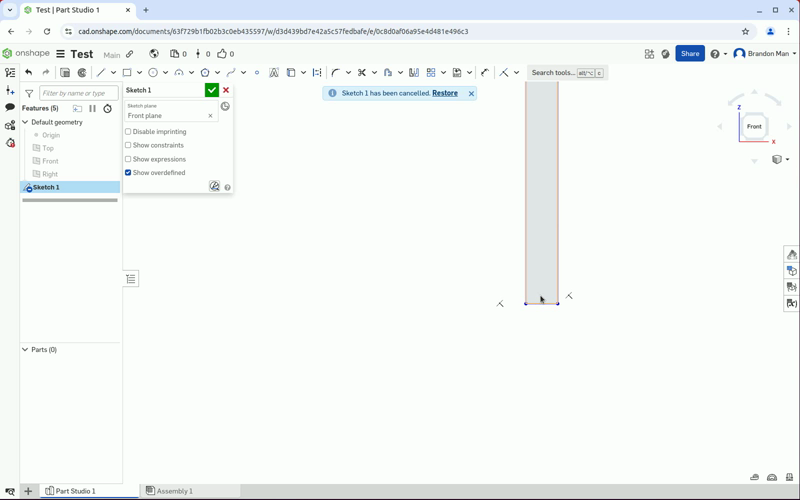
scroll(6)
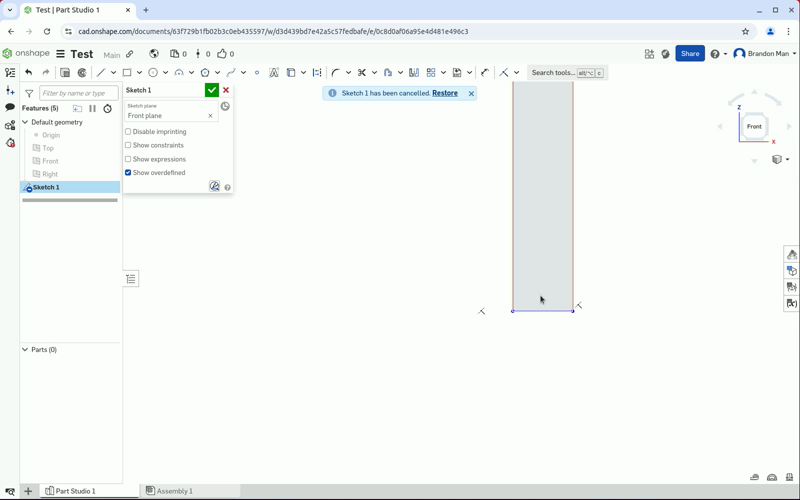
scroll(6)
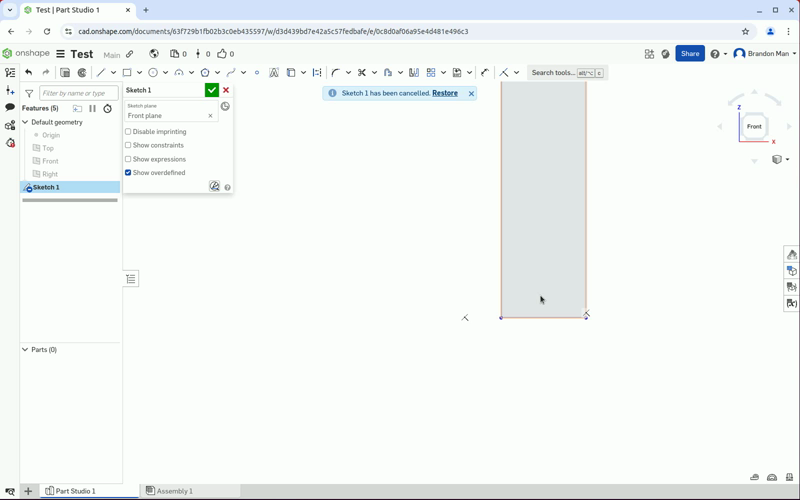
click(540, 295)
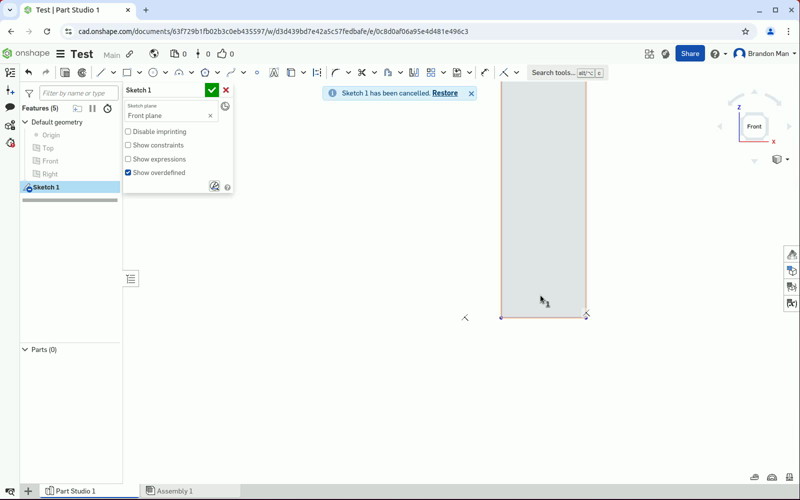
scroll(-6)
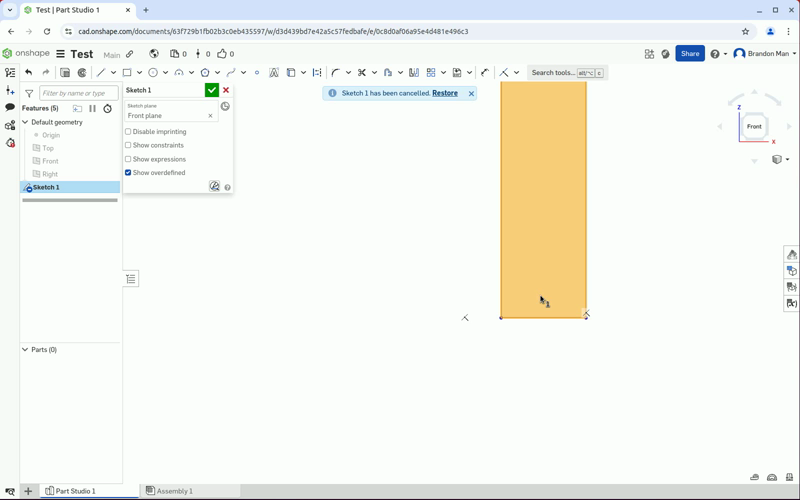
scroll(-6)
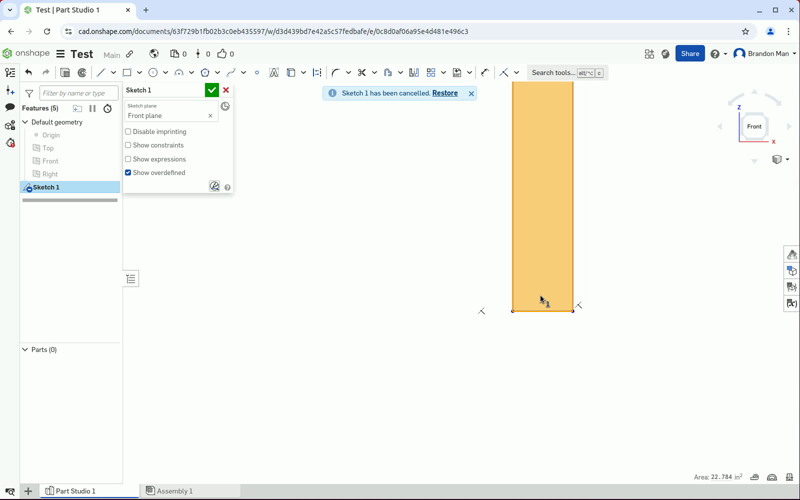
scroll(-6)
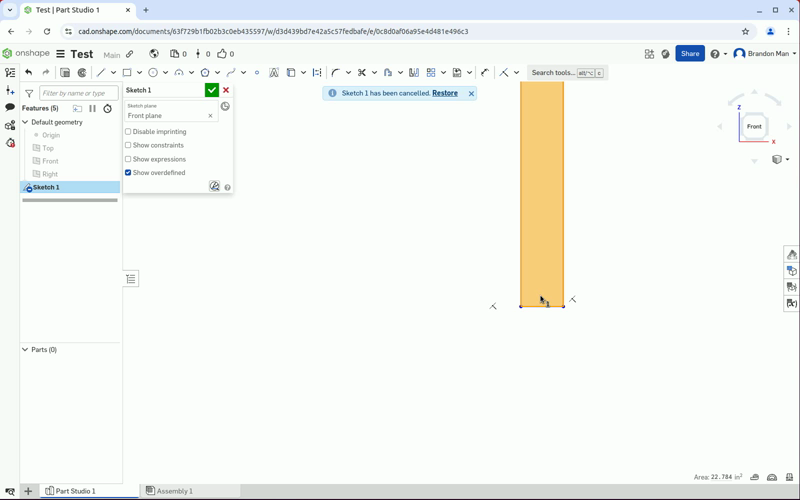
scroll(-6)
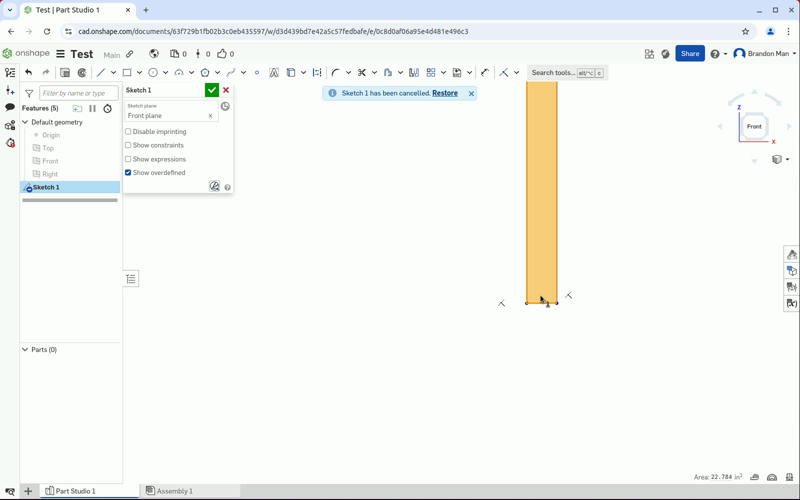
scroll(-6)
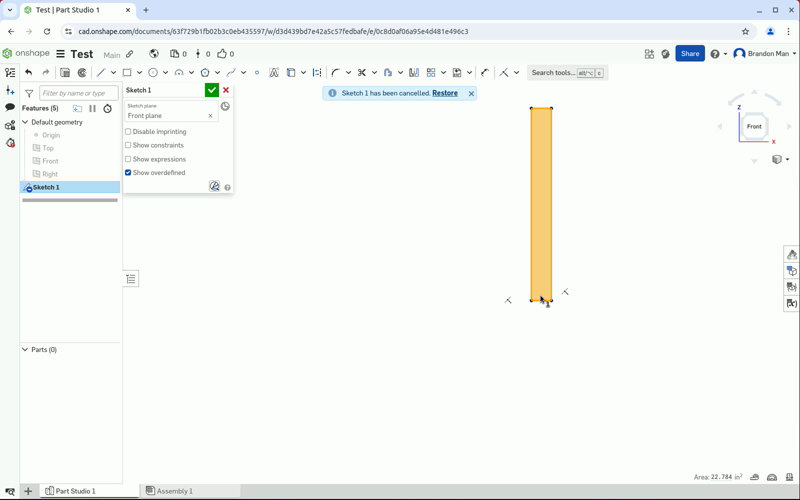
scroll(-6)
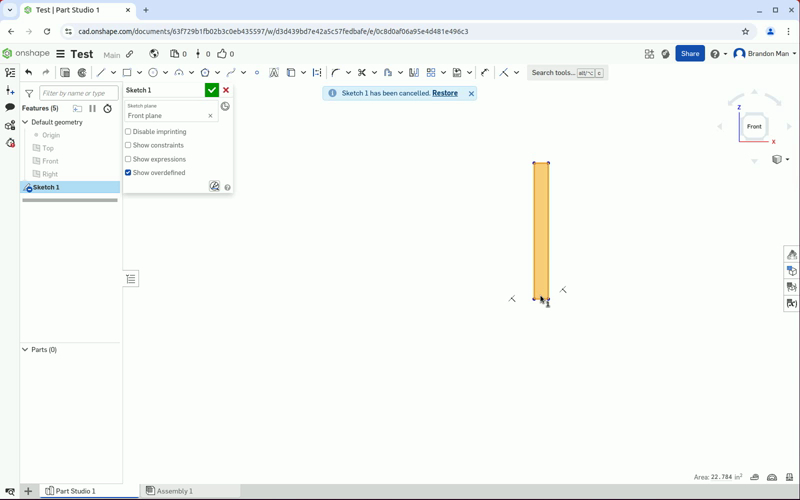
scroll(-6)
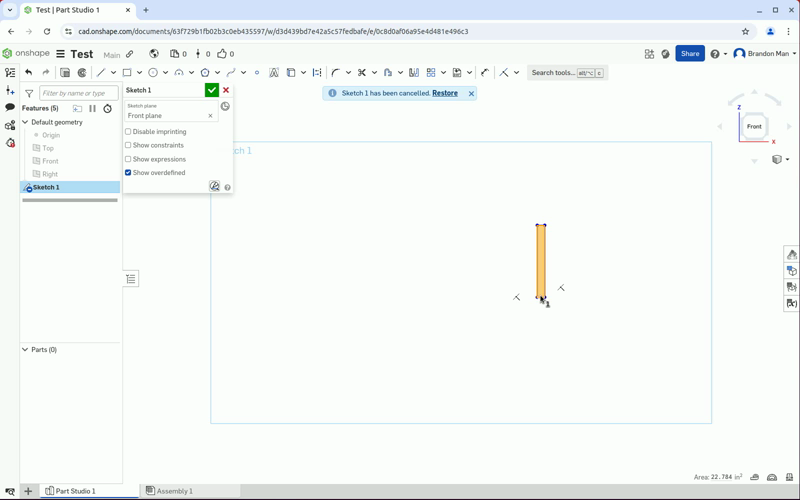
mouse_move(73, 352)
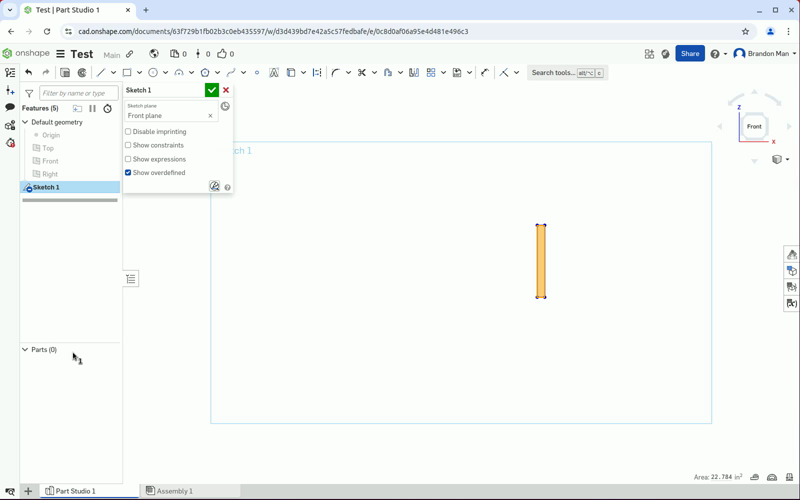
key(shift+y)
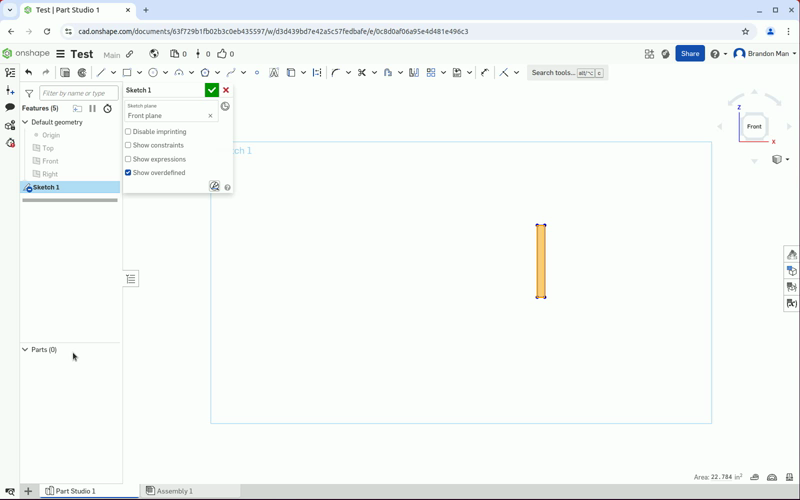
key(shift+e)
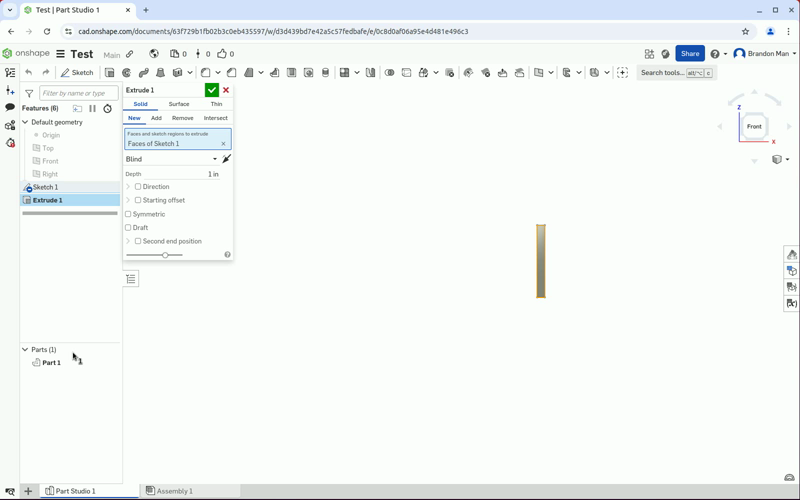
mouse_move(143, 106)
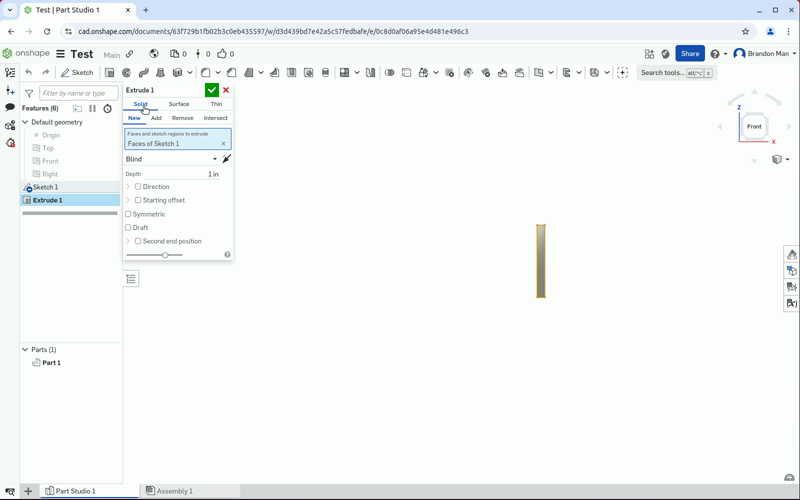
click(143, 106)
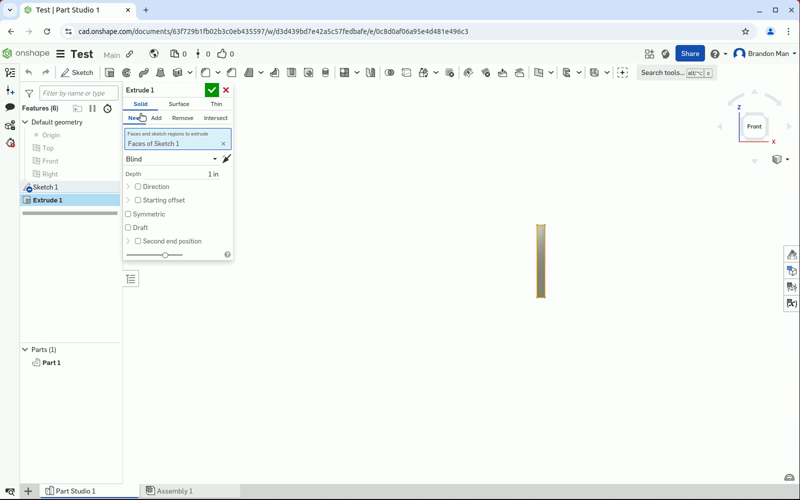
mouse_move(137, 120)
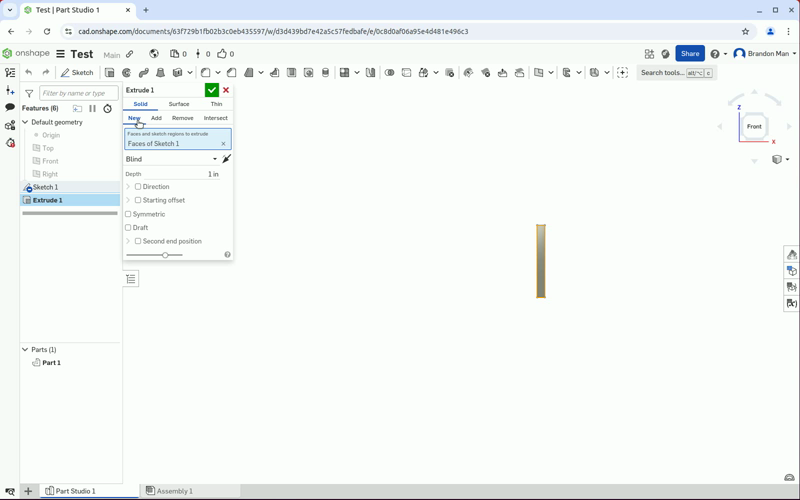
click(137, 120)
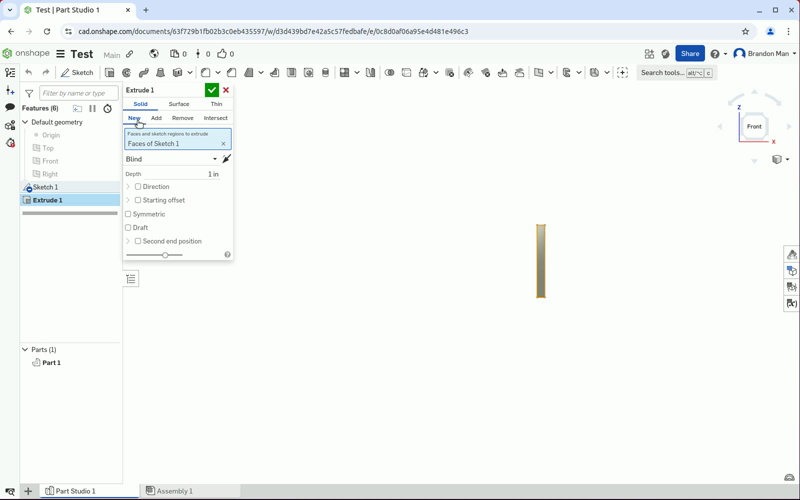
key(tab, 4)
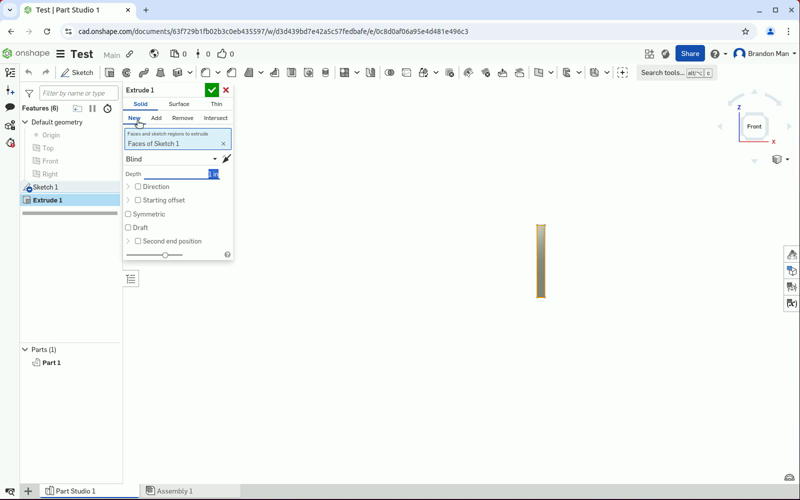
text(-1.204)
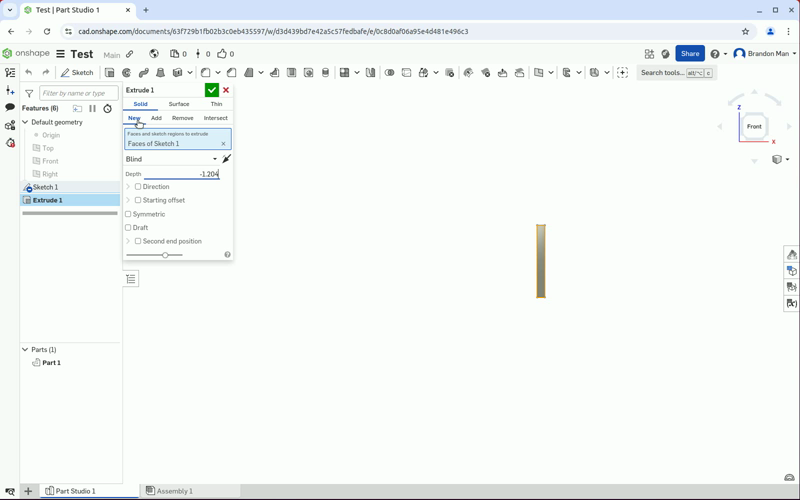
key(enter)
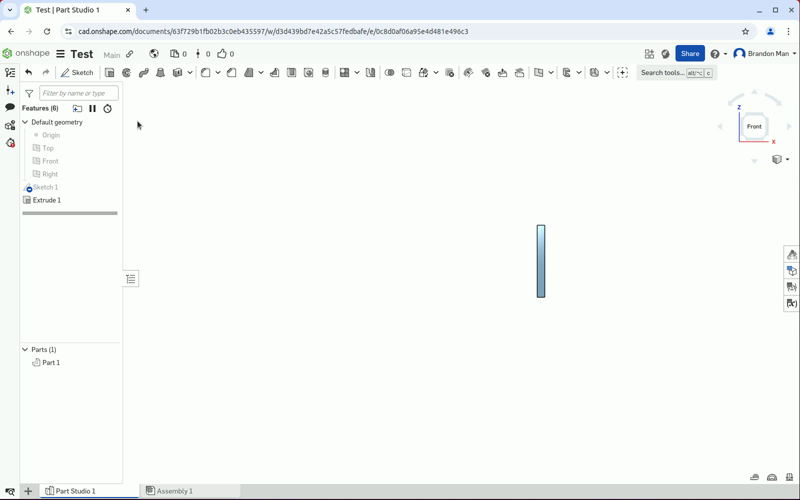
key(shift+h)
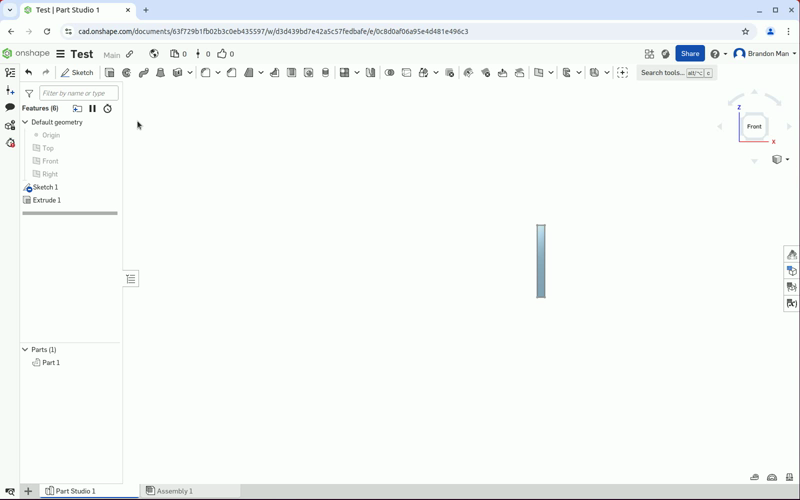
key(shift+h)
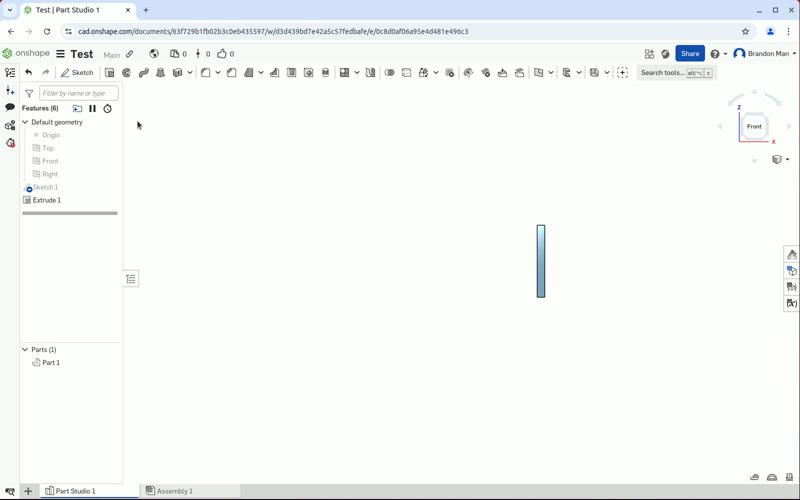
mouse_move(73, 189)
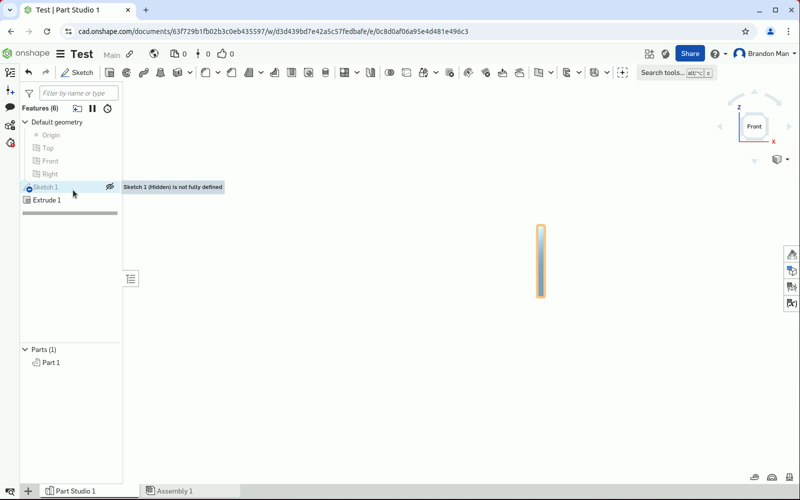
click(73, 189)
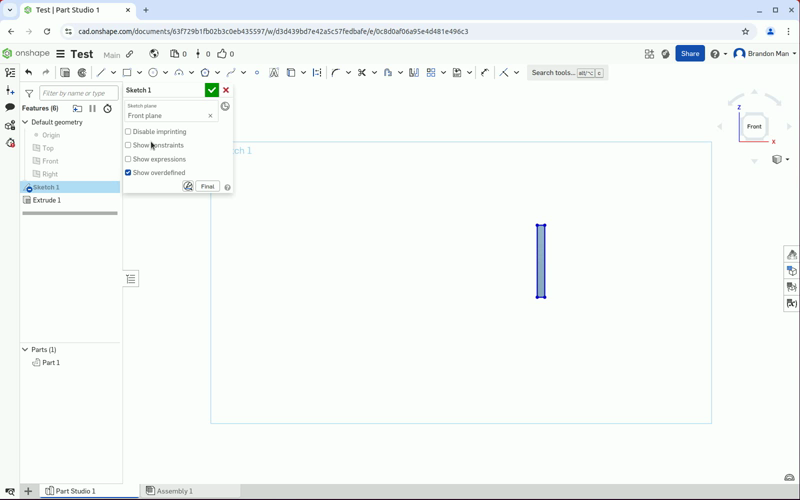
mouse_move(229, 92)
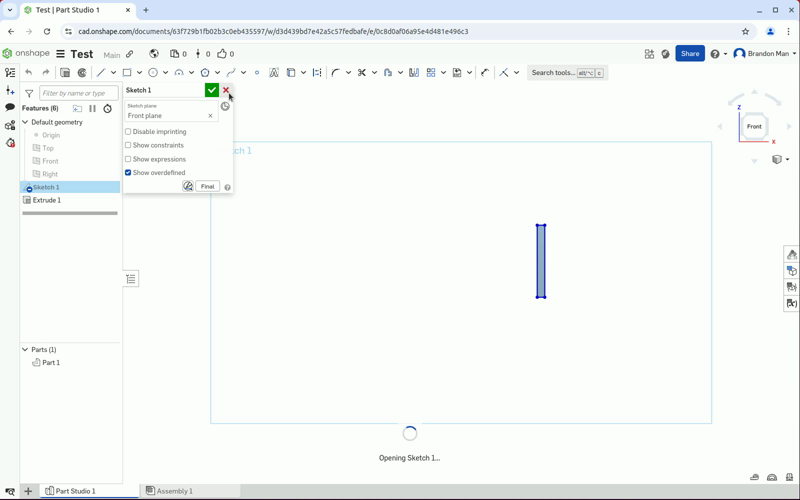
click(229, 92)
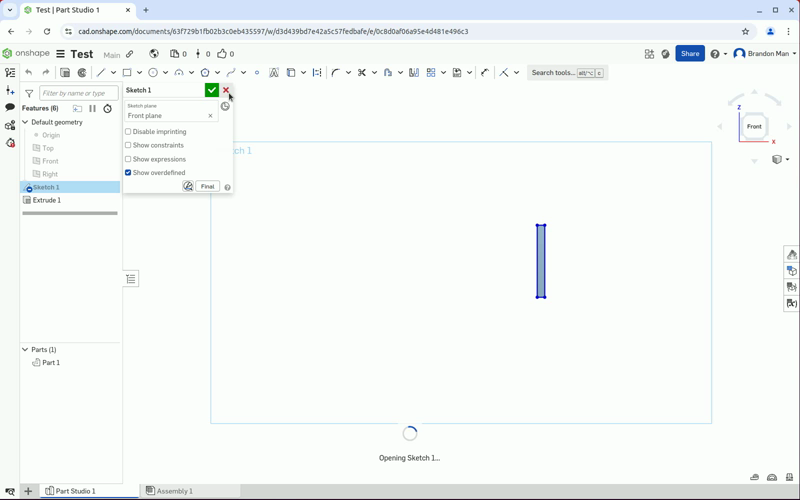
key(shift+s)
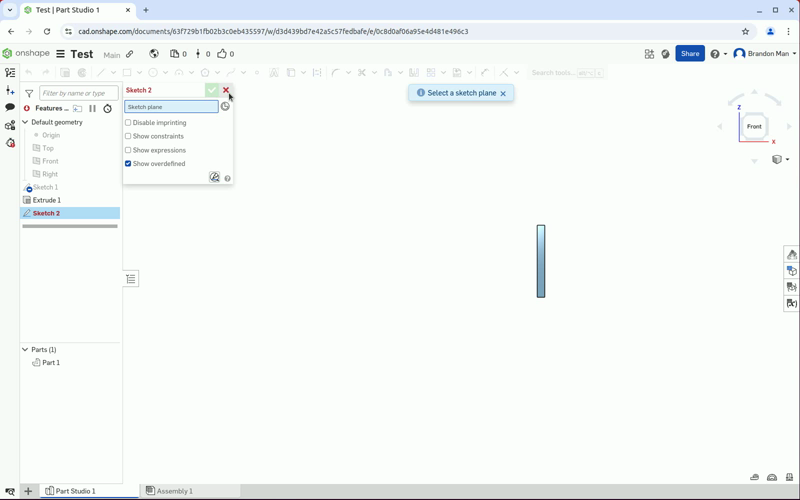
mouse_move(73, 163)
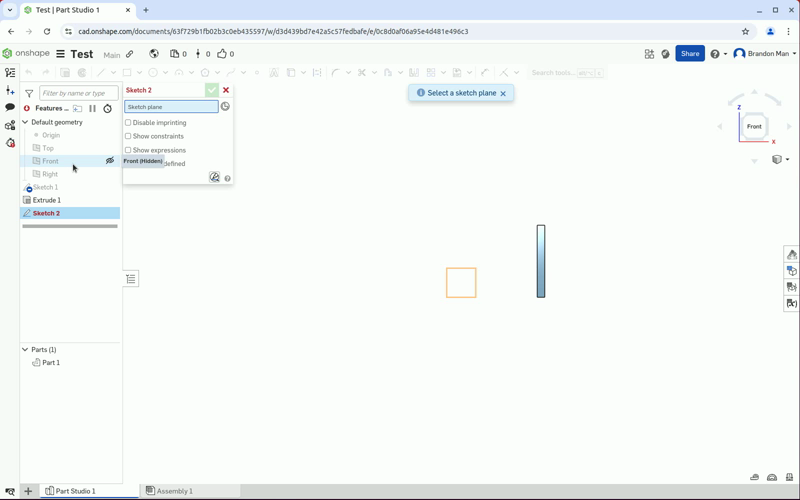
click(73, 163)
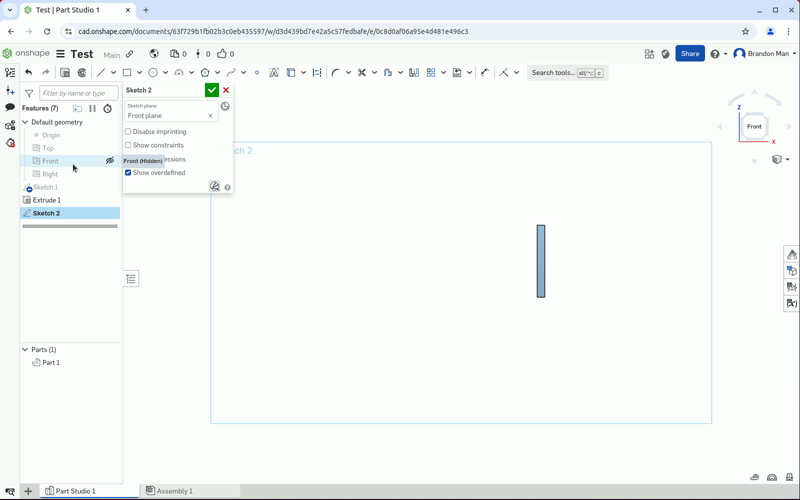
mouse_move(73, 352)
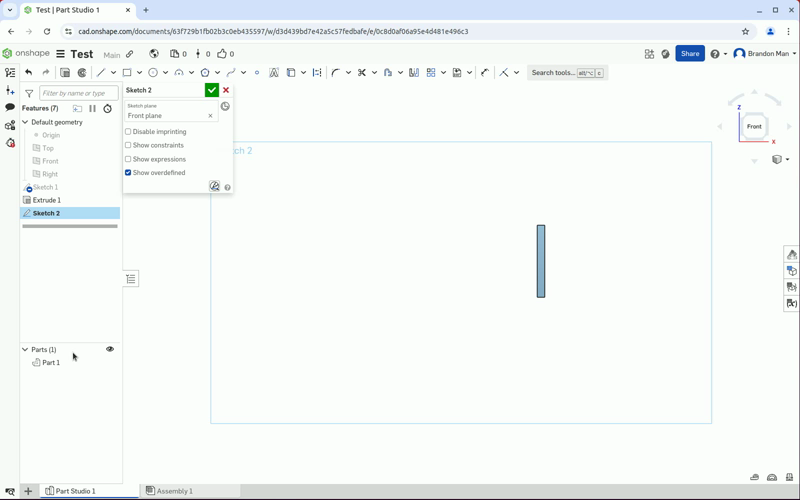
key(y)
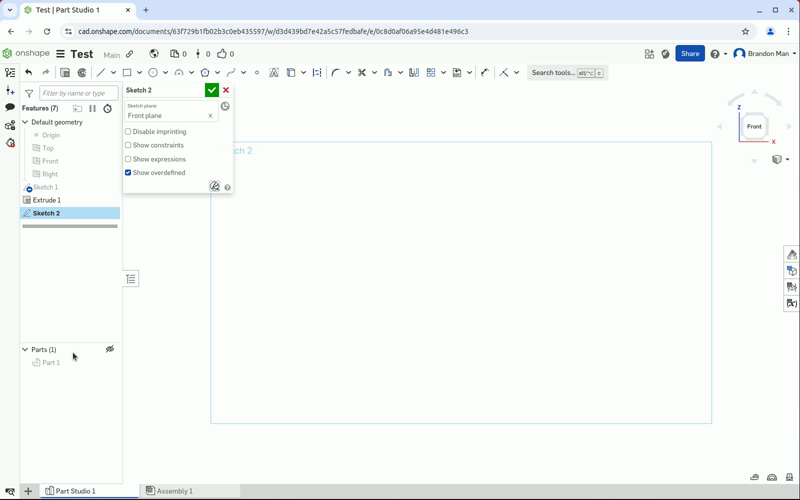
key(l)
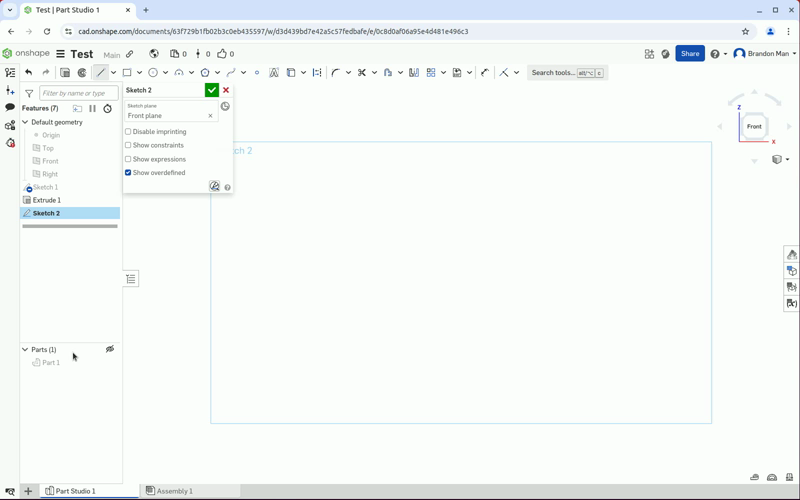
key_down(shift)
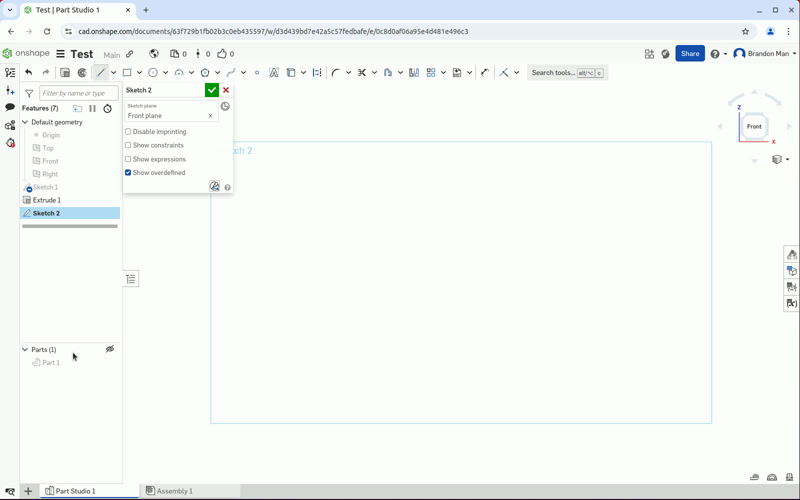
mouse_move(377, 297)
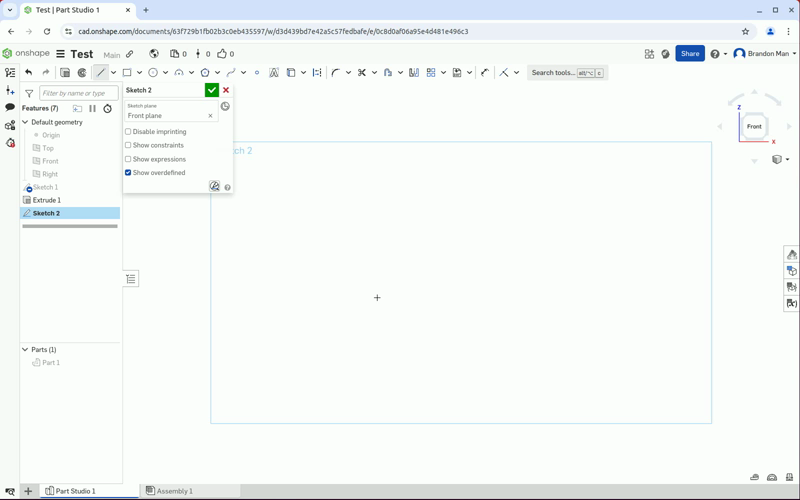
click(377, 297)
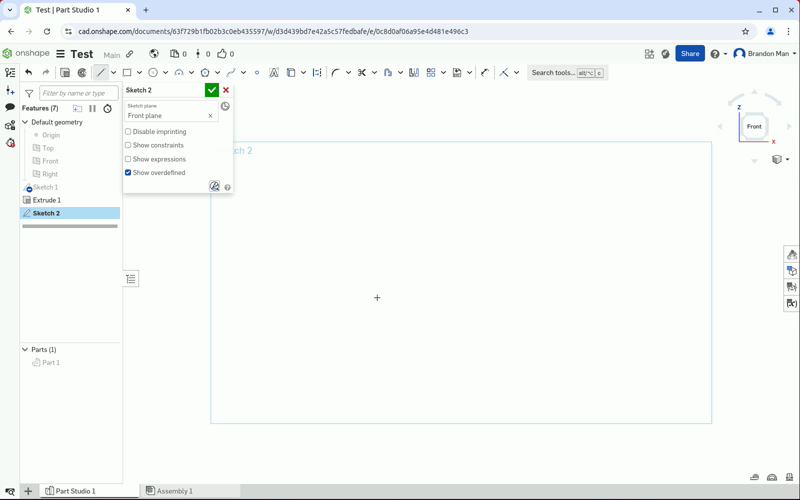
key_up(shift)
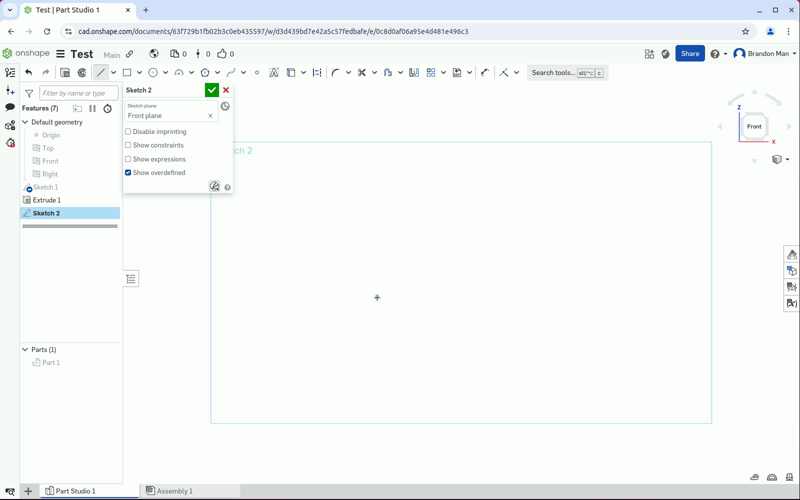
key_down(shift)
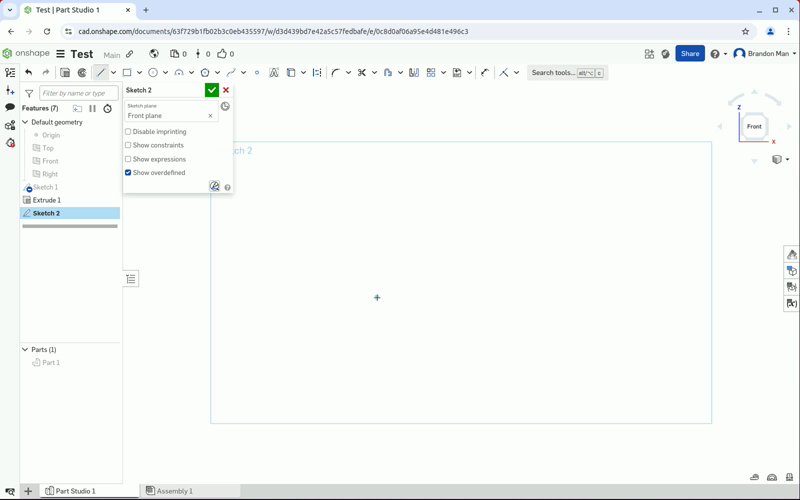
mouse_move(407, 297)
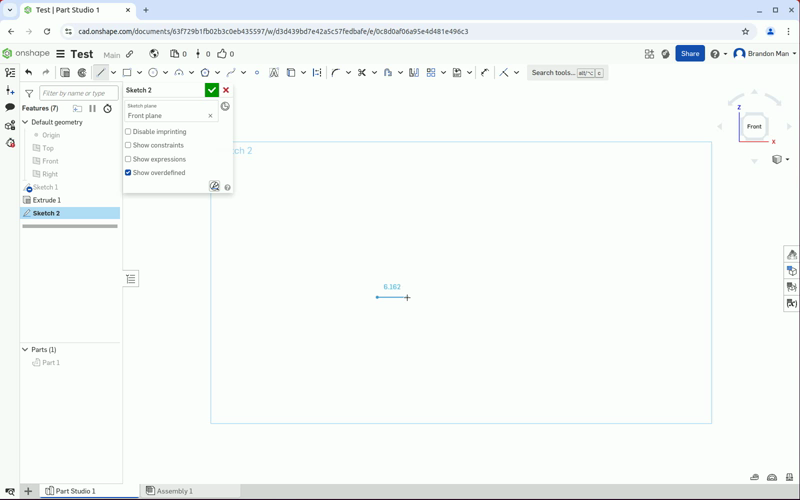
mouse_move(385, 297)
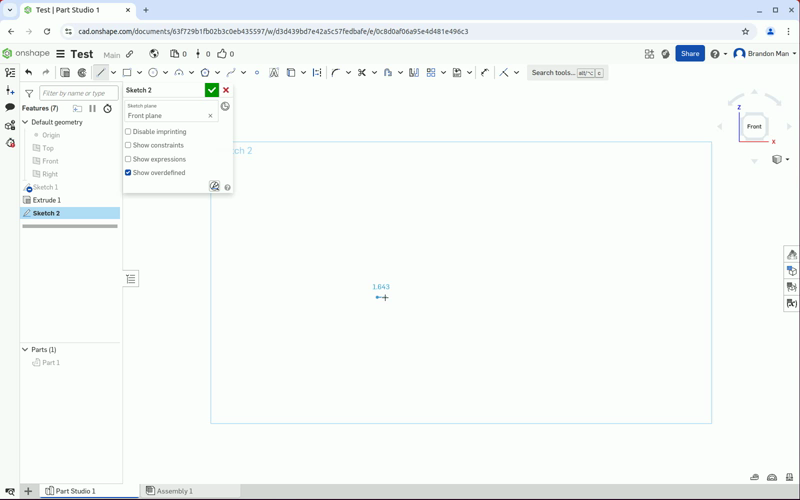
click(385, 297)
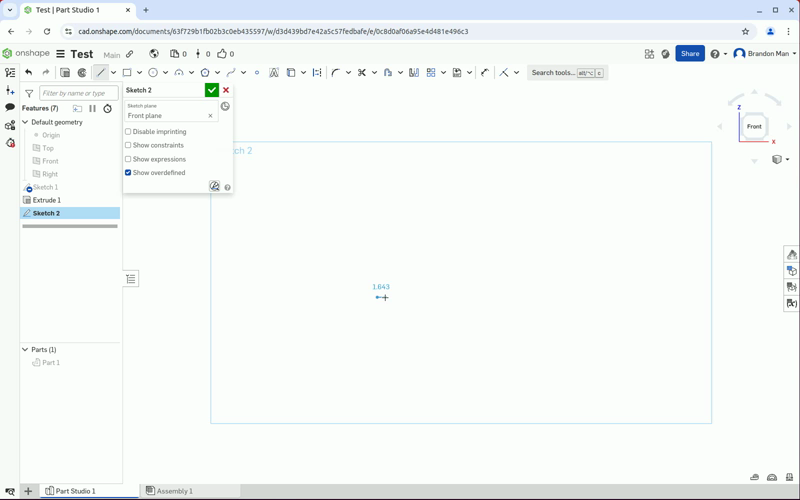
key_up(shift)
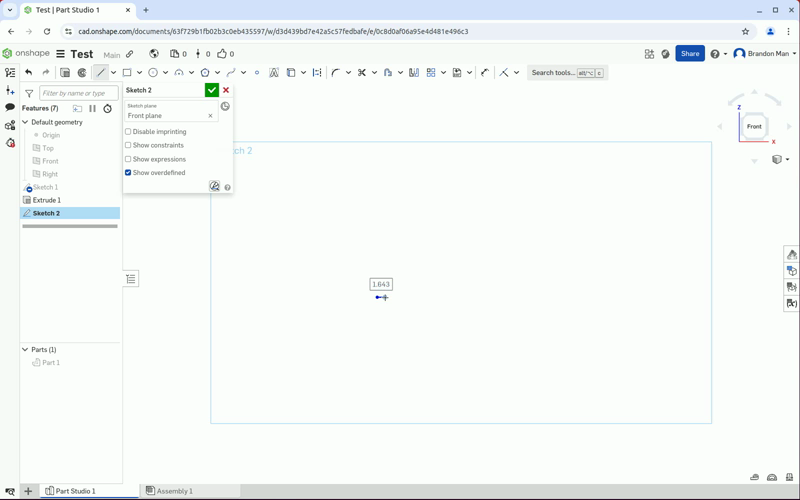
key_down(shift)
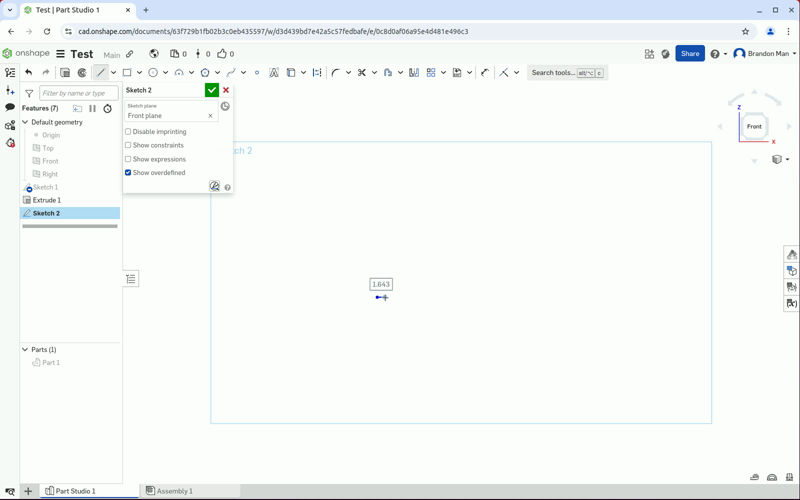
mouse_move(385, 225)
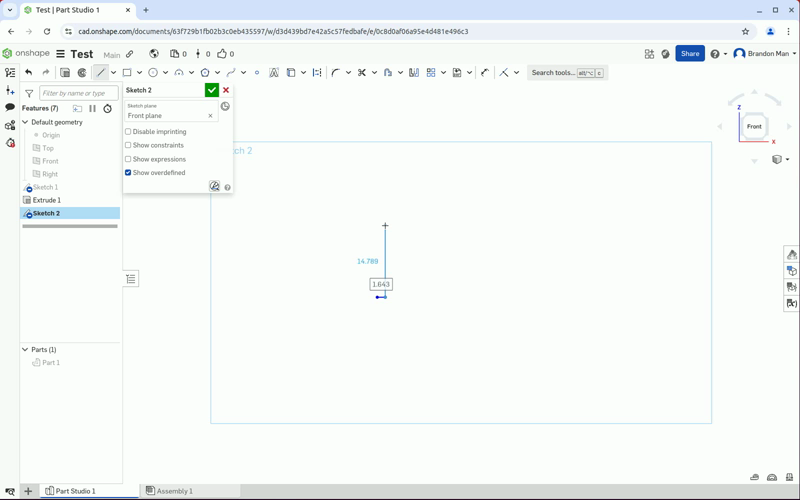
click(385, 225)
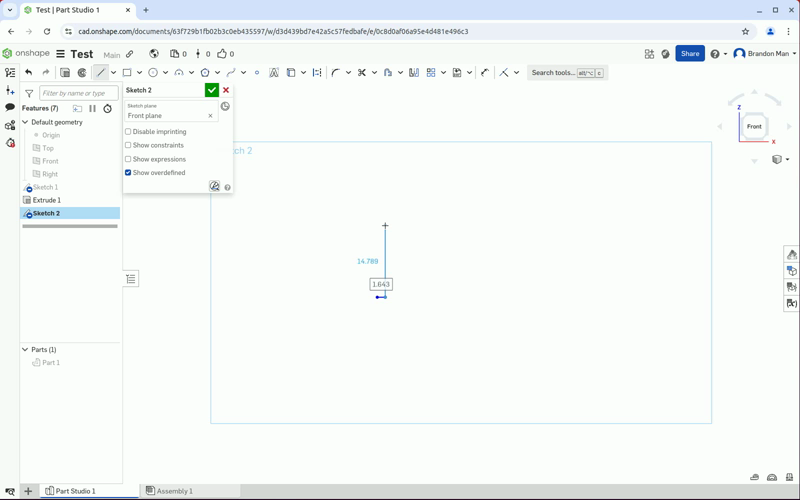
key_up(shift)
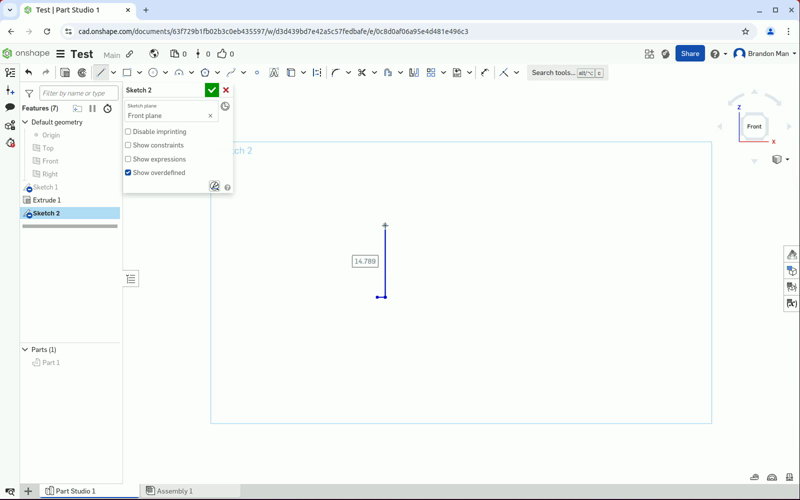
key_down(shift)
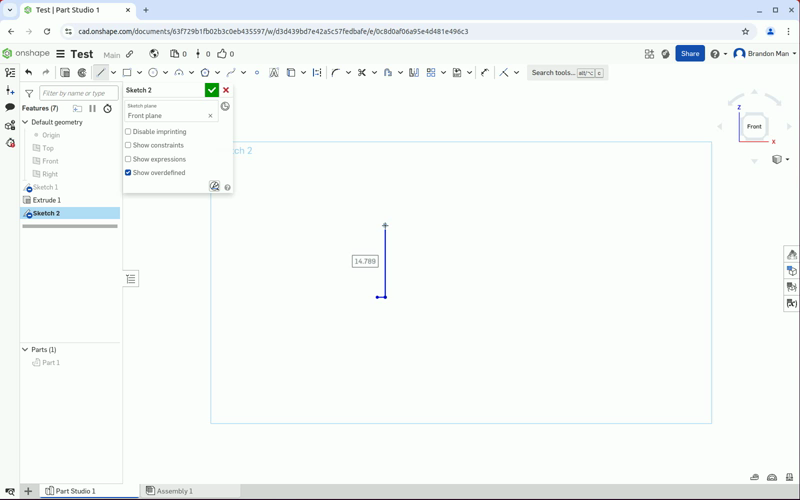
mouse_move(415, 225)
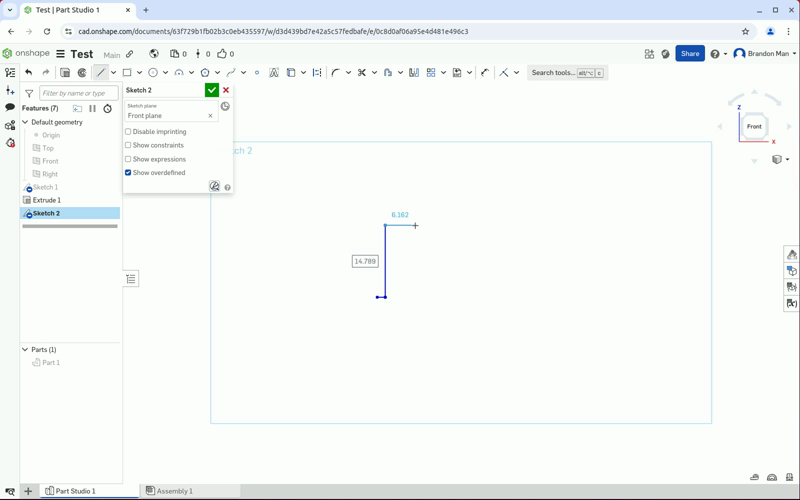
mouse_move(377, 225)
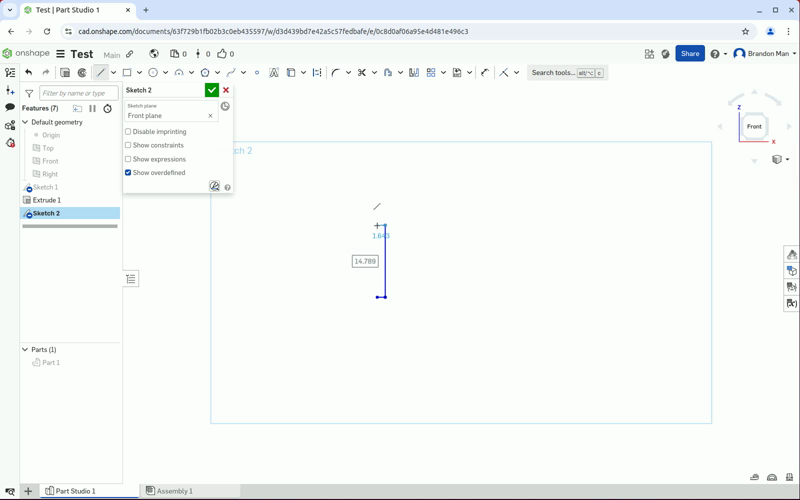
click(377, 225)
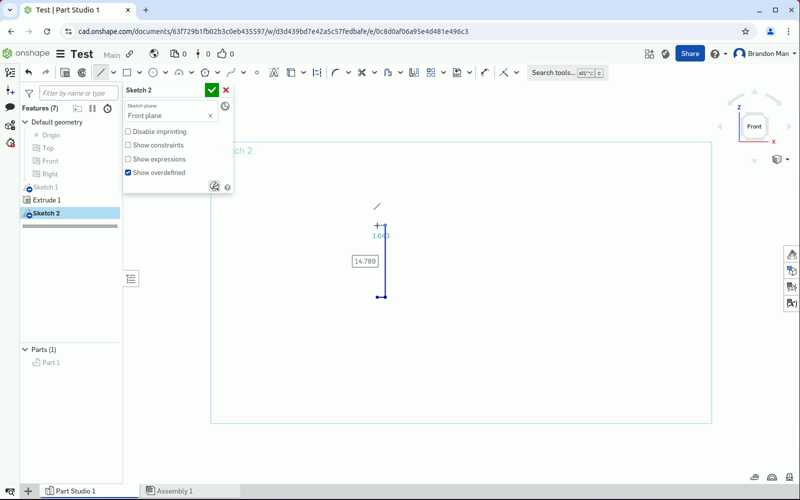
key_up(shift)
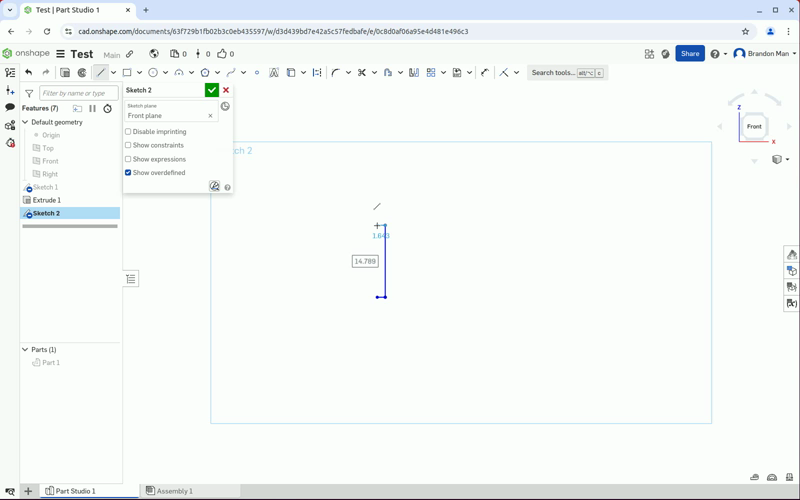
key_down(shift)
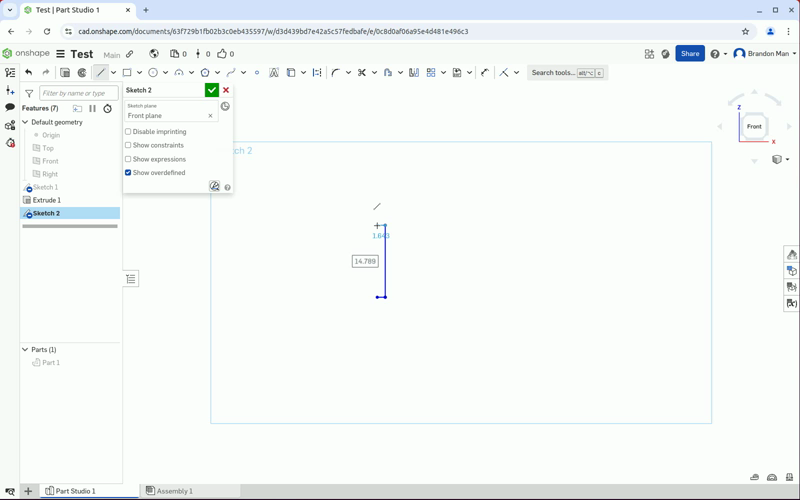
mouse_move(377, 297)
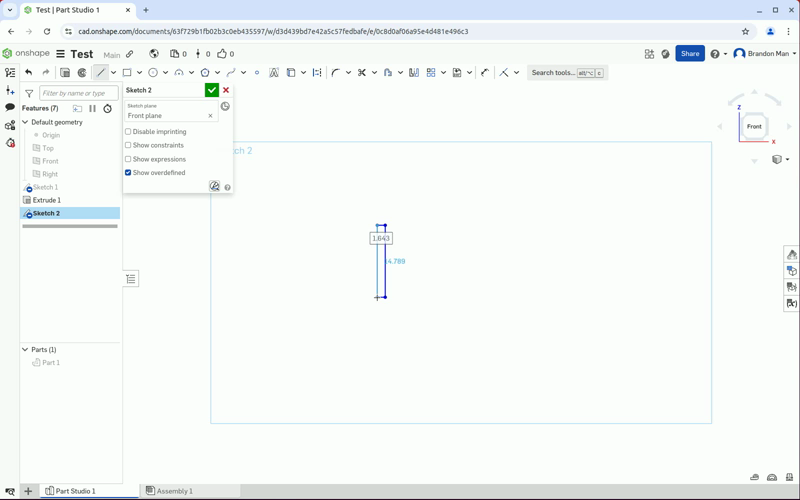
key_up(shift)
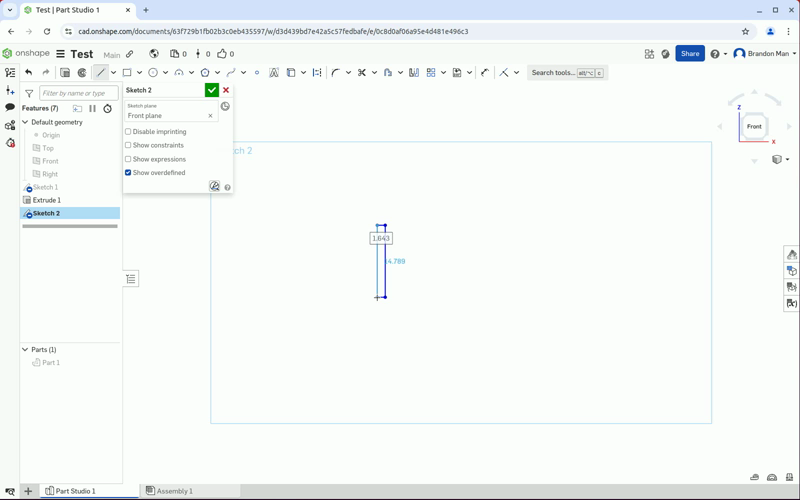
click(377, 297)
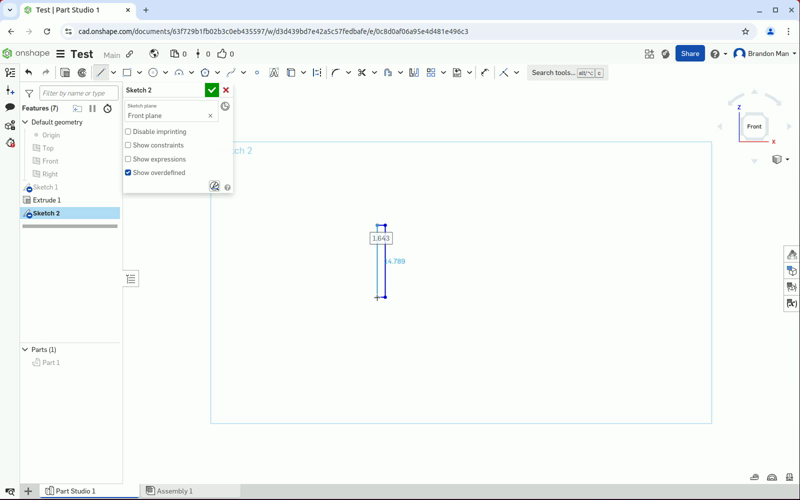
key(esc)
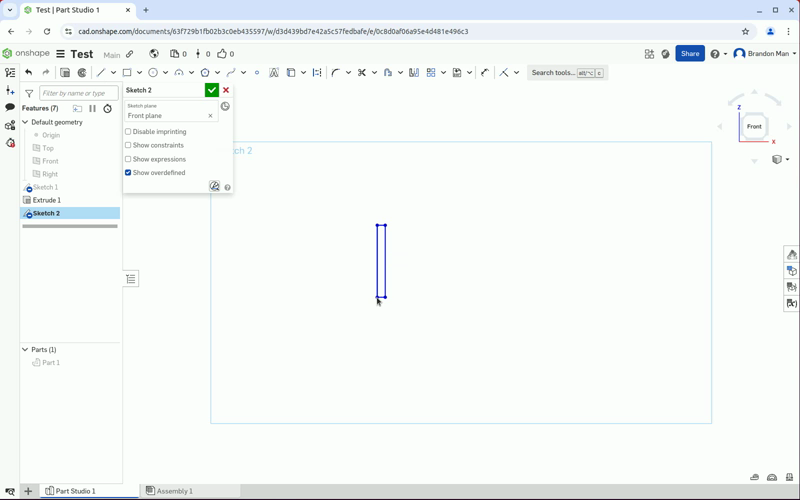
mouse_move(382, 244)
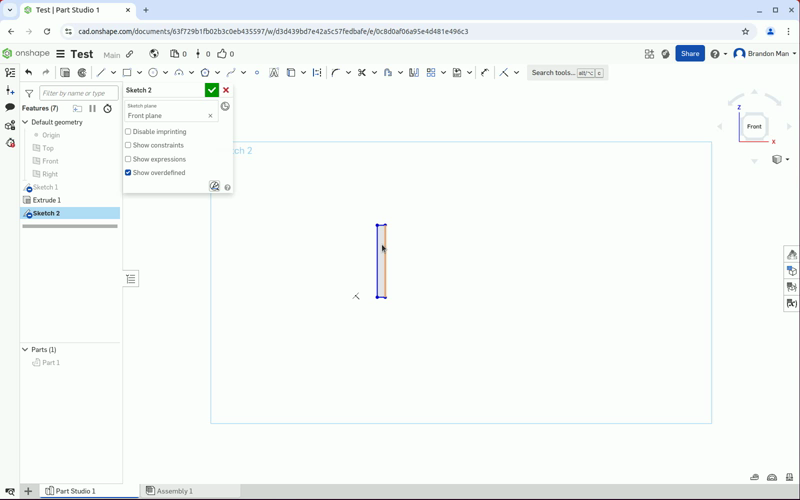
scroll(6)
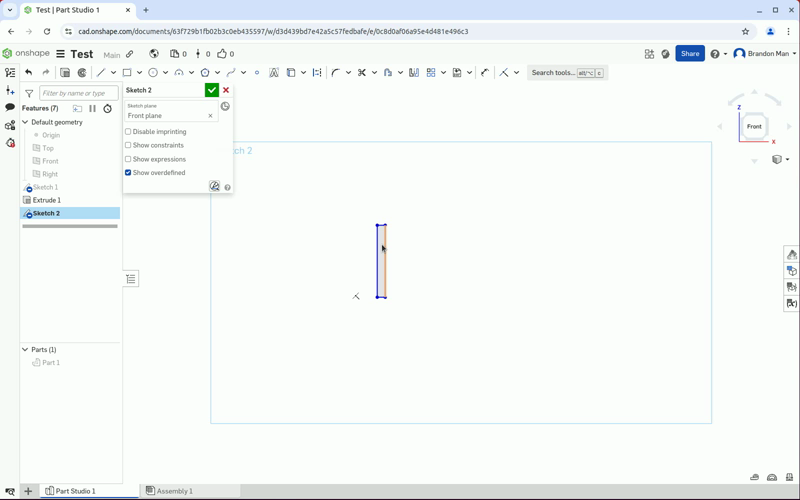
scroll(6)
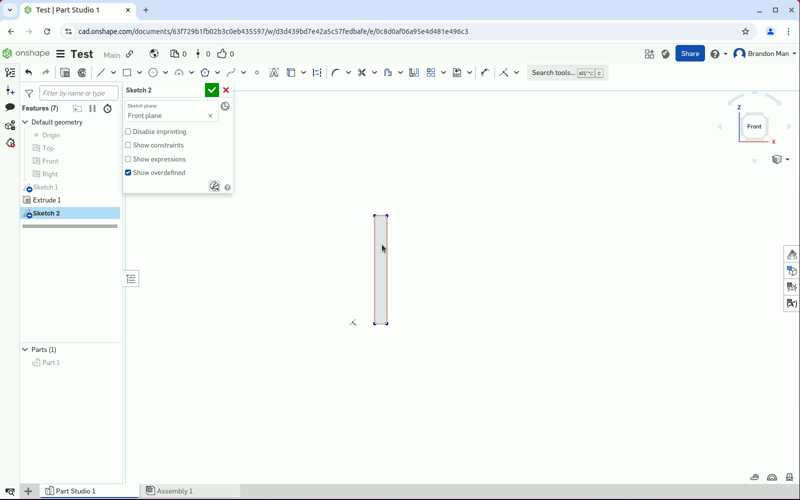
scroll(6)
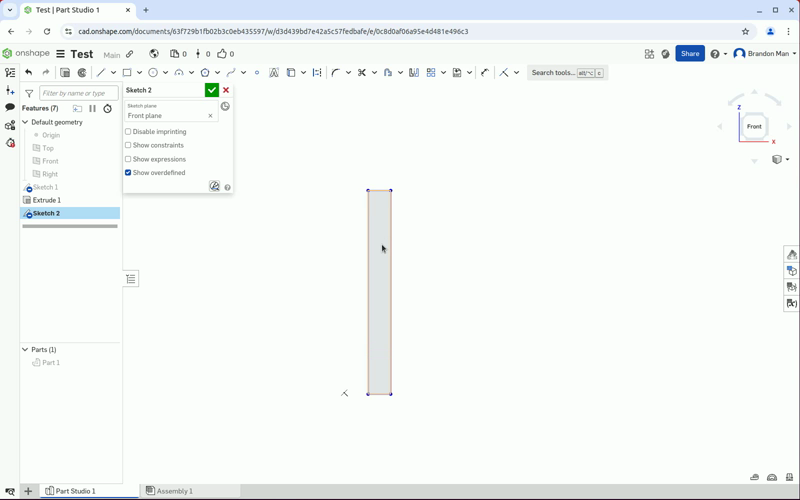
scroll(6)
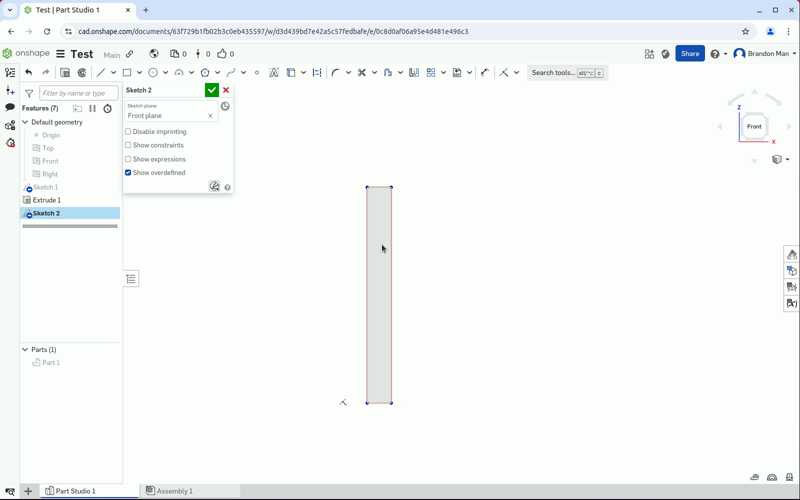
scroll(6)
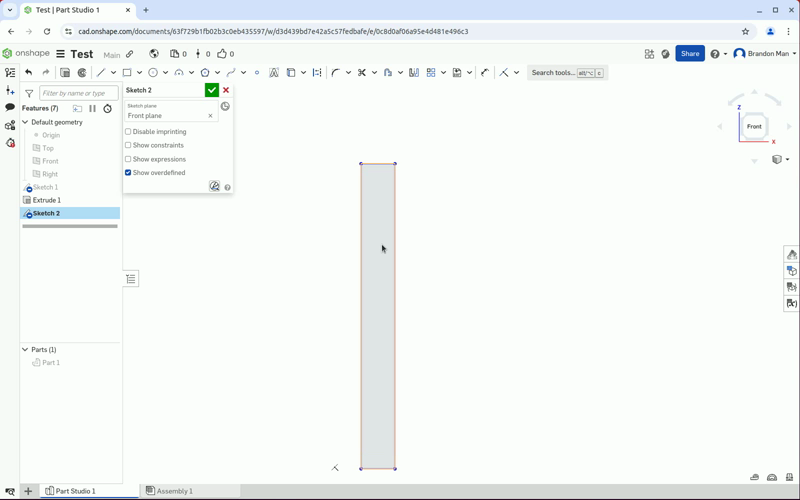
scroll(6)
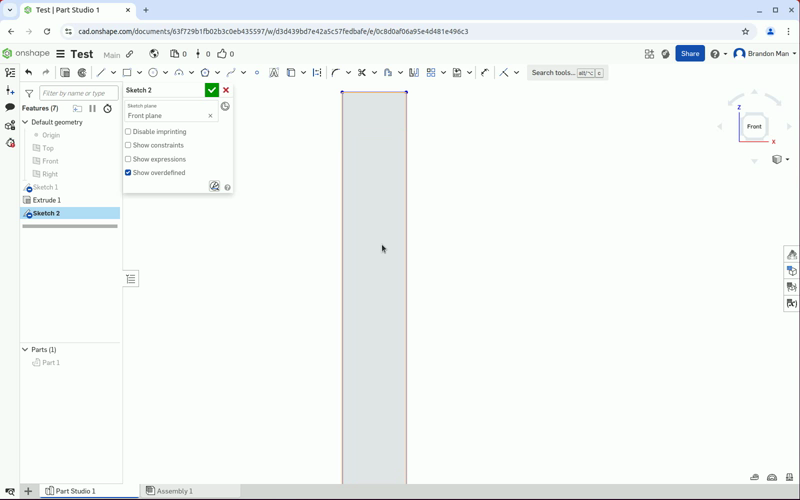
scroll(6)
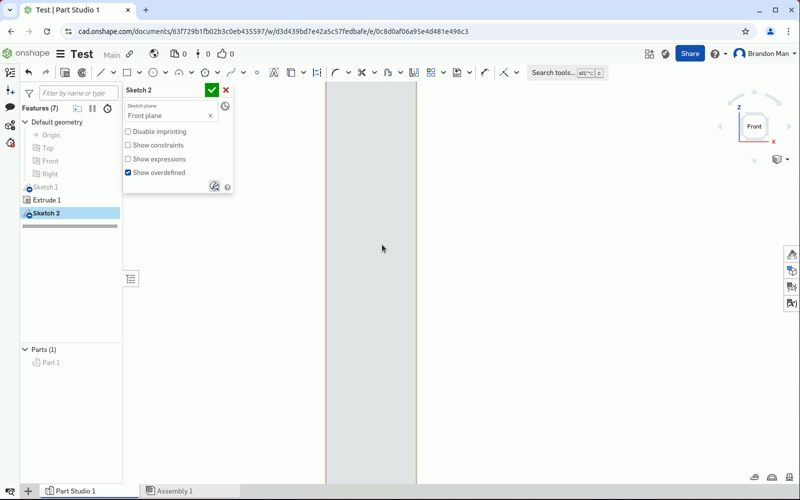
click(382, 244)
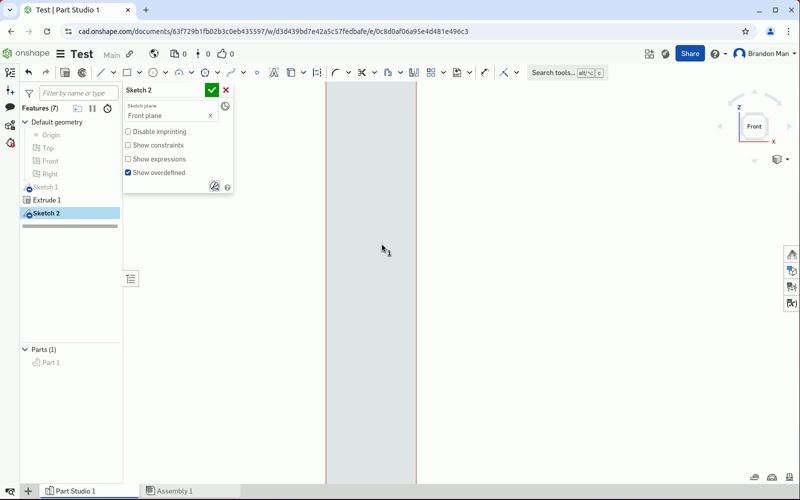
scroll(-6)
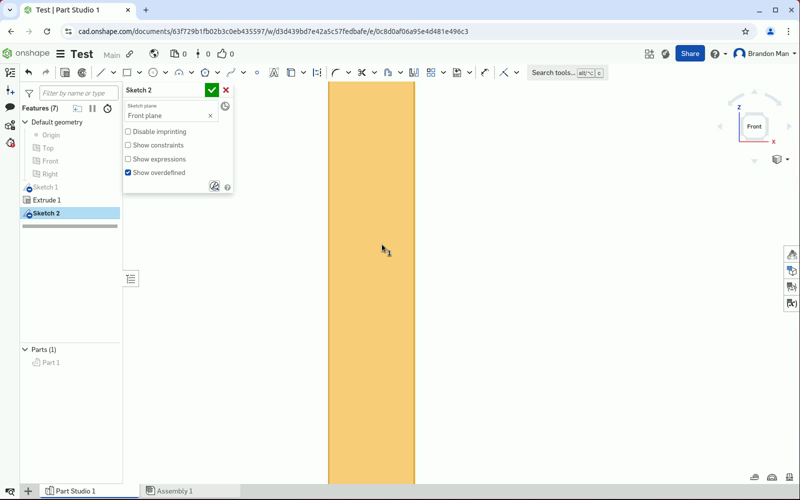
scroll(-6)
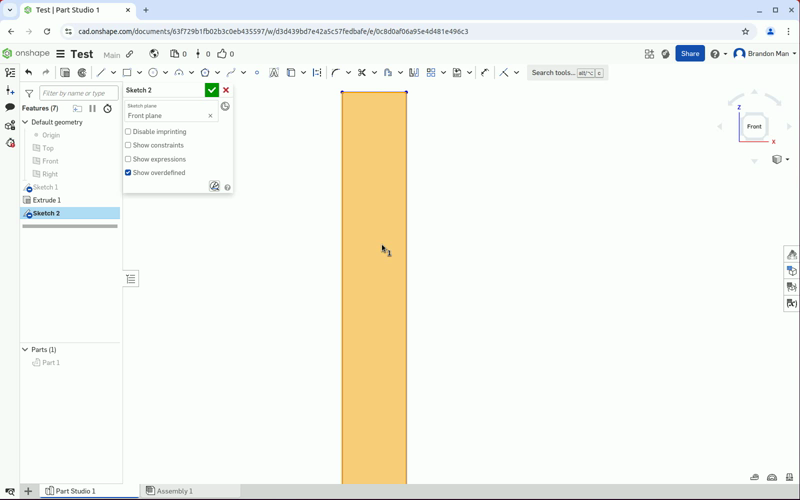
scroll(-6)
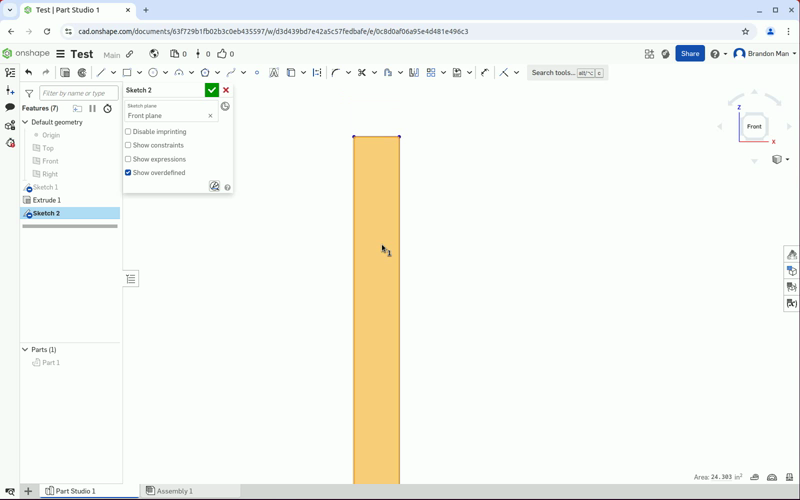
scroll(-6)
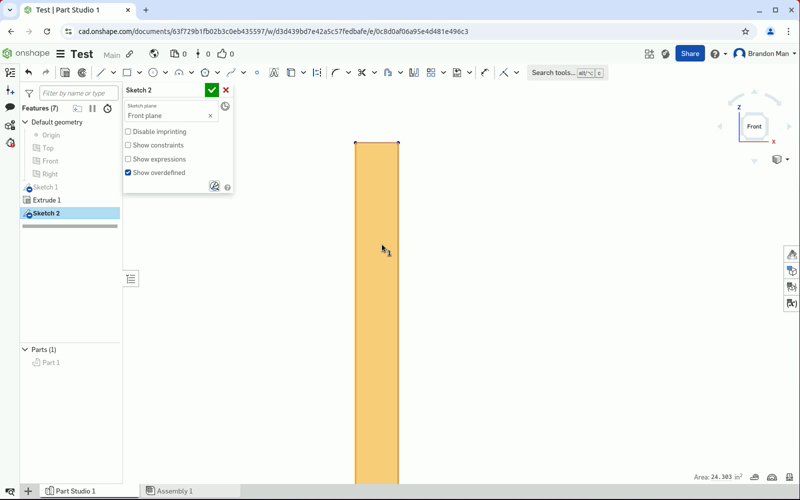
scroll(-6)
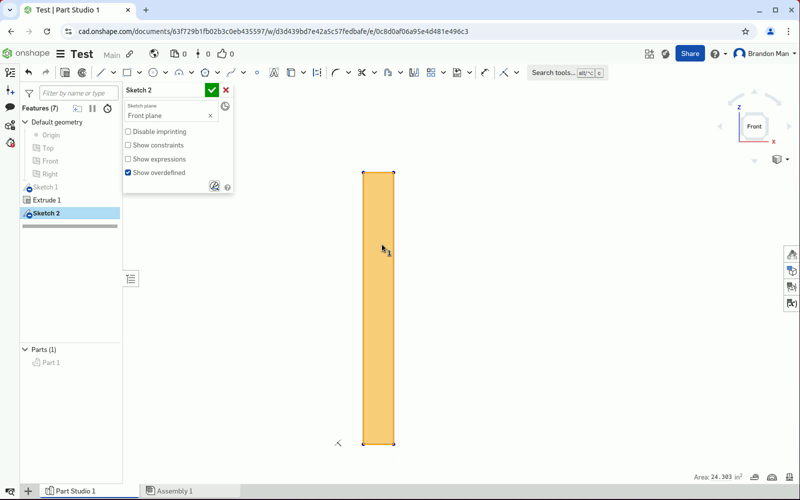
scroll(-6)
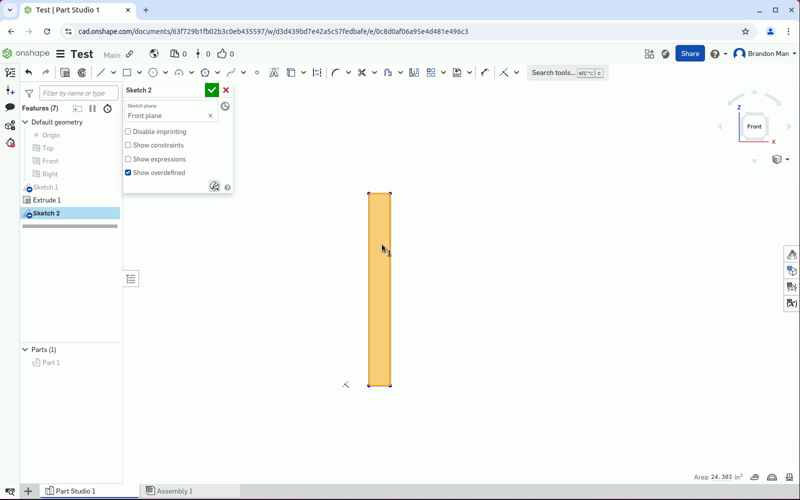
scroll(-6)
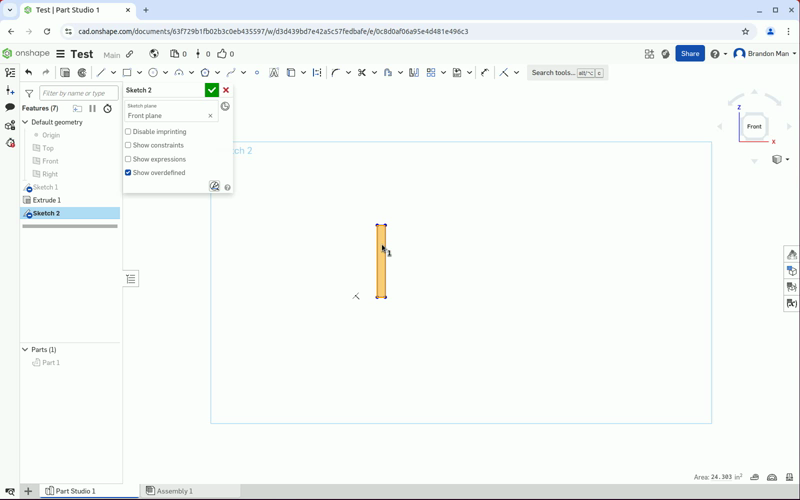
mouse_move(73, 352)
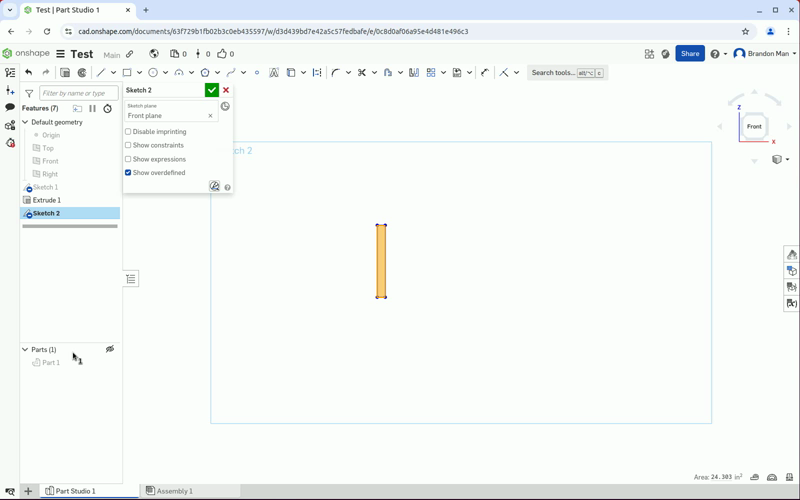
key(shift+y)
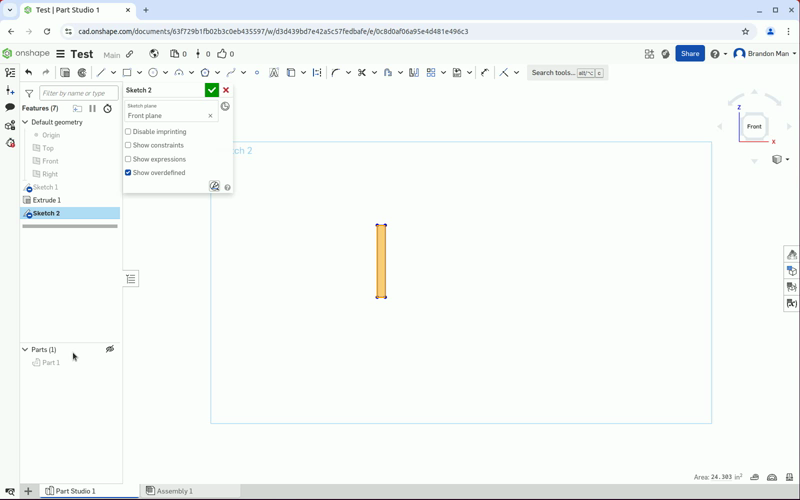
key(shift+e)
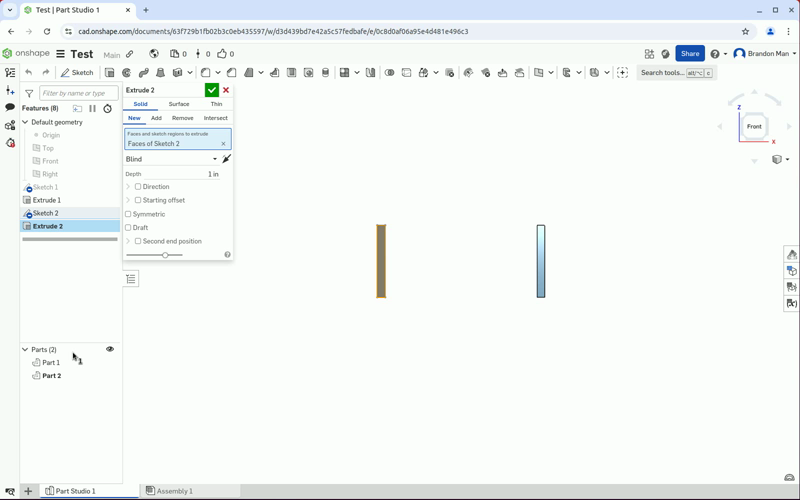
mouse_move(143, 106)
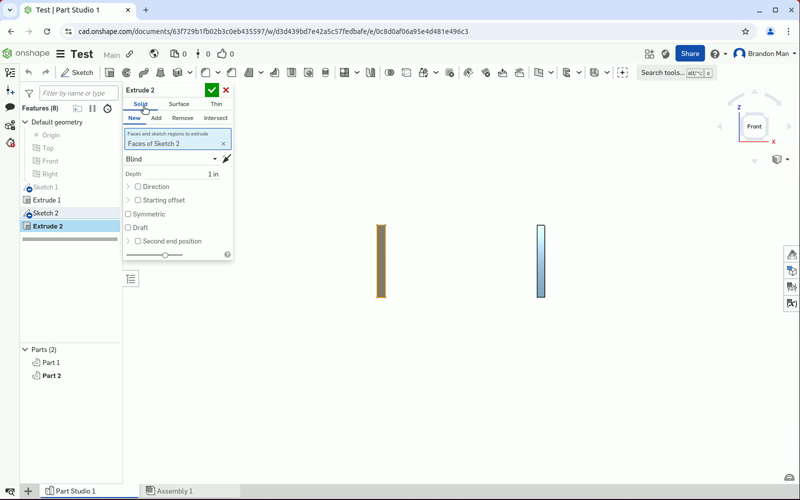
click(143, 106)
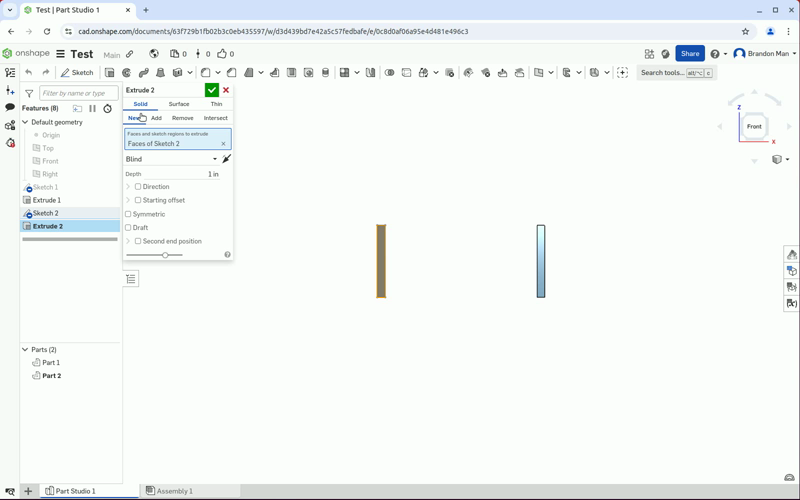
mouse_move(137, 120)
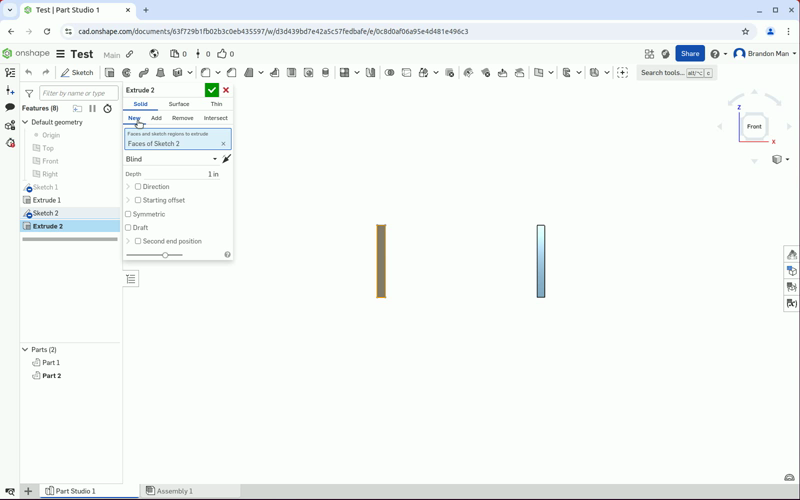
click(137, 120)
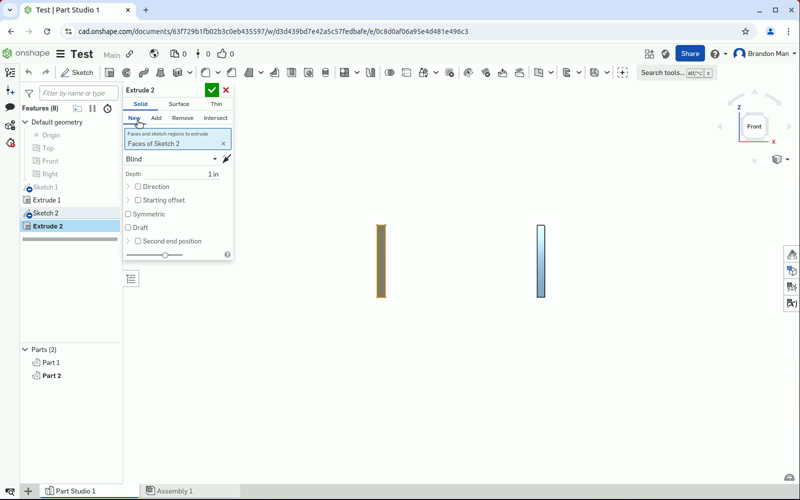
key(tab, 4)
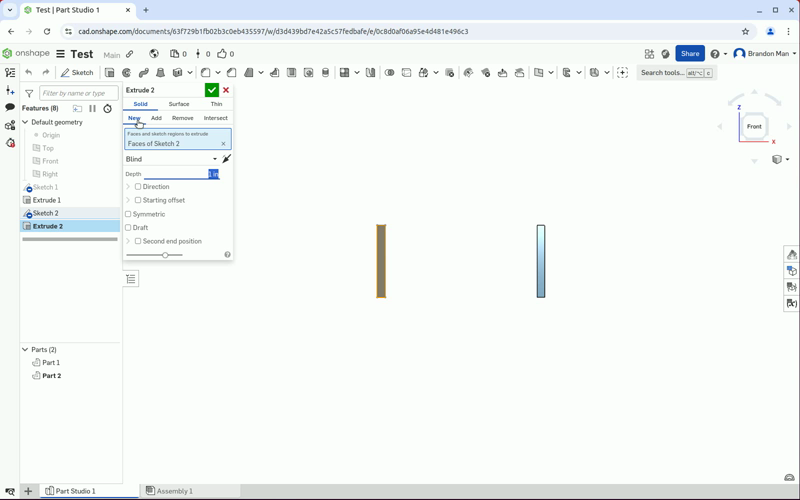
text(-1.204)
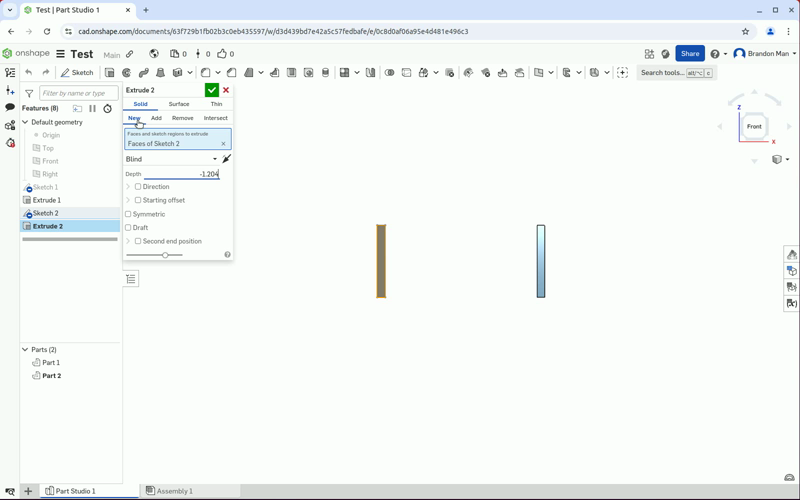
key(enter)
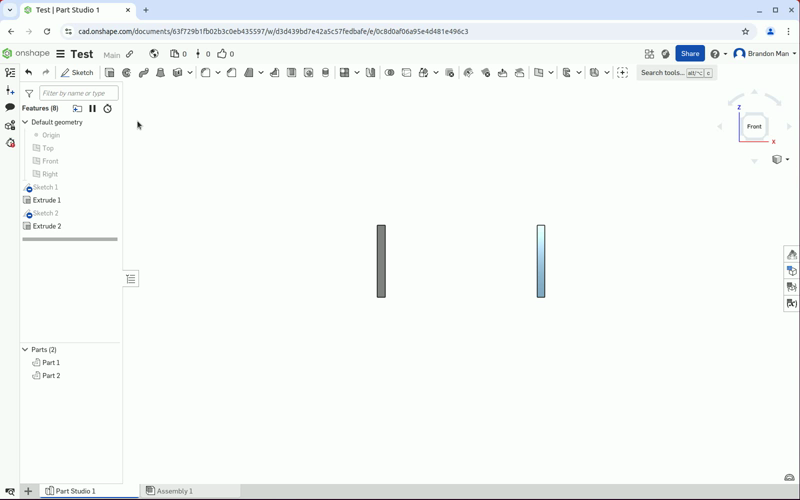
key(shift+h)
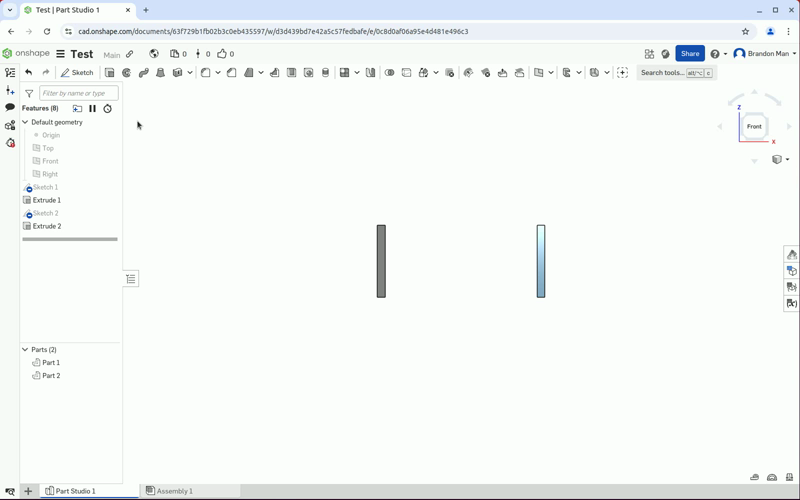
key(shift+h)
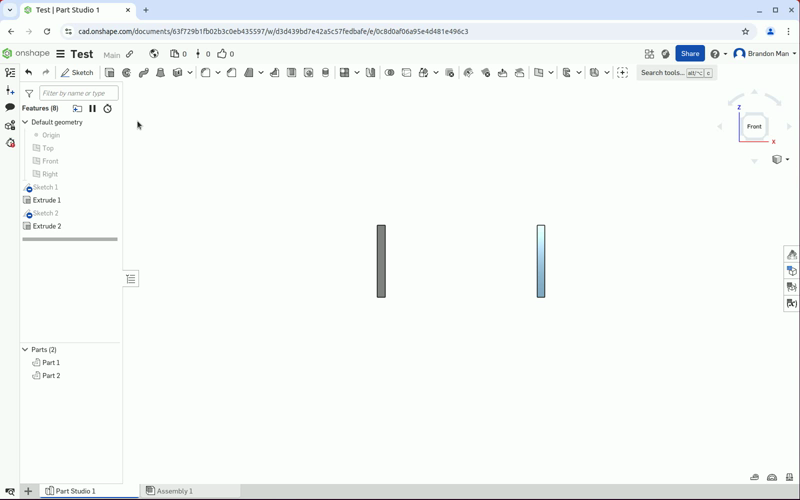
mouse_move(73, 189)
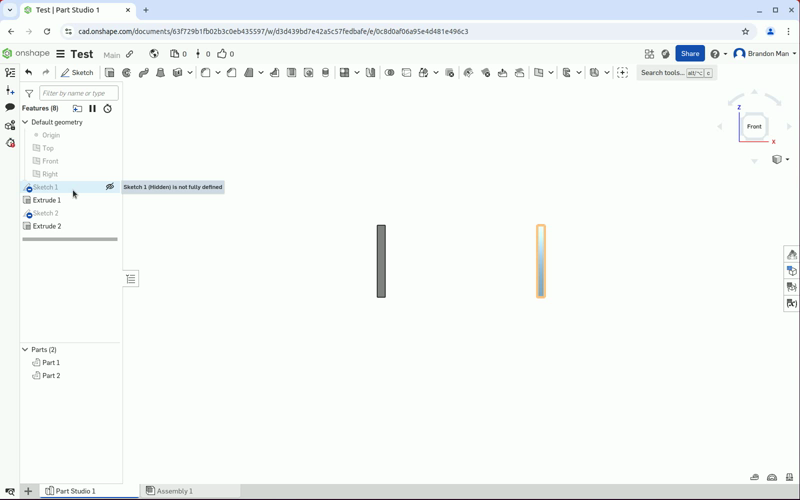
click(73, 189)
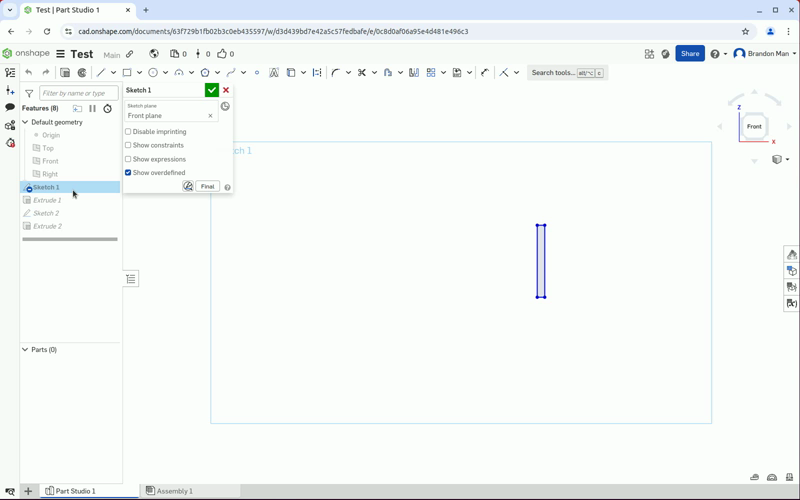
mouse_move(229, 92)
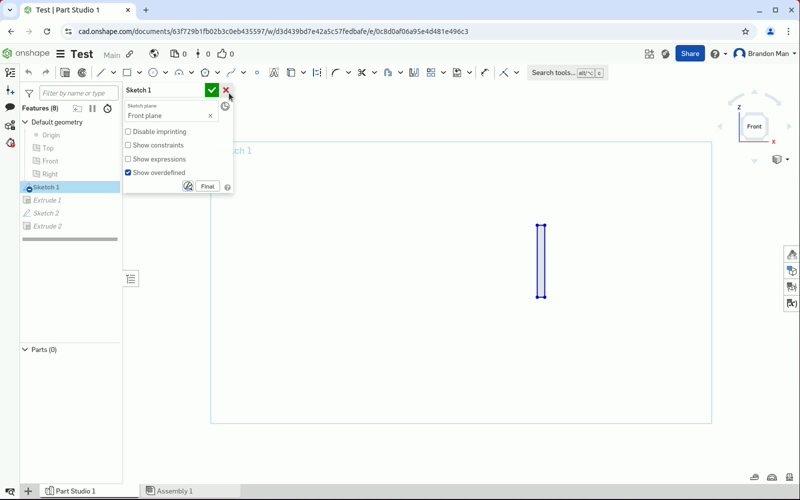
click(229, 92)
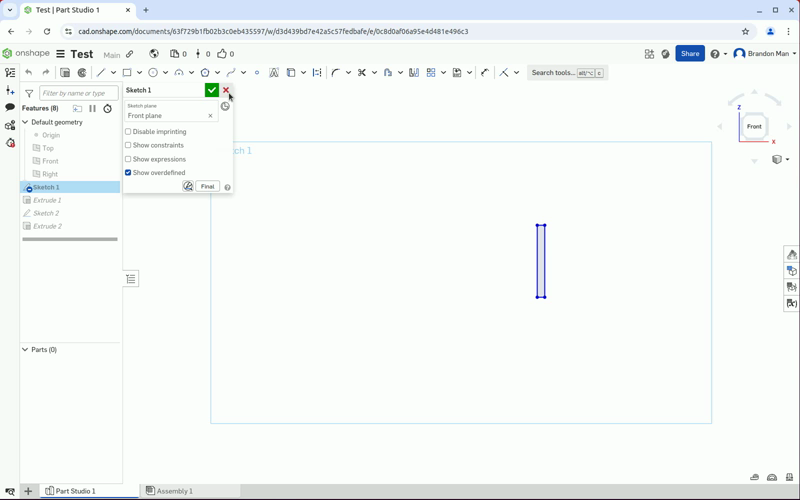
key(shift+s)
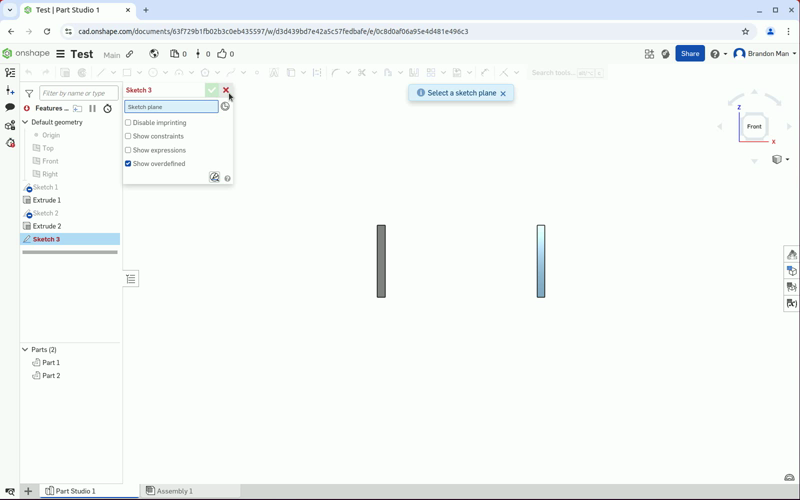
mouse_move(73, 163)
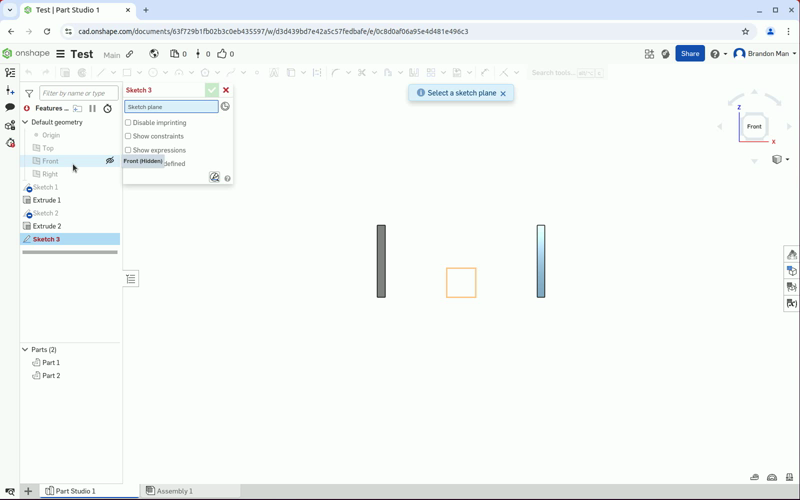
click(73, 163)
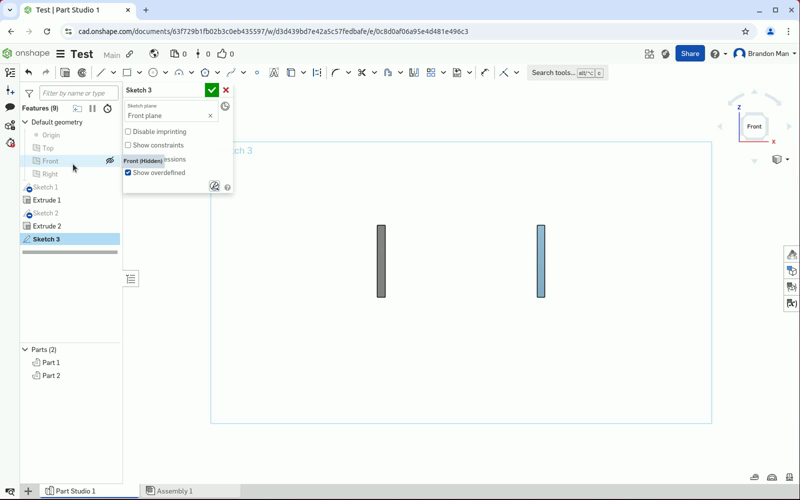
mouse_move(73, 352)
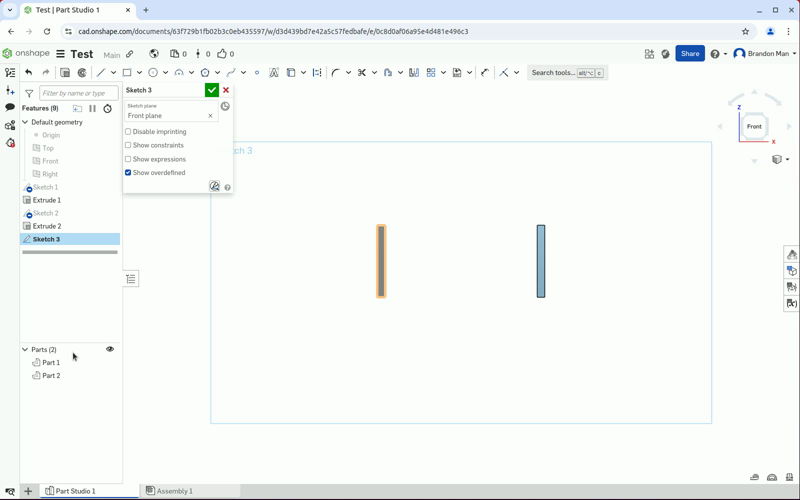
key(y)
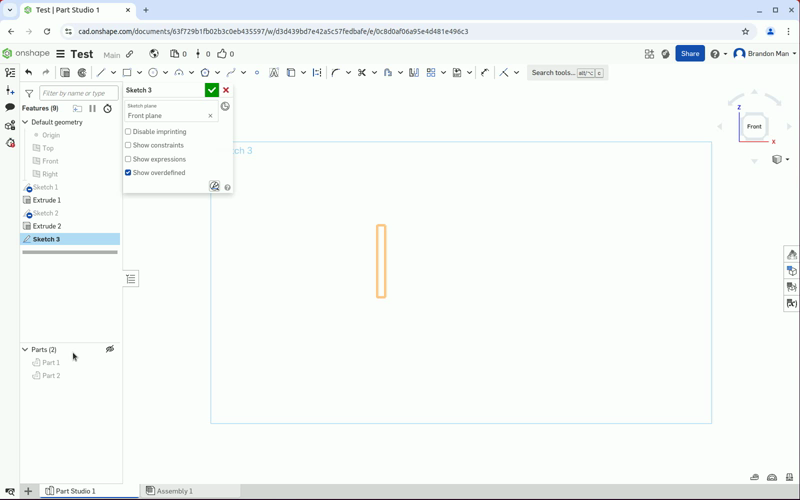
key(a)
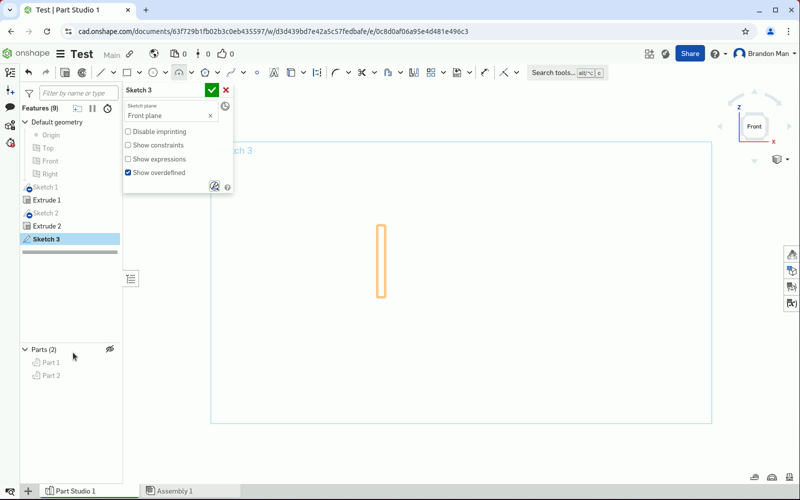
key_down(shift)
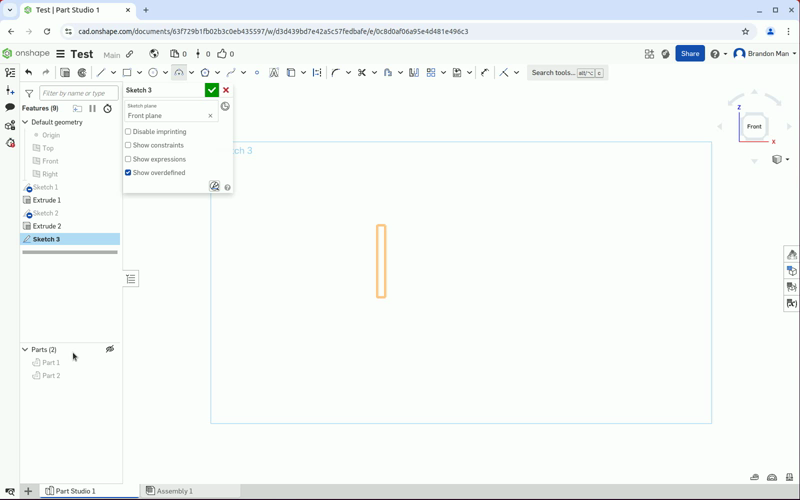
mouse_move(384, 391)
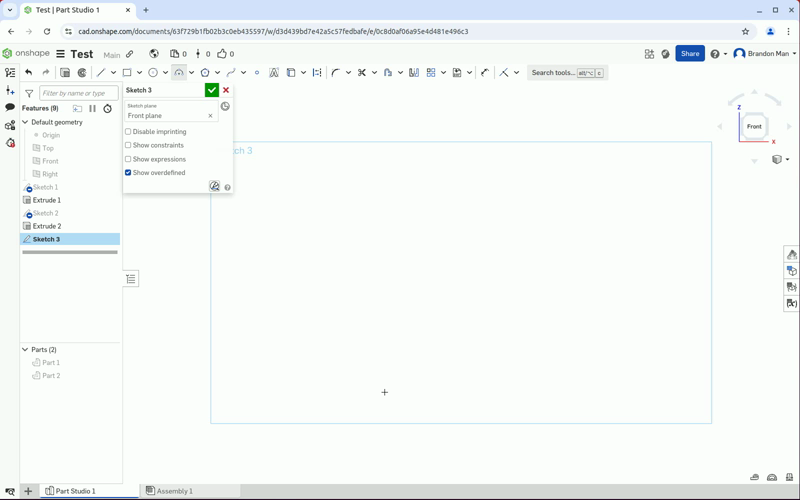
click(384, 391)
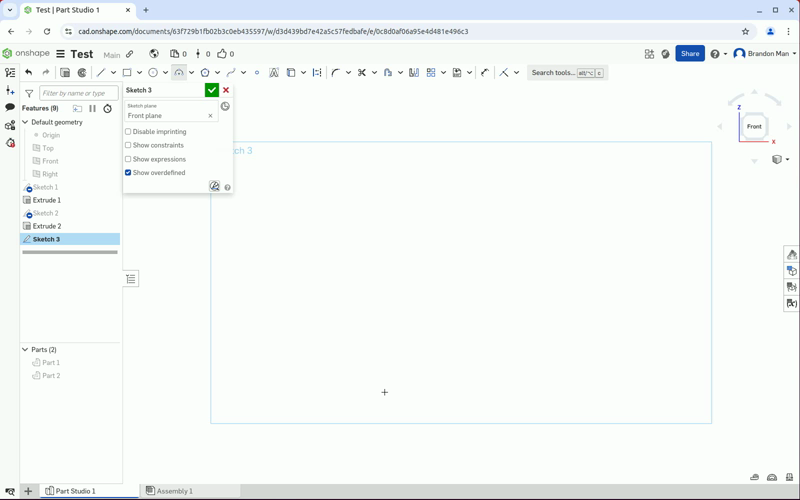
key_up(shift)
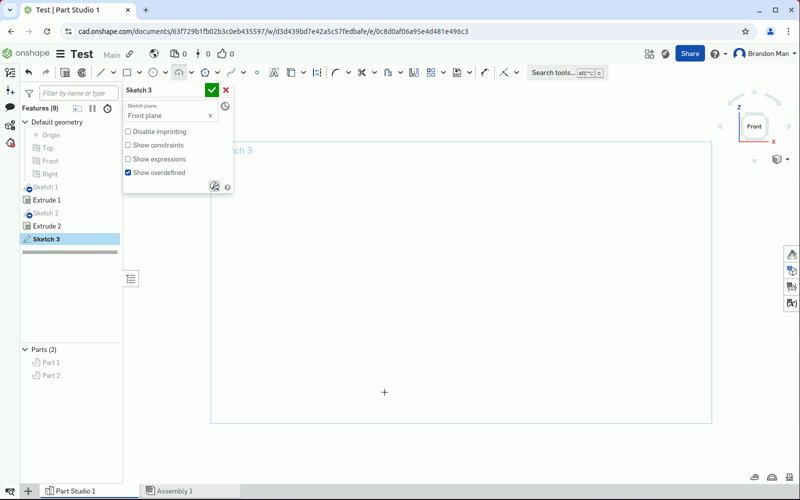
key_down(shift)
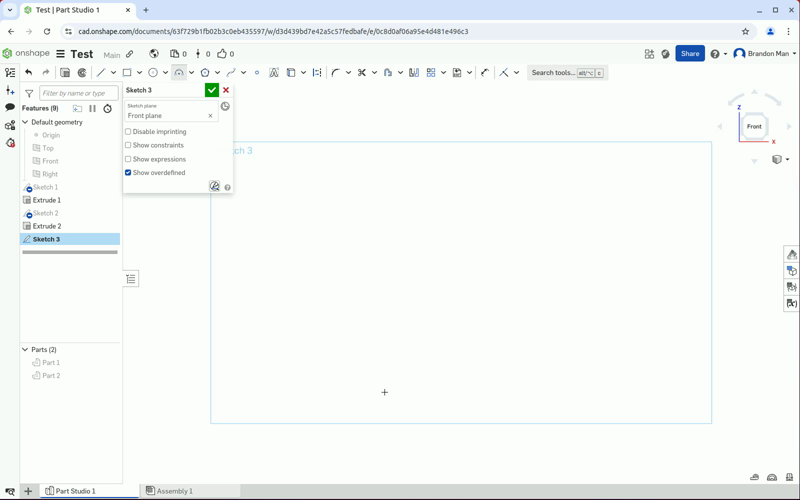
mouse_move(386, 394)
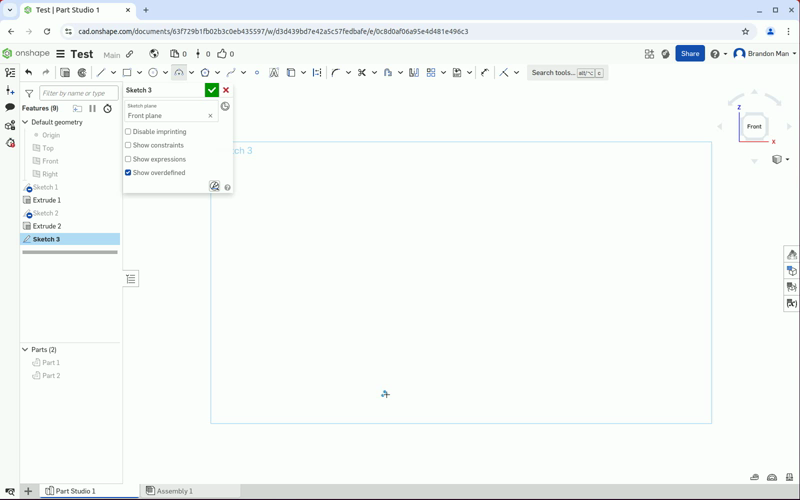
scroll(6)
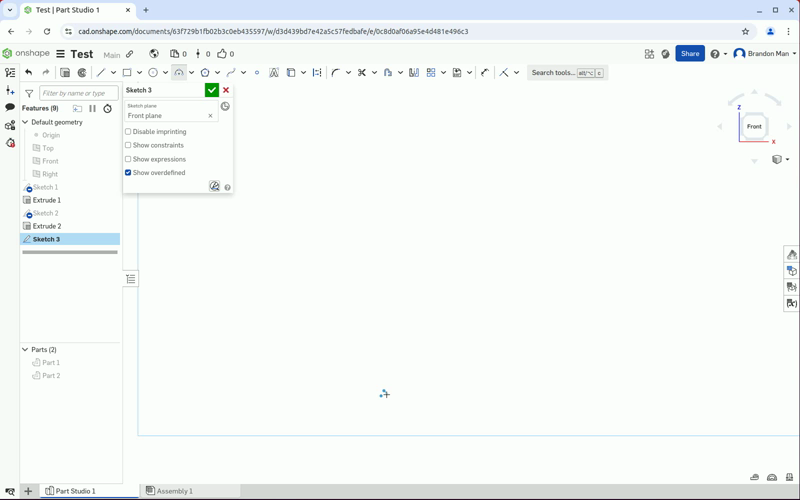
scroll(6)
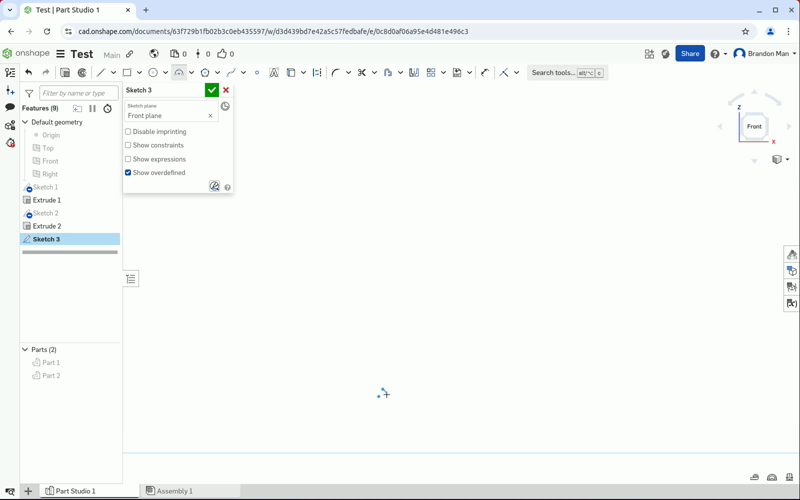
scroll(6)
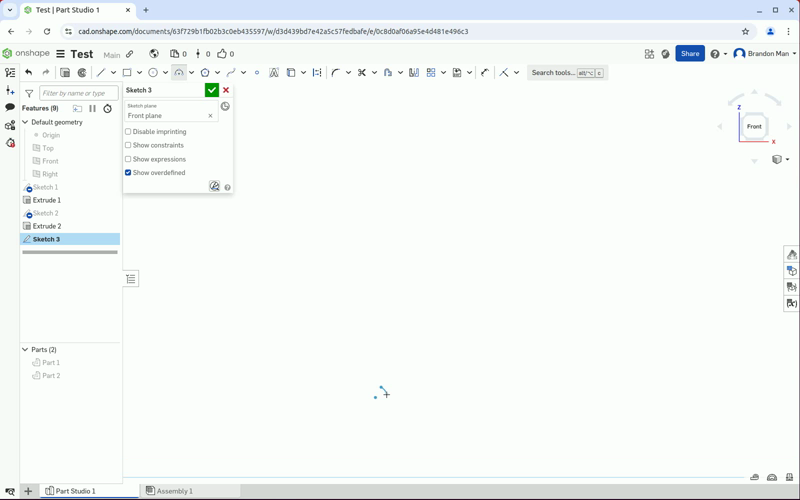
scroll(6)
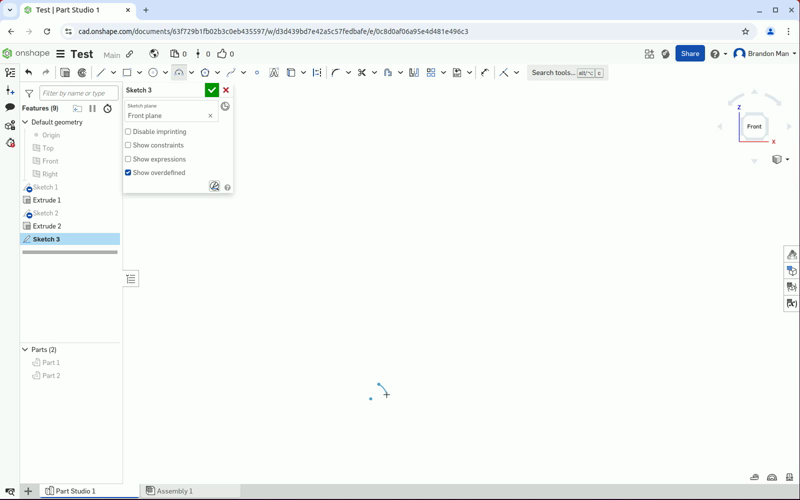
scroll(6)
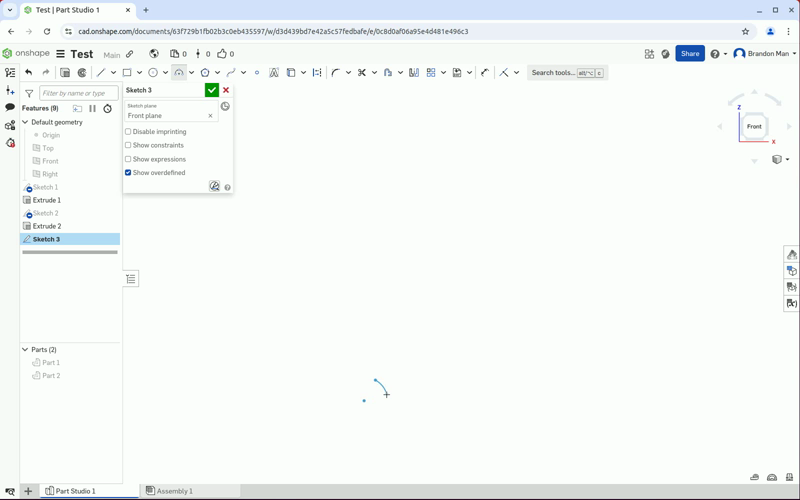
scroll(6)
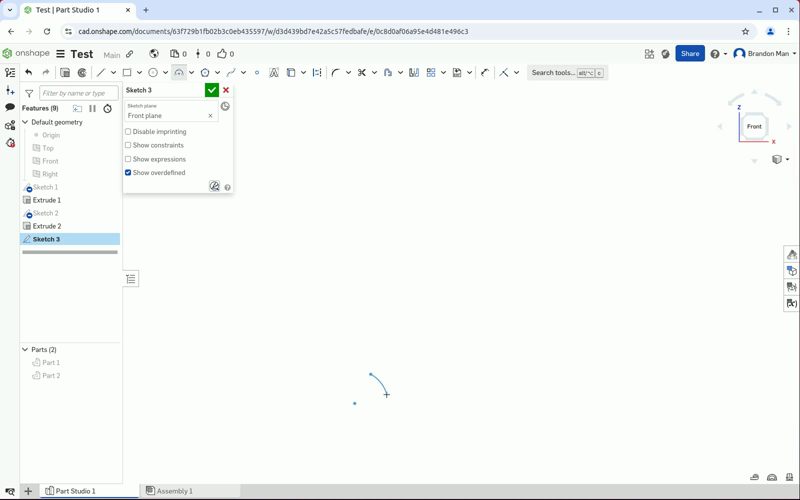
scroll(6)
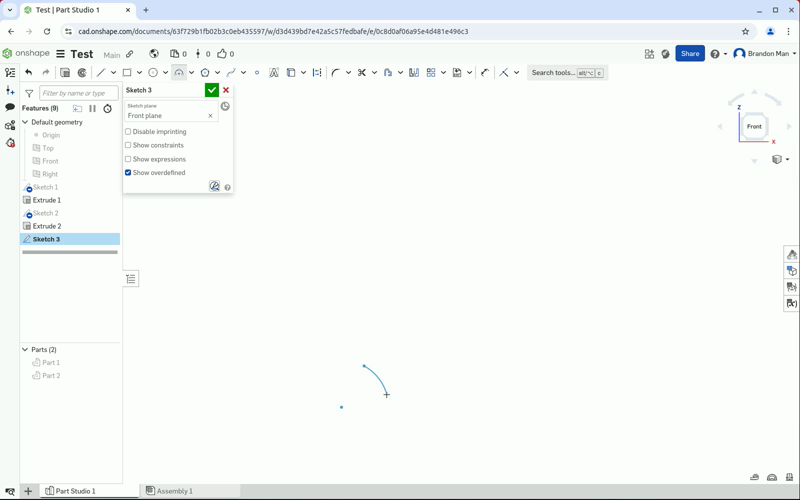
click(386, 394)
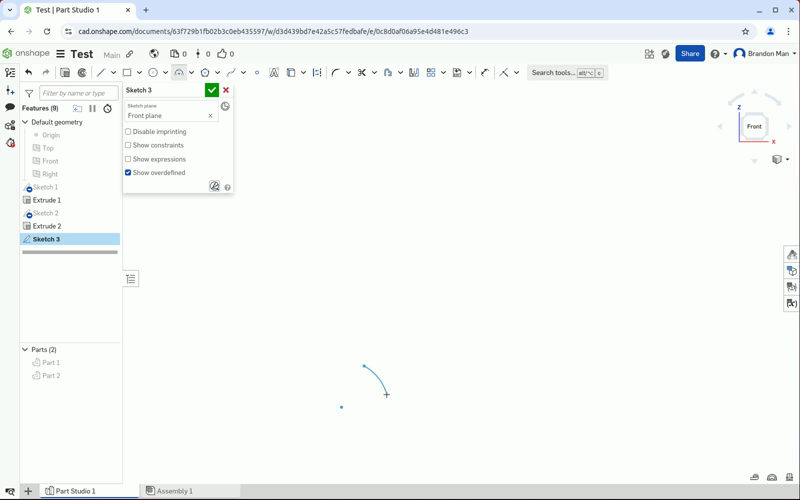
scroll(-6)
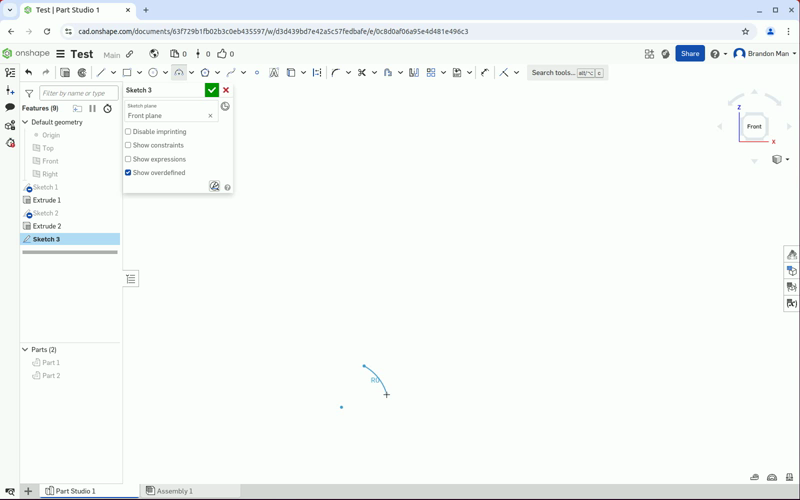
scroll(-6)
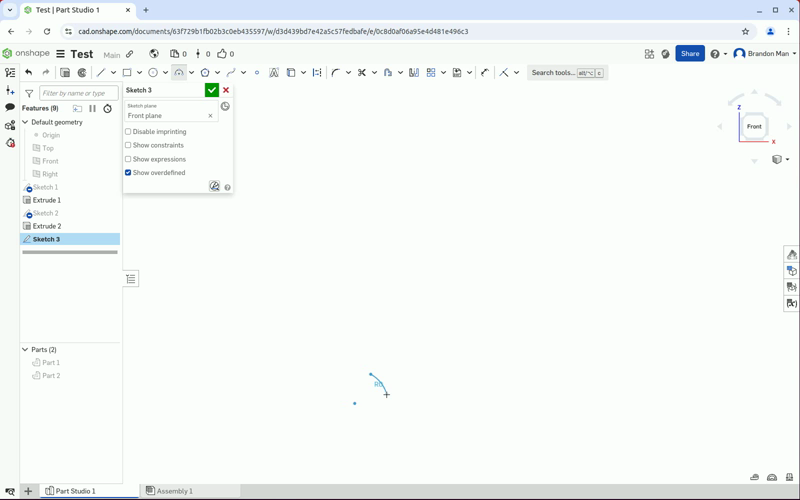
scroll(-6)
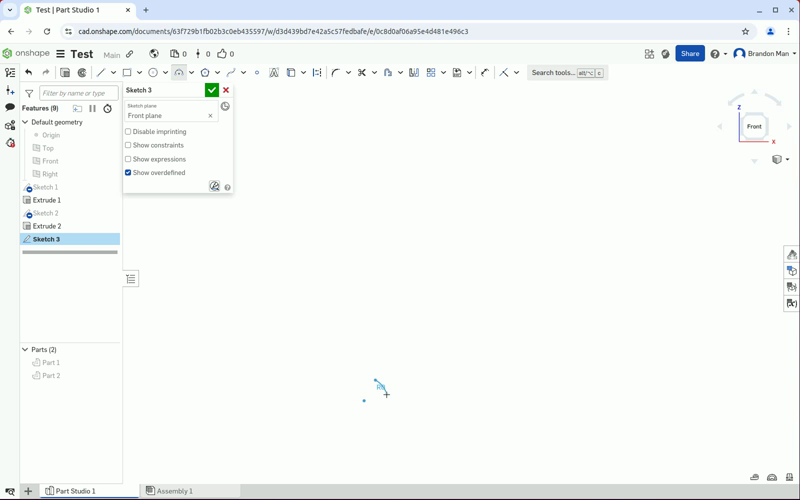
scroll(-6)
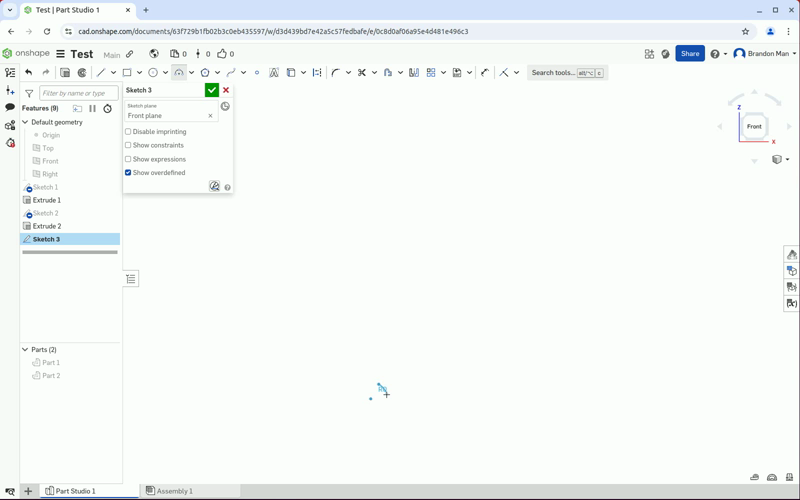
scroll(-6)
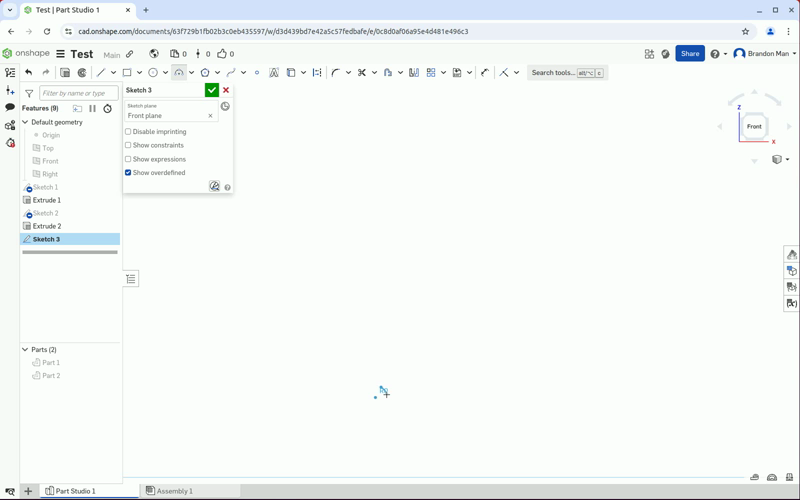
scroll(-6)
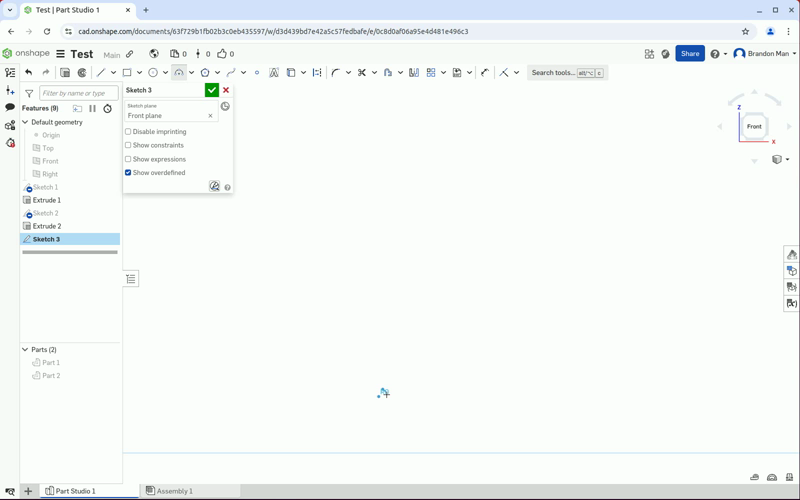
scroll(-6)
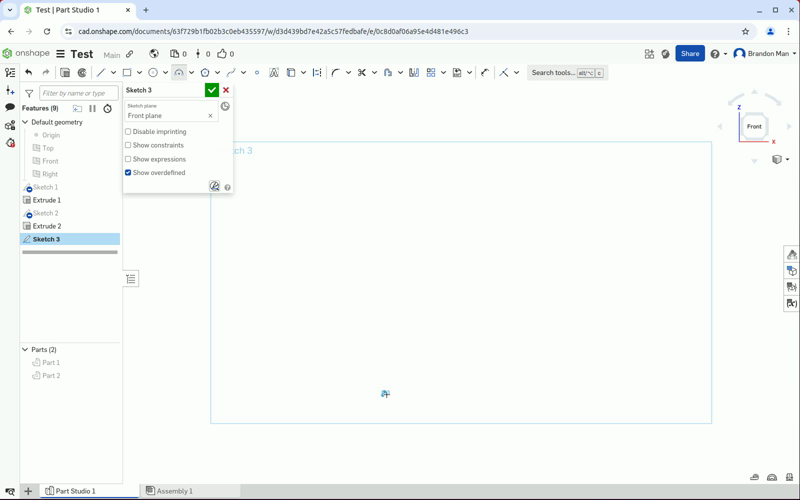
mouse_move(385, 393)
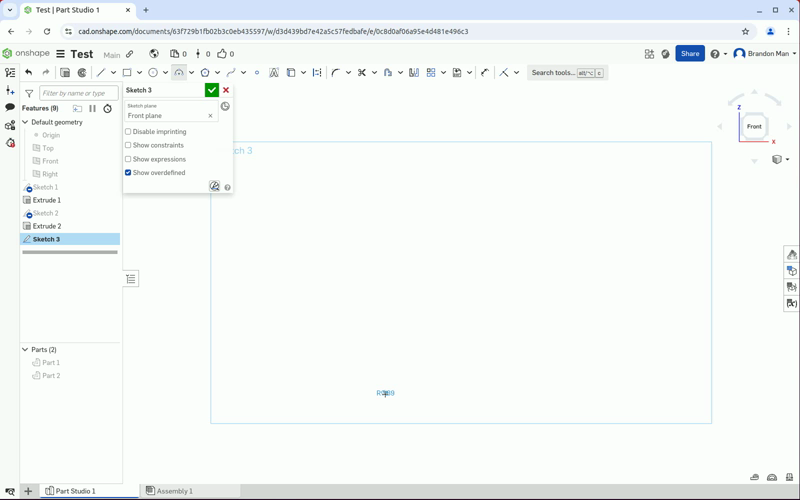
scroll(6)
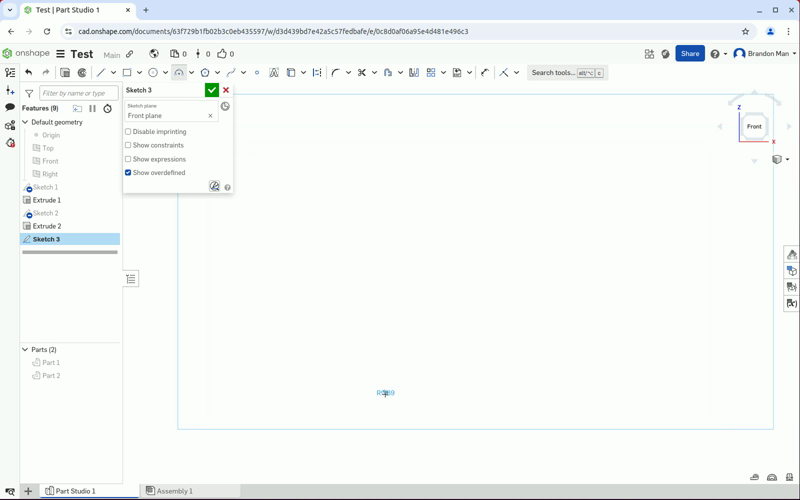
scroll(6)
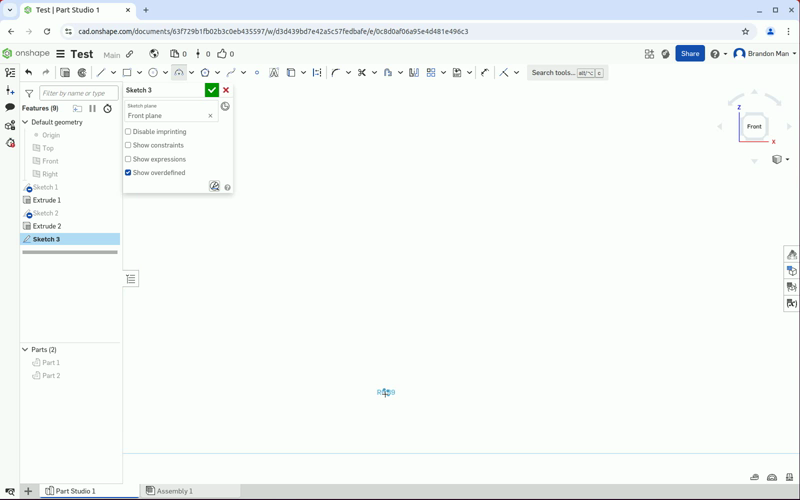
scroll(6)
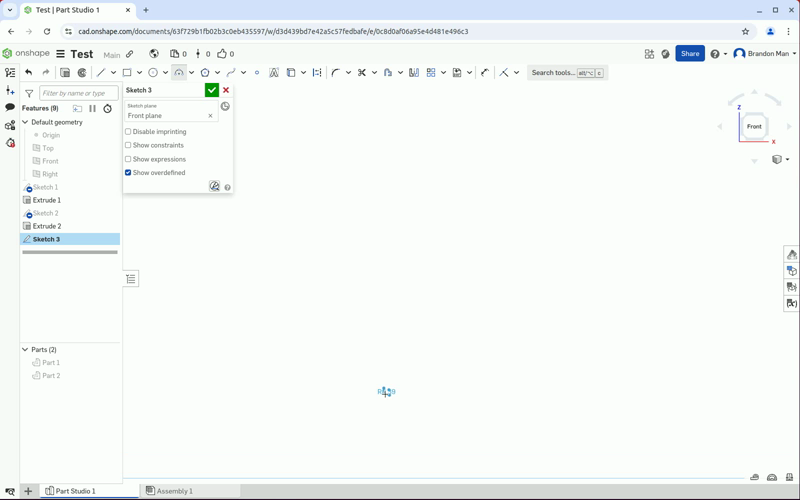
scroll(6)
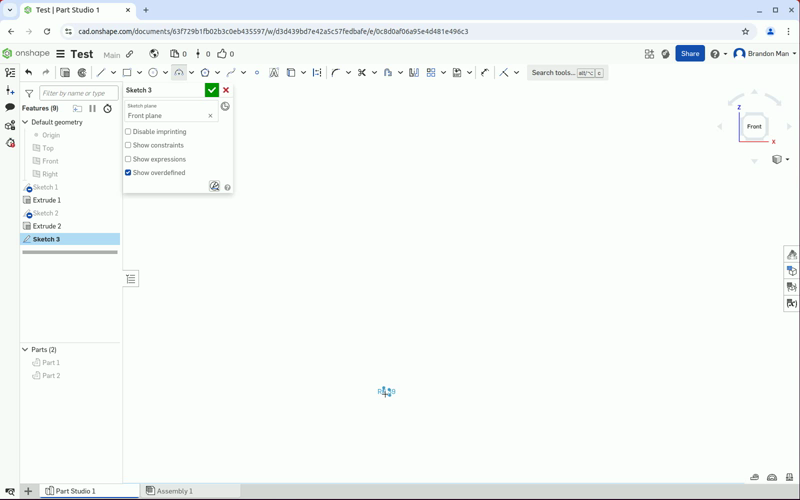
scroll(6)
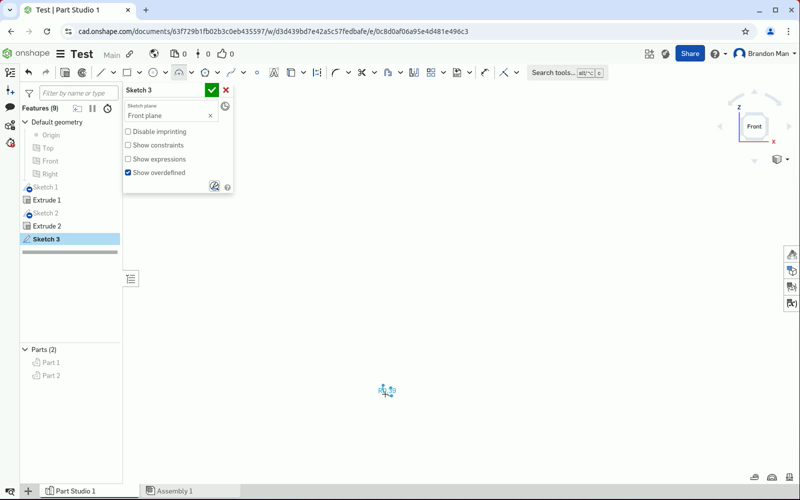
scroll(6)
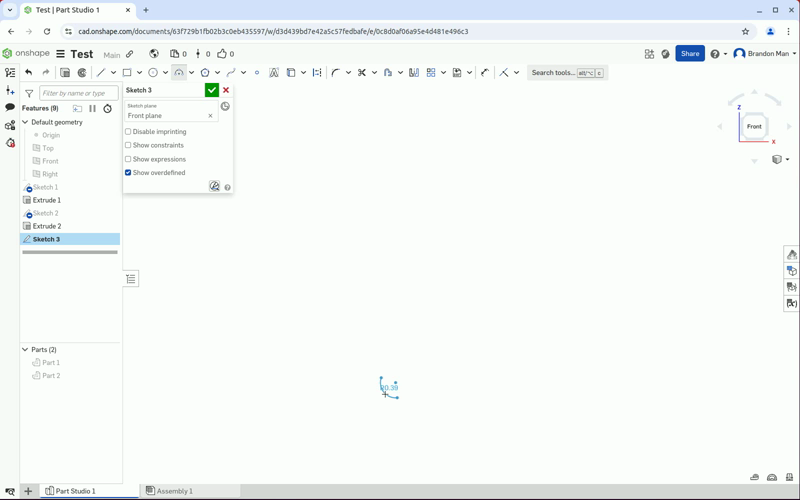
scroll(6)
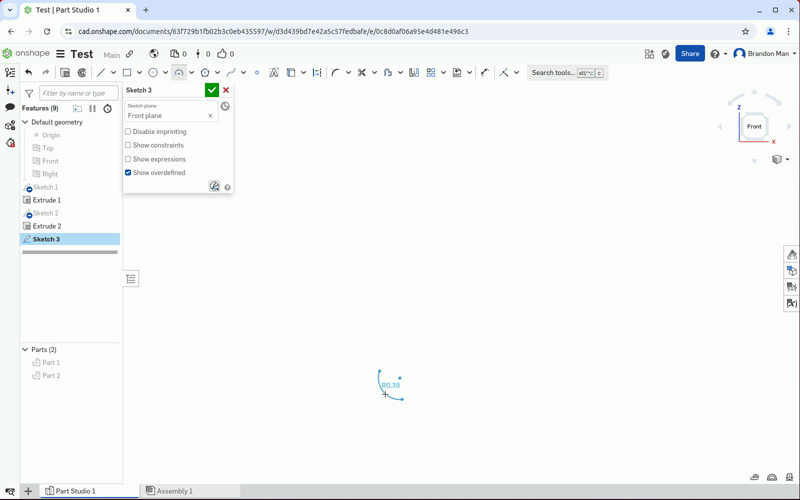
click(385, 393)
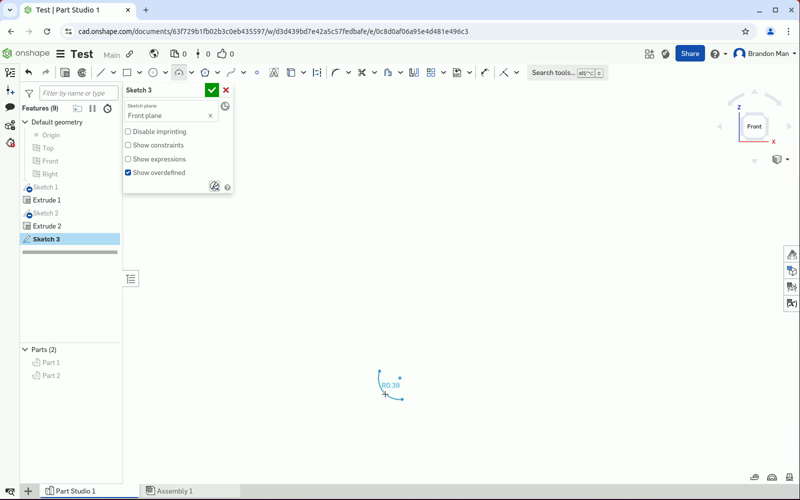
scroll(-6)
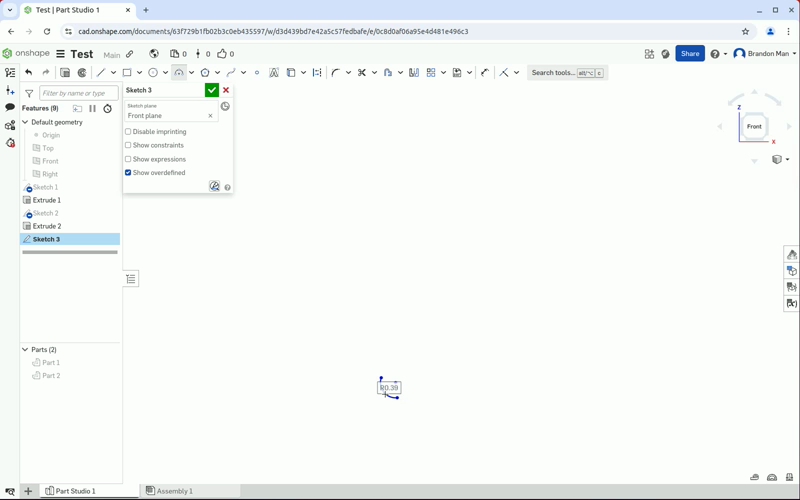
scroll(-6)
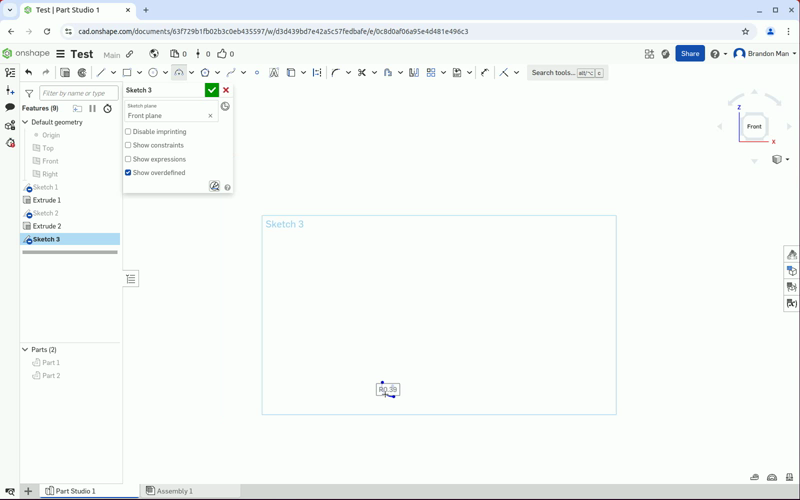
scroll(-6)
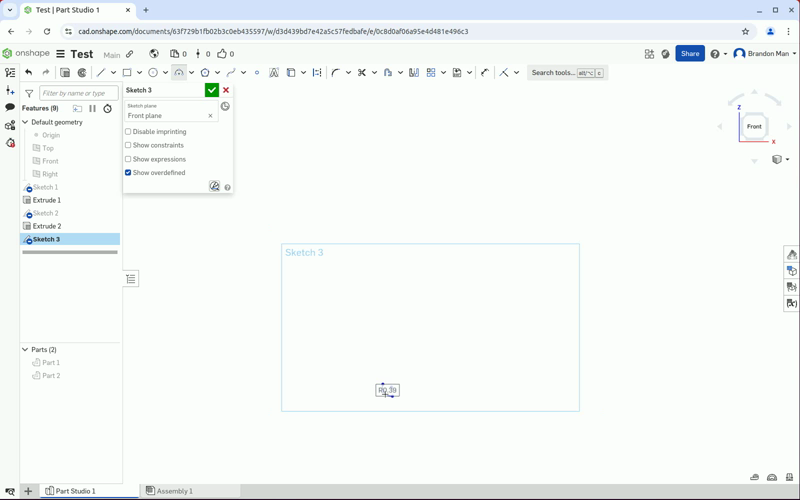
scroll(-6)
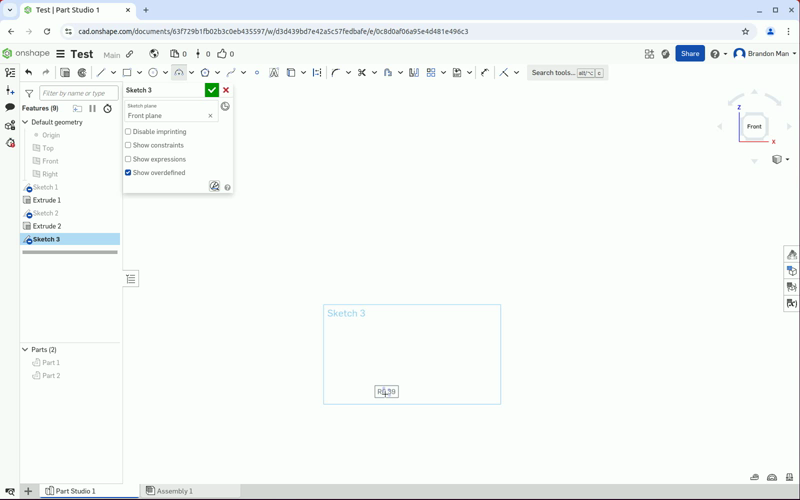
scroll(-6)
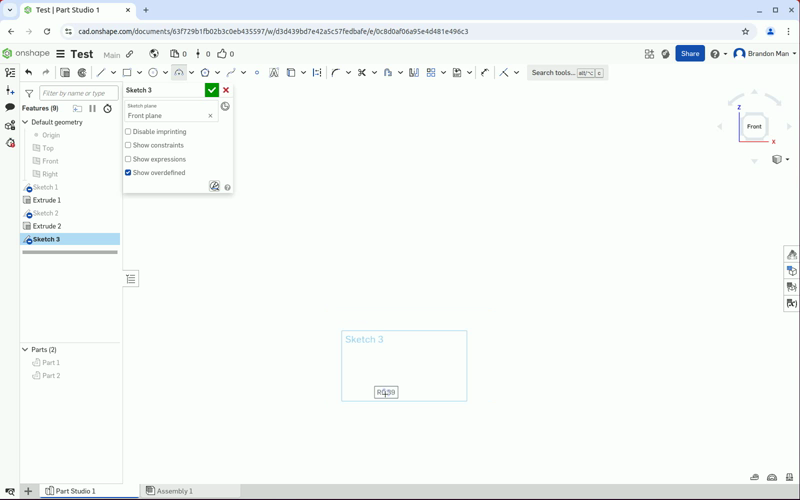
scroll(-6)
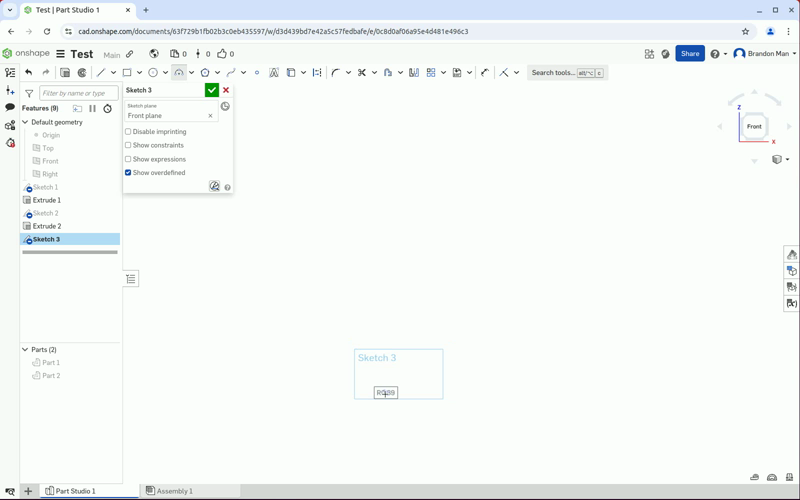
scroll(-6)
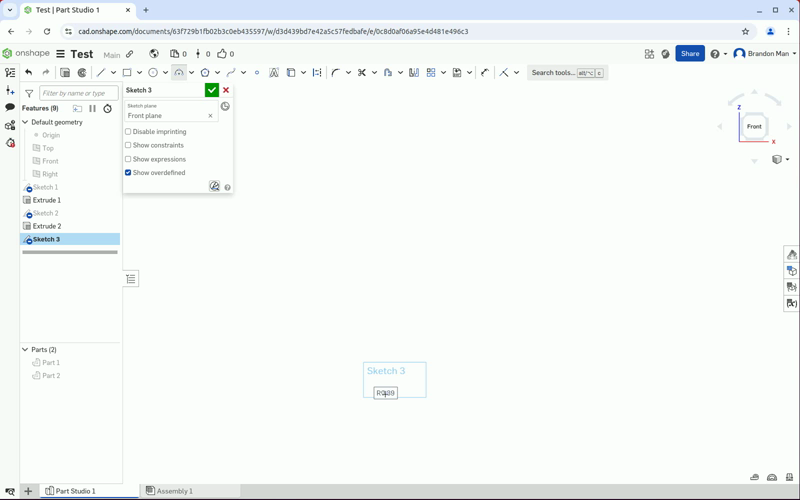
key_up(shift)
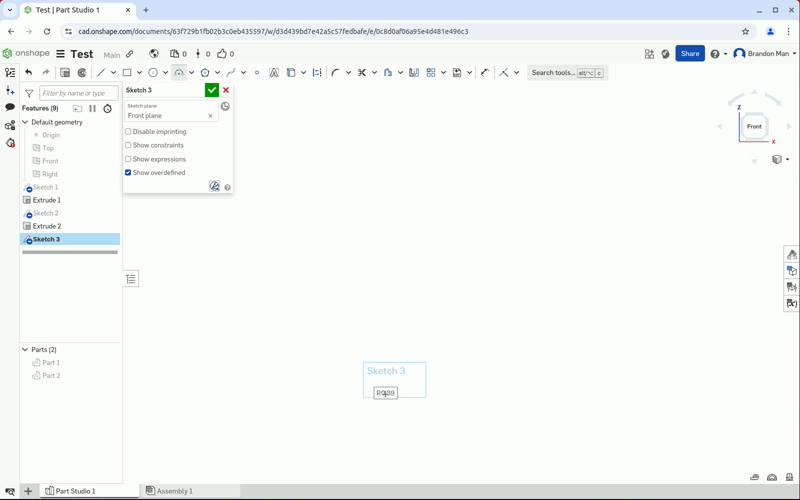
key(esc)
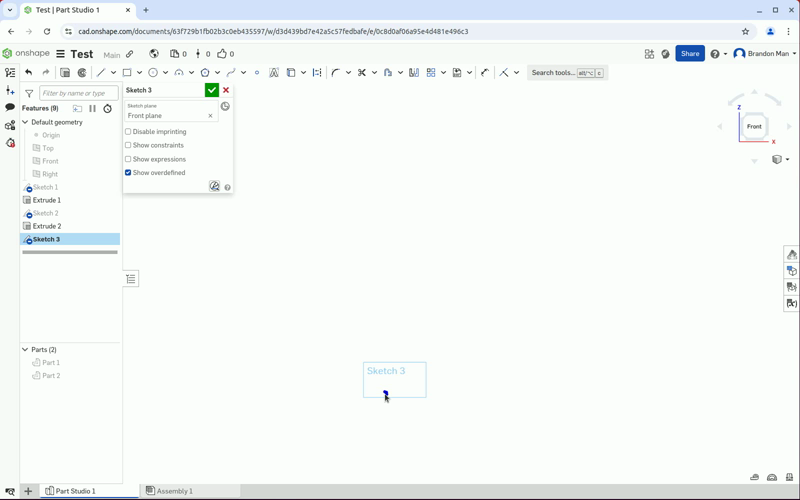
key(l)
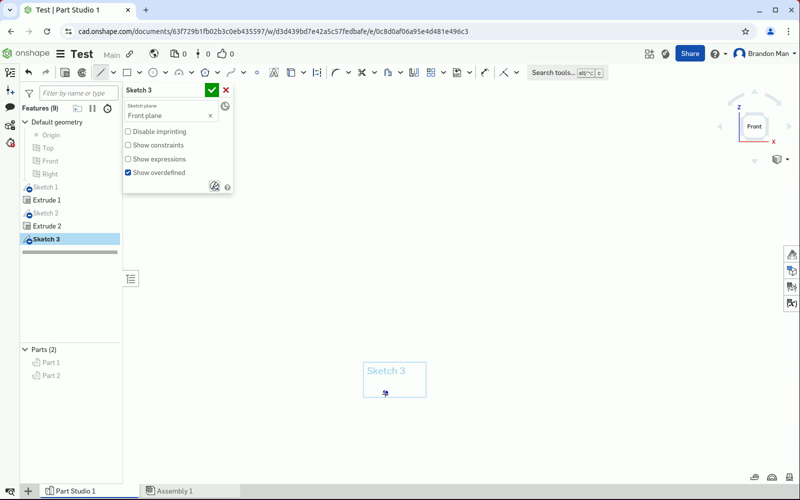
mouse_move(386, 394)
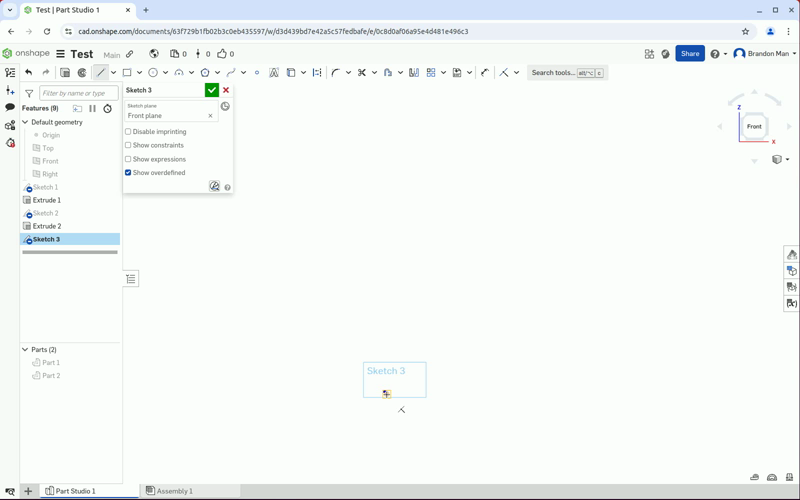
scroll(6)
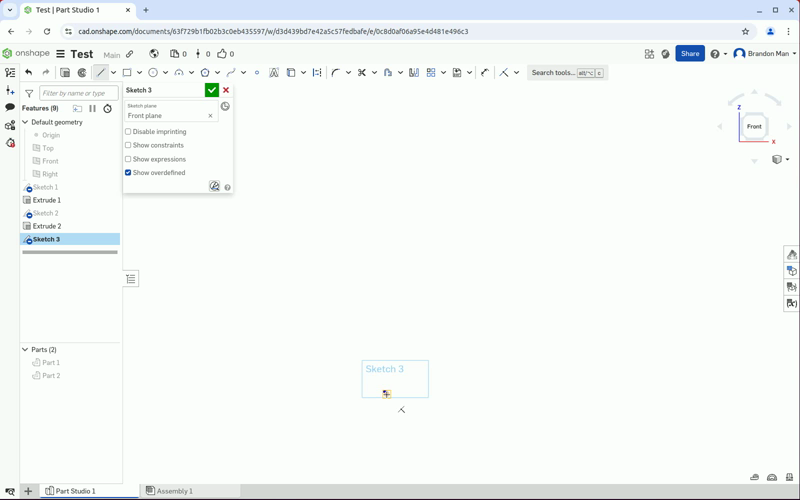
scroll(6)
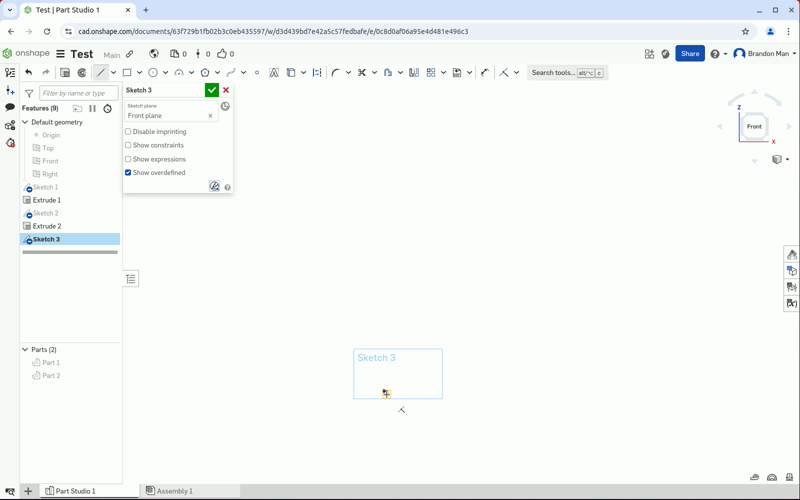
scroll(6)
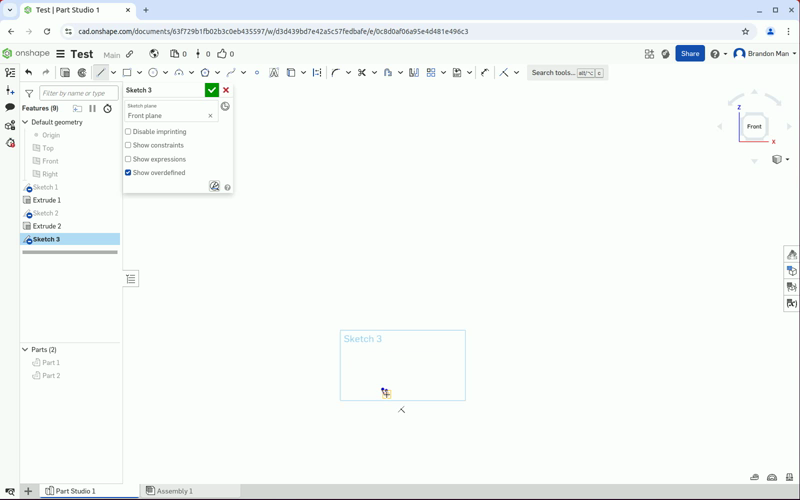
scroll(6)
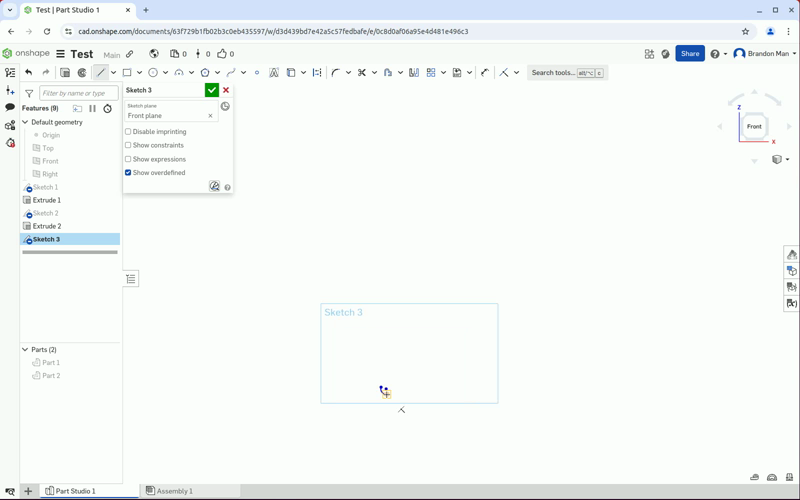
scroll(6)
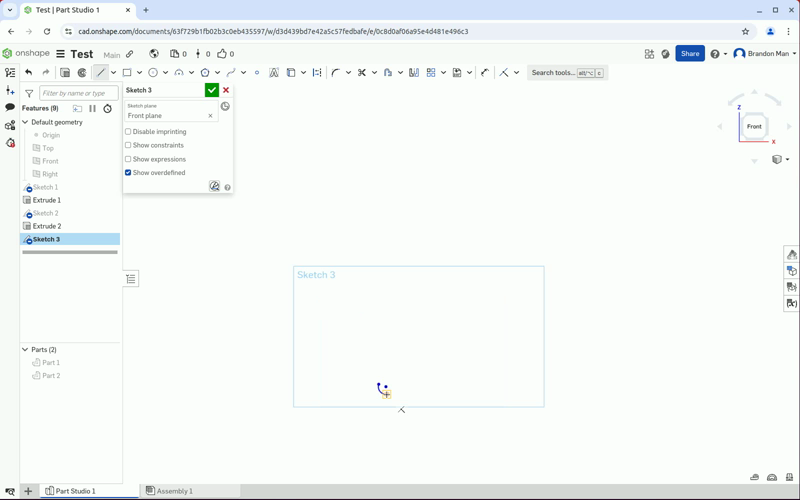
scroll(6)
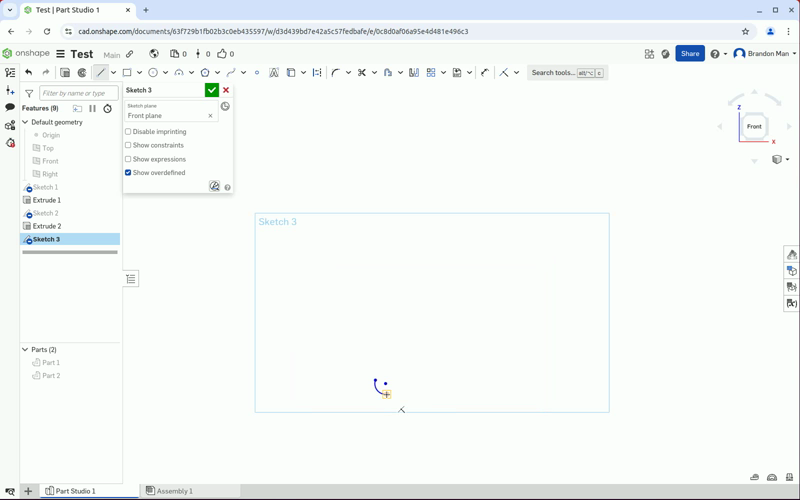
scroll(6)
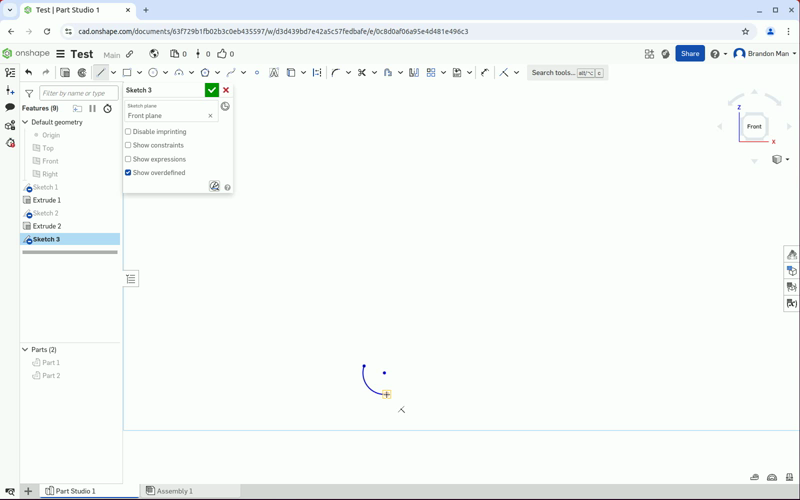
click(386, 394)
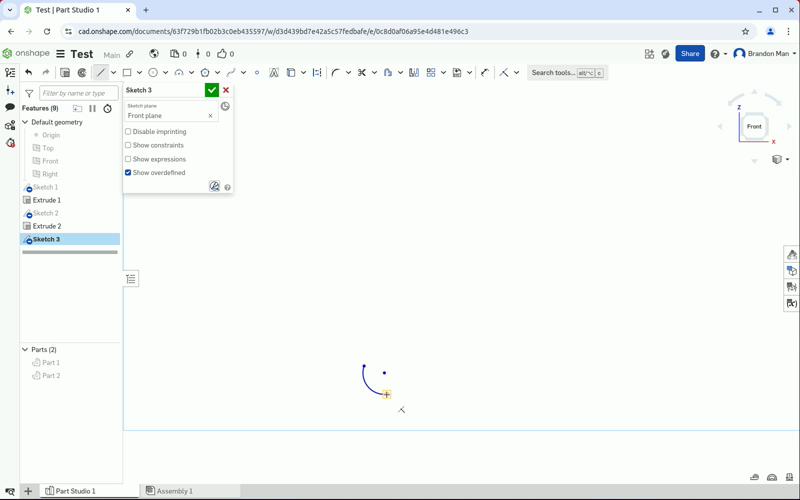
scroll(-6)
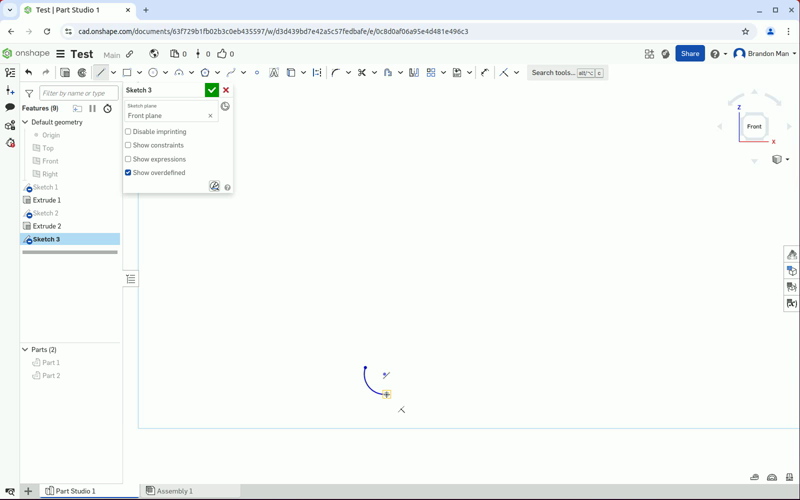
scroll(-6)
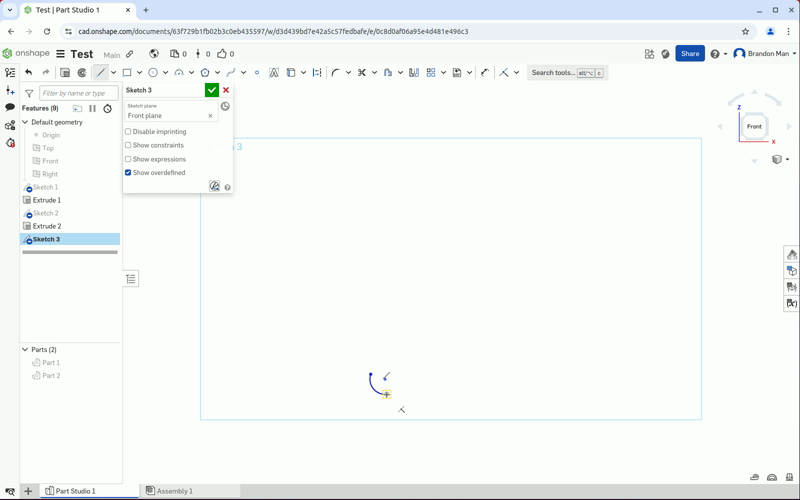
scroll(-6)
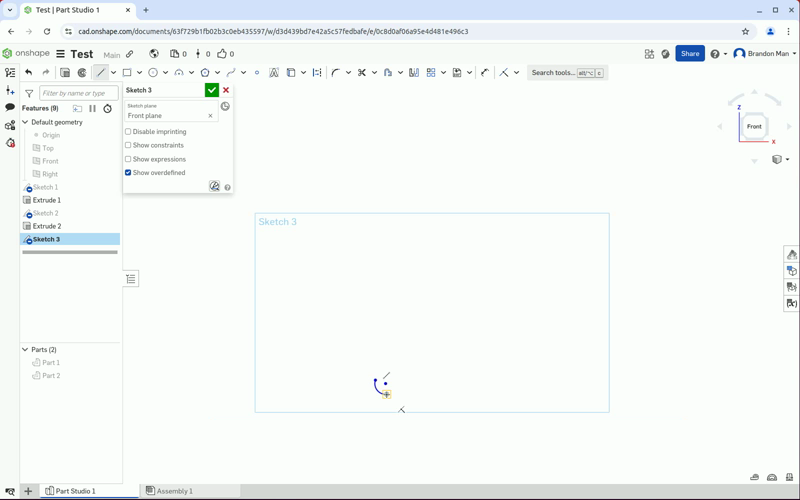
scroll(-6)
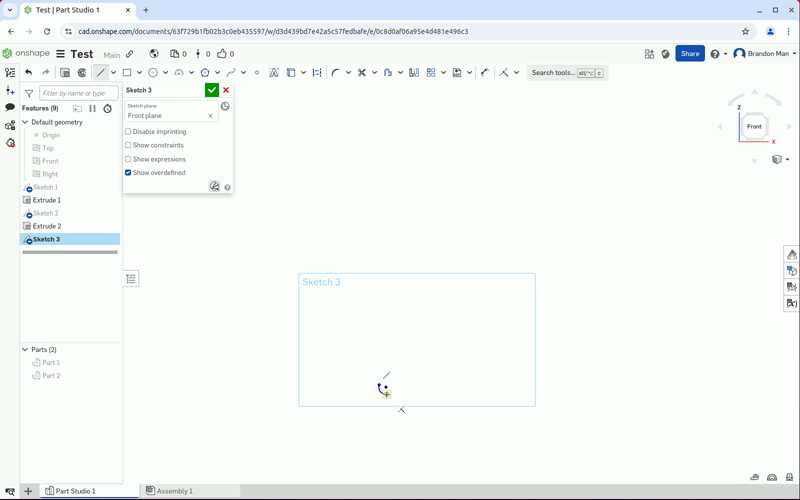
scroll(-6)
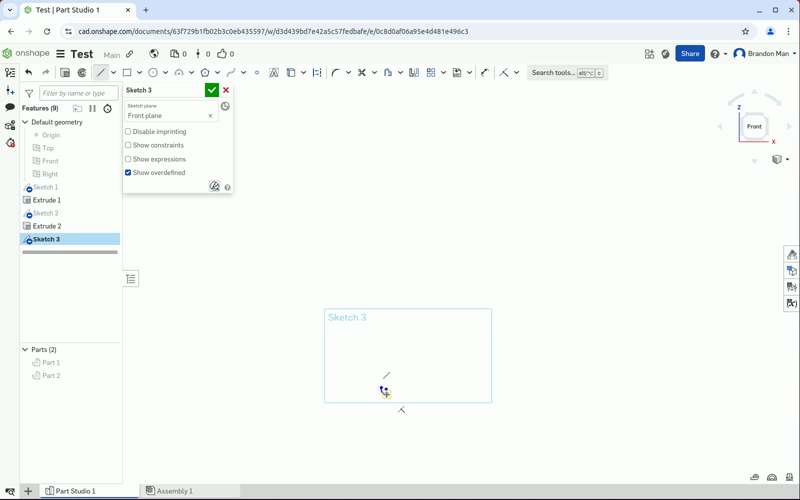
scroll(-6)
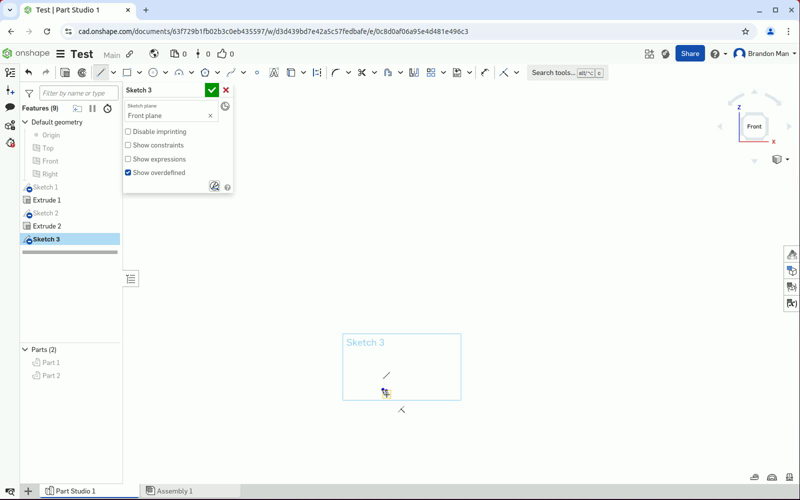
scroll(-6)
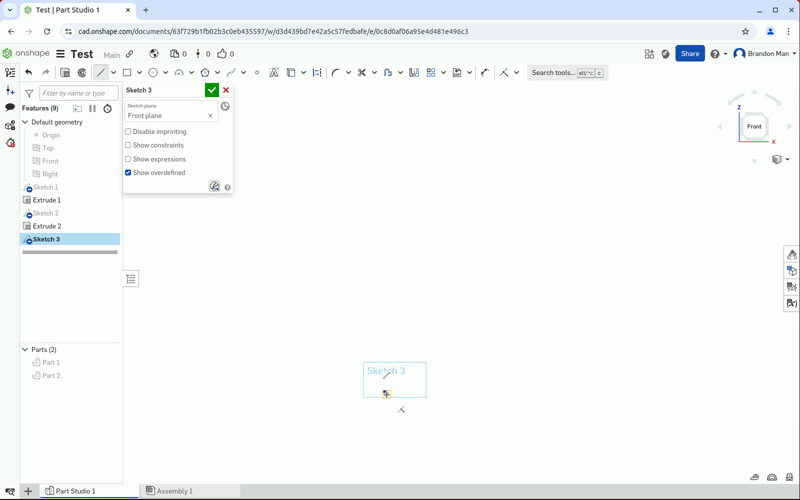
key_down(shift)
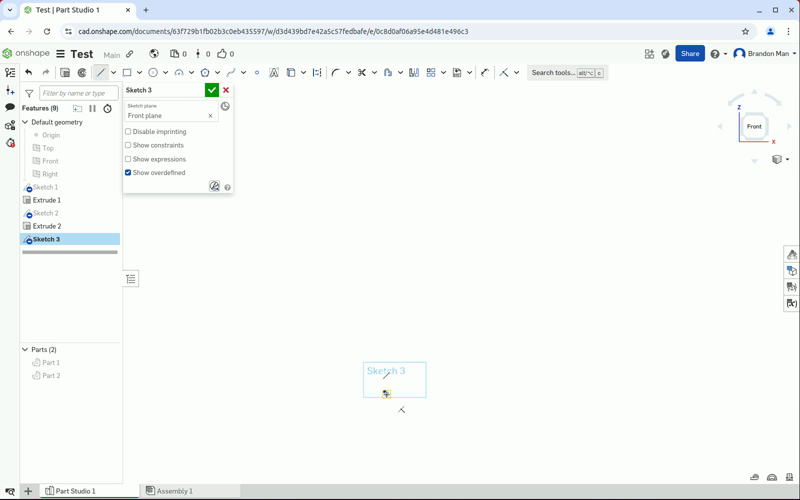
mouse_move(533, 394)
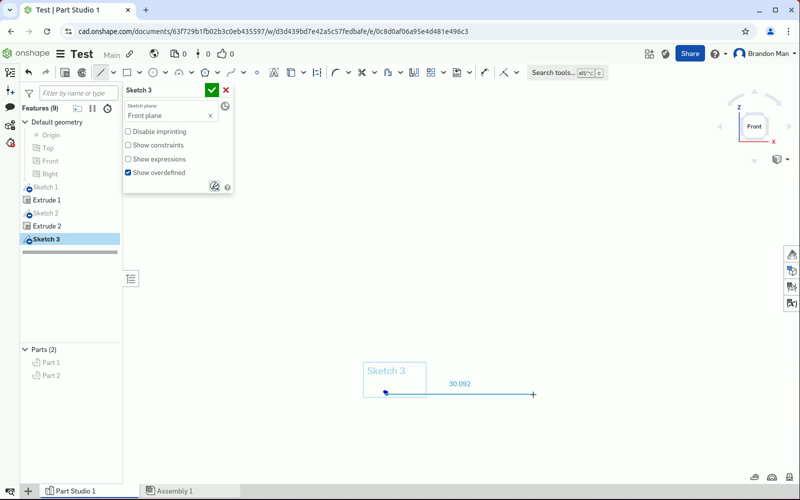
click(533, 394)
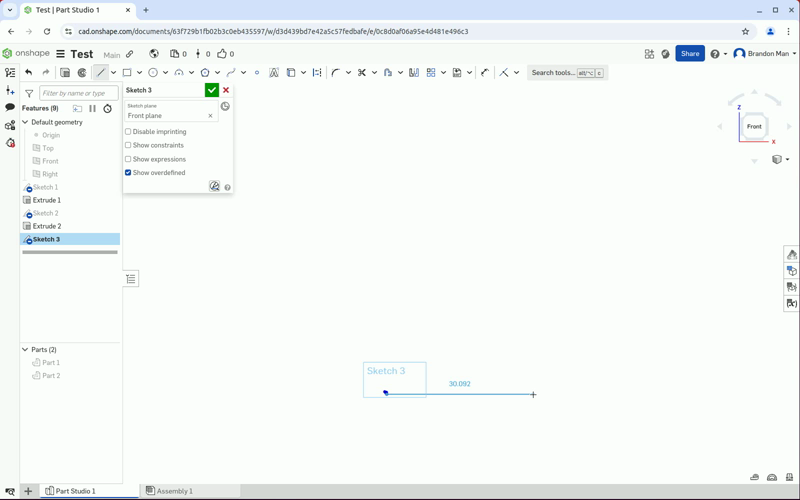
key_up(shift)
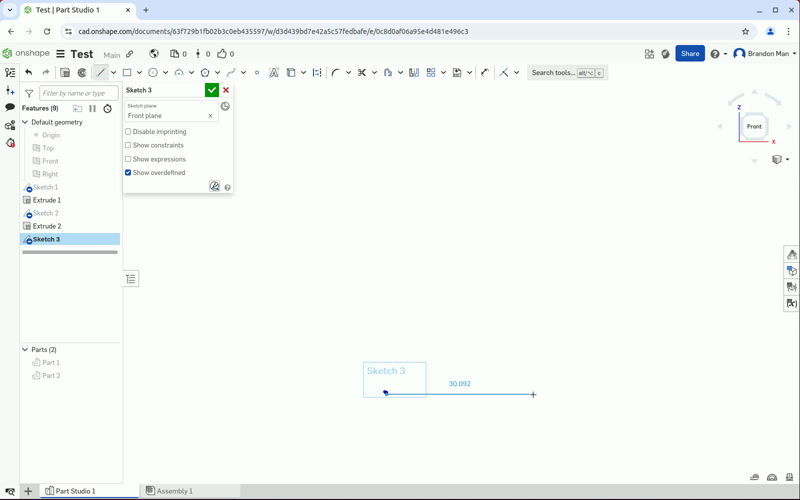
key(esc)
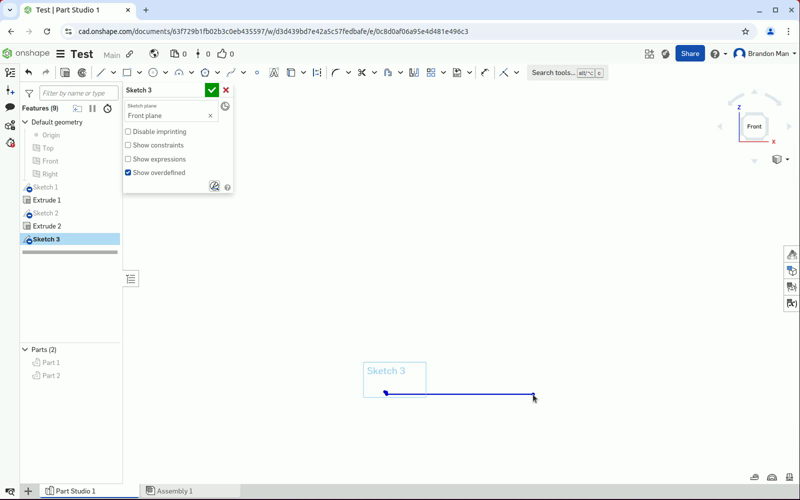
key(a)
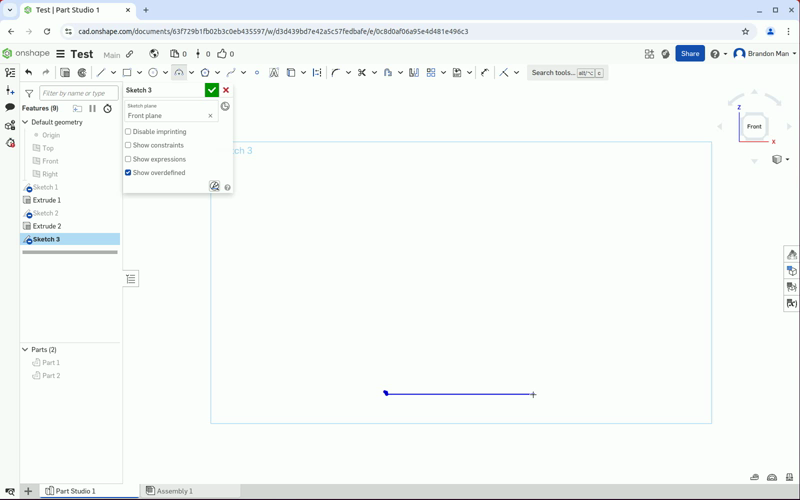
mouse_move(533, 394)
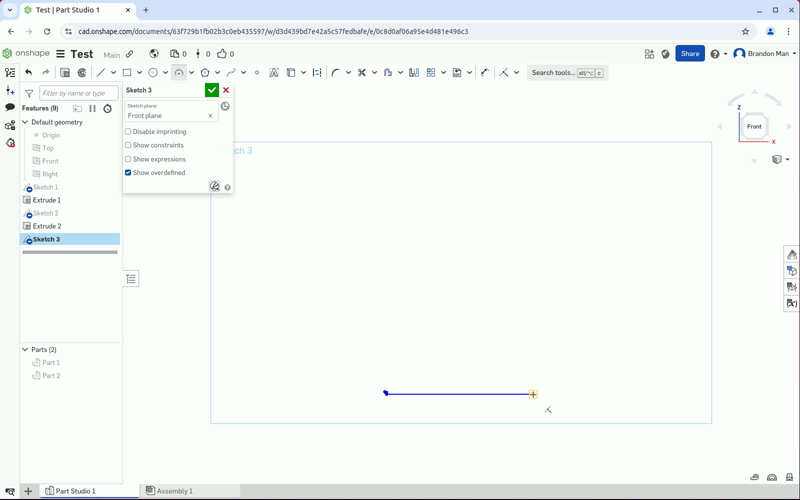
click(533, 394)
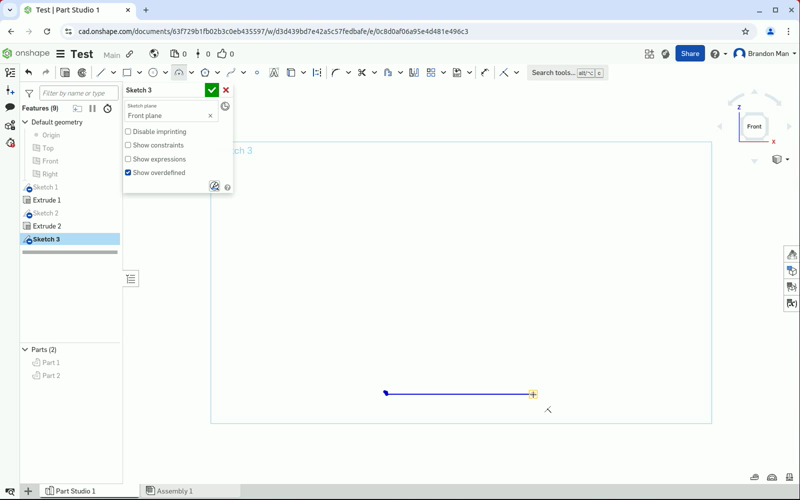
key_down(shift)
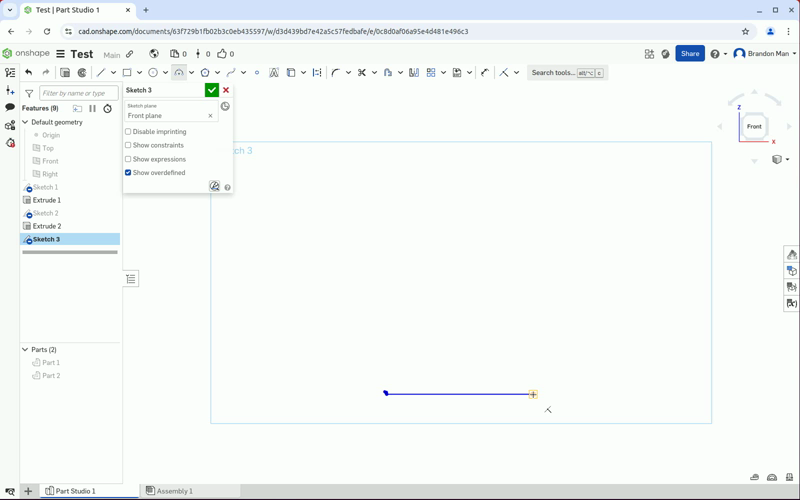
mouse_move(535, 392)
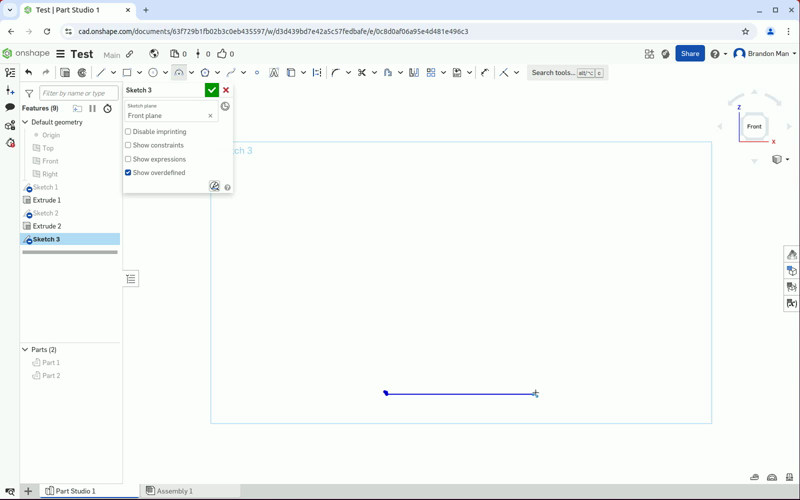
scroll(6)
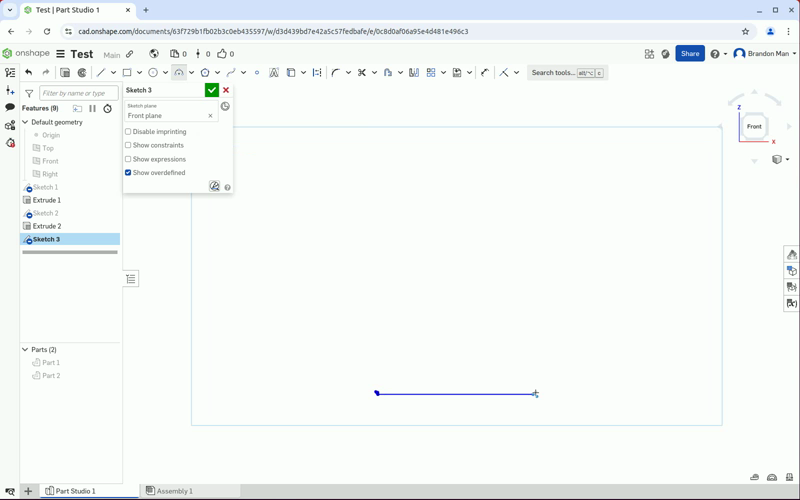
scroll(6)
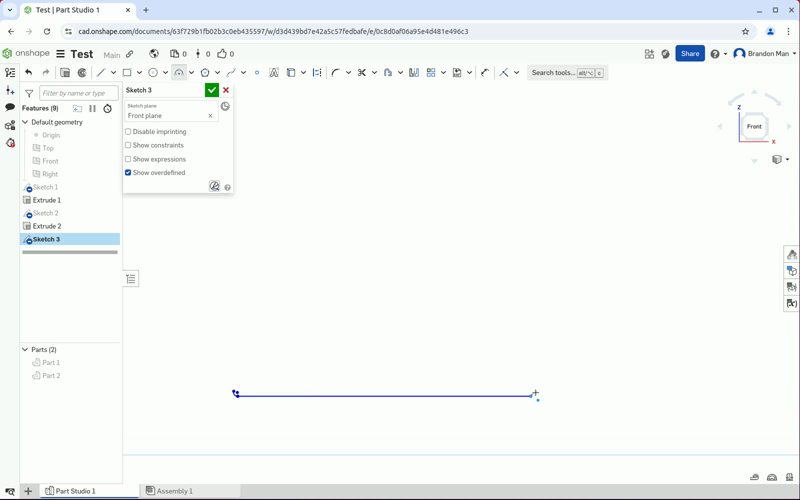
scroll(6)
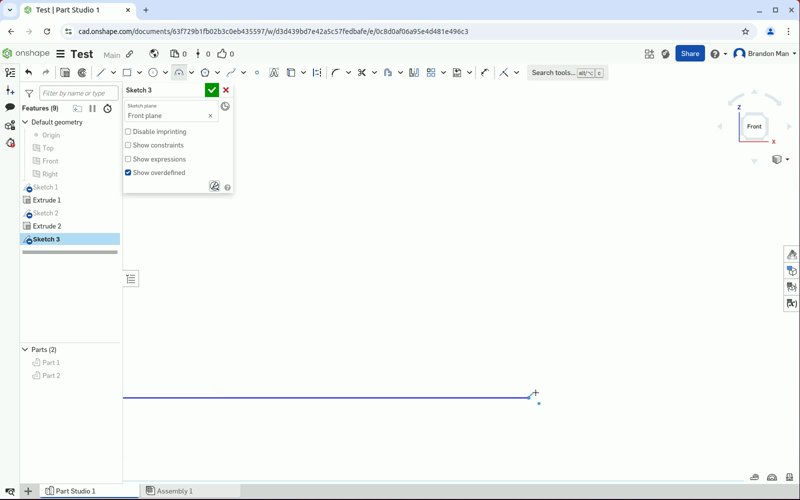
scroll(6)
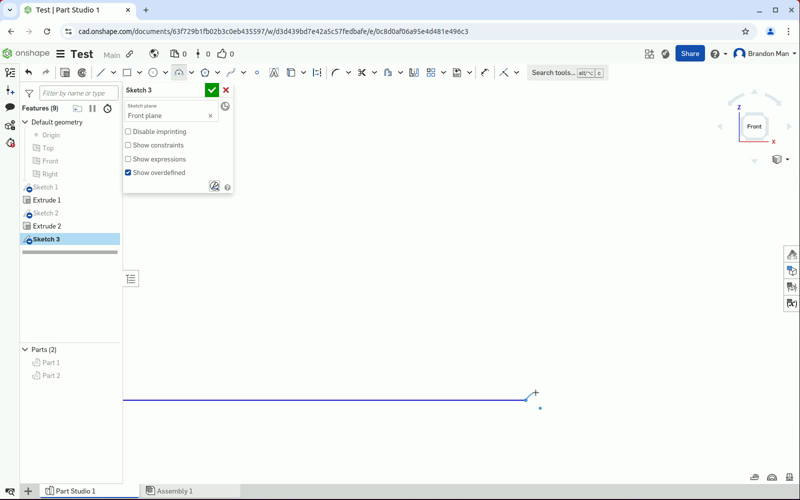
scroll(6)
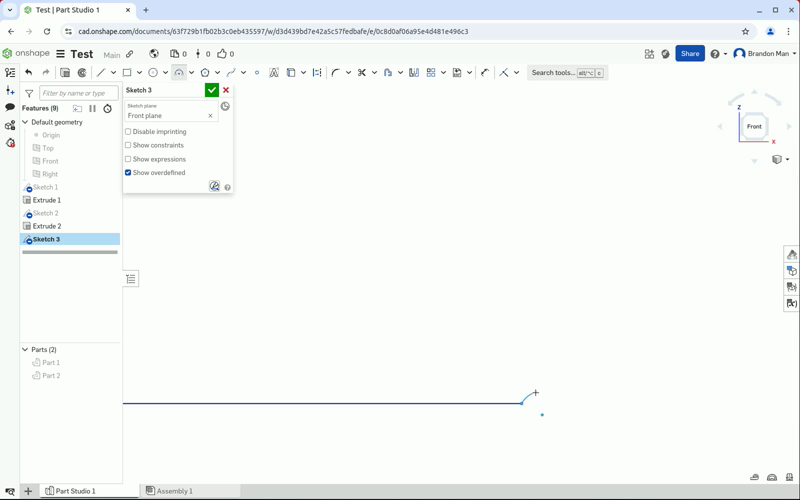
scroll(6)
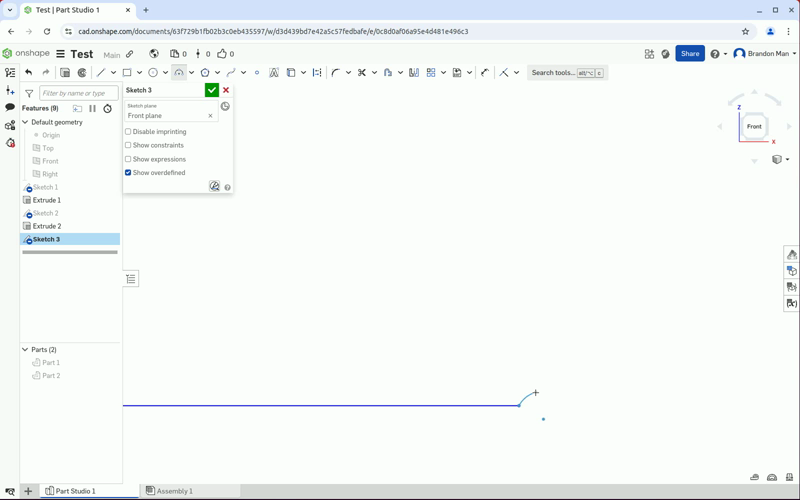
scroll(6)
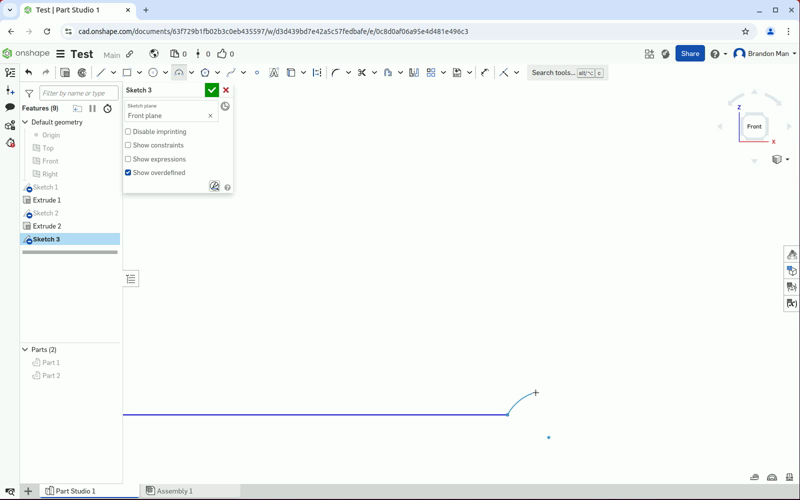
click(535, 392)
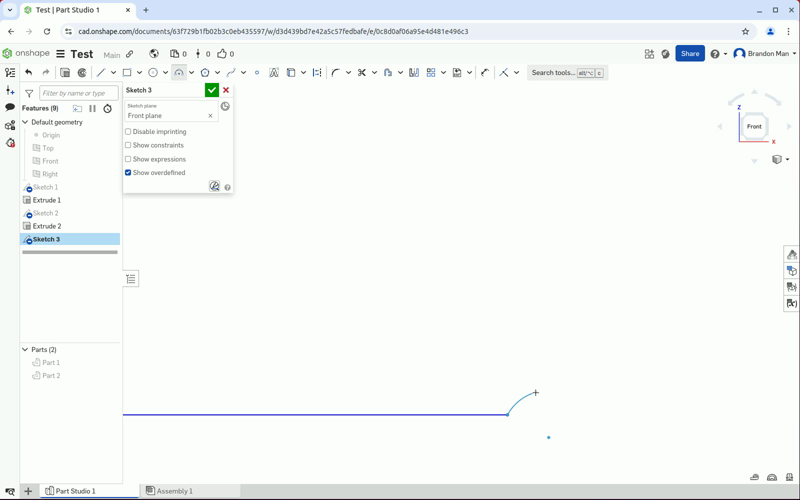
scroll(-6)
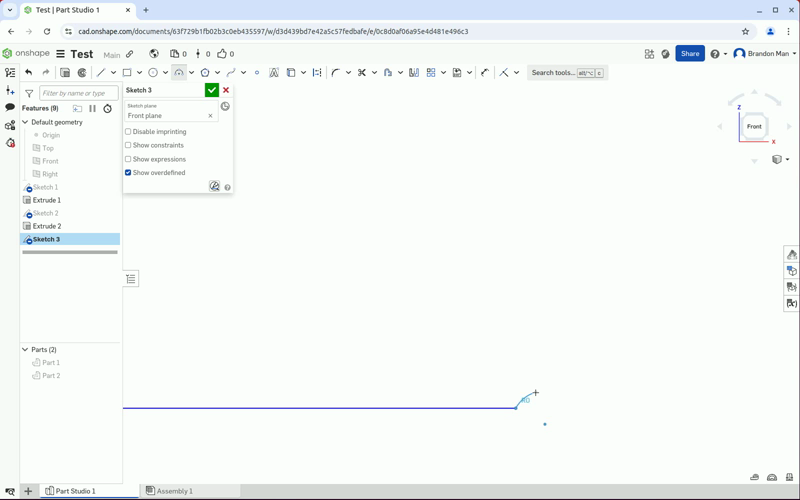
scroll(-6)
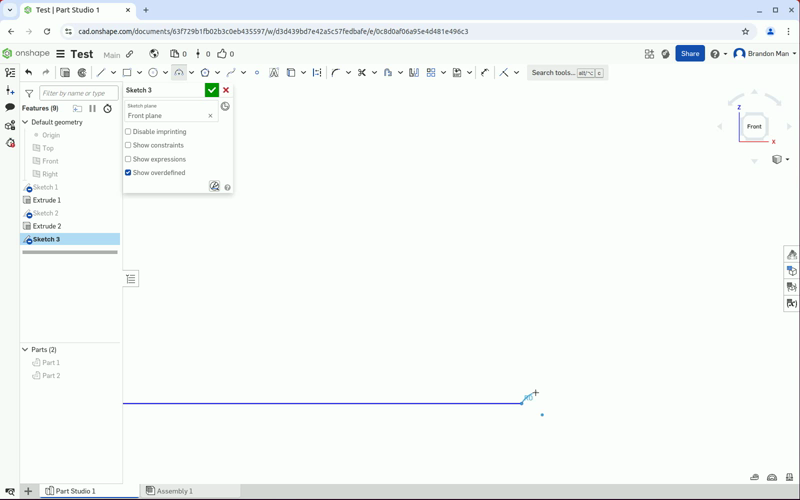
scroll(-6)
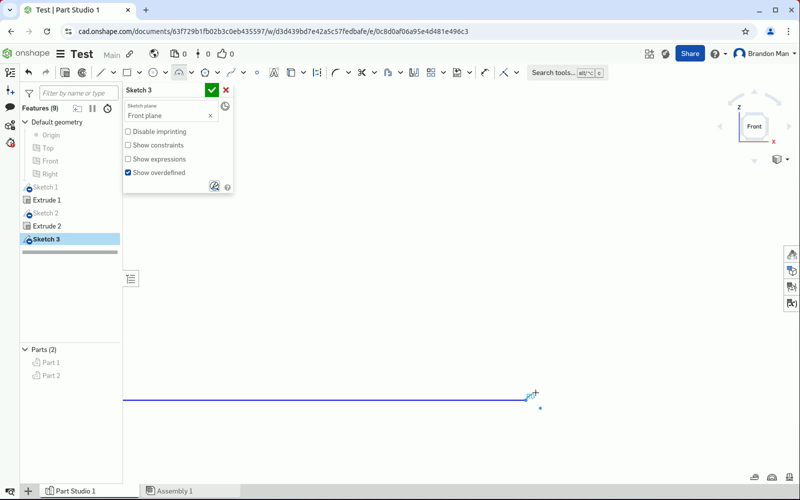
scroll(-6)
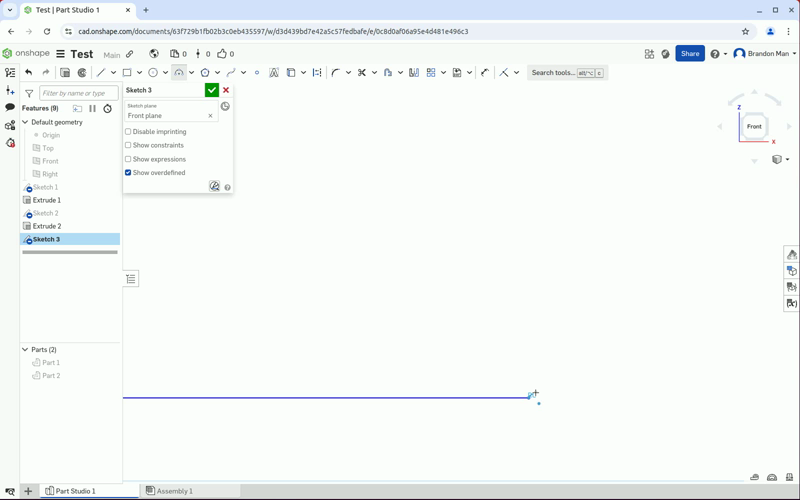
scroll(-6)
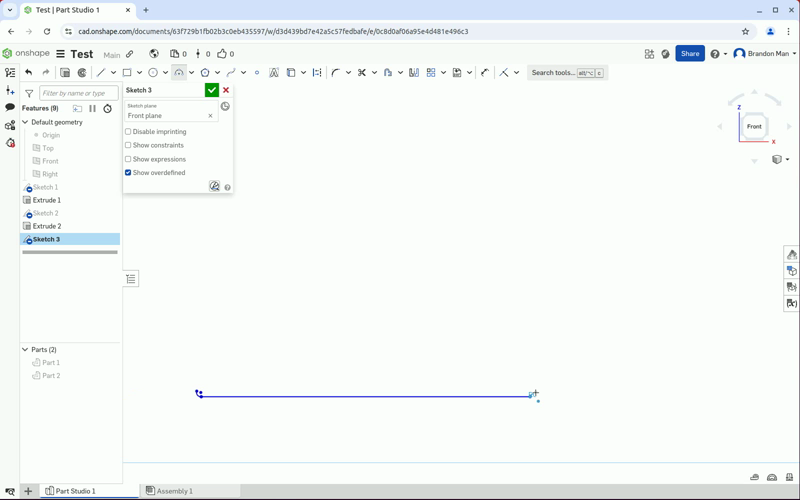
scroll(-6)
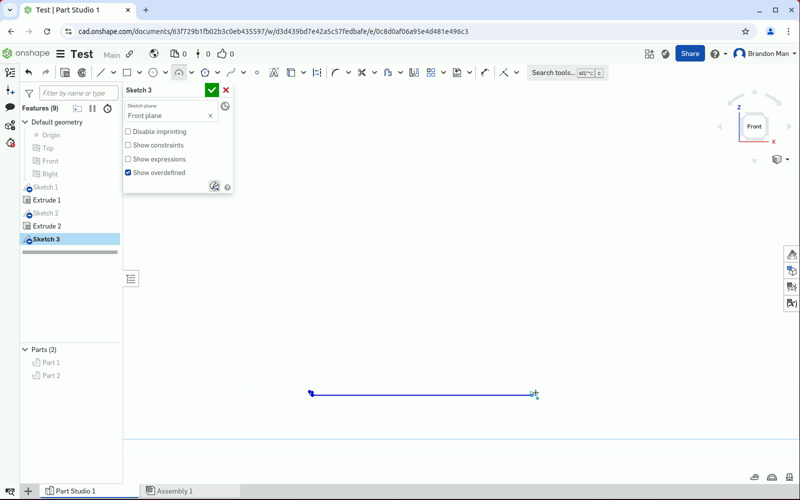
scroll(-6)
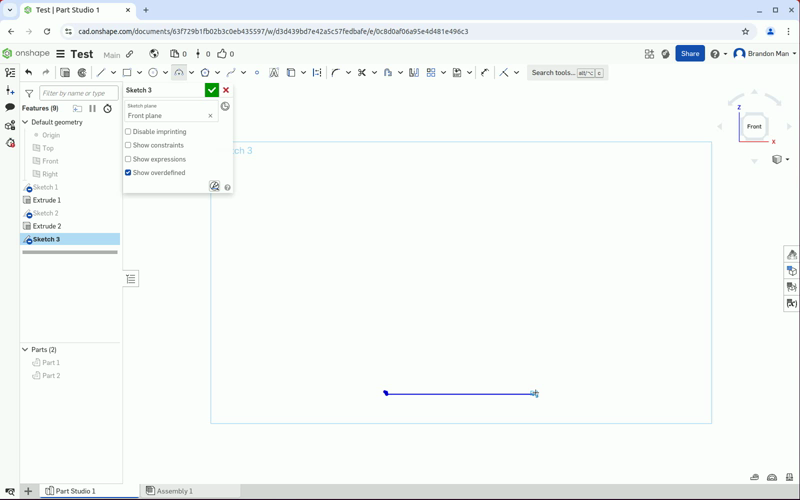
mouse_move(534, 393)
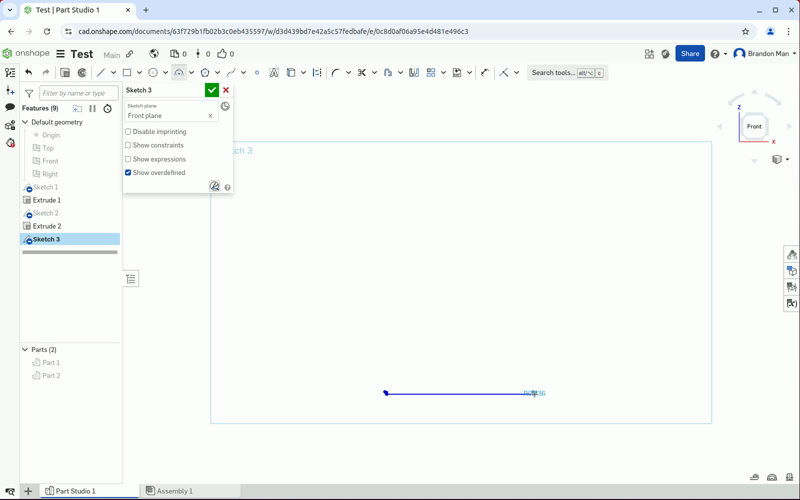
scroll(6)
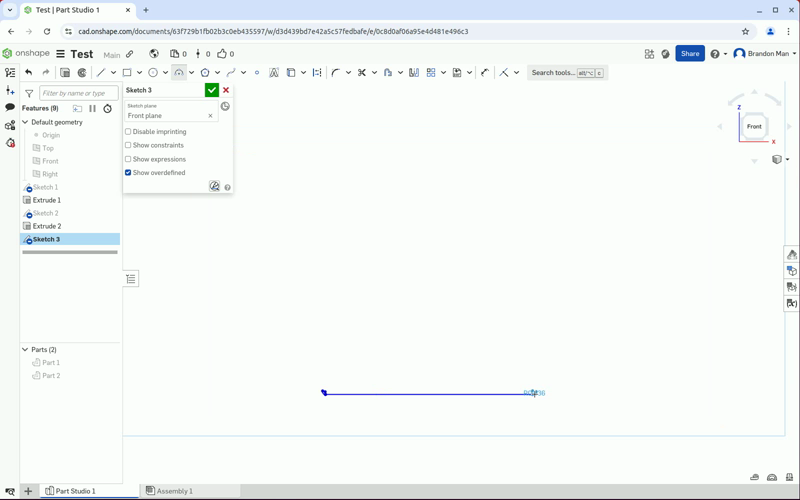
scroll(6)
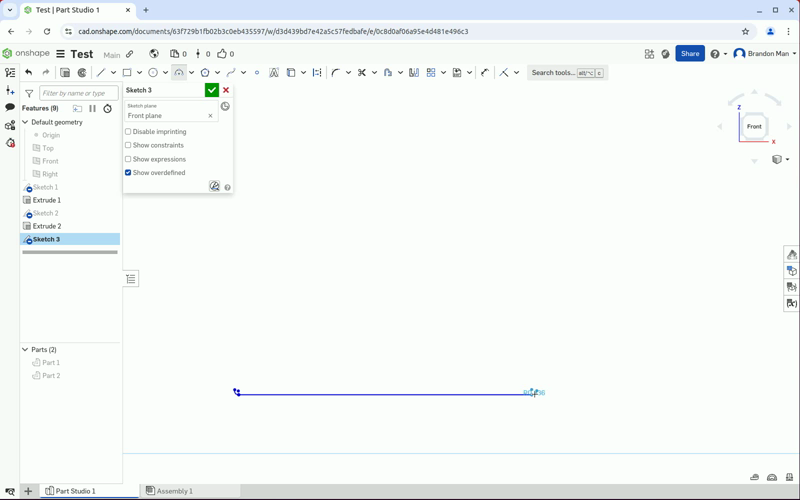
scroll(6)
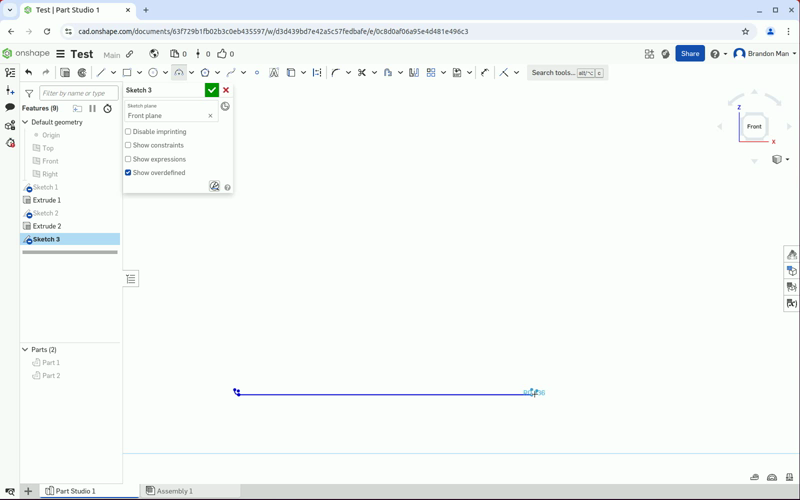
scroll(6)
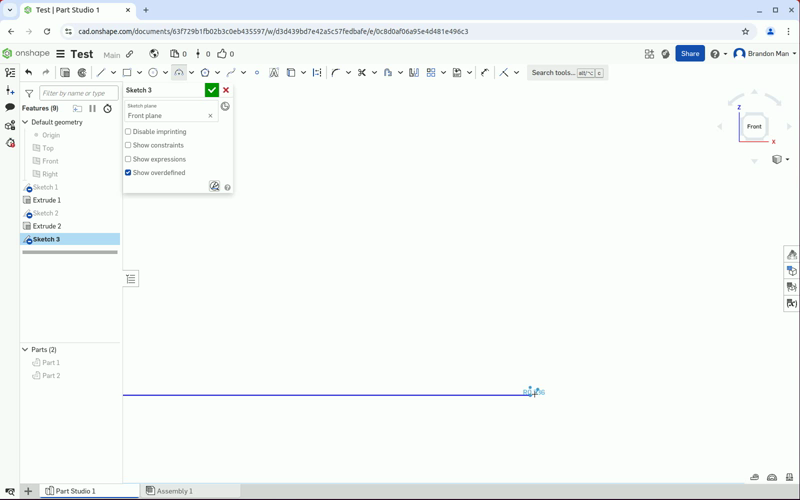
scroll(6)
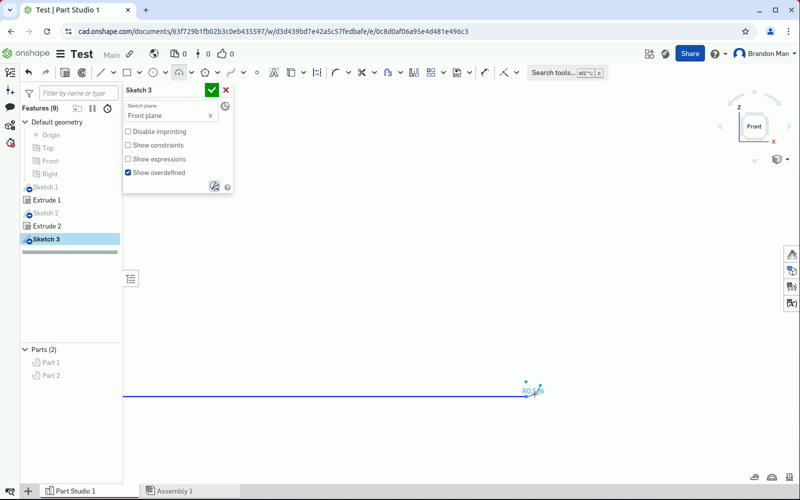
scroll(6)
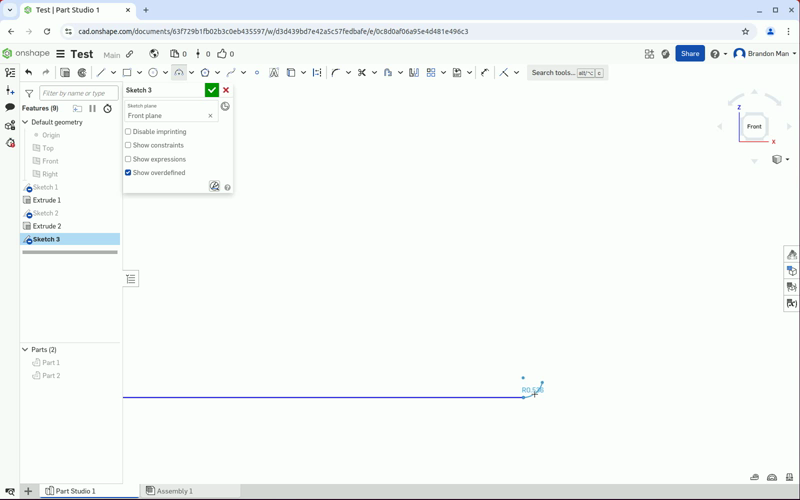
scroll(6)
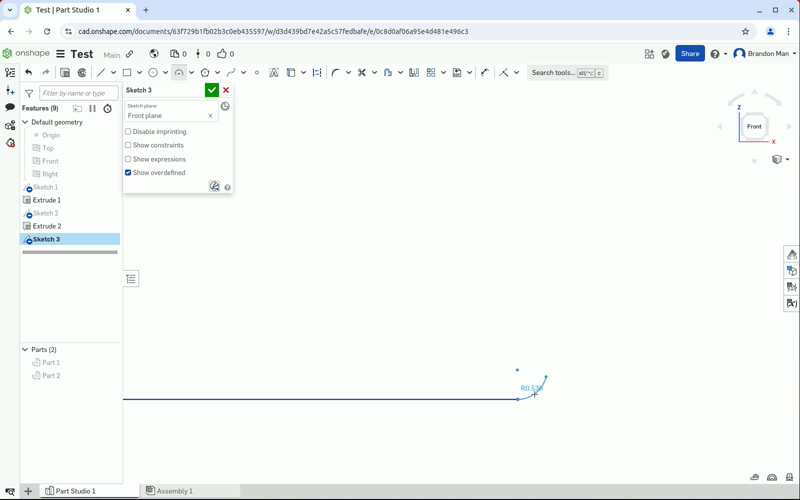
click(534, 393)
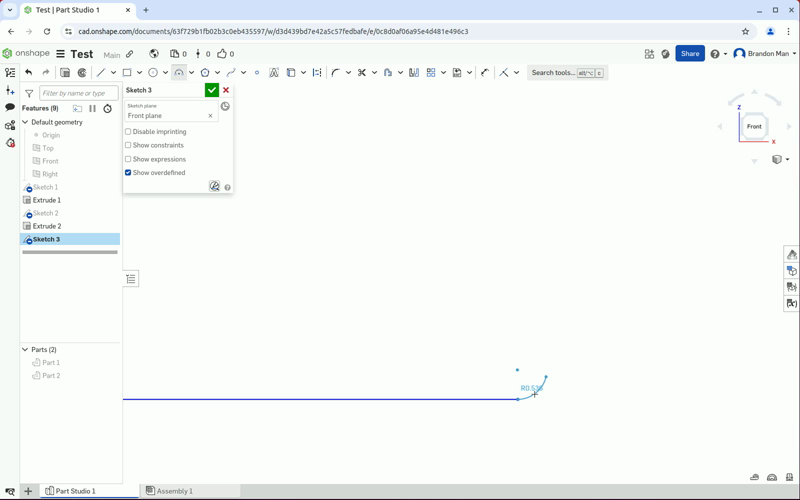
scroll(-6)
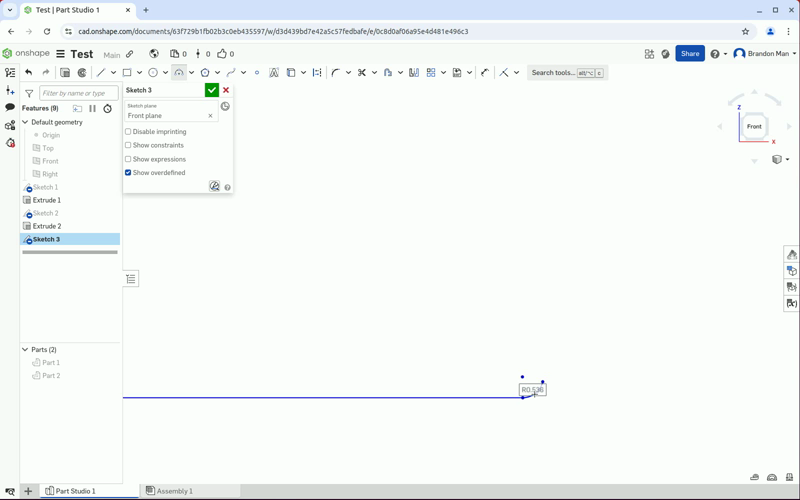
scroll(-6)
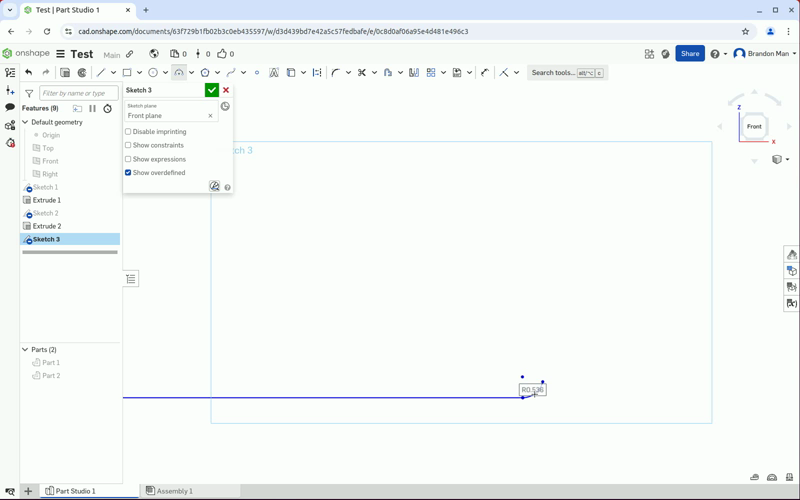
scroll(-6)
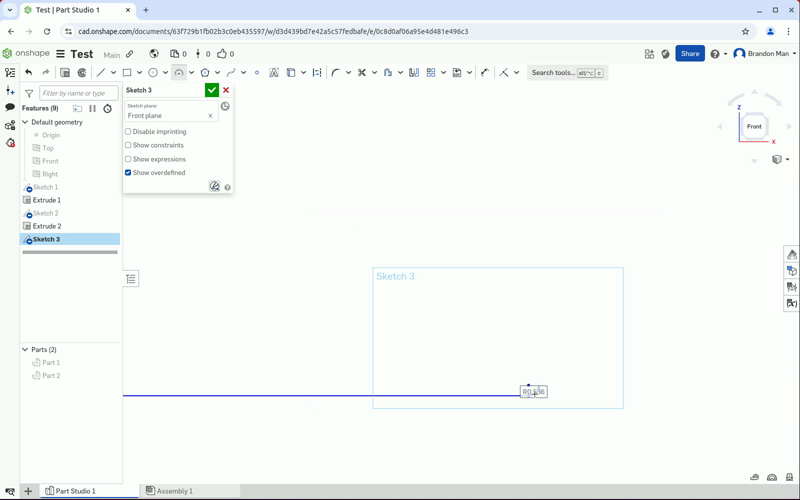
scroll(-6)
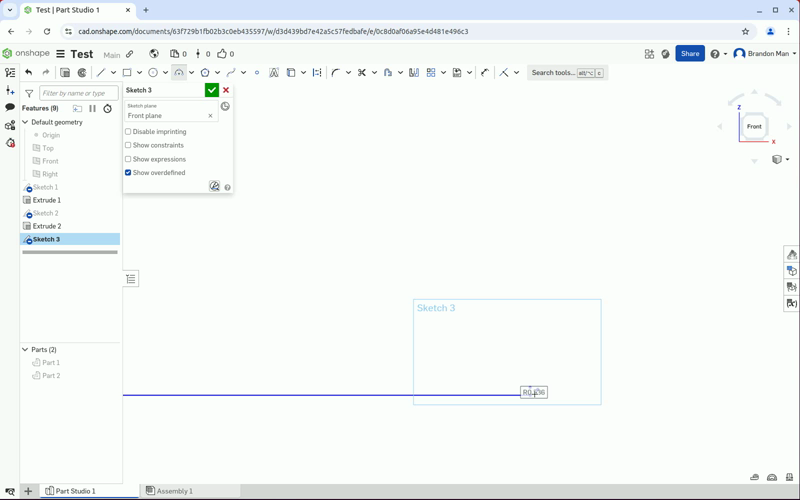
scroll(-6)
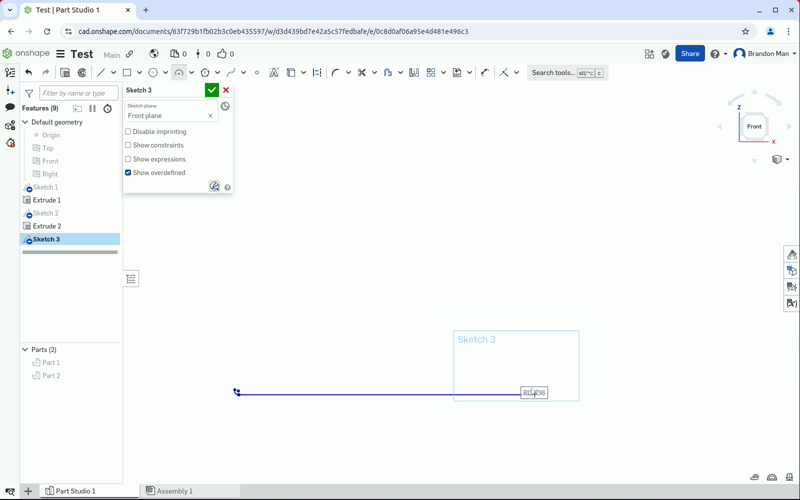
scroll(-6)
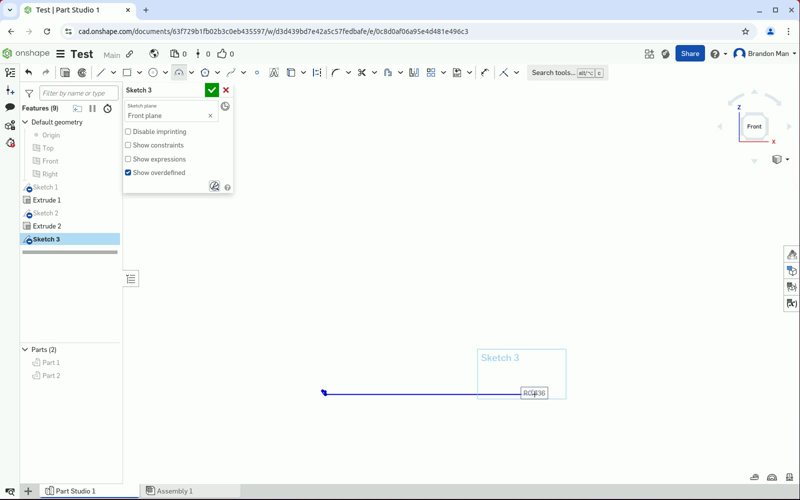
scroll(-6)
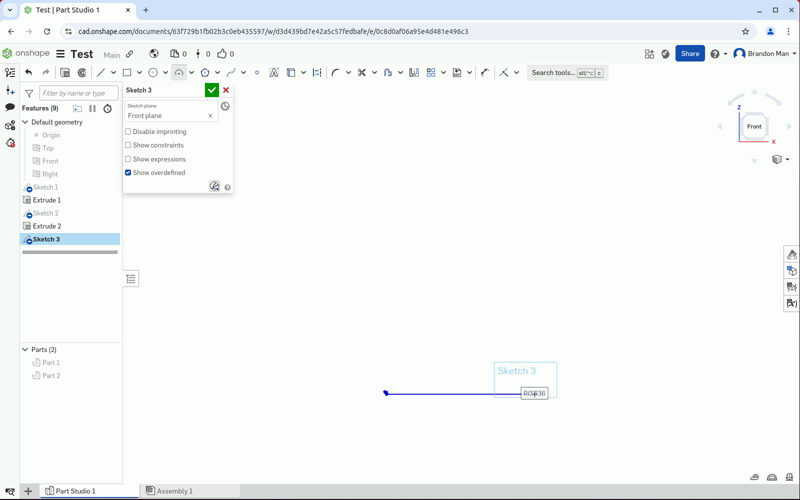
key_up(shift)
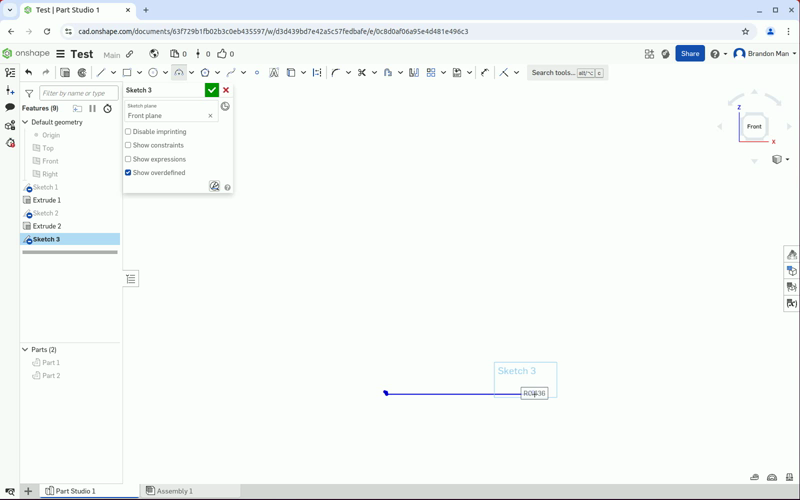
key(esc)
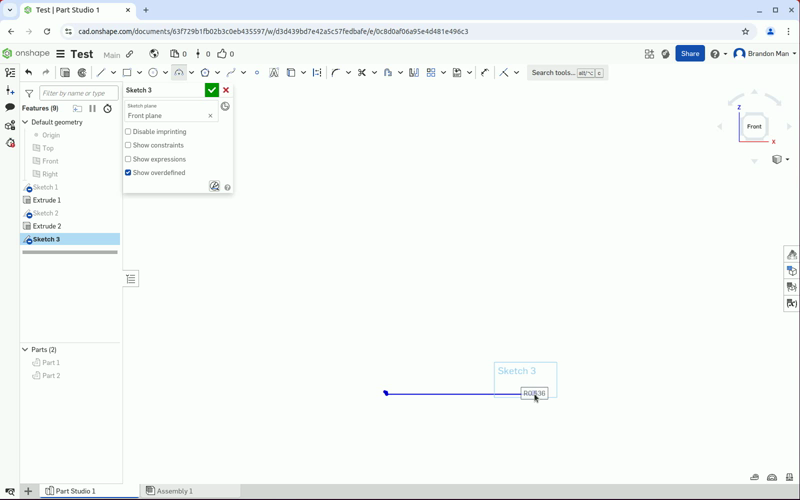
key(l)
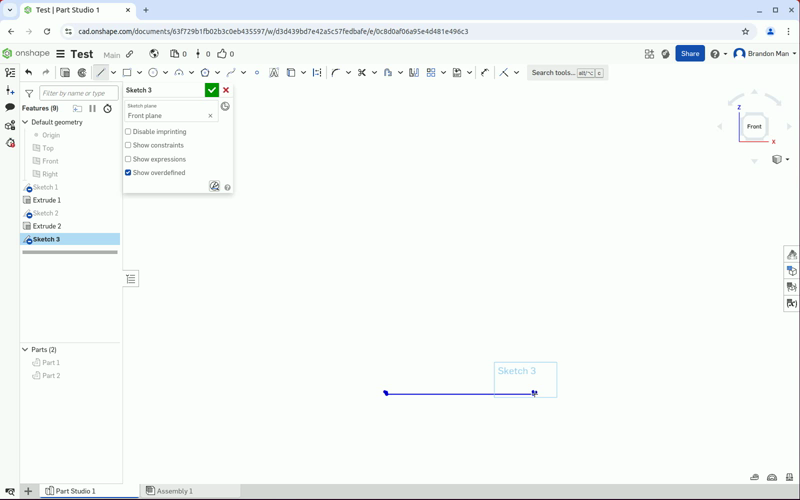
mouse_move(535, 392)
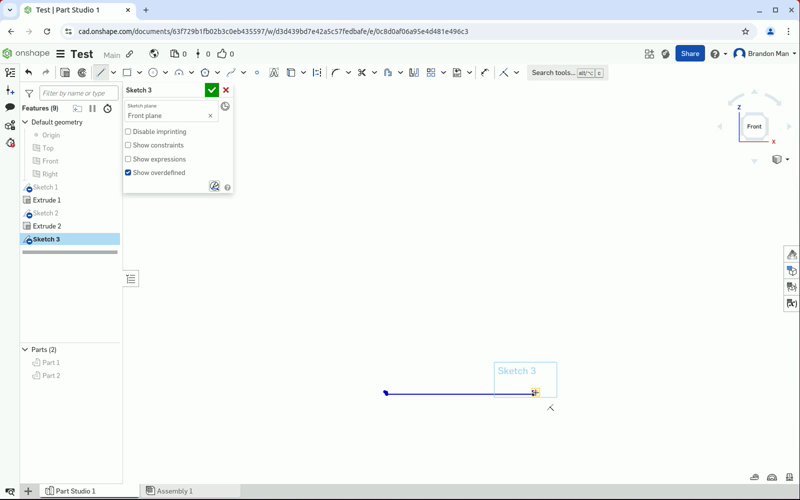
scroll(6)
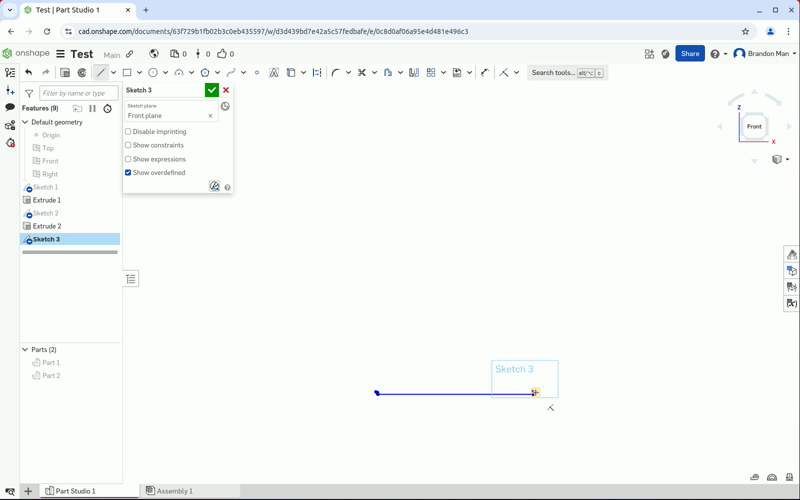
scroll(6)
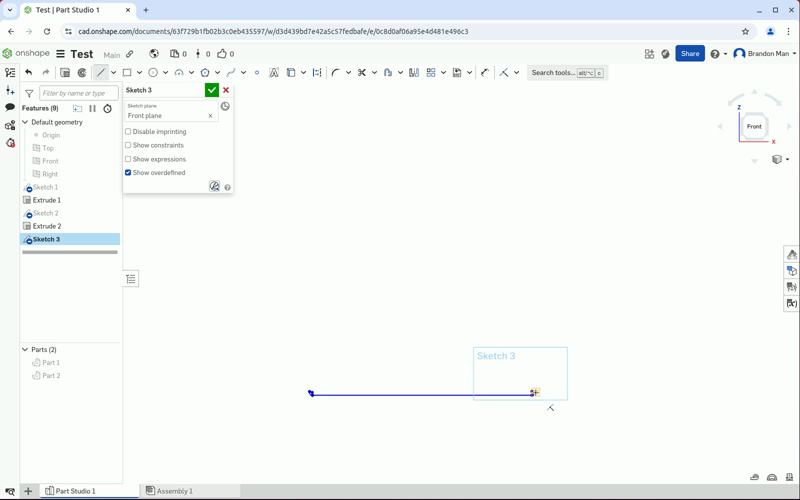
scroll(6)
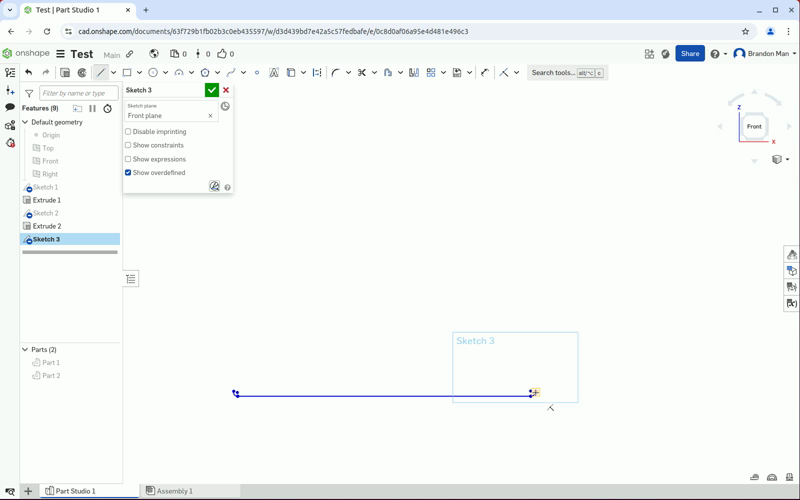
scroll(6)
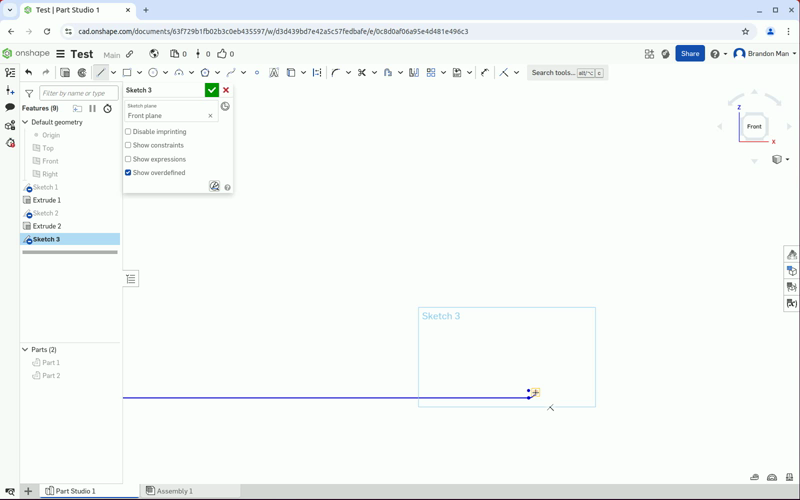
scroll(6)
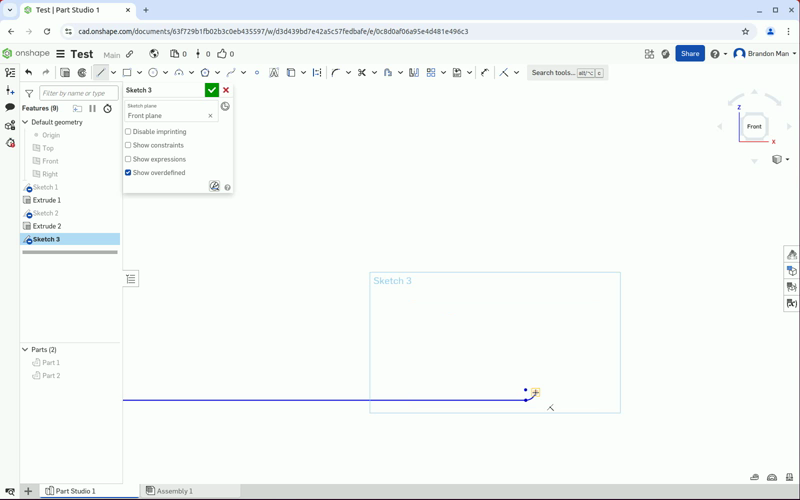
scroll(6)
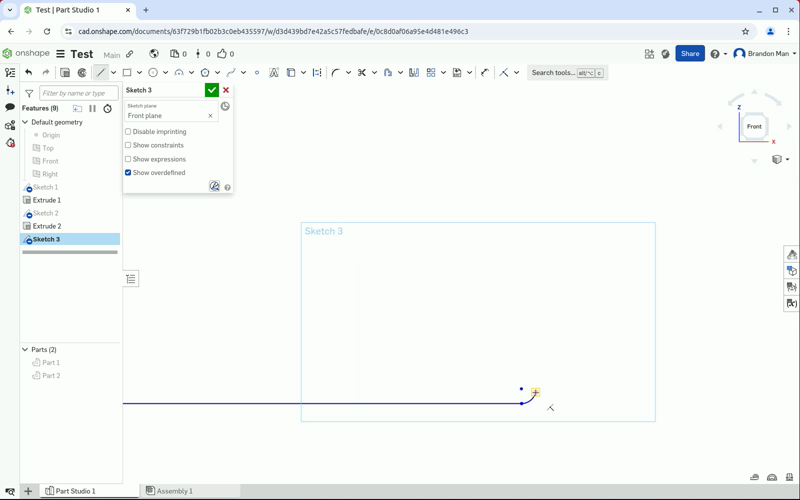
scroll(6)
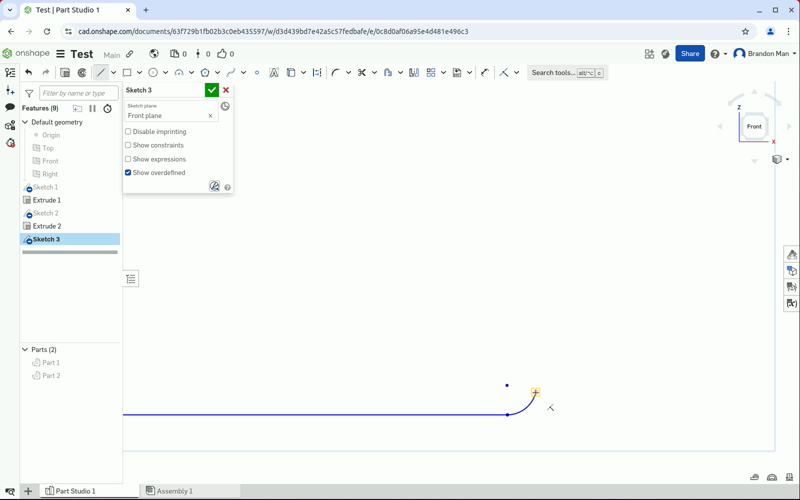
click(535, 392)
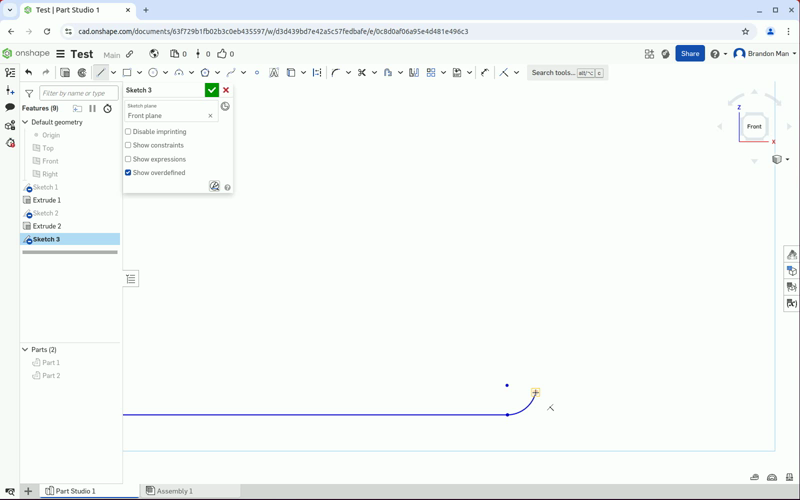
scroll(-6)
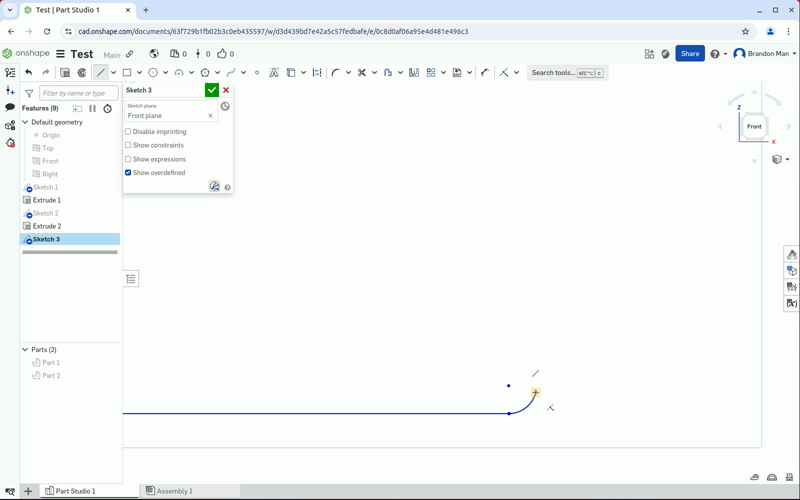
scroll(-6)
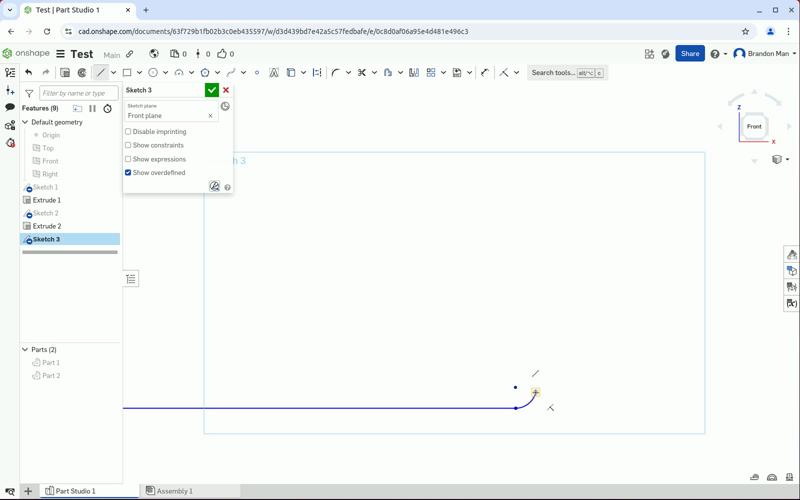
scroll(-6)
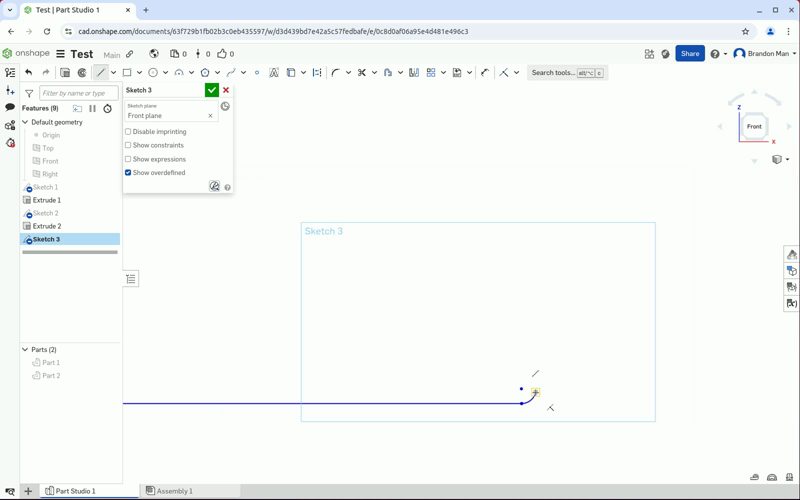
scroll(-6)
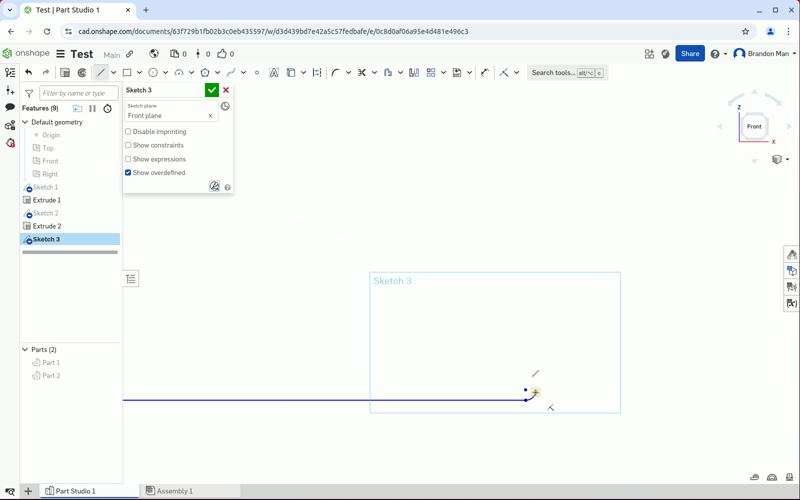
scroll(-6)
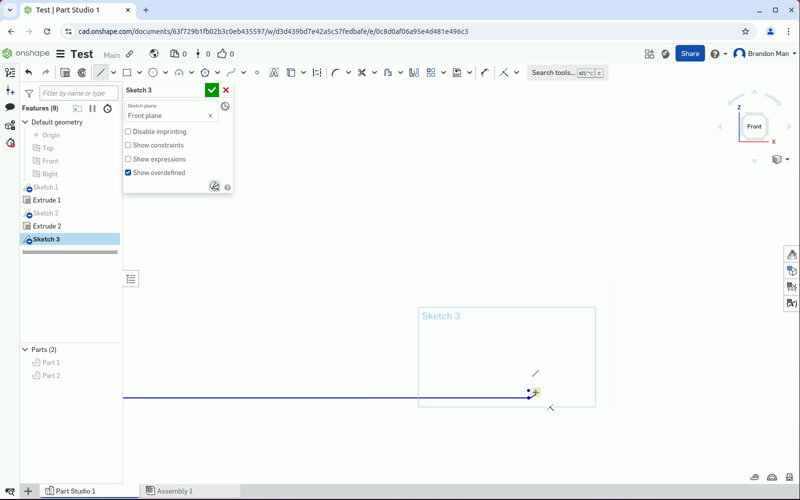
scroll(-6)
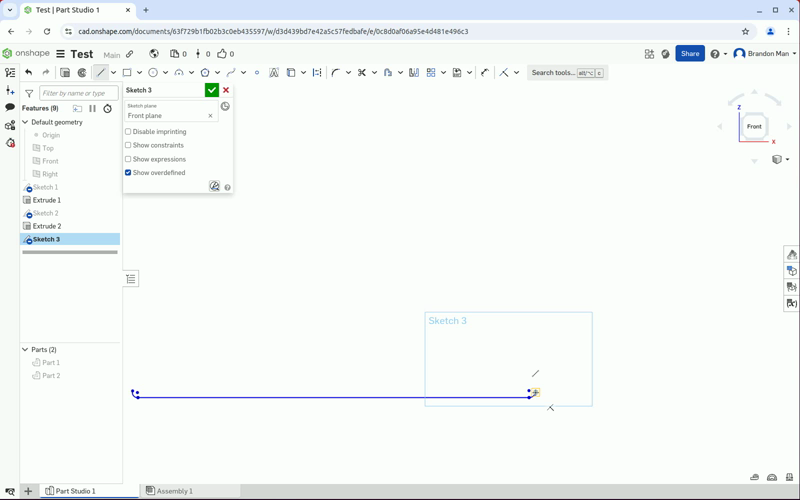
scroll(-6)
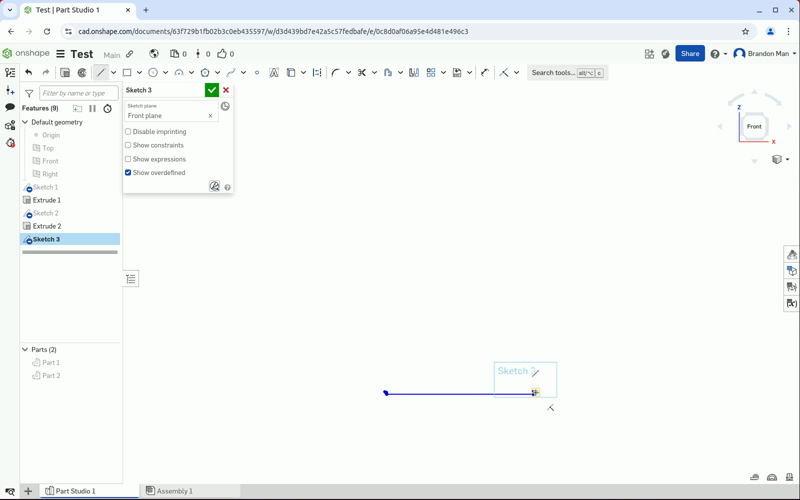
key_down(shift)
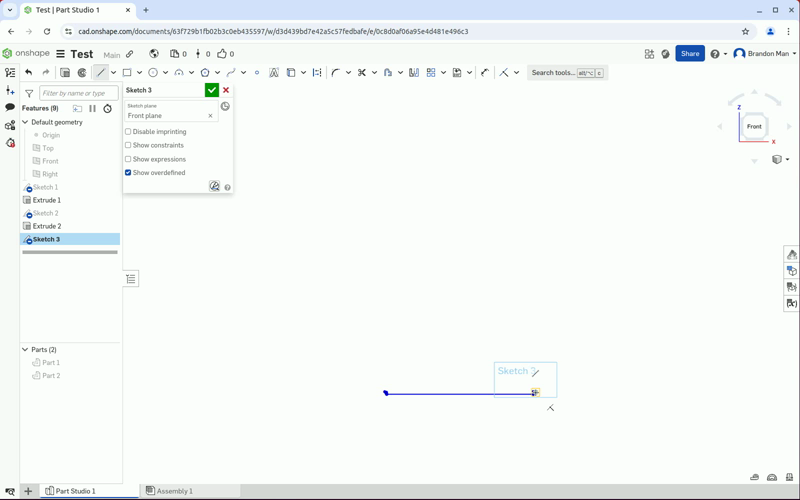
mouse_move(535, 297)
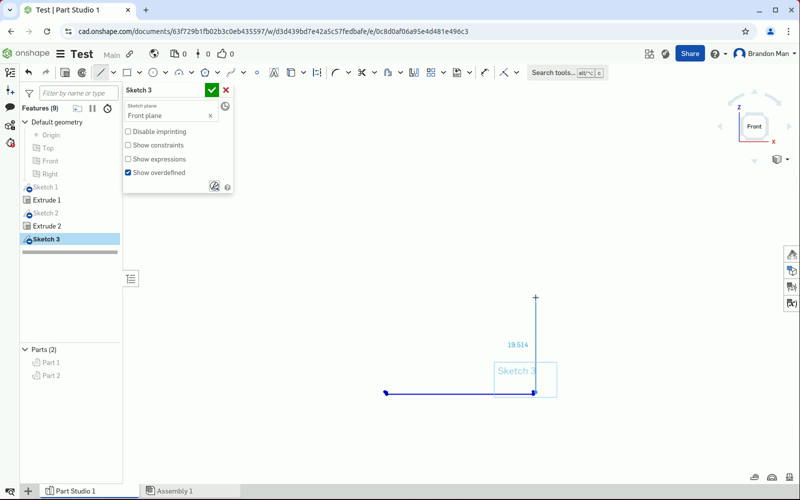
click(535, 297)
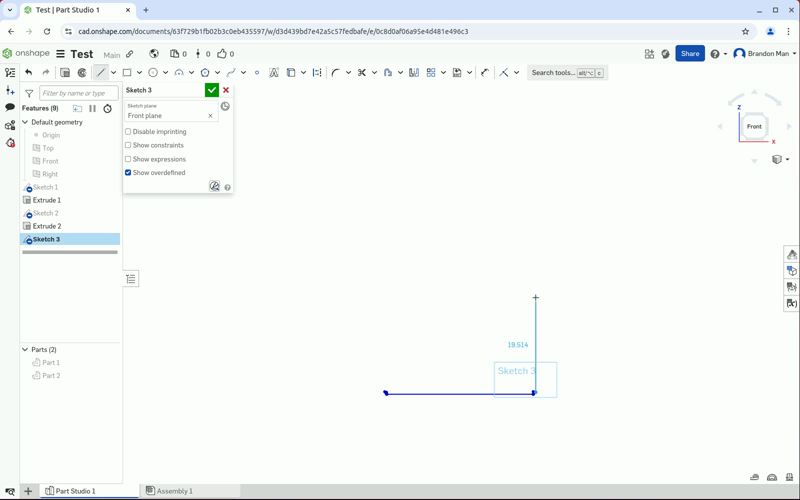
key_up(shift)
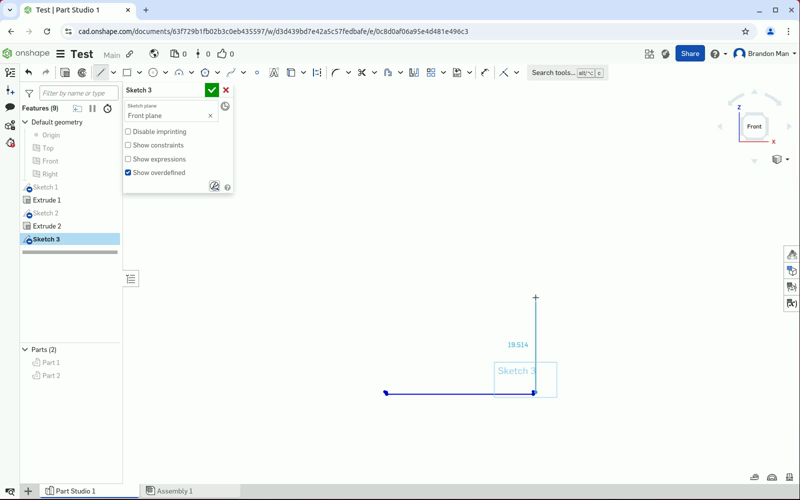
key_down(shift)
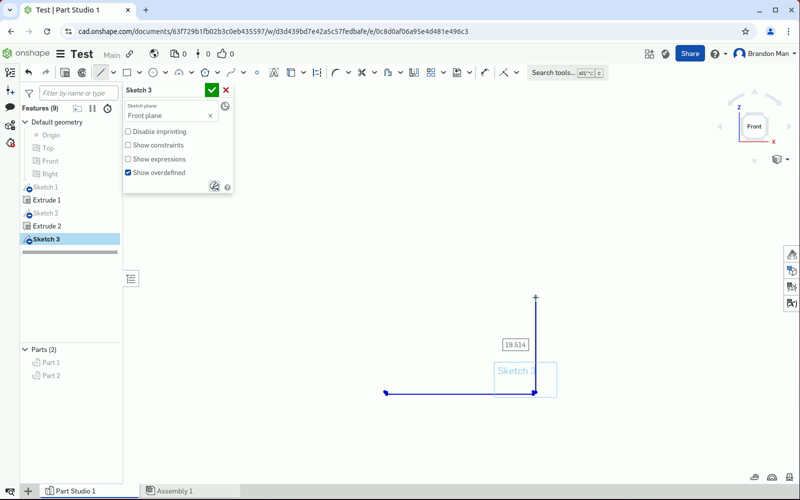
mouse_move(535, 225)
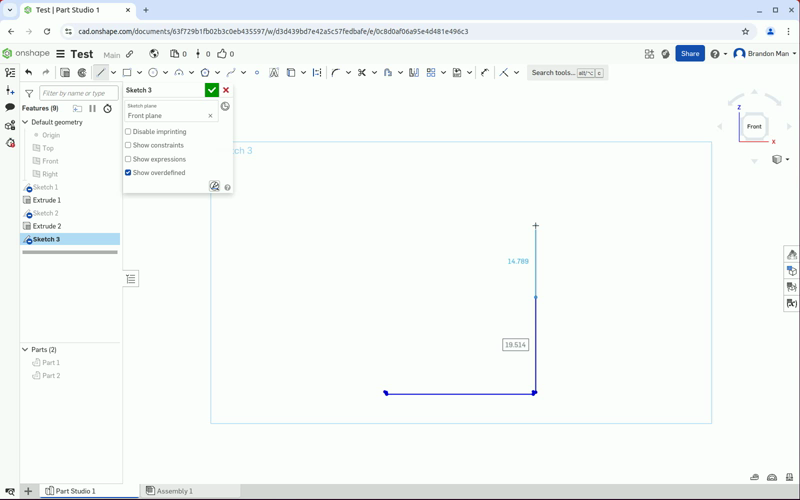
click(535, 225)
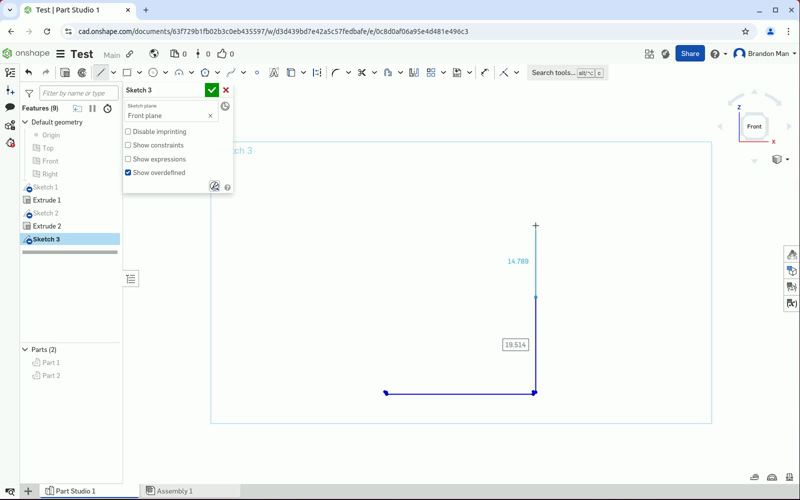
key_up(shift)
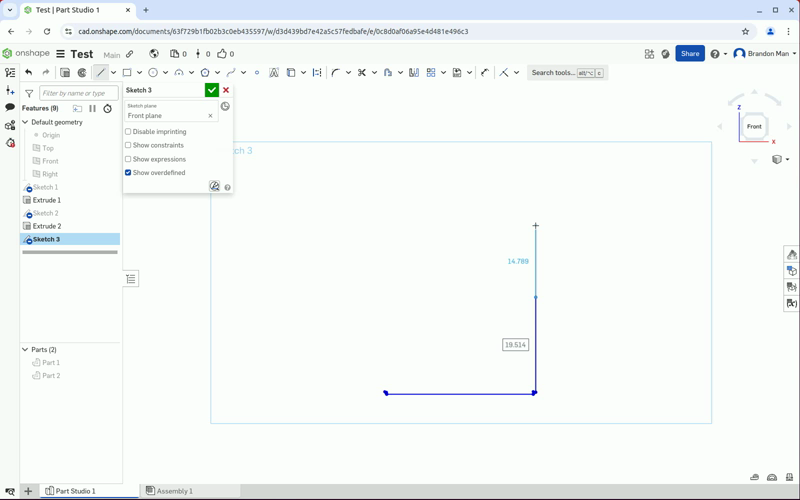
key_down(shift)
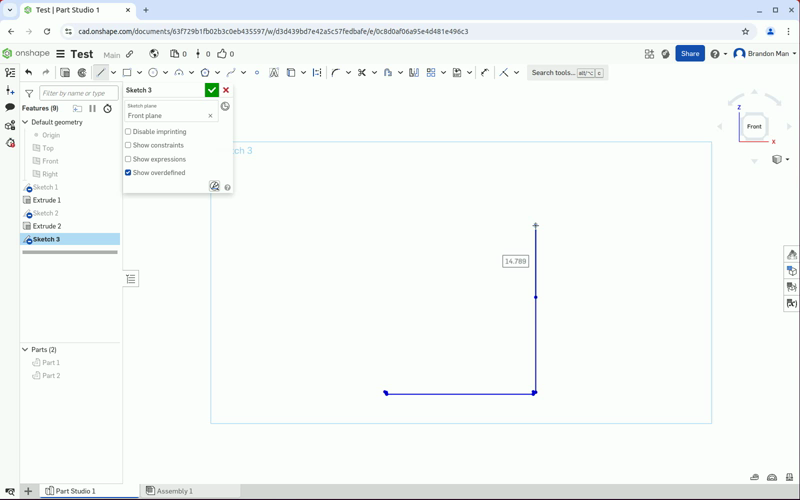
mouse_move(565, 225)
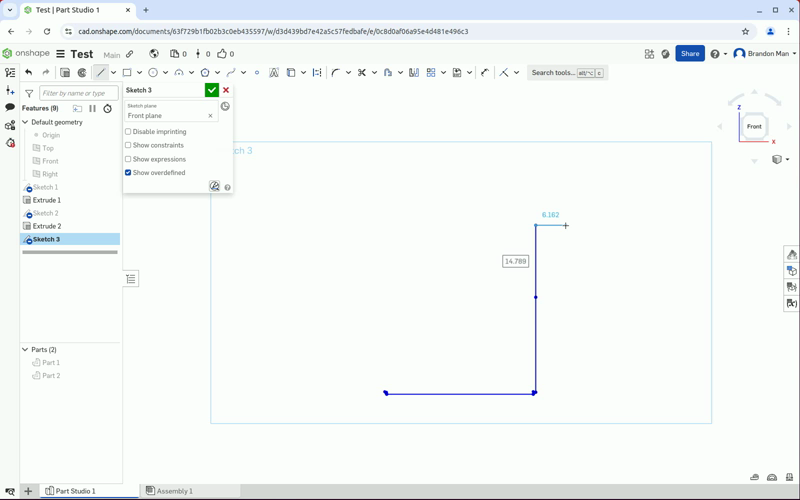
mouse_move(535, 174)
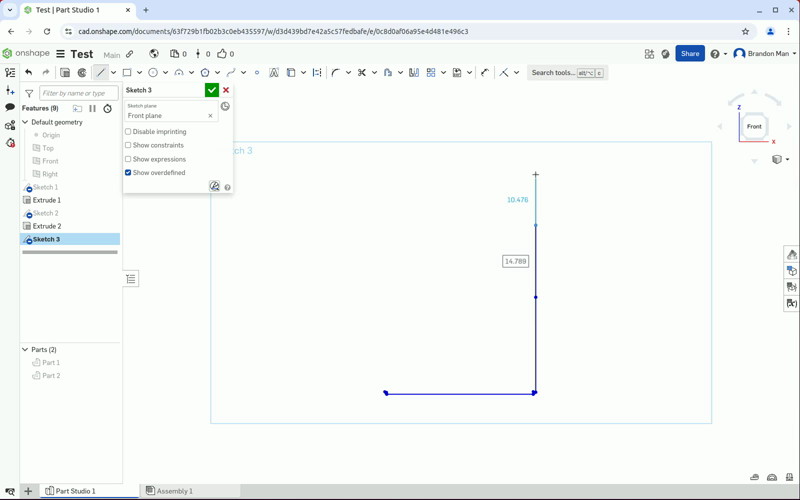
click(535, 174)
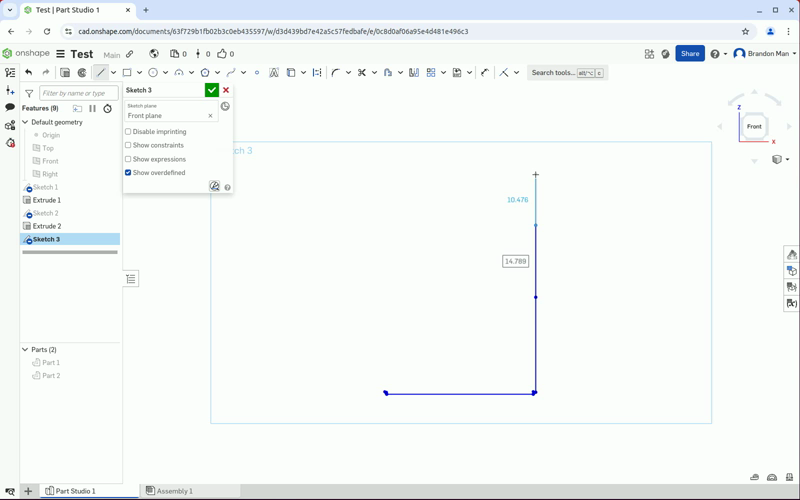
key_up(shift)
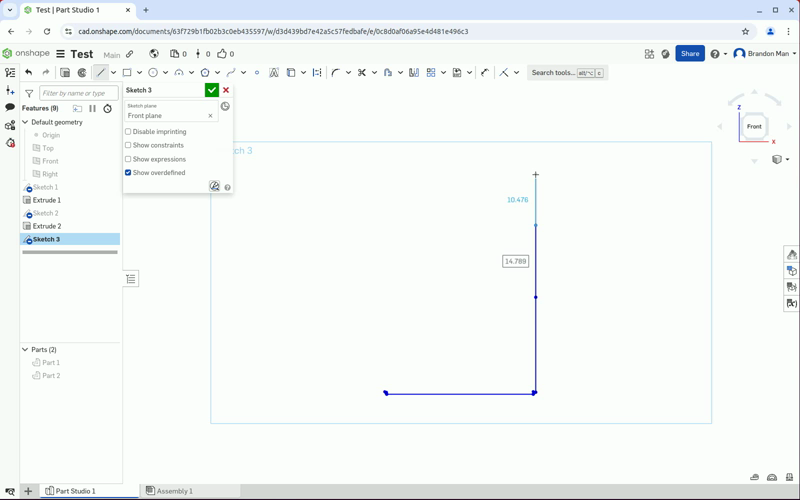
key(esc)
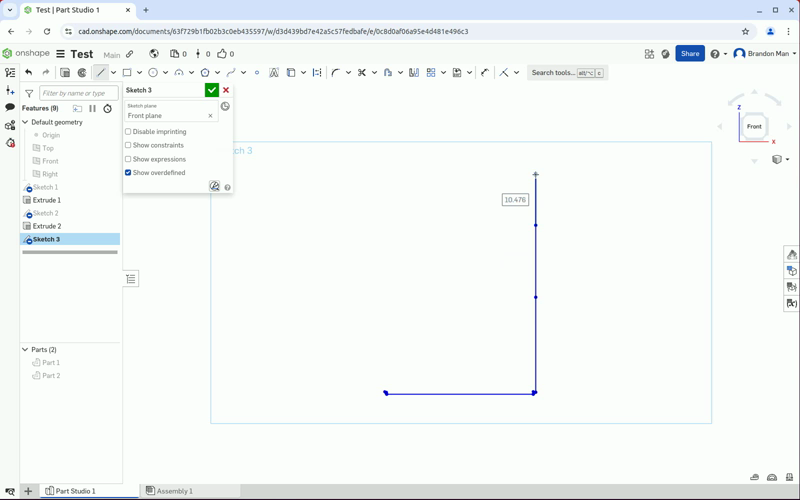
key(a)
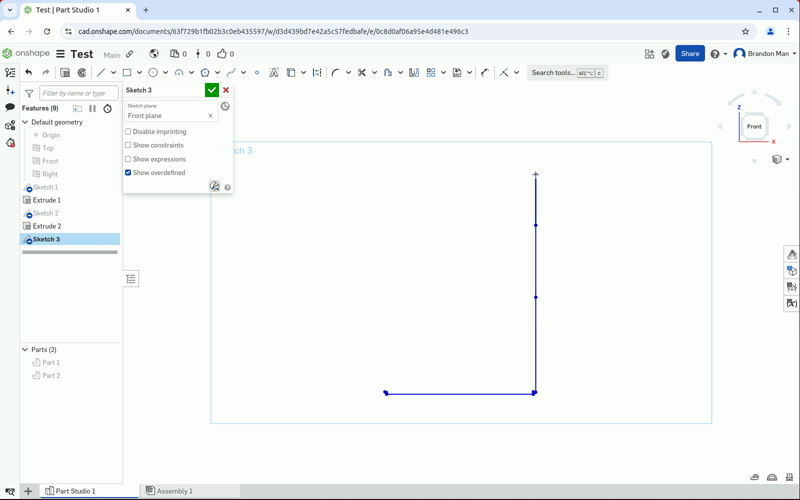
mouse_move(535, 174)
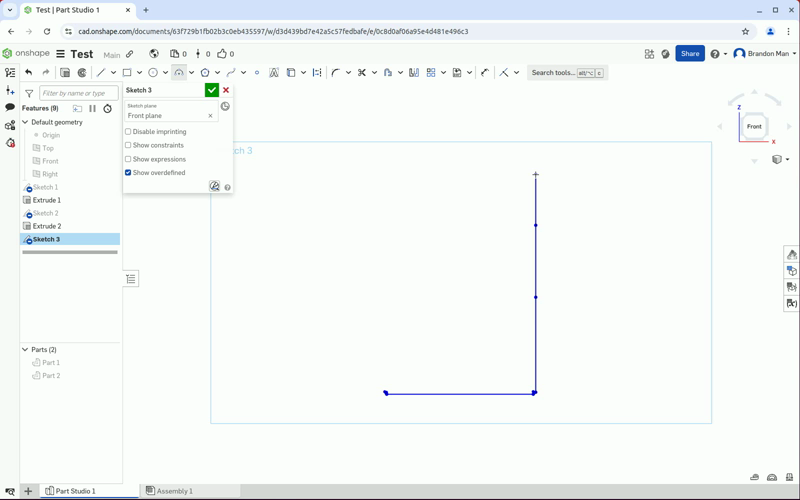
click(535, 174)
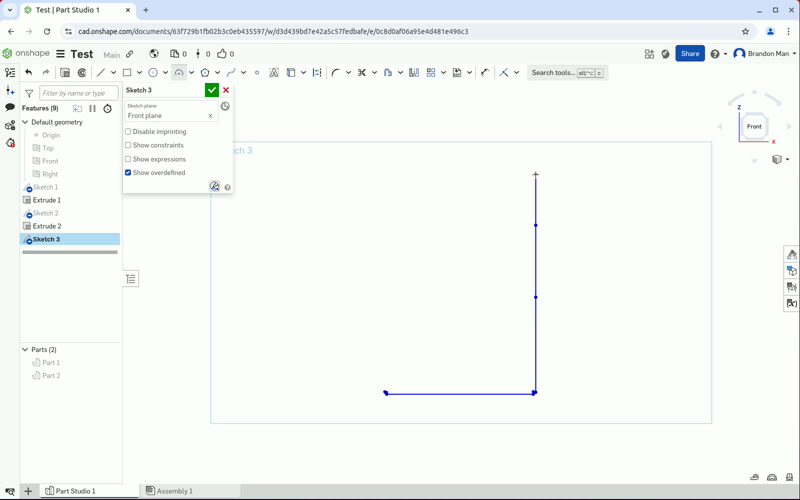
key_down(shift)
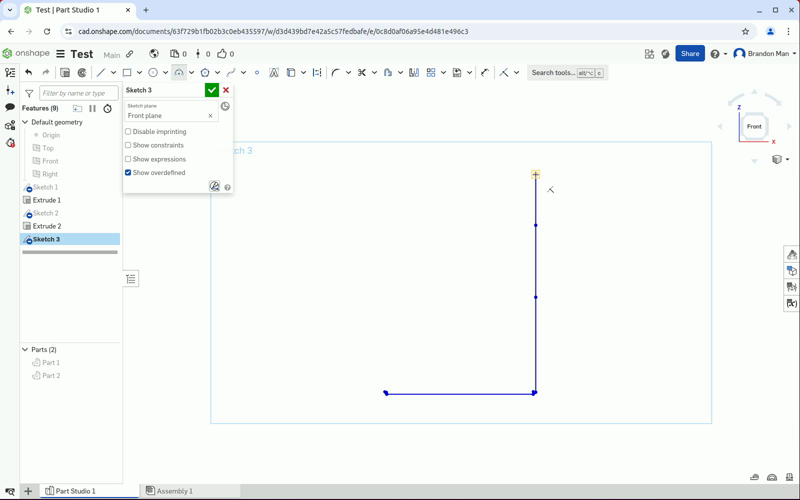
mouse_move(533, 171)
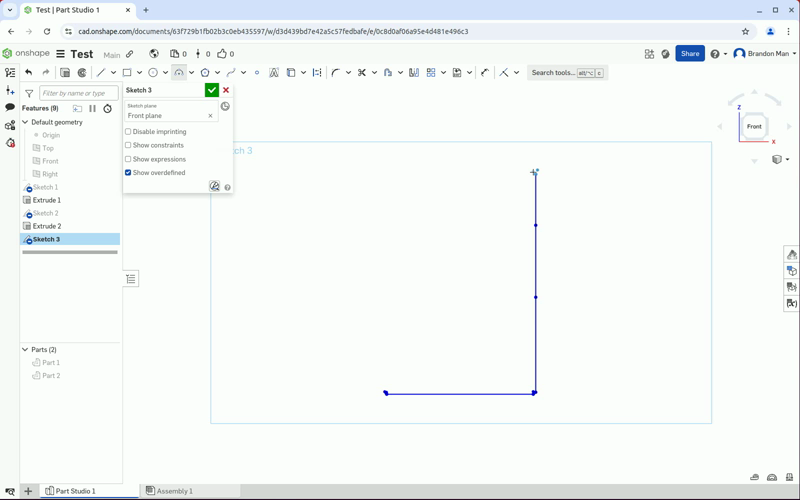
scroll(6)
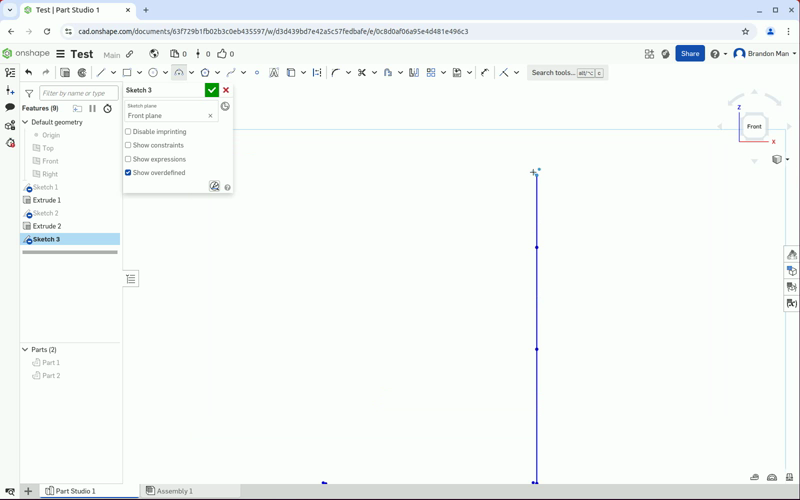
scroll(6)
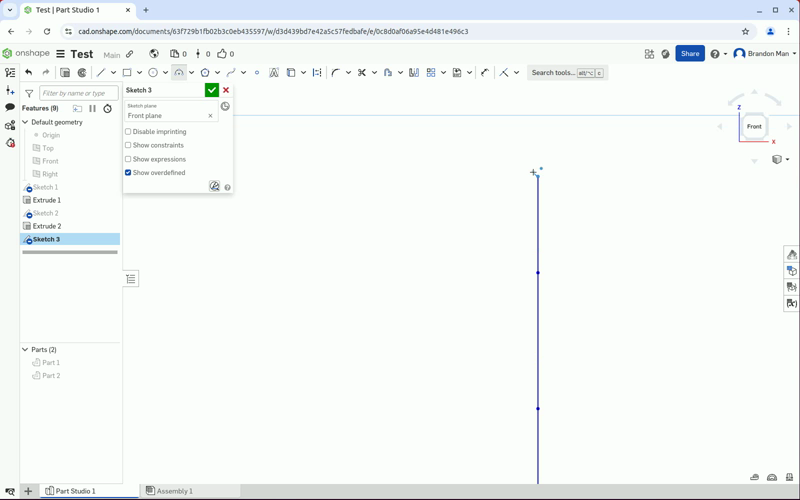
scroll(6)
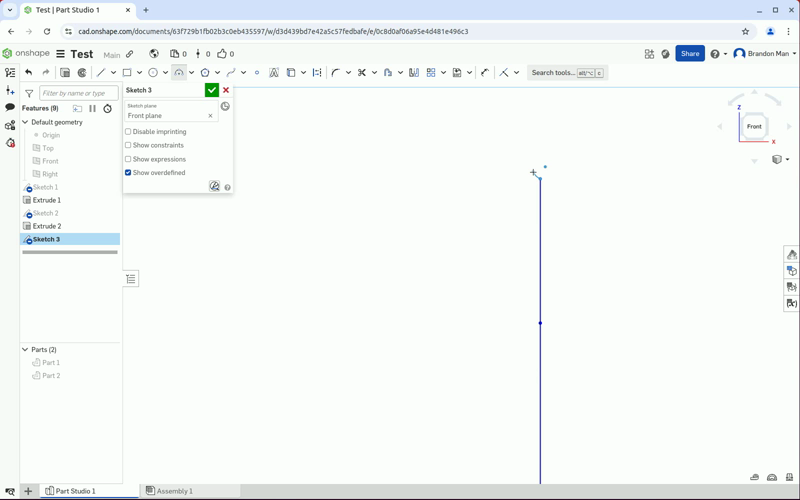
scroll(6)
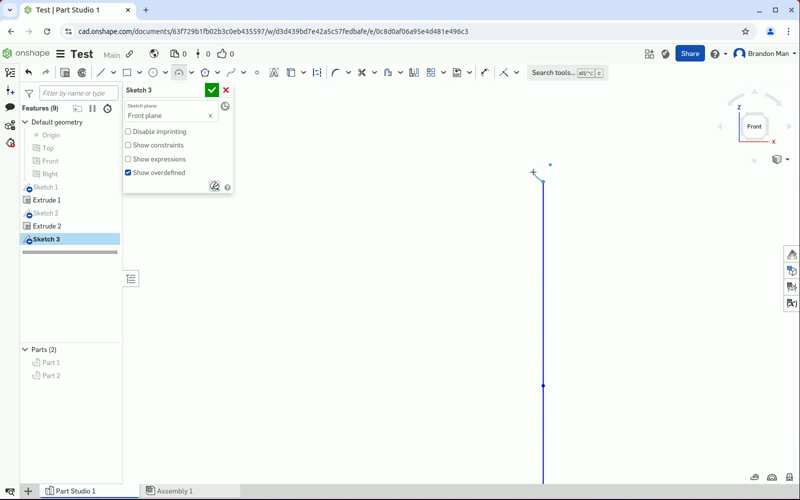
scroll(6)
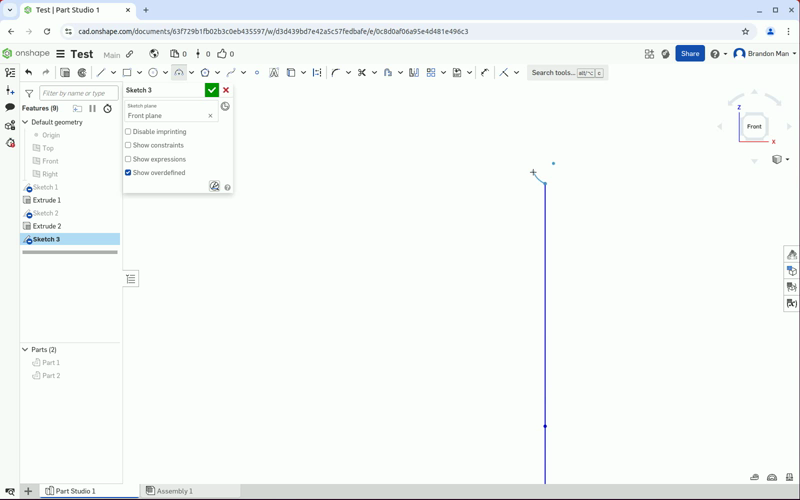
scroll(6)
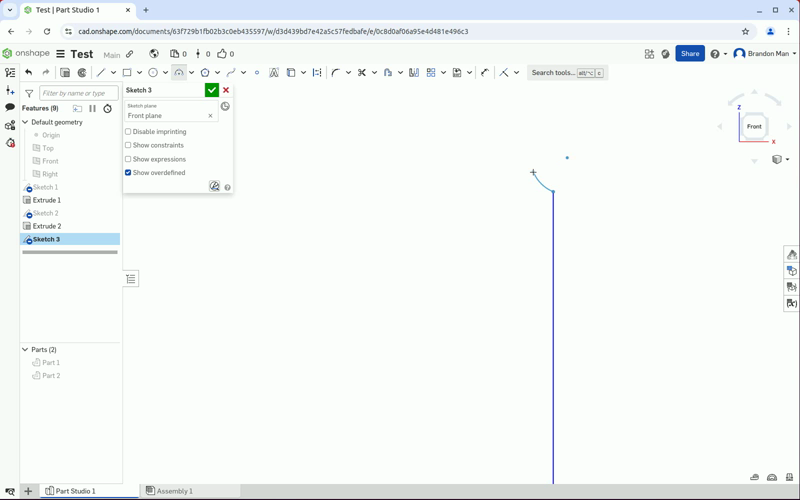
scroll(6)
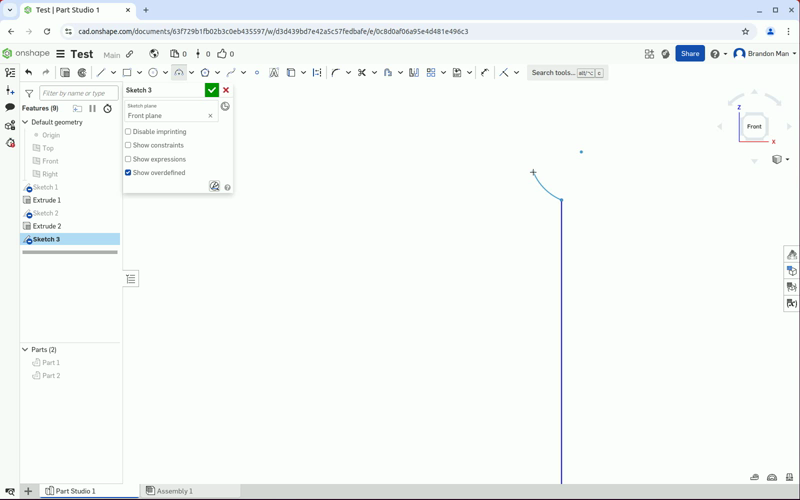
click(533, 171)
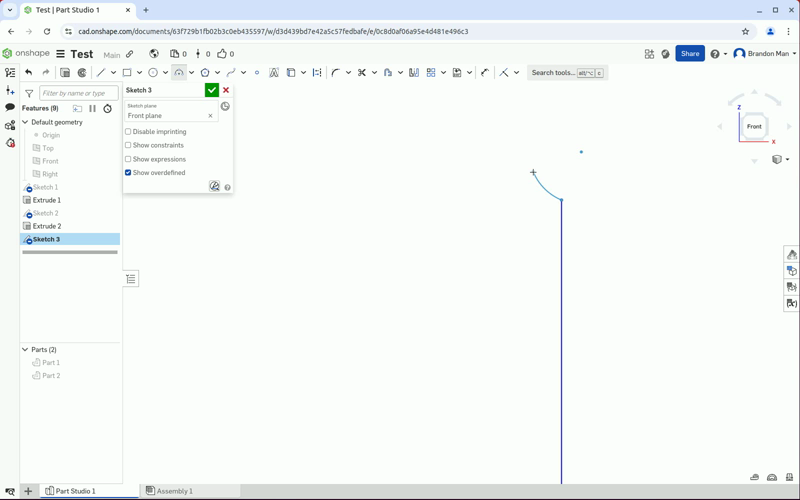
scroll(-6)
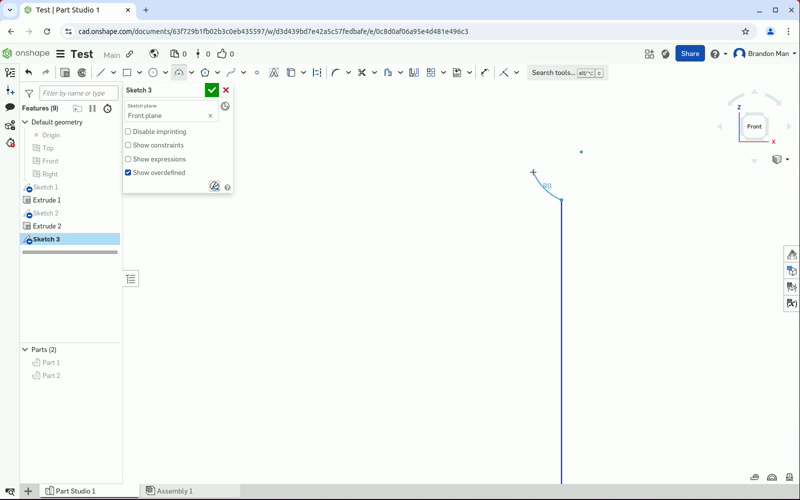
scroll(-6)
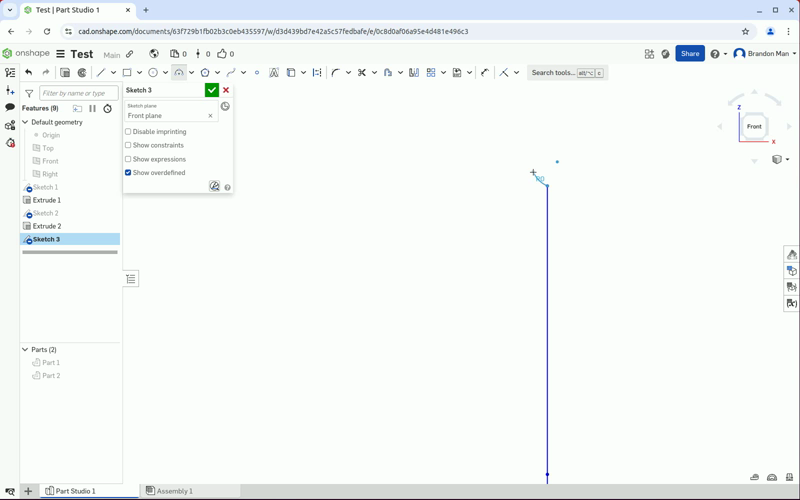
scroll(-6)
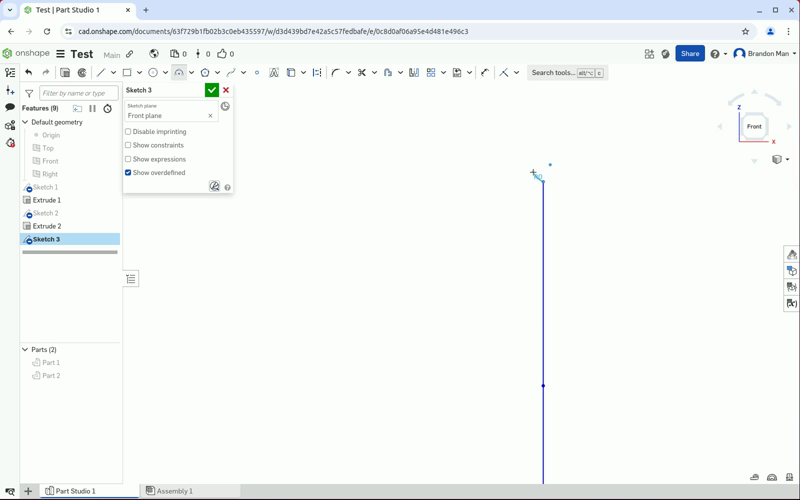
scroll(-6)
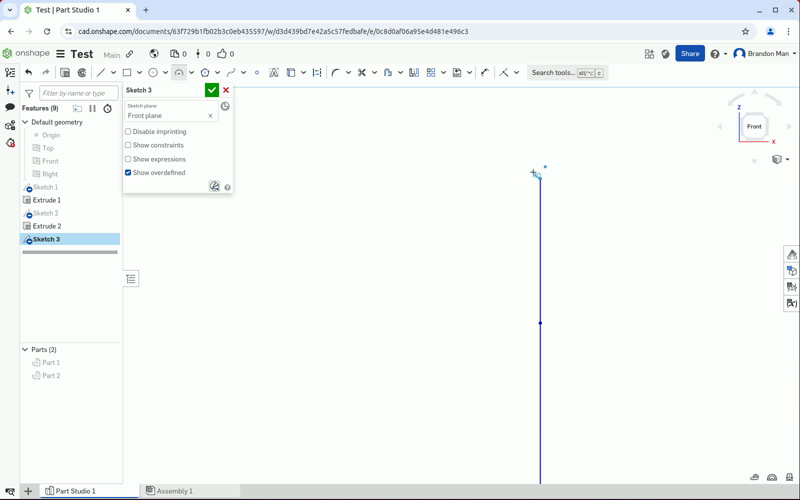
scroll(-6)
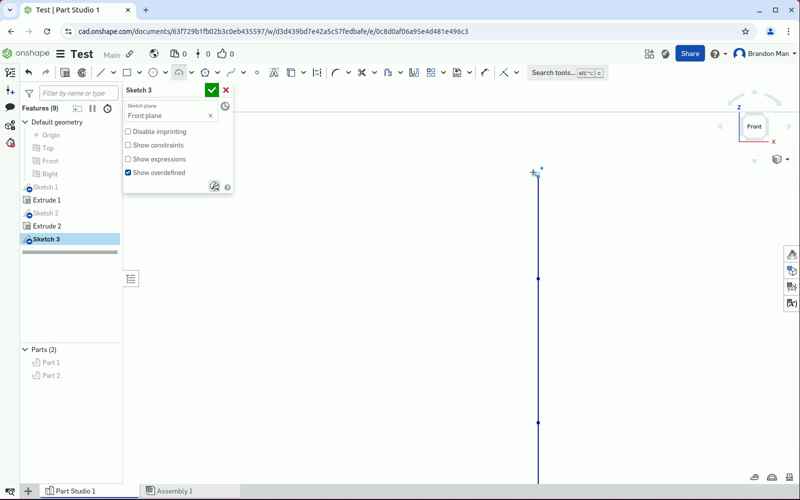
scroll(-6)
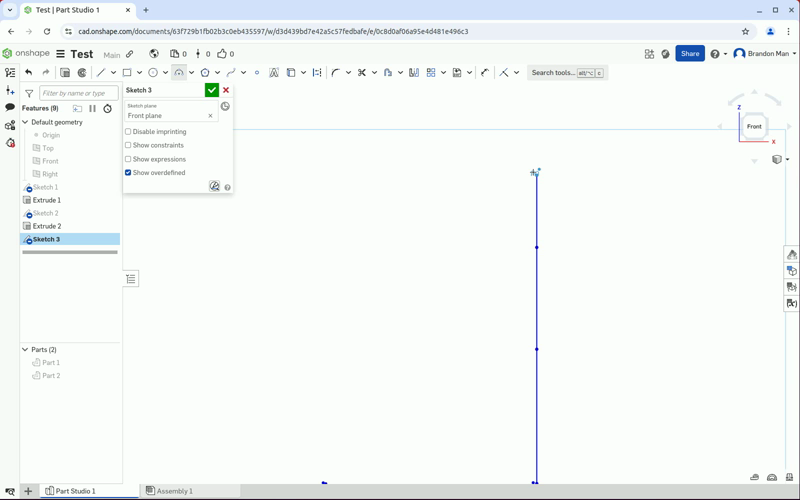
scroll(-6)
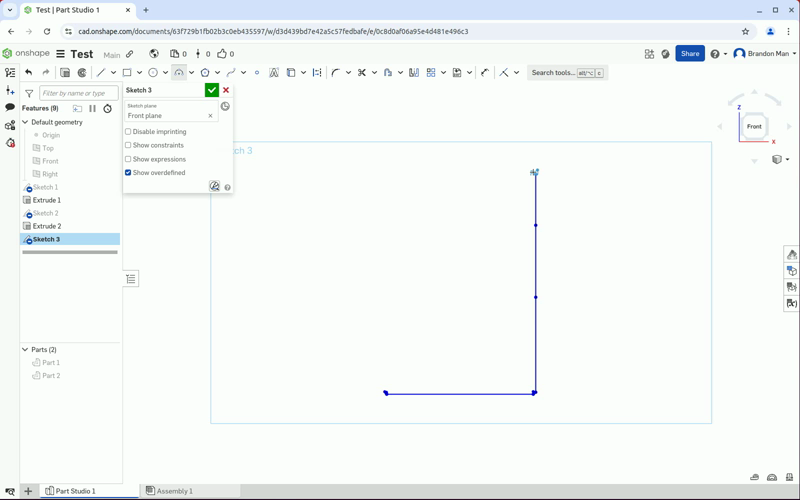
mouse_move(534, 172)
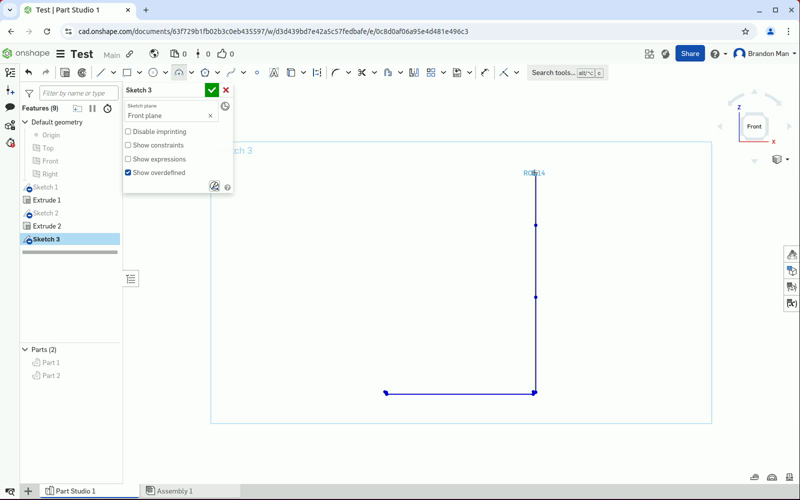
scroll(6)
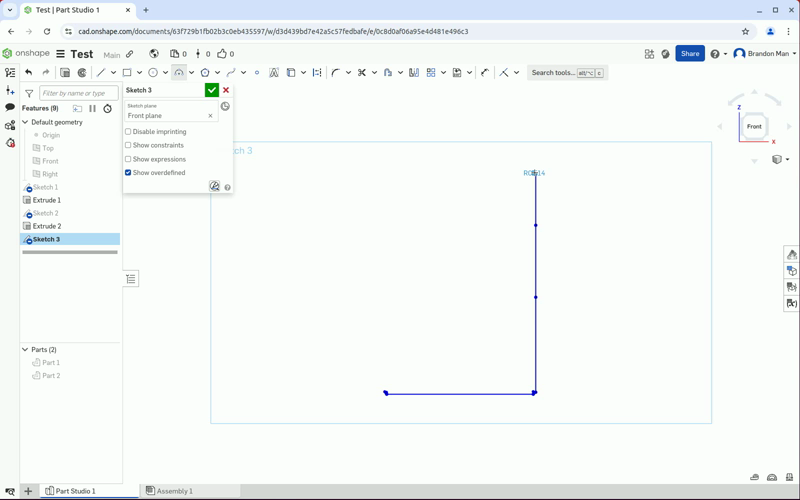
scroll(6)
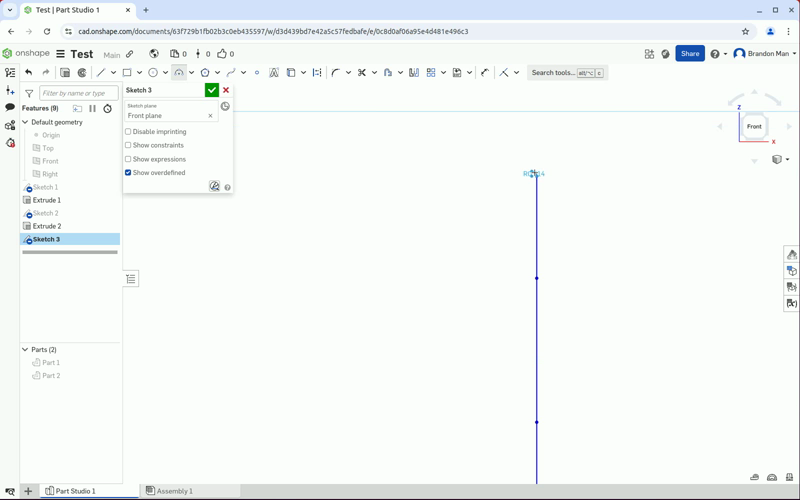
scroll(6)
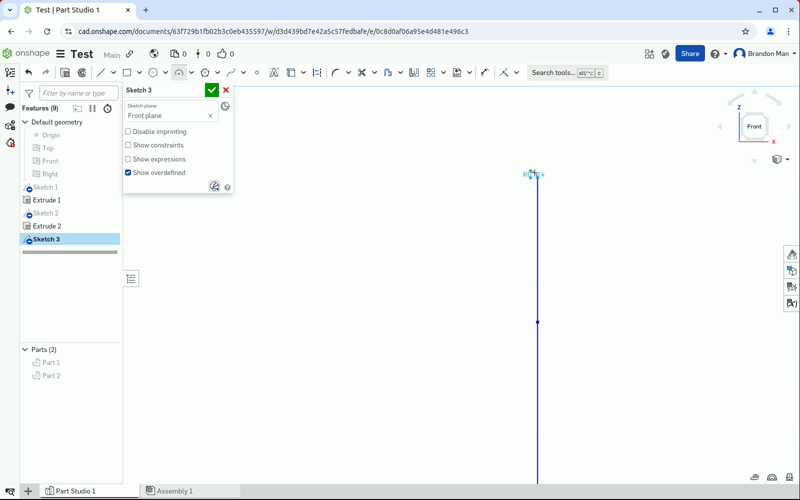
scroll(6)
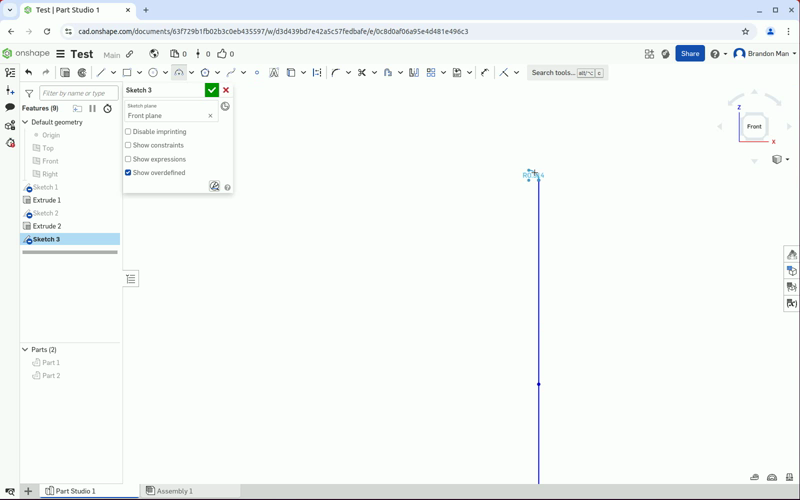
scroll(6)
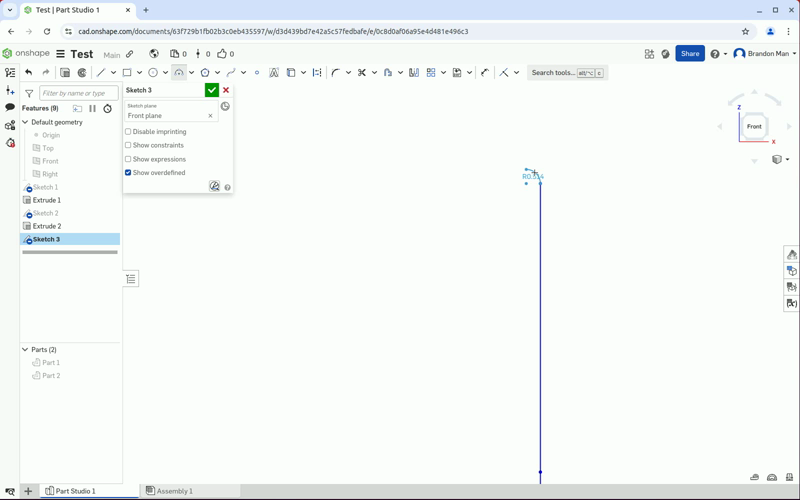
scroll(6)
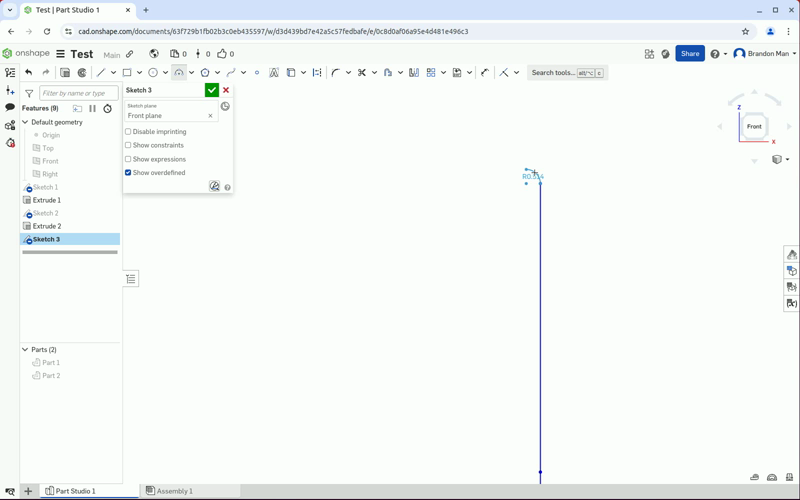
scroll(6)
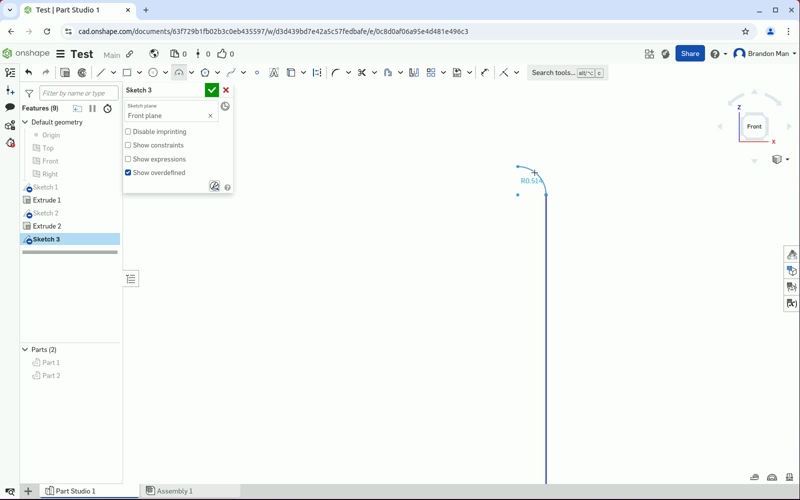
click(534, 172)
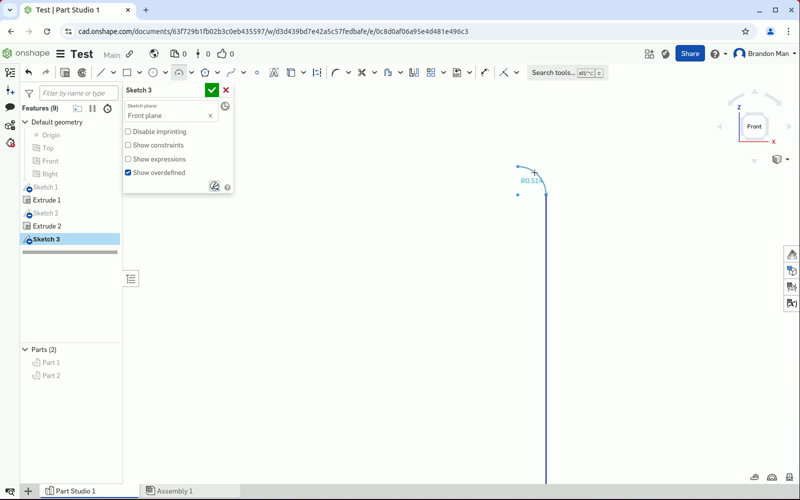
scroll(-6)
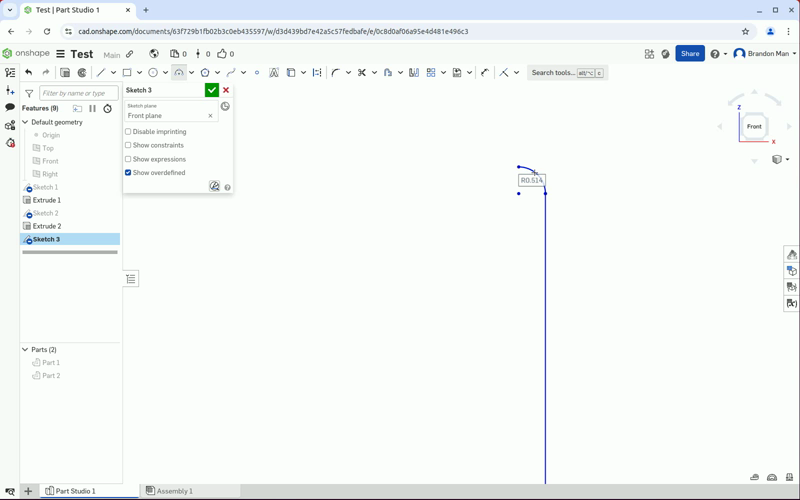
scroll(-6)
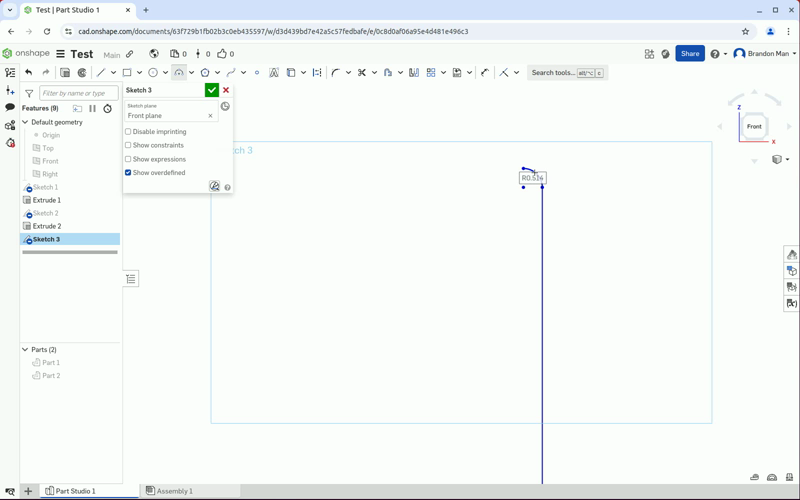
scroll(-6)
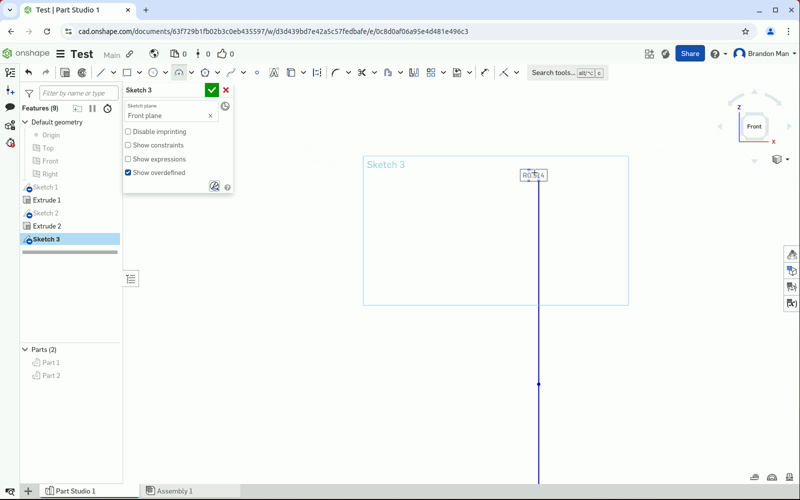
scroll(-6)
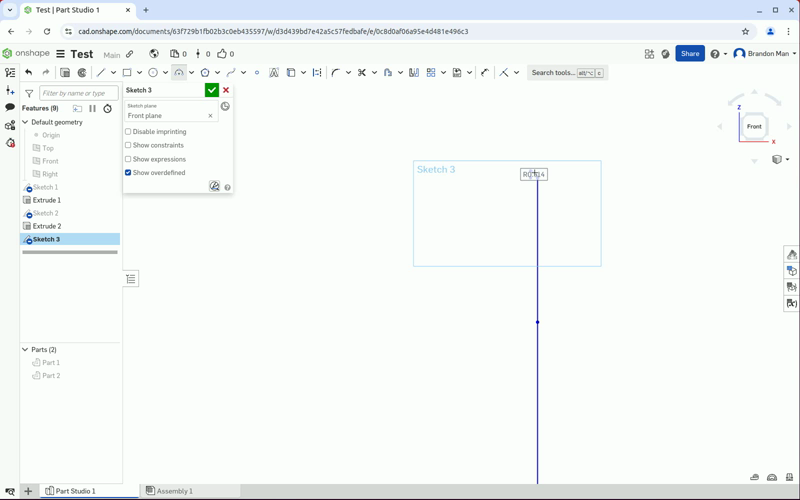
scroll(-6)
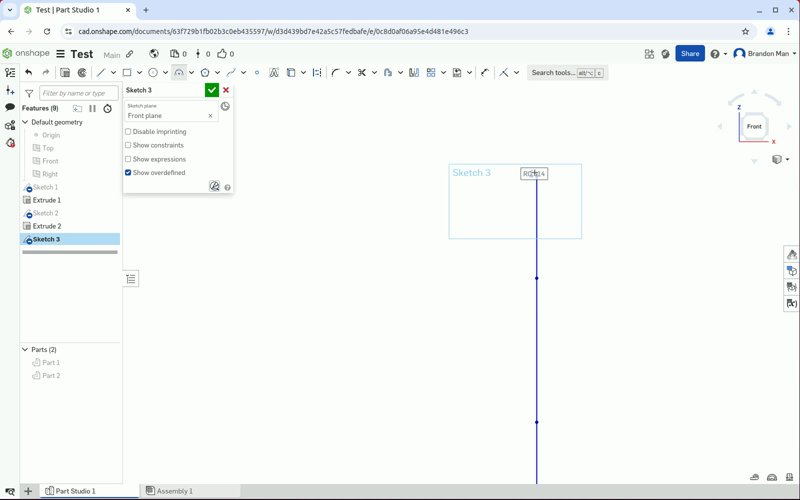
scroll(-6)
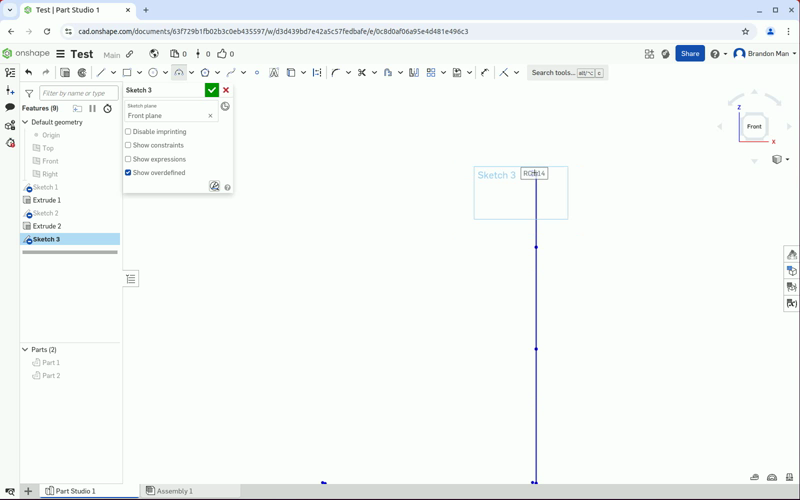
scroll(-6)
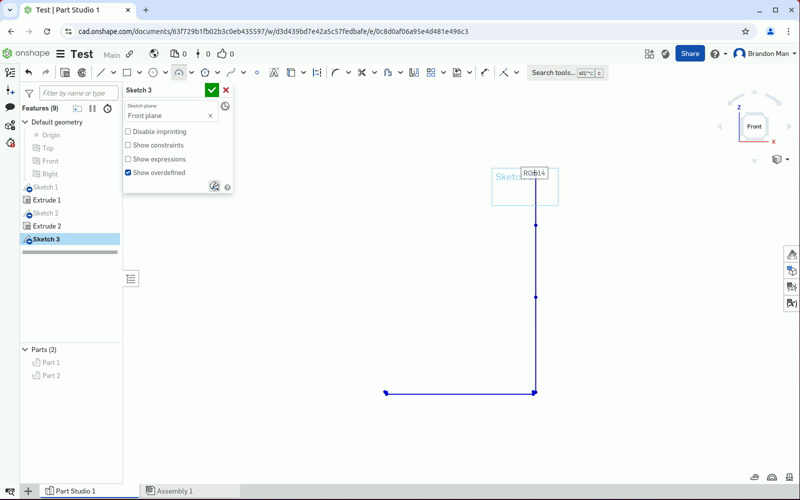
key_up(shift)
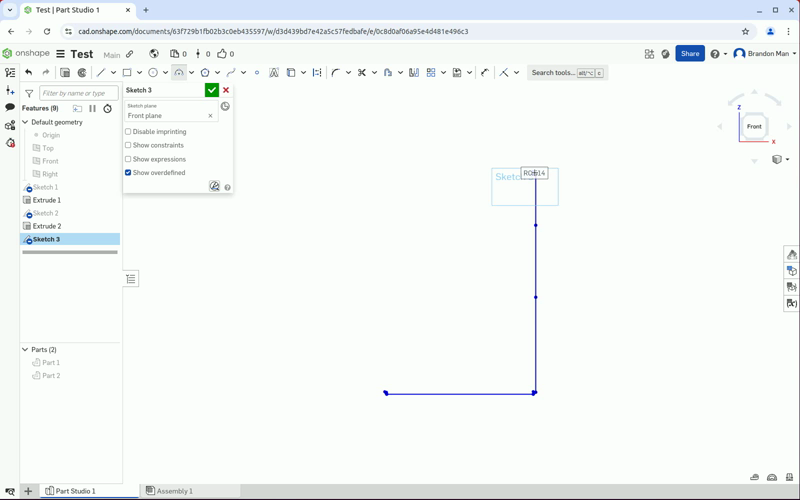
key(esc)
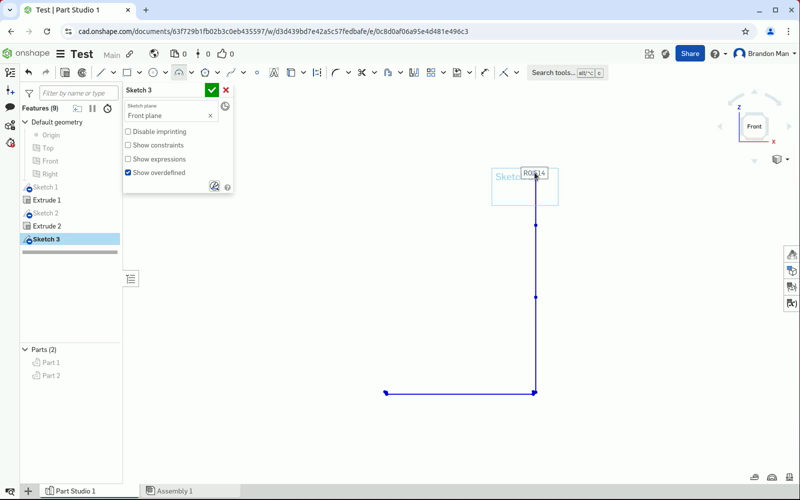
key(l)
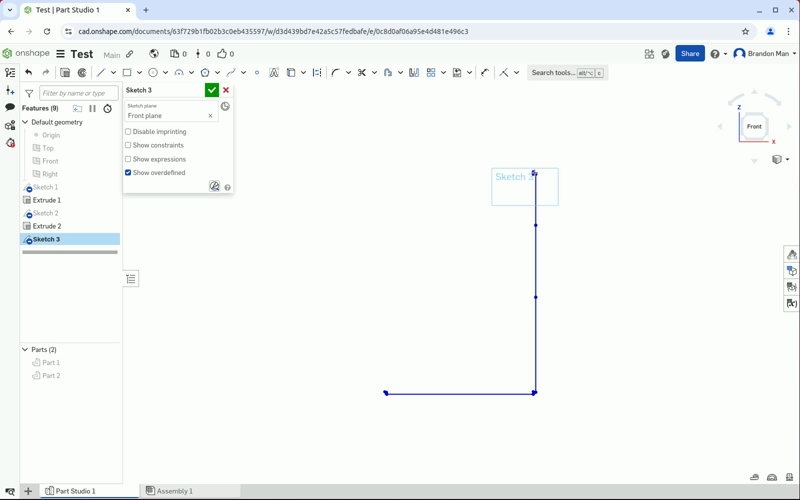
mouse_move(533, 171)
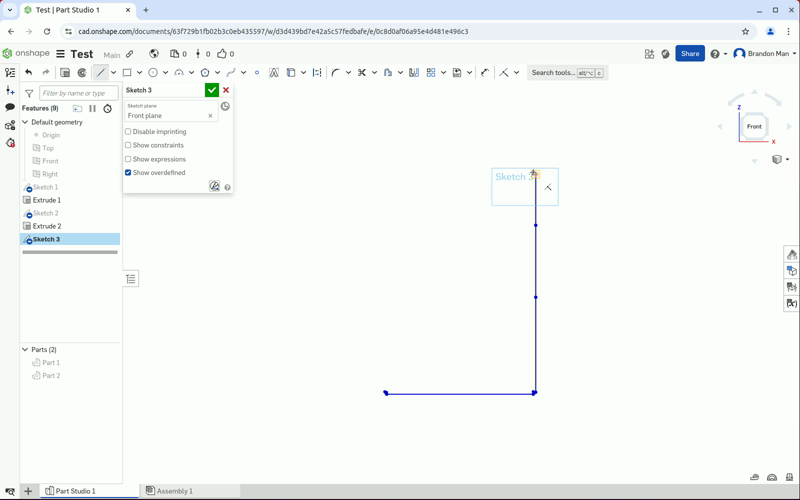
scroll(6)
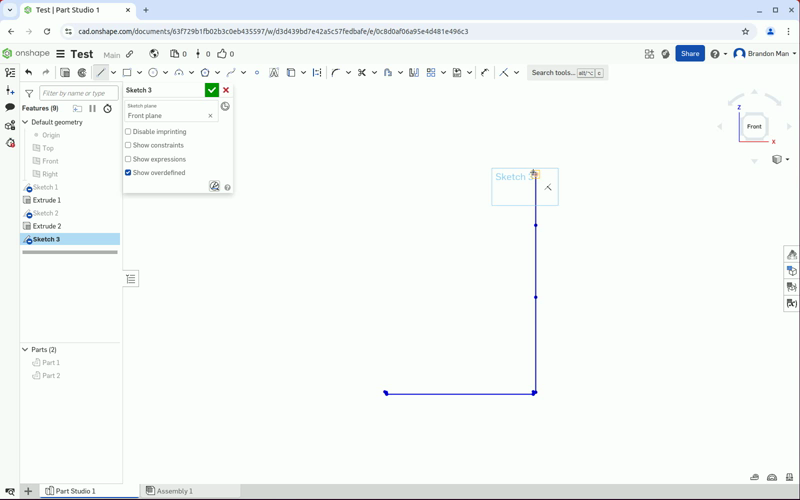
scroll(6)
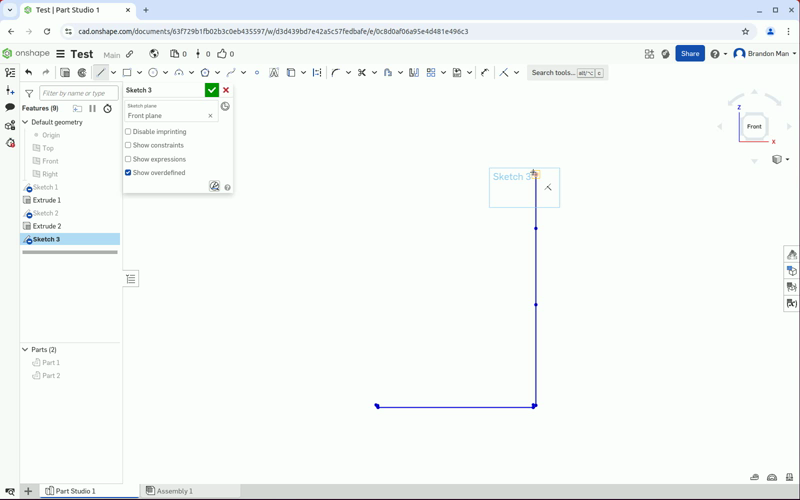
scroll(6)
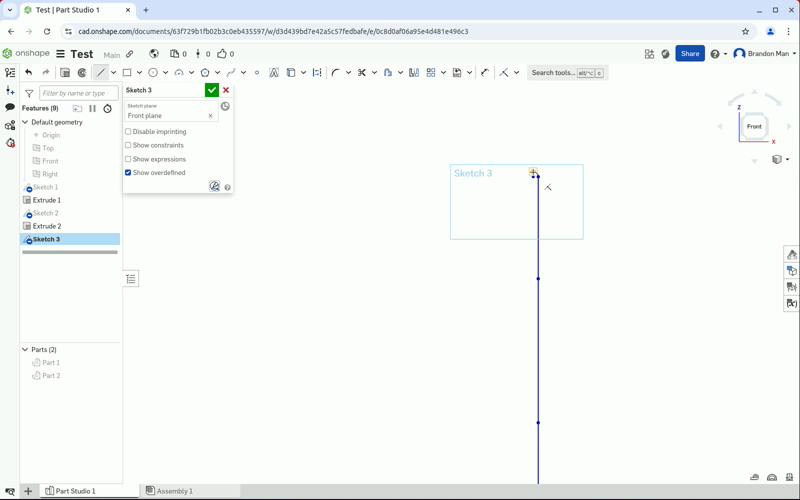
scroll(6)
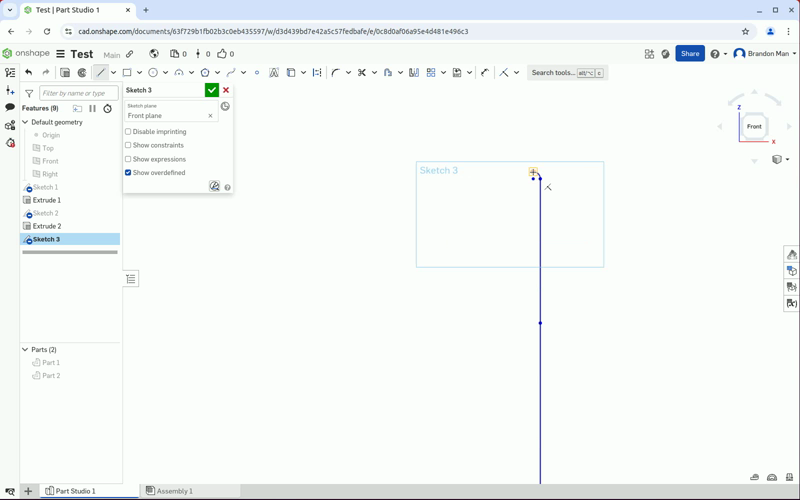
scroll(6)
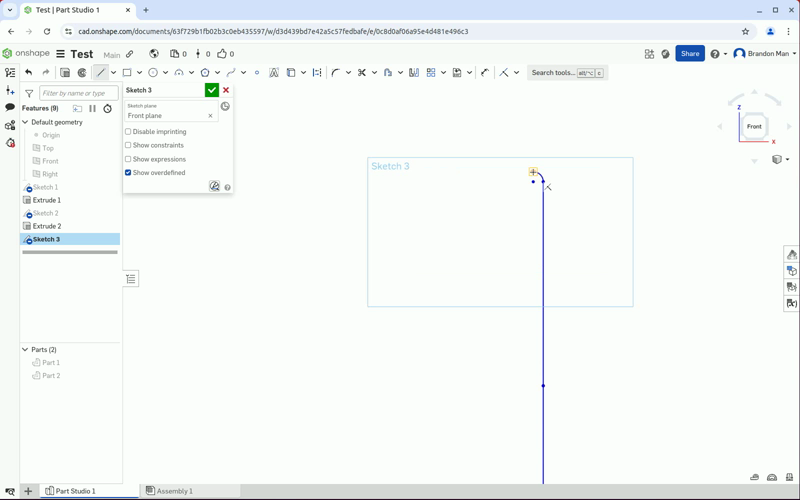
scroll(6)
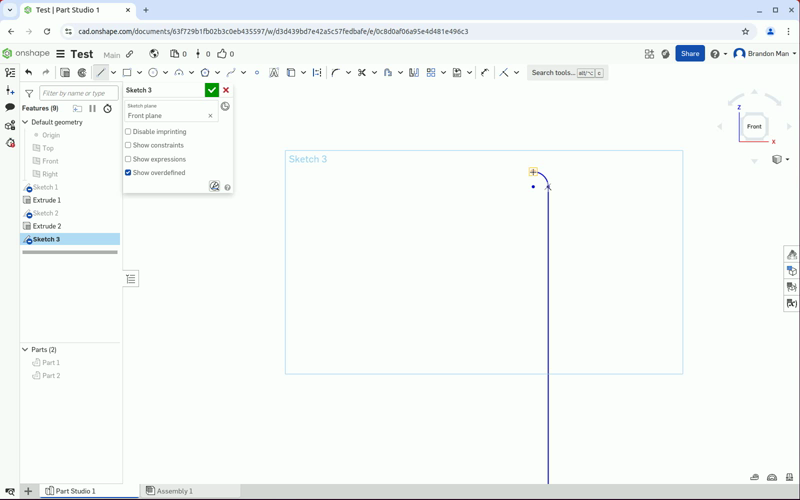
scroll(6)
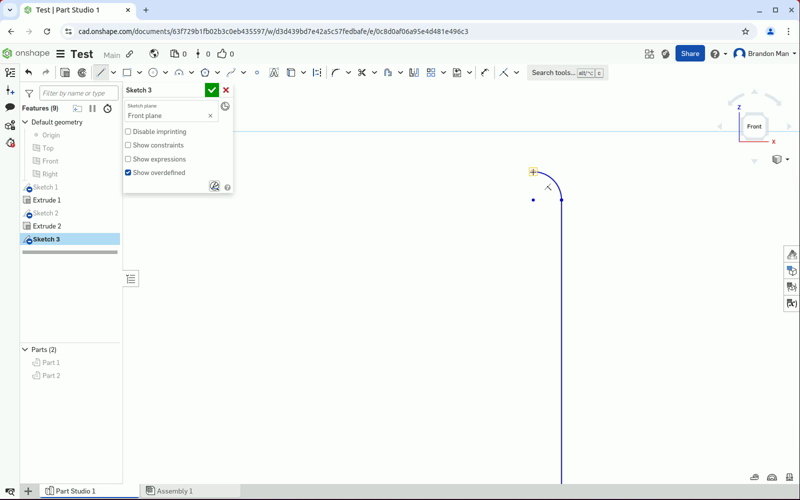
click(533, 171)
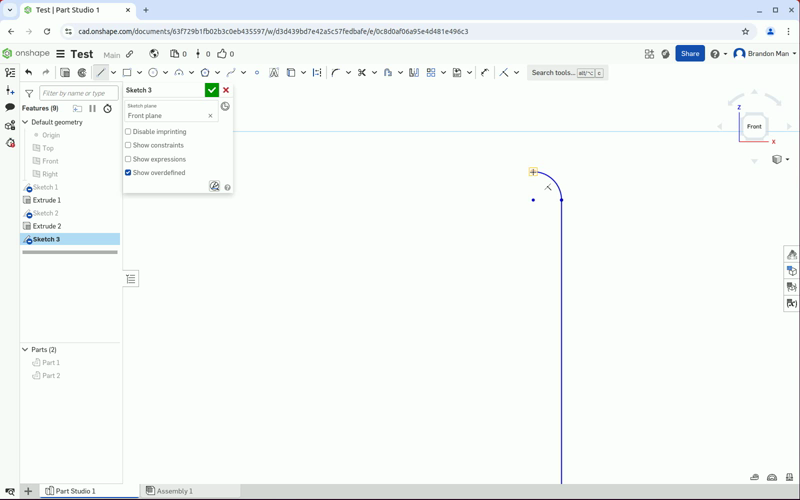
scroll(-6)
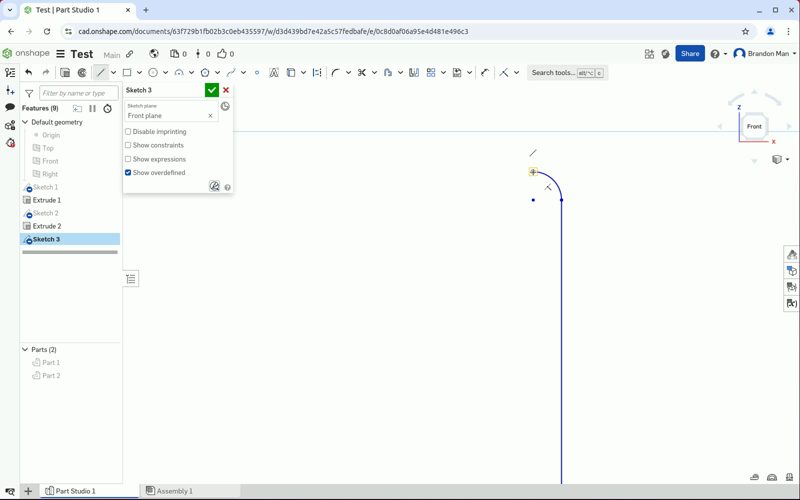
scroll(-6)
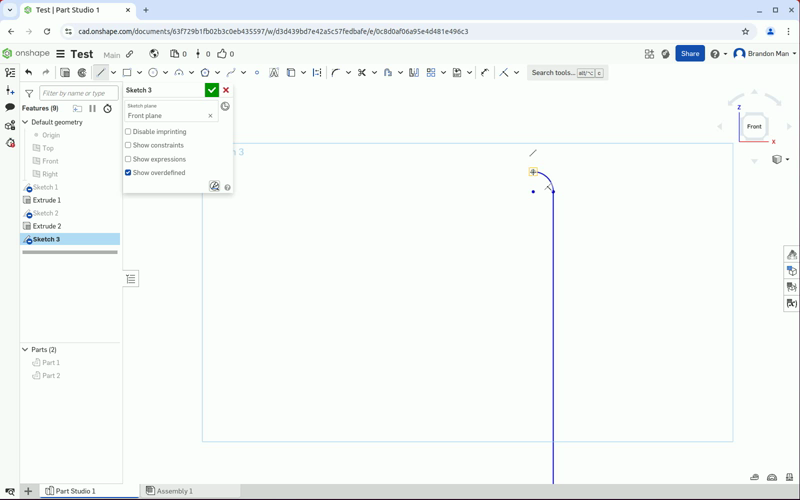
scroll(-6)
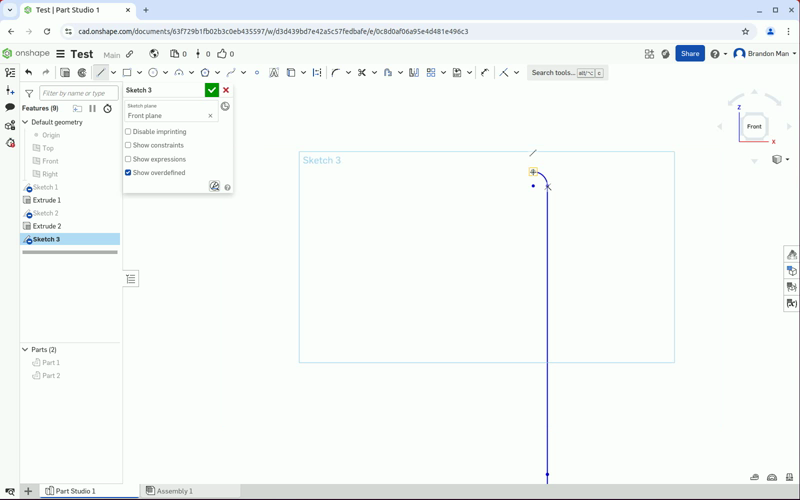
scroll(-6)
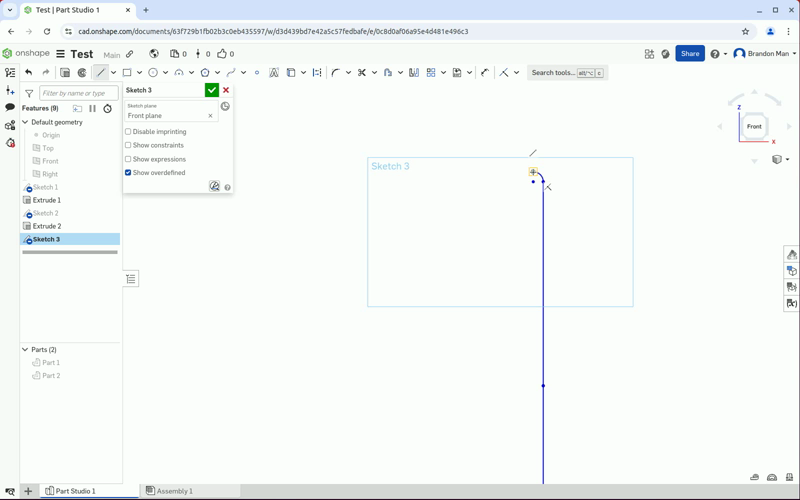
scroll(-6)
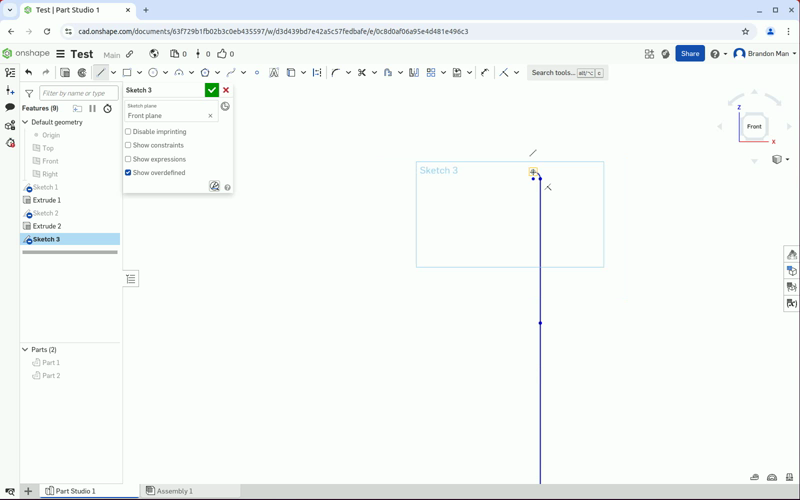
scroll(-6)
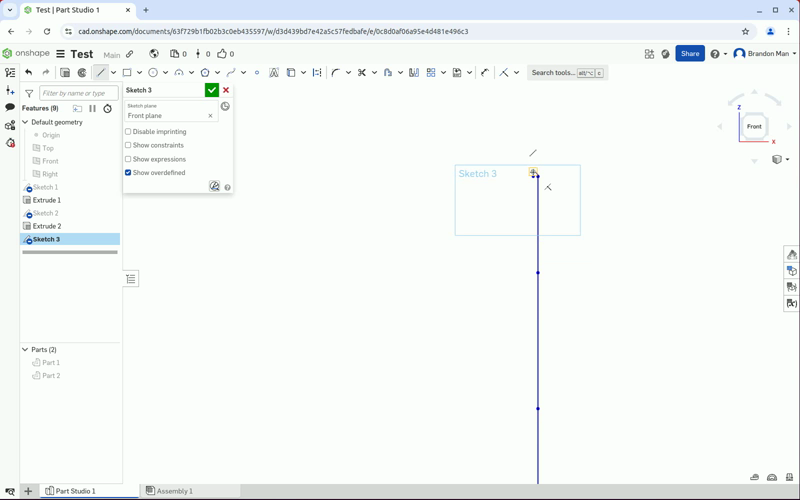
scroll(-6)
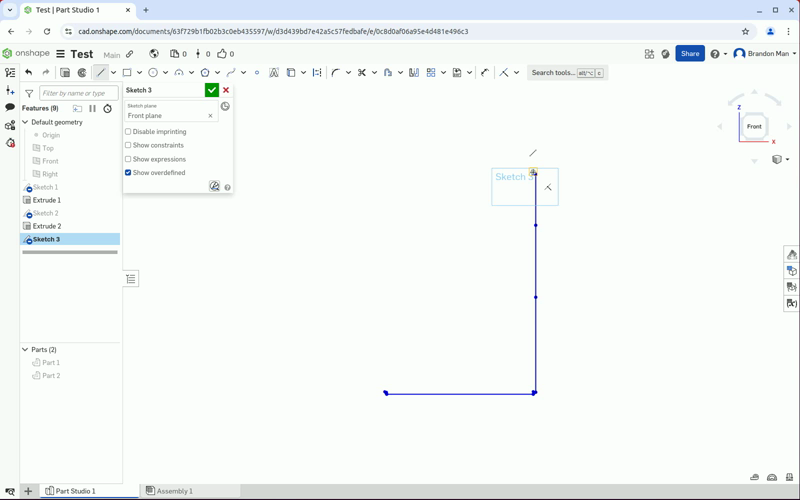
key_down(shift)
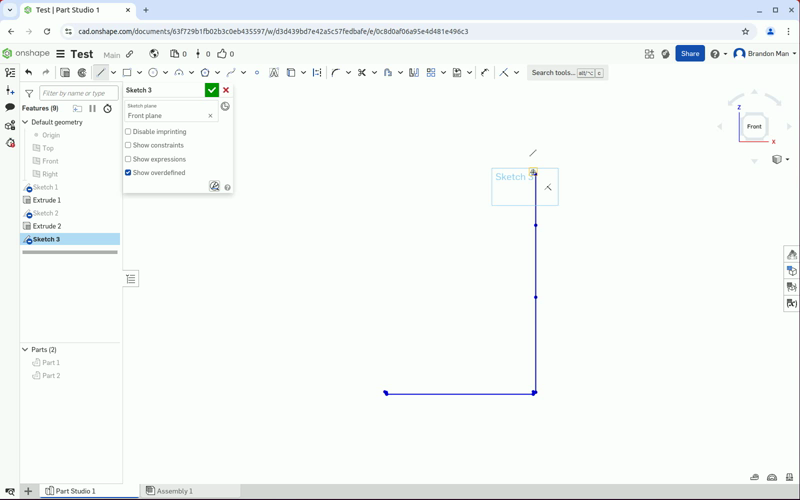
mouse_move(386, 171)
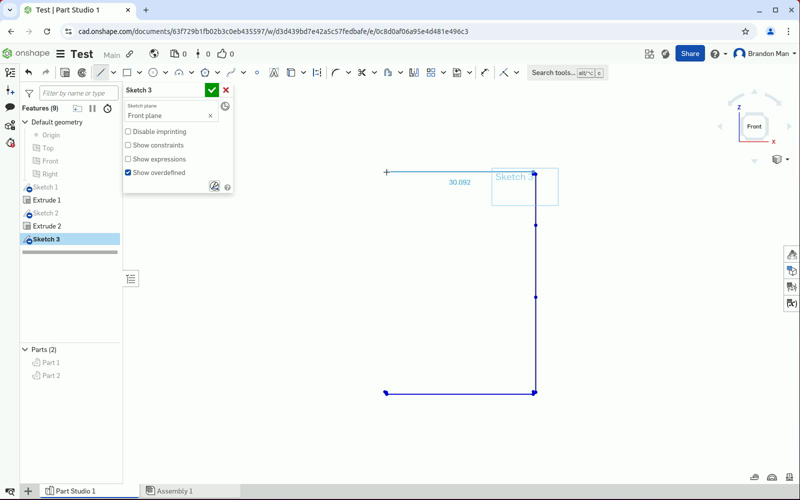
click(386, 171)
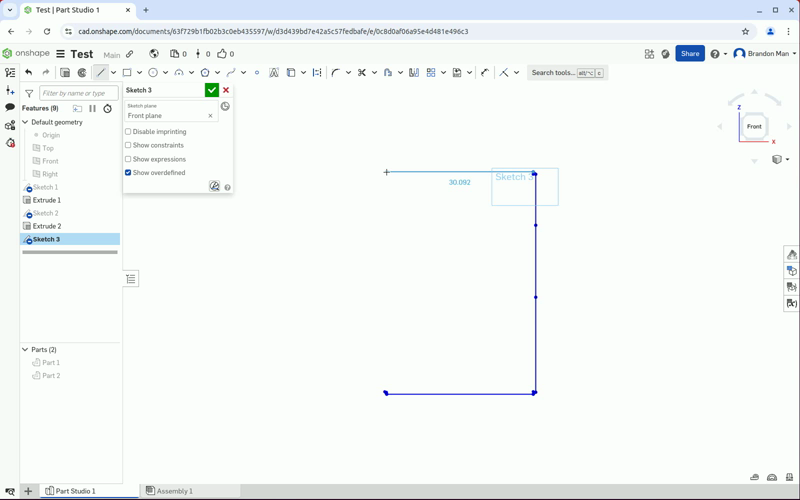
key_up(shift)
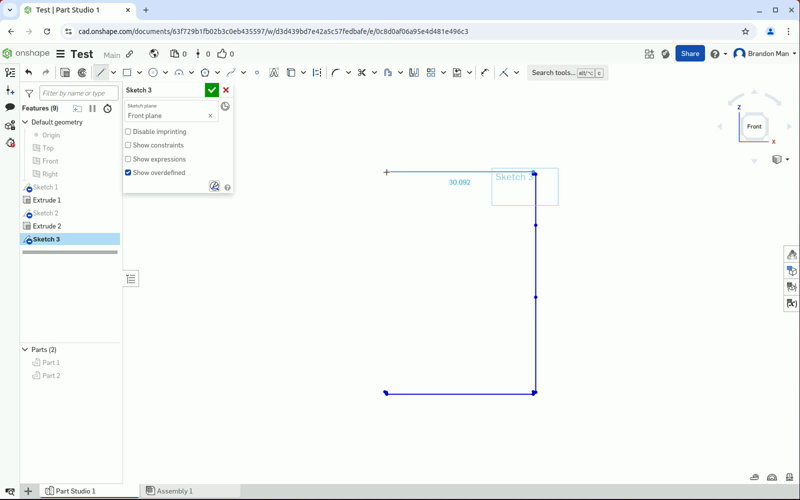
key(esc)
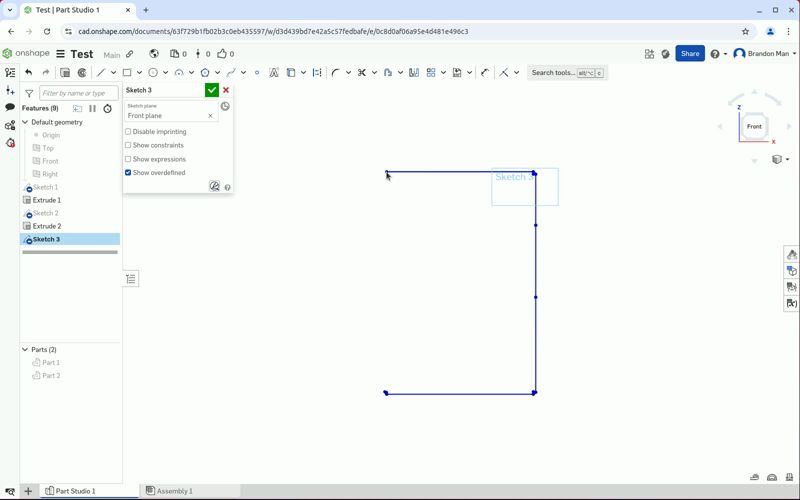
key(a)
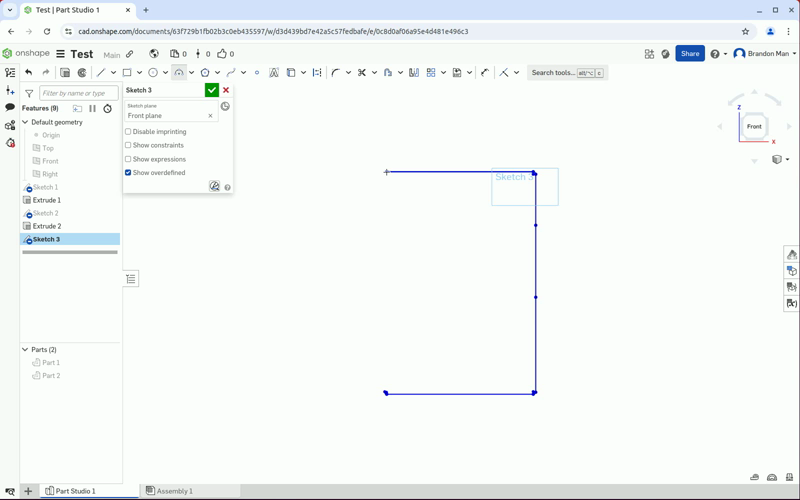
mouse_move(386, 171)
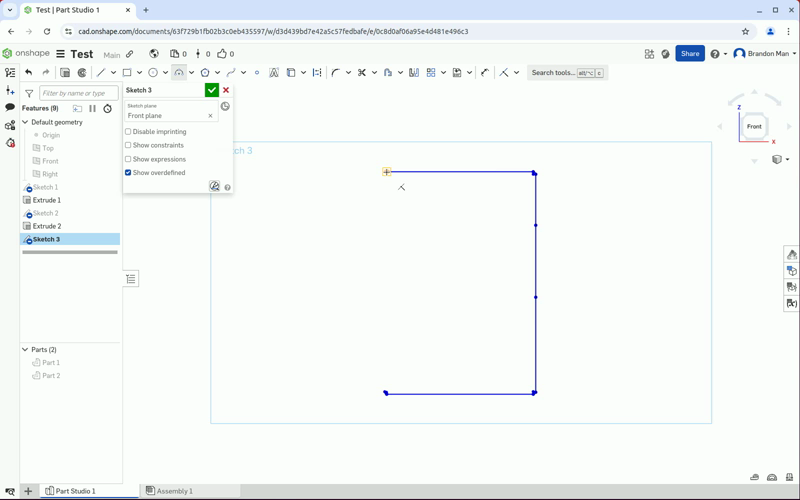
click(386, 171)
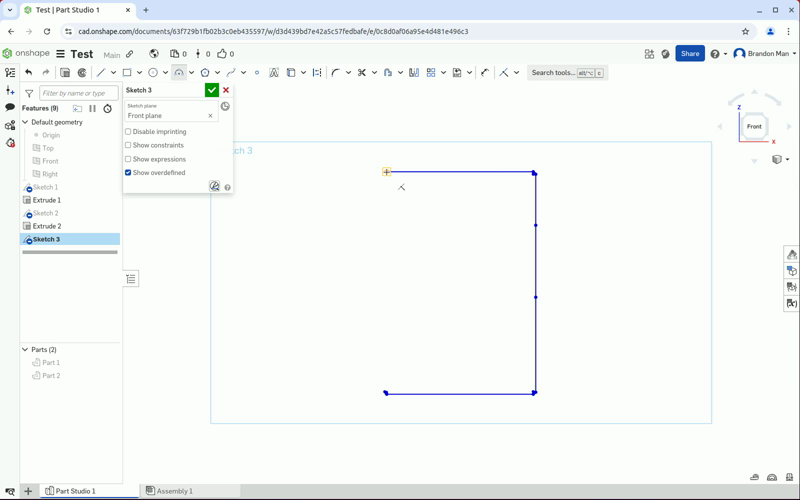
key_down(shift)
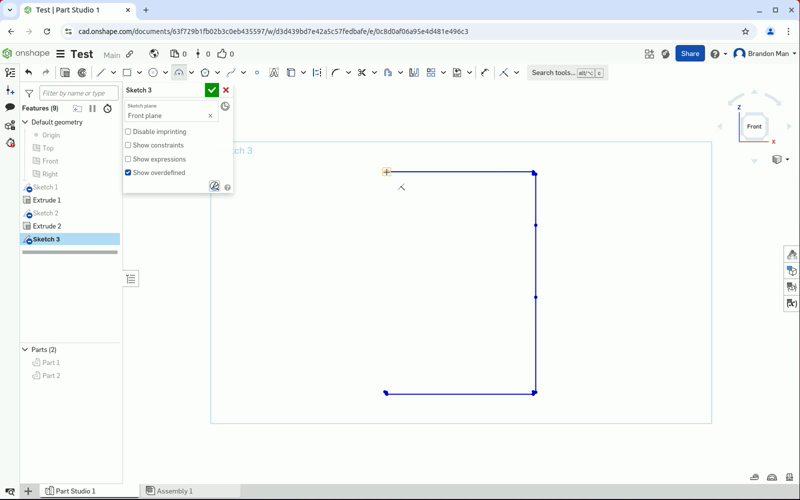
mouse_move(384, 174)
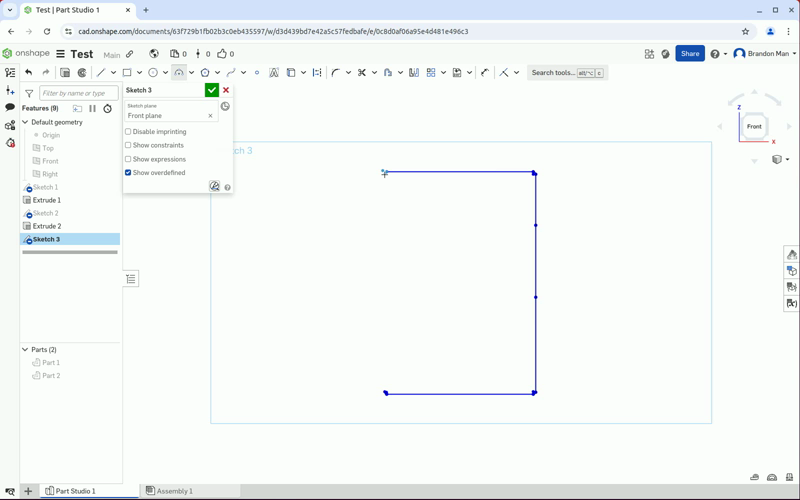
scroll(6)
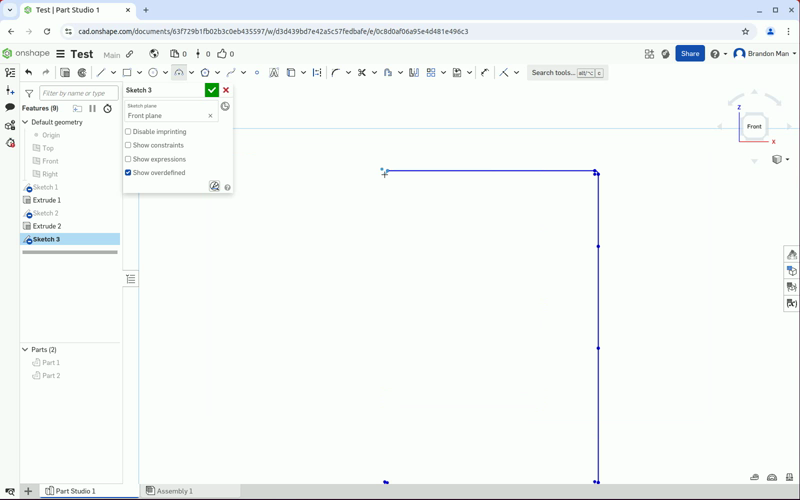
scroll(6)
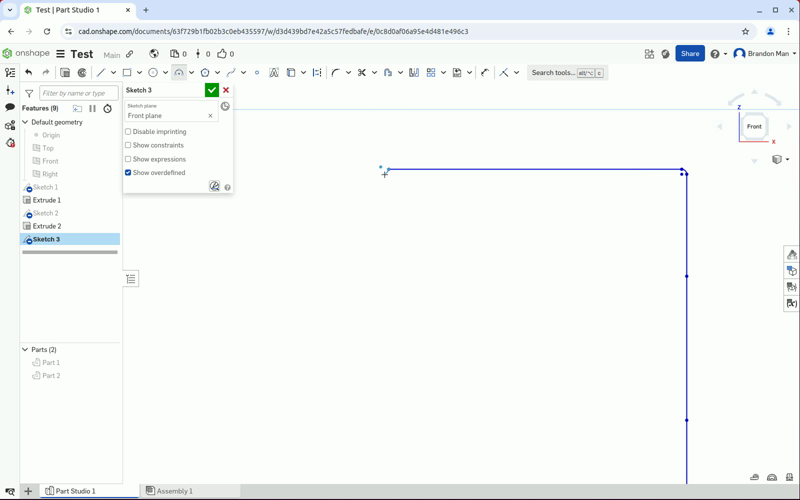
scroll(6)
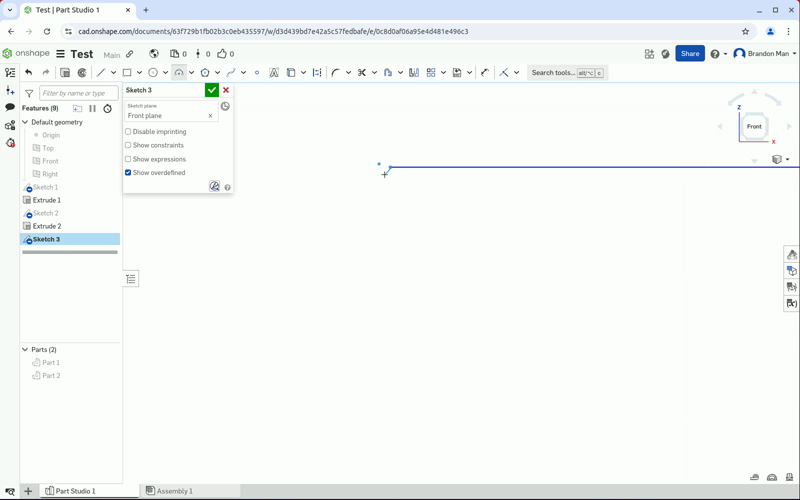
scroll(6)
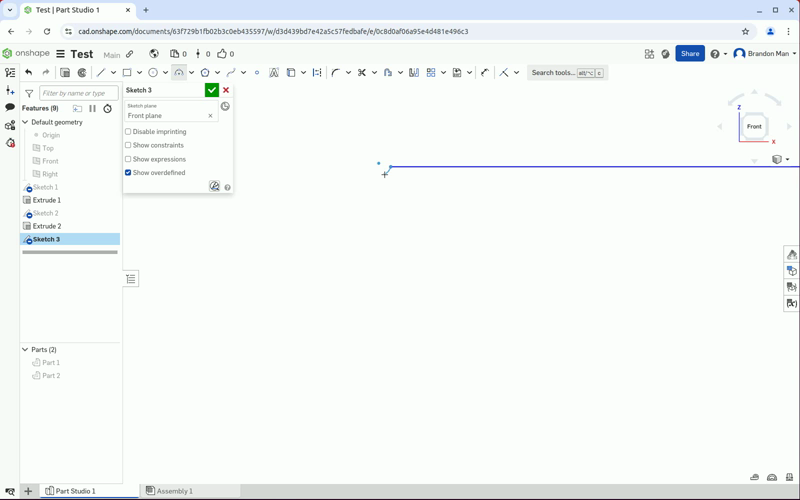
scroll(6)
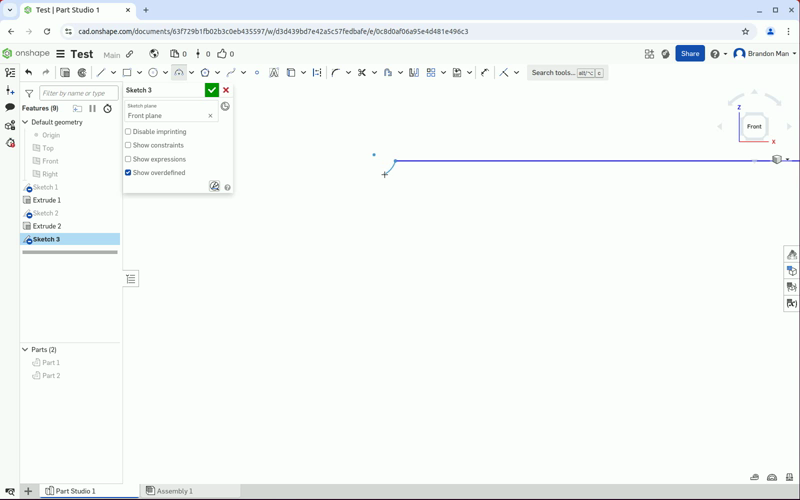
scroll(6)
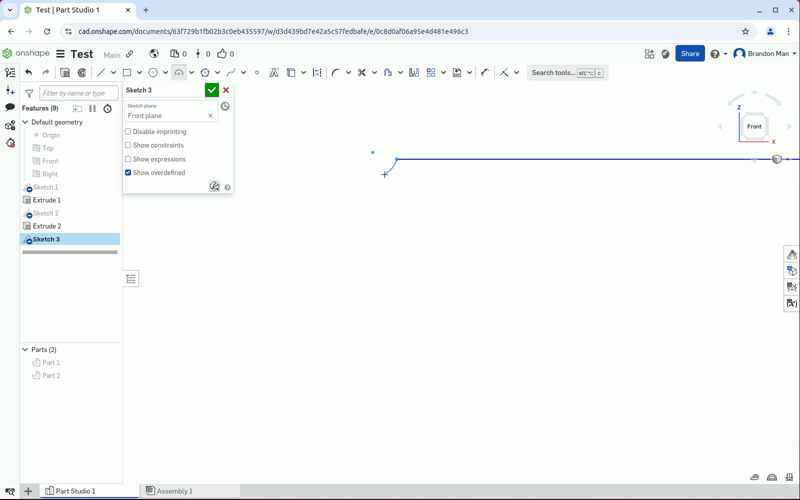
scroll(6)
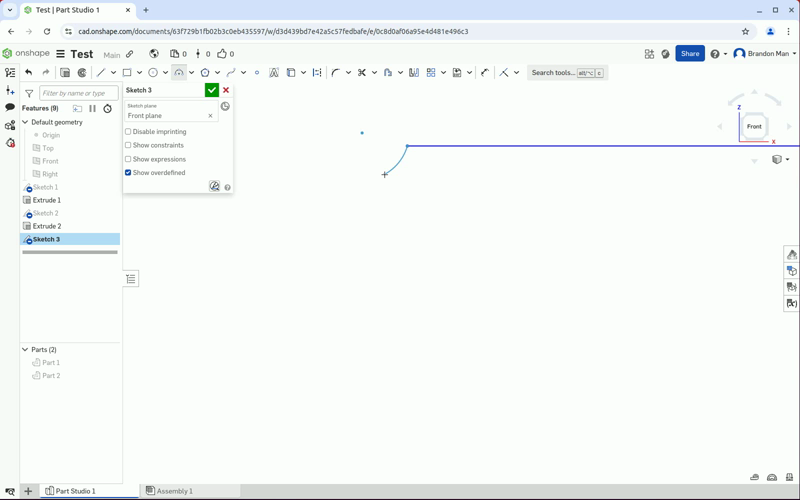
click(384, 174)
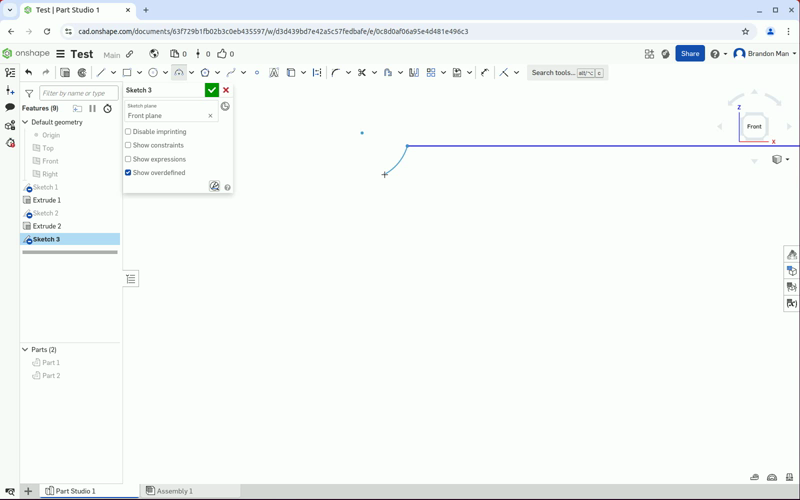
scroll(-6)
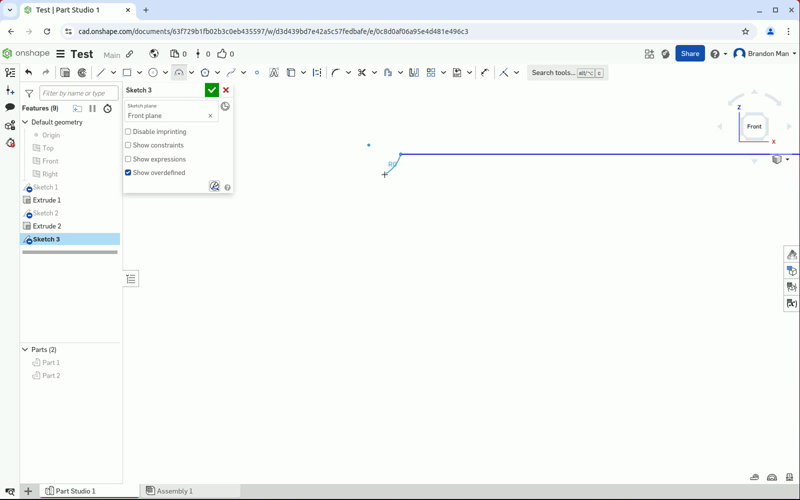
scroll(-6)
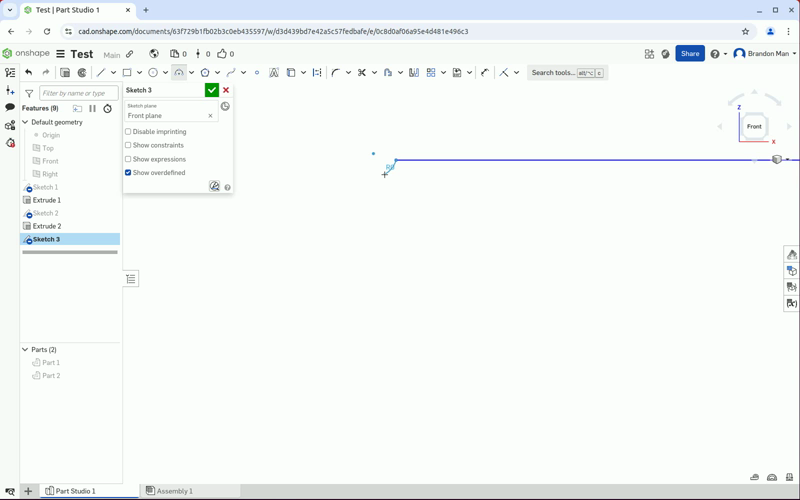
scroll(-6)
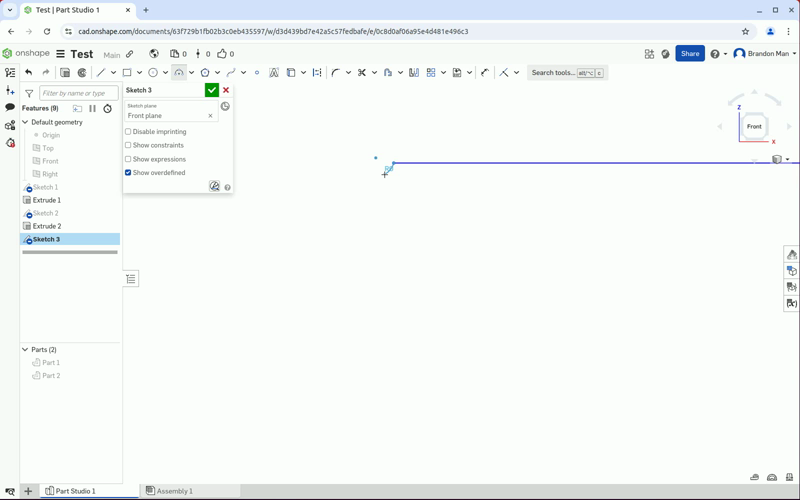
scroll(-6)
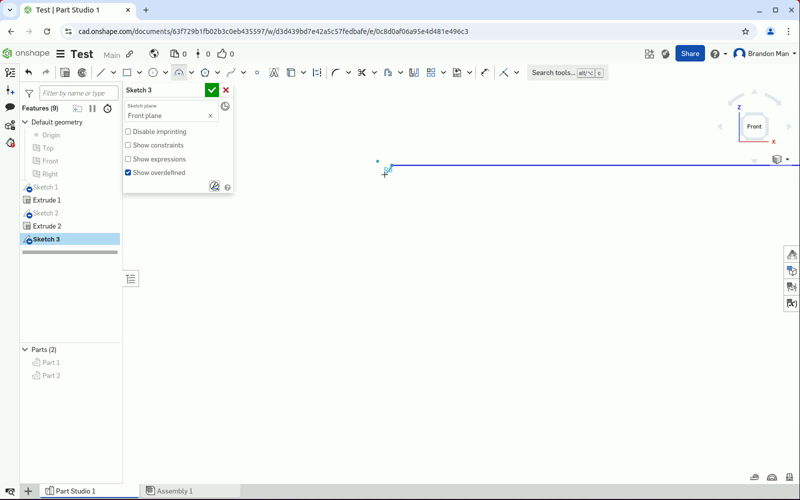
scroll(-6)
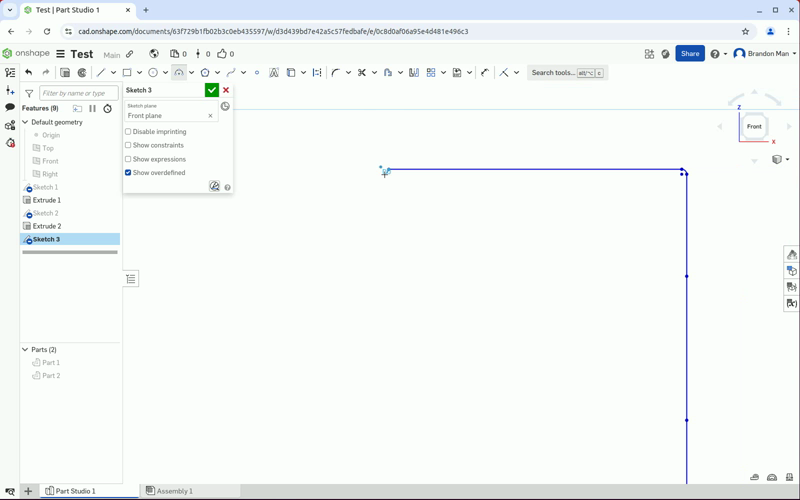
scroll(-6)
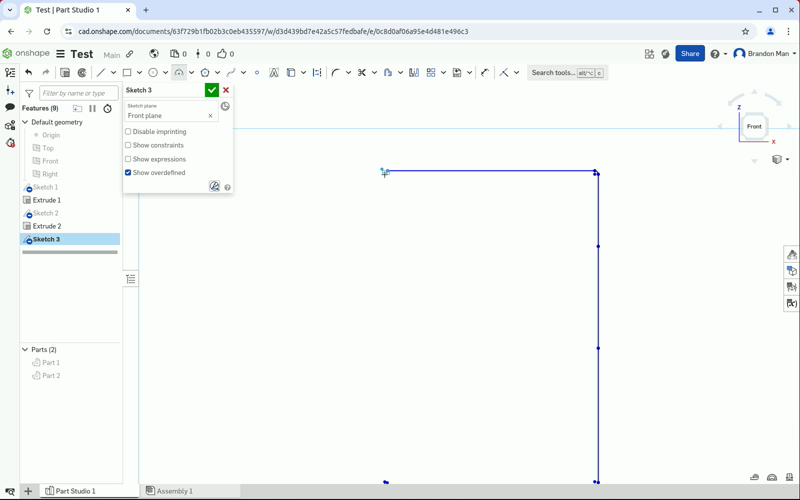
scroll(-6)
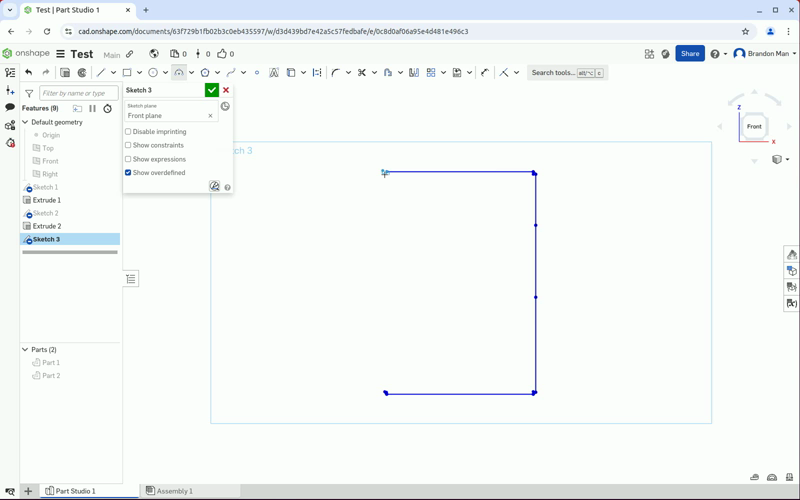
mouse_move(385, 172)
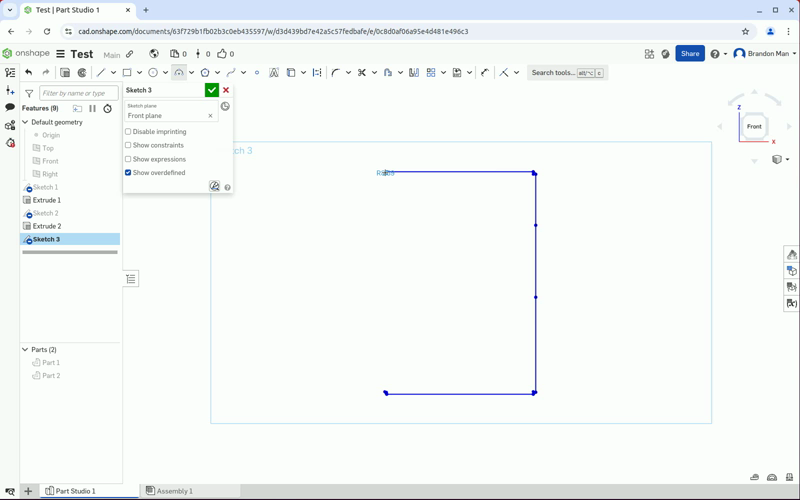
scroll(6)
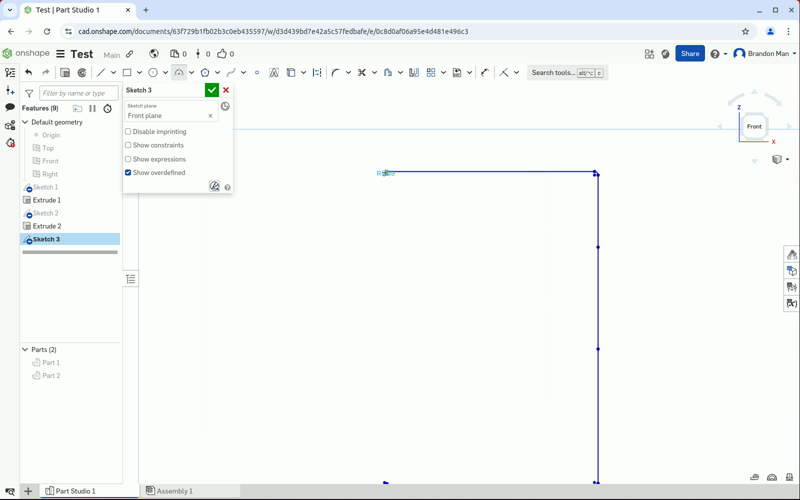
scroll(6)
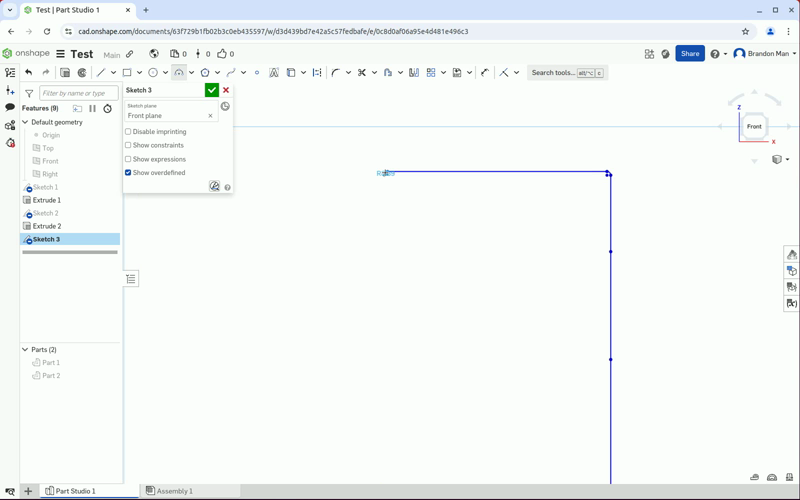
scroll(6)
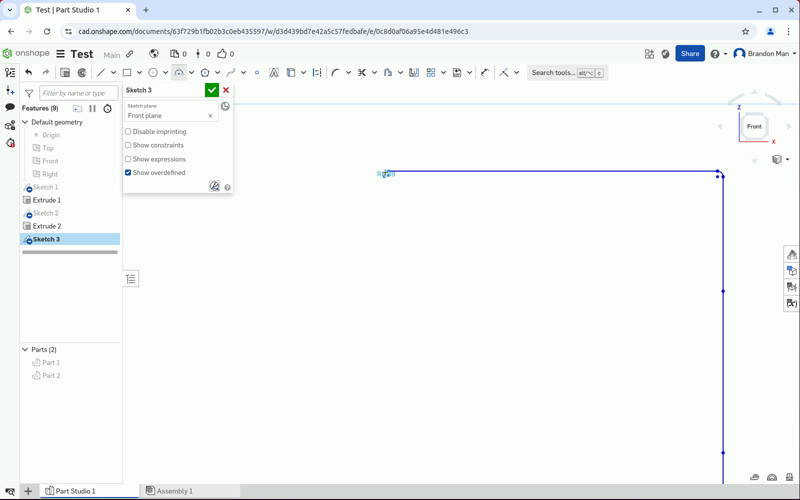
scroll(6)
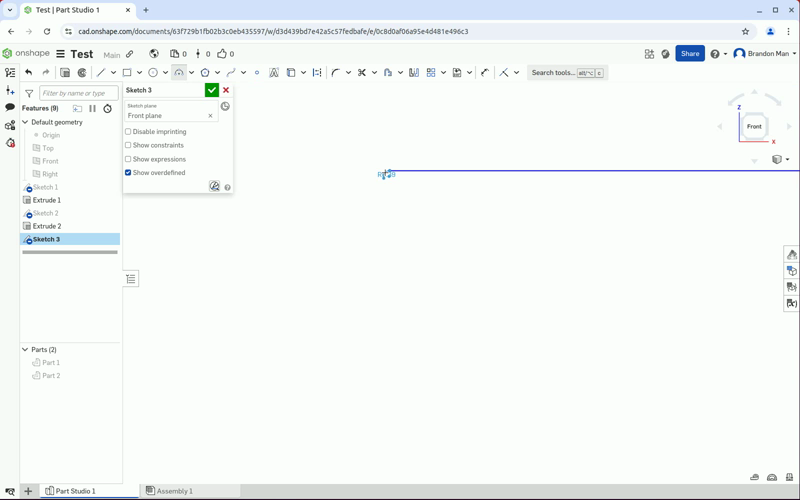
scroll(6)
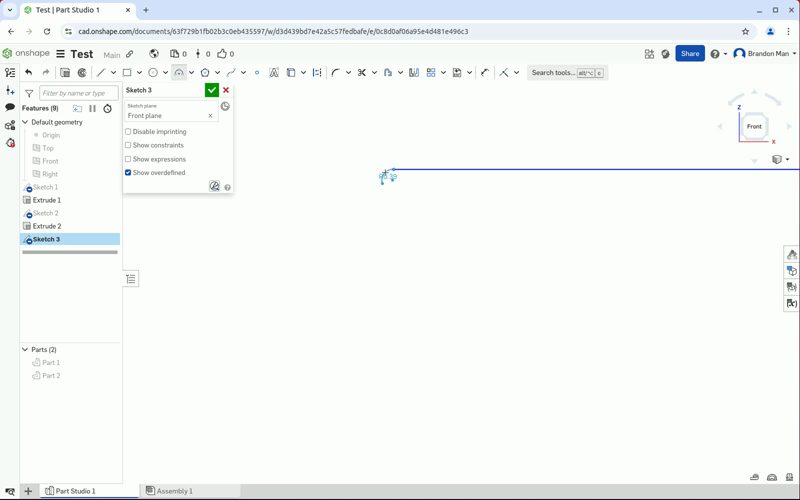
scroll(6)
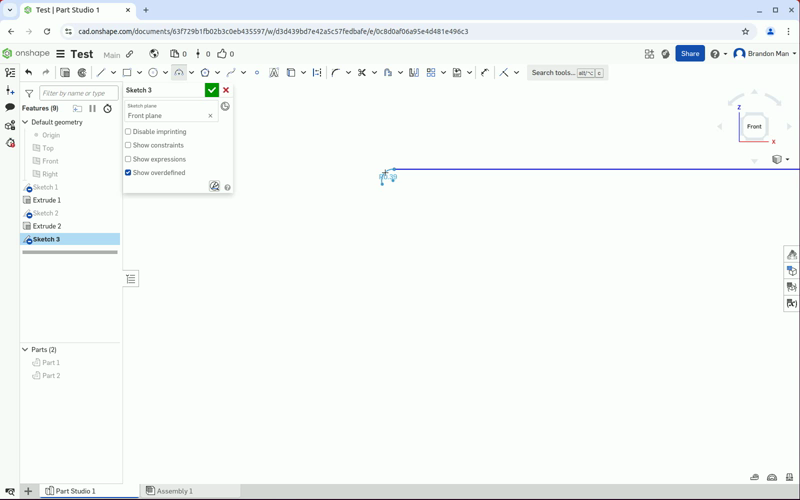
scroll(6)
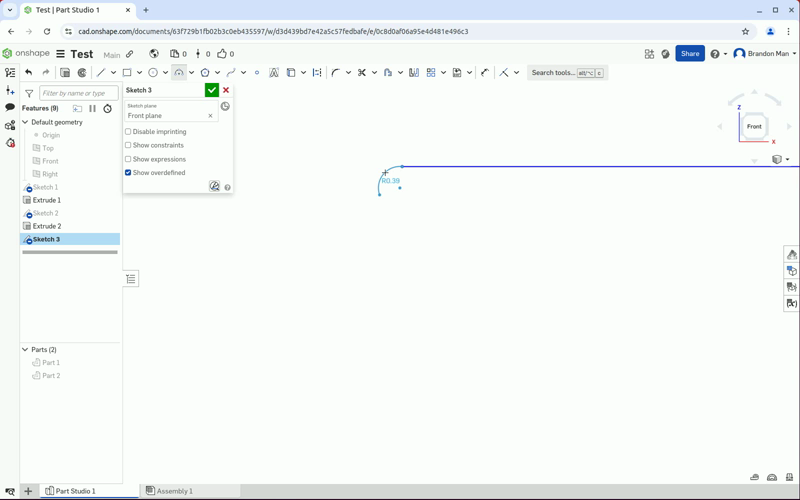
click(385, 172)
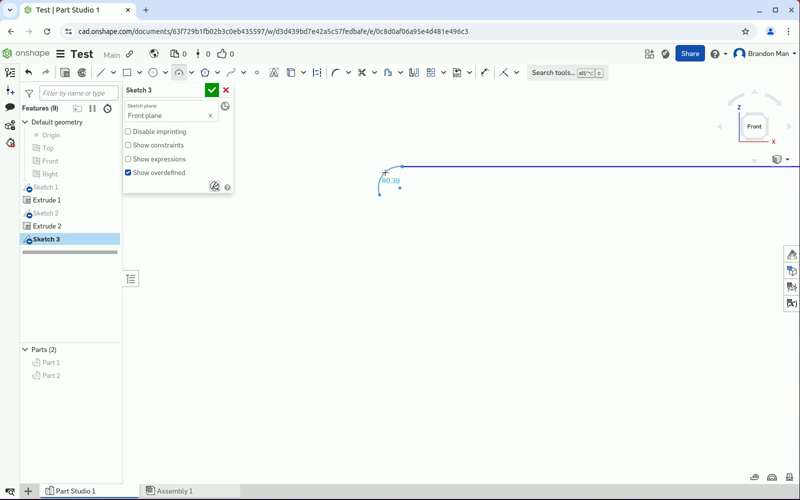
scroll(-6)
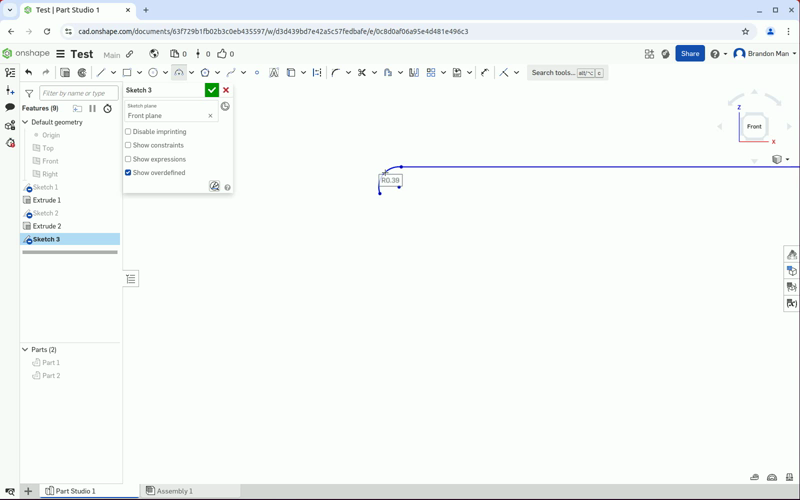
scroll(-6)
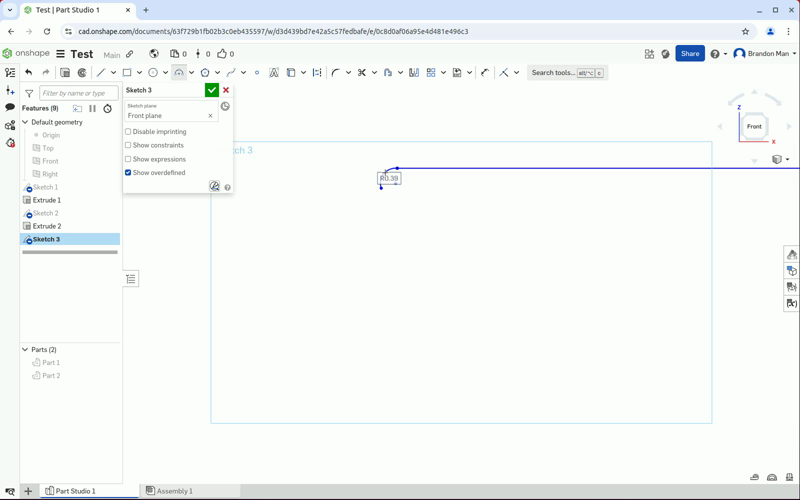
scroll(-6)
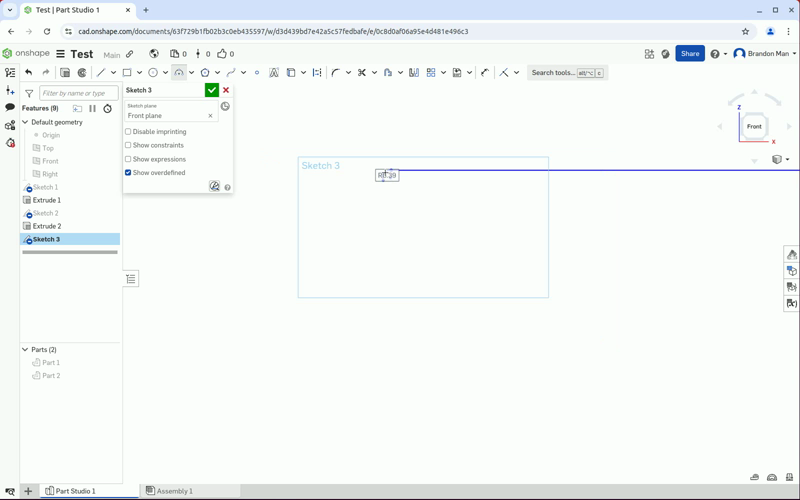
scroll(-6)
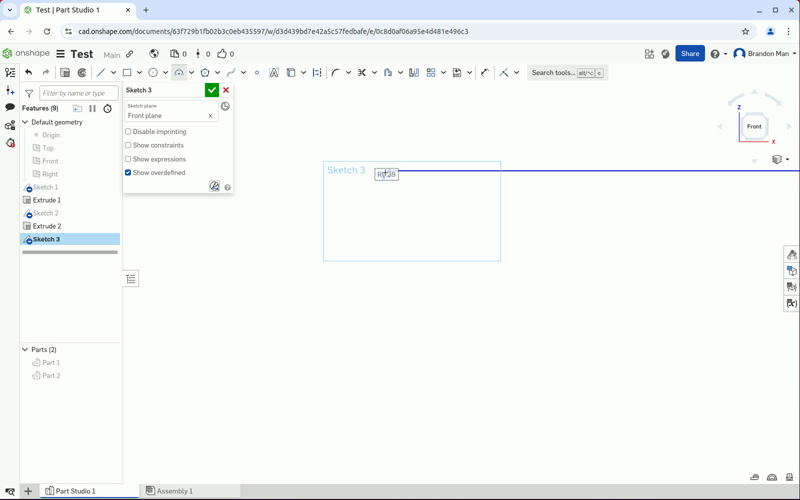
scroll(-6)
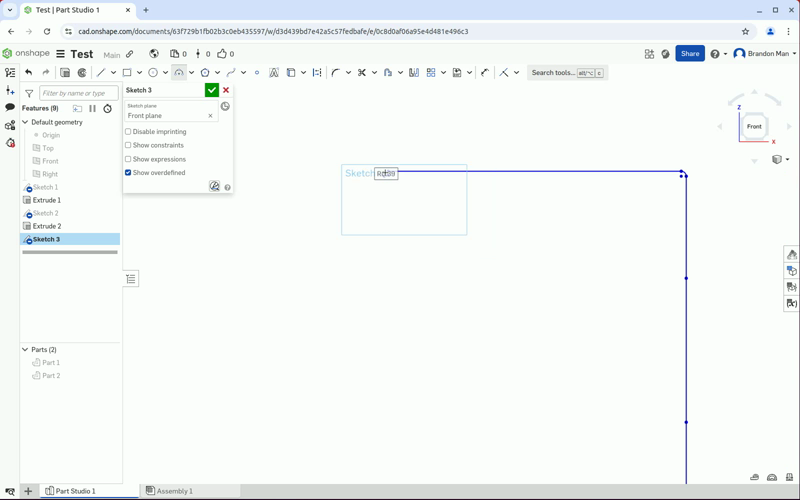
scroll(-6)
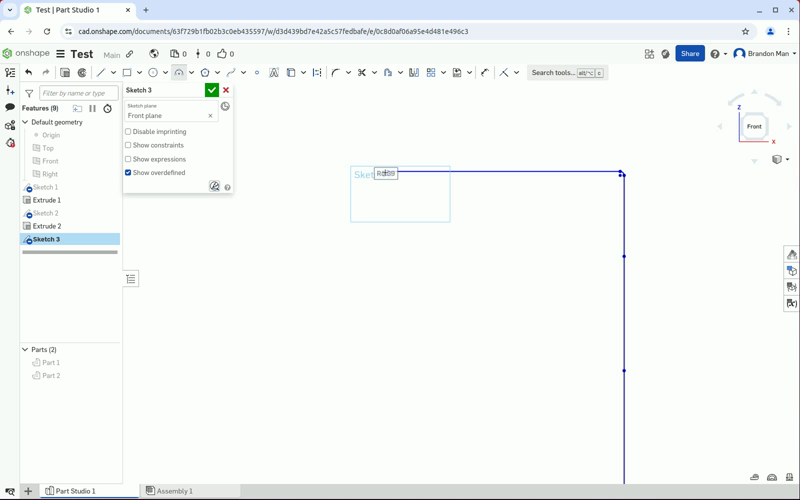
scroll(-6)
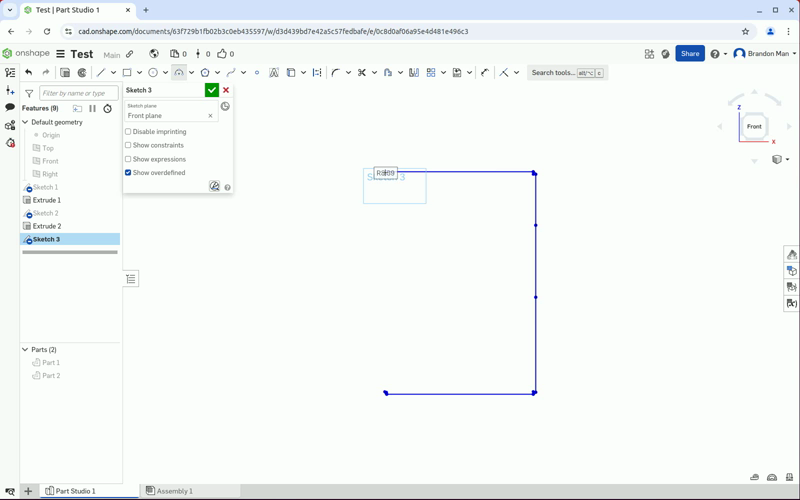
key_up(shift)
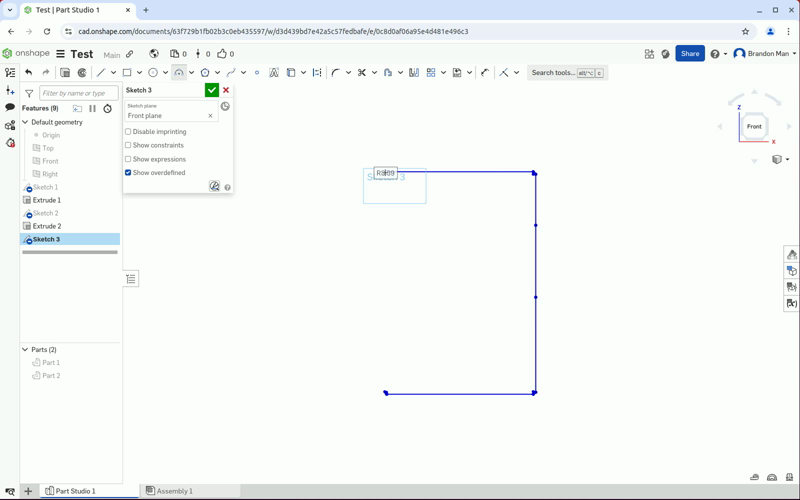
key(esc)
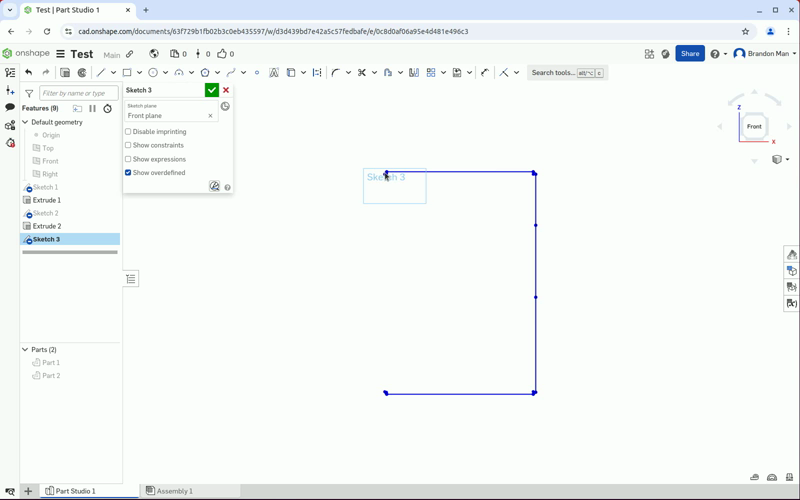
key(l)
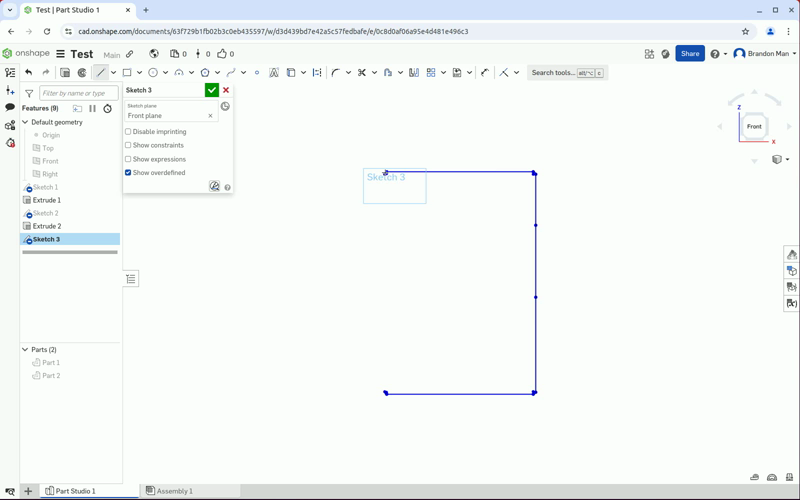
mouse_move(384, 174)
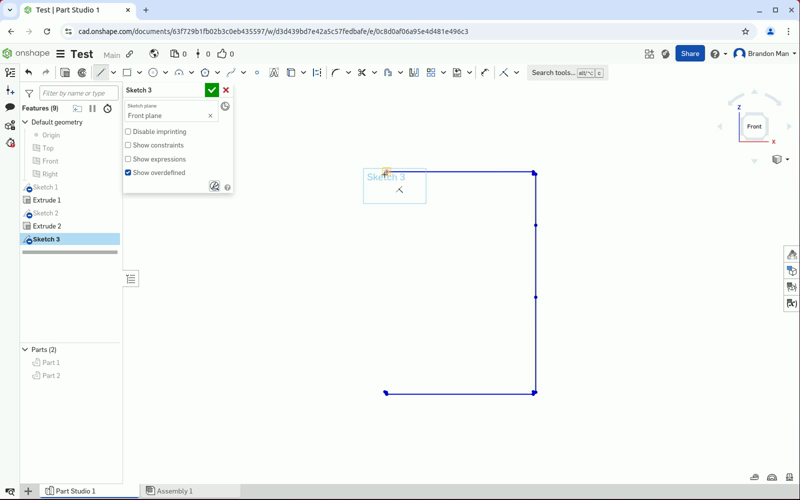
scroll(6)
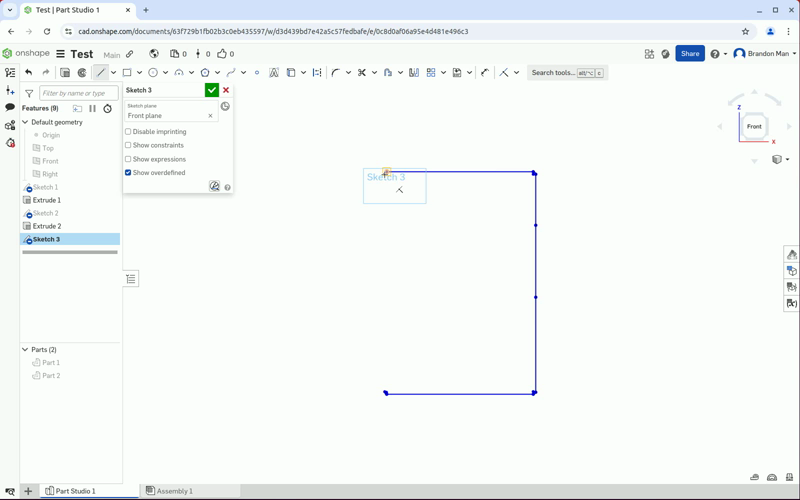
scroll(6)
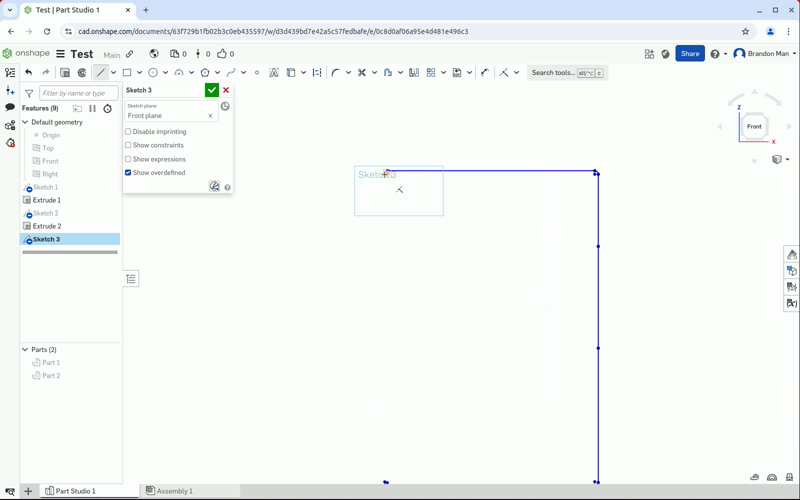
scroll(6)
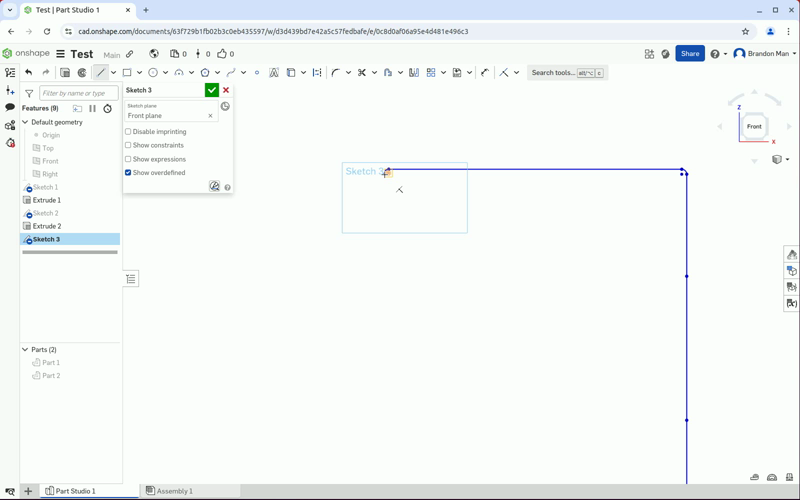
scroll(6)
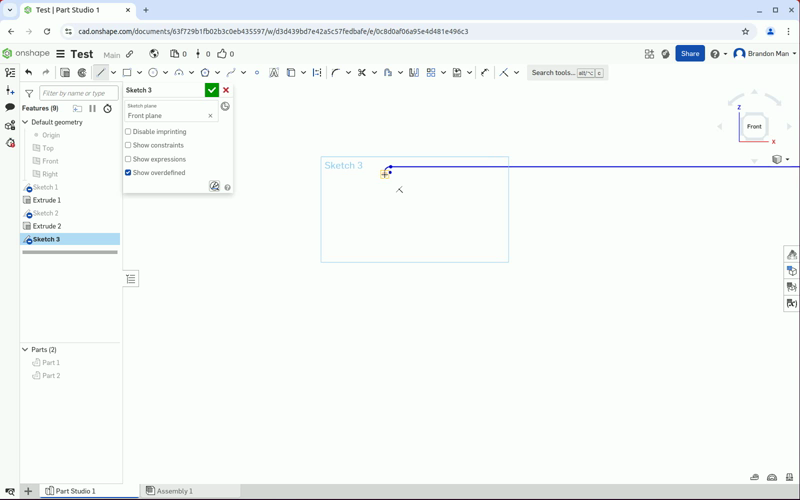
scroll(6)
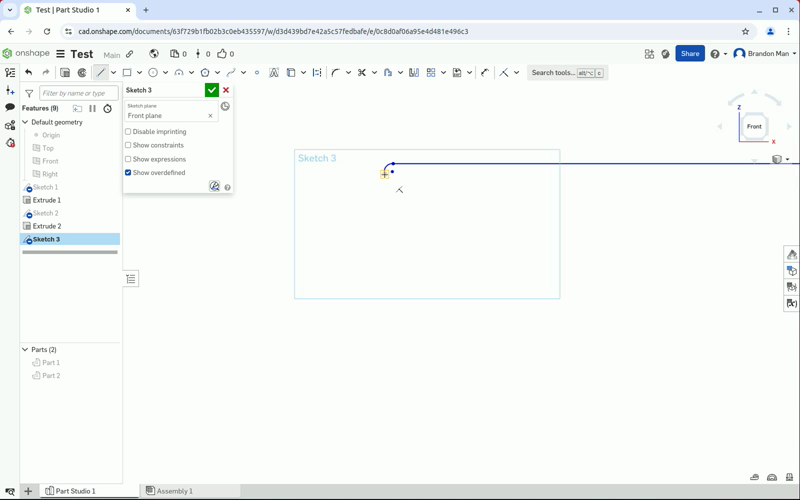
scroll(6)
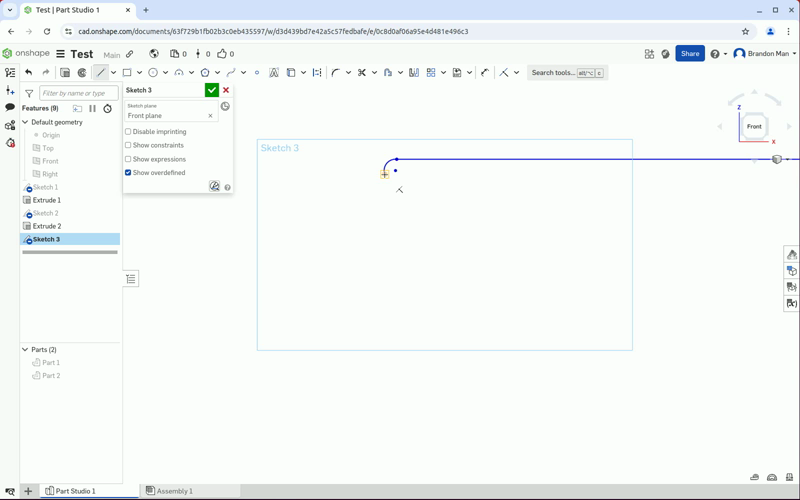
scroll(6)
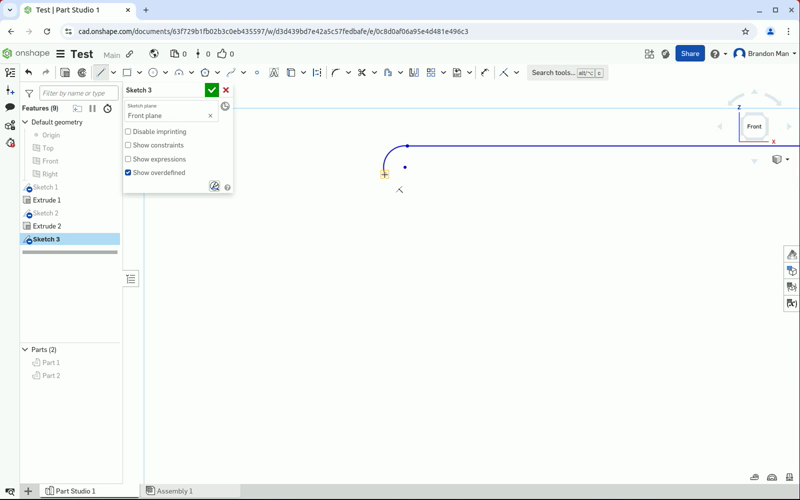
click(384, 174)
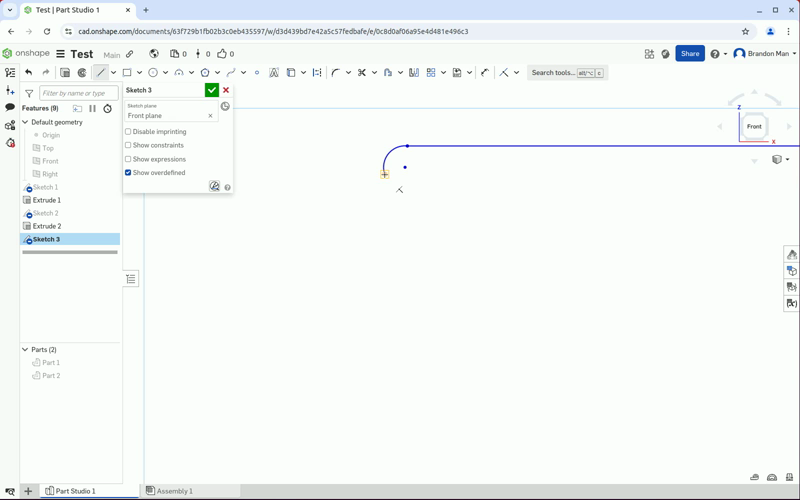
scroll(-6)
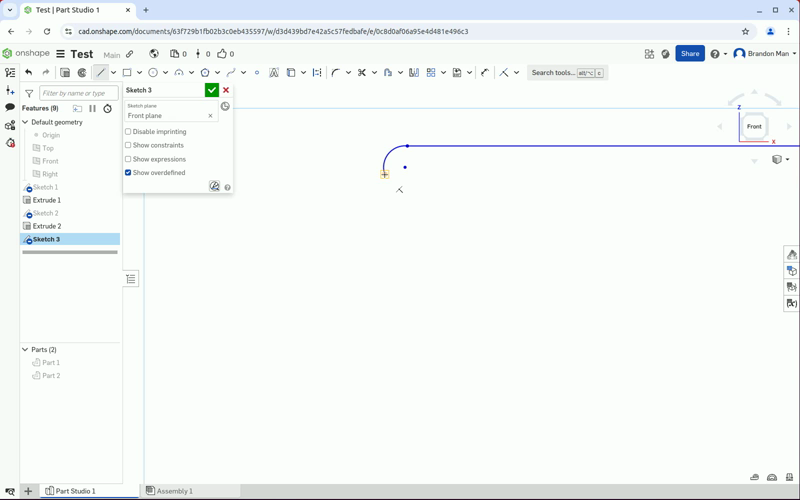
scroll(-6)
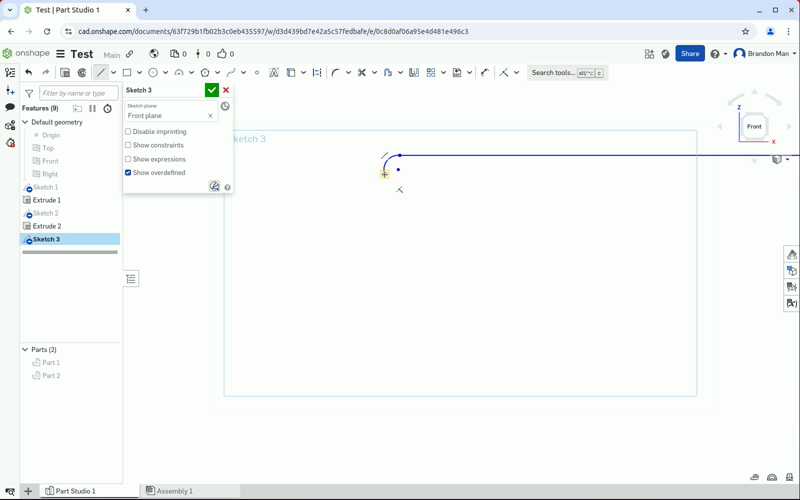
scroll(-6)
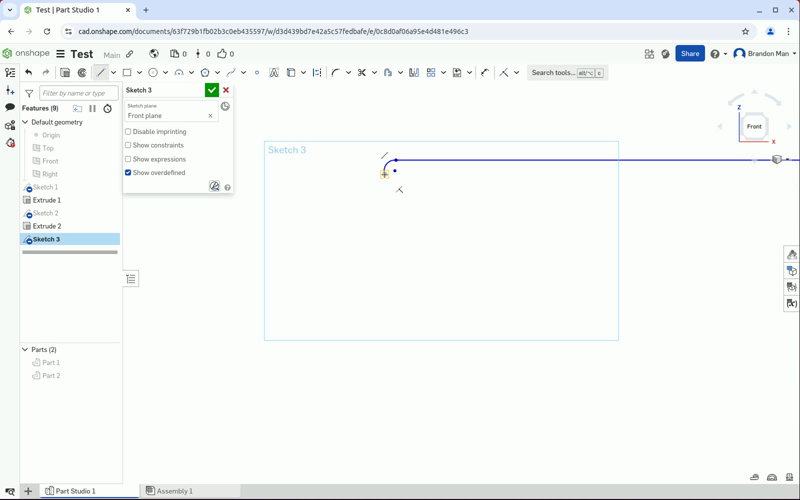
scroll(-6)
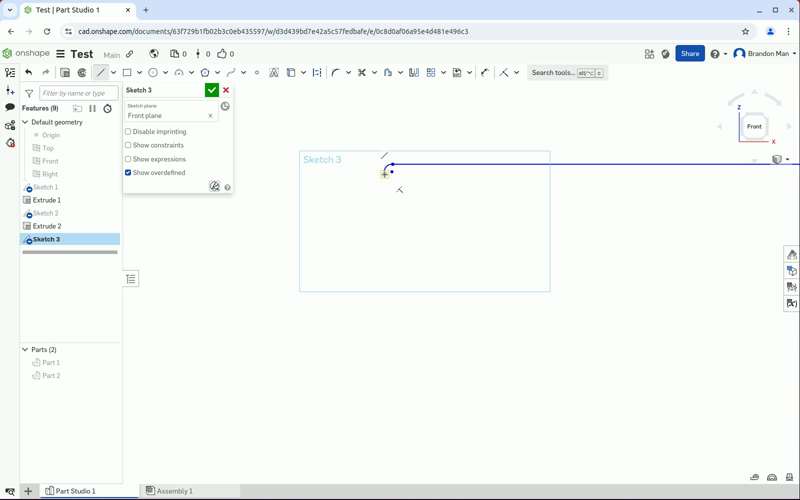
scroll(-6)
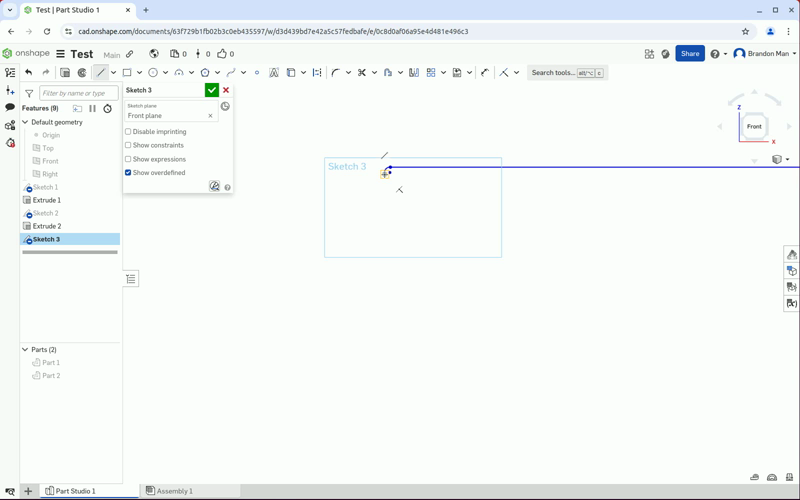
scroll(-6)
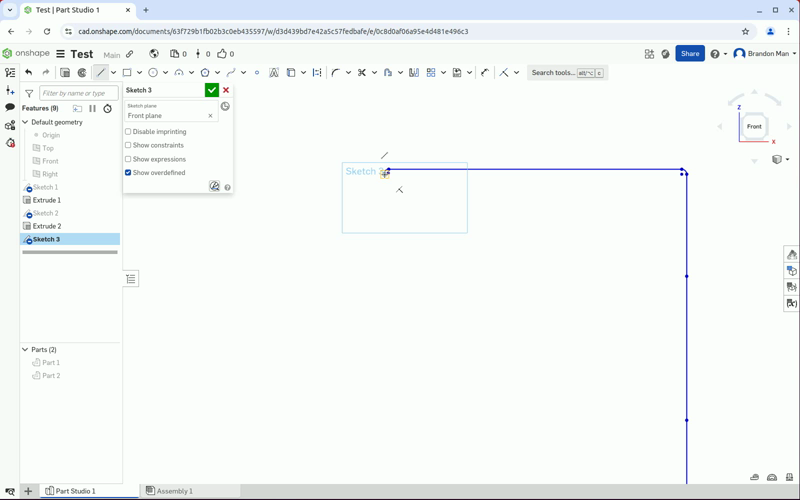
scroll(-6)
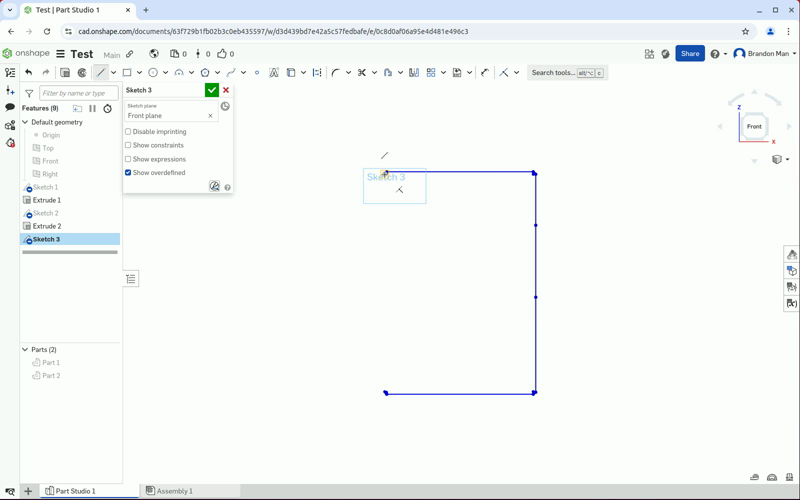
key_down(shift)
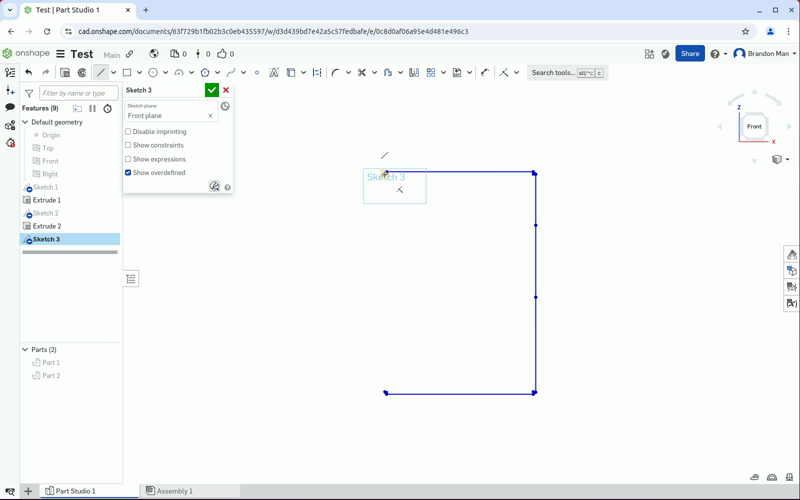
mouse_move(414, 174)
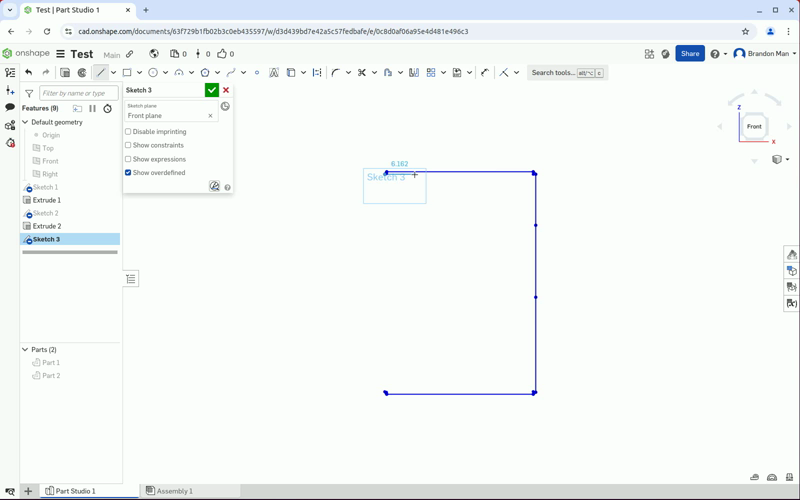
mouse_move(384, 225)
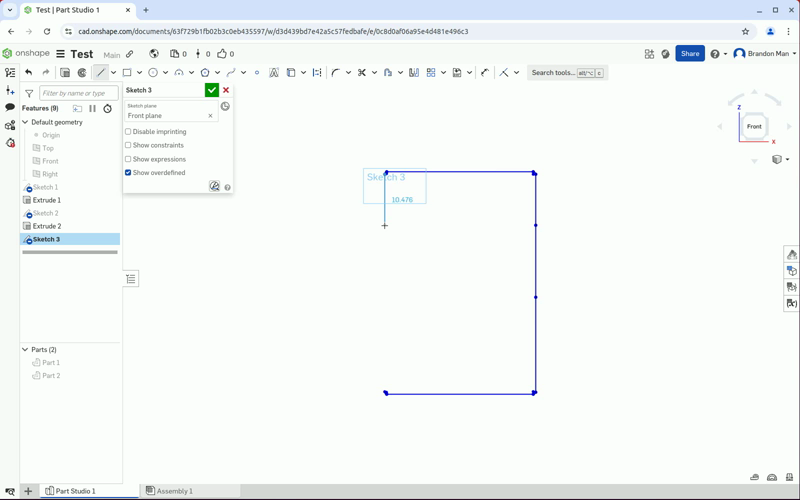
click(384, 225)
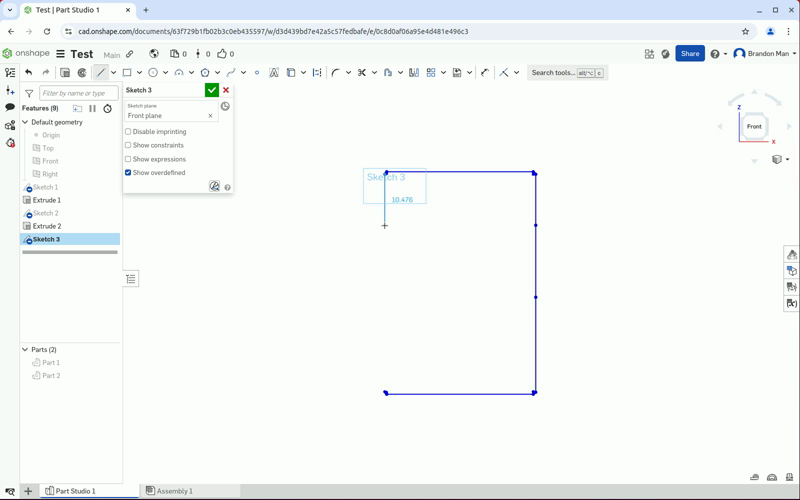
key_up(shift)
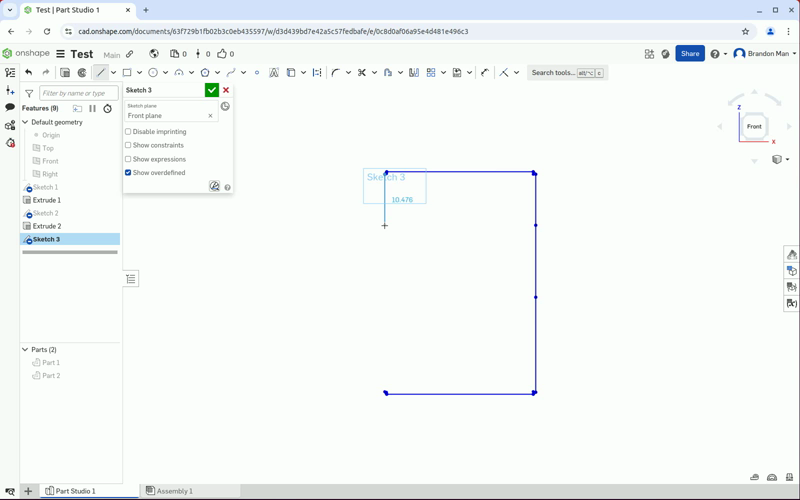
key_down(shift)
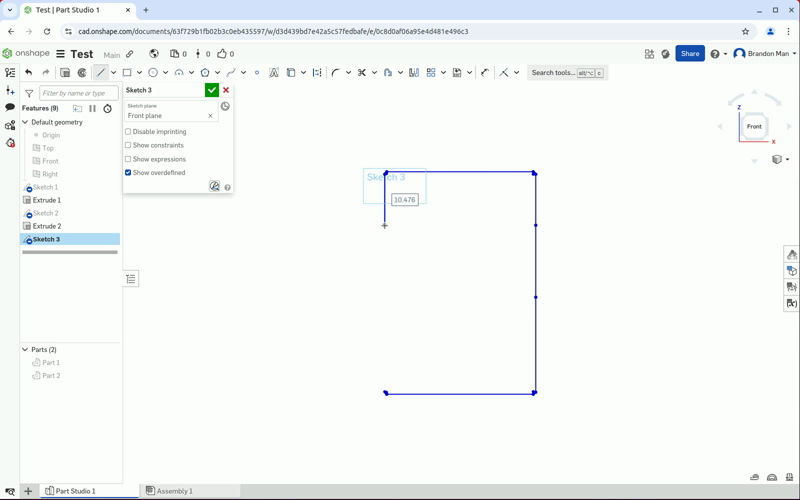
mouse_move(384, 297)
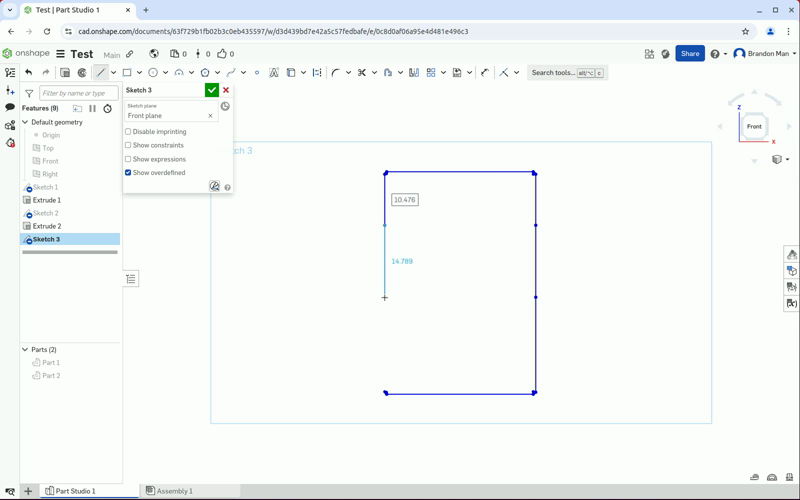
click(384, 297)
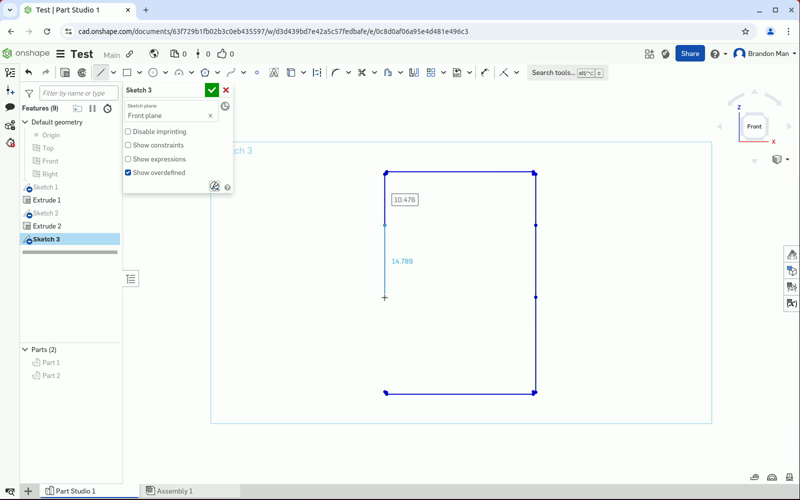
key_up(shift)
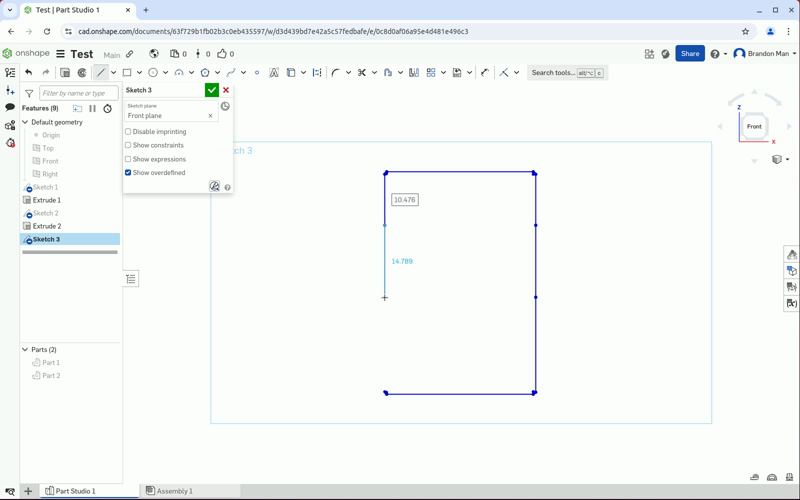
key_down(shift)
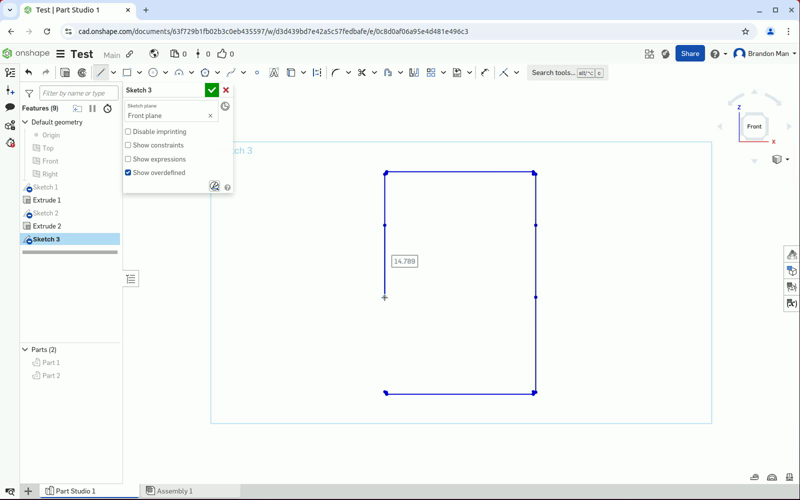
mouse_move(384, 391)
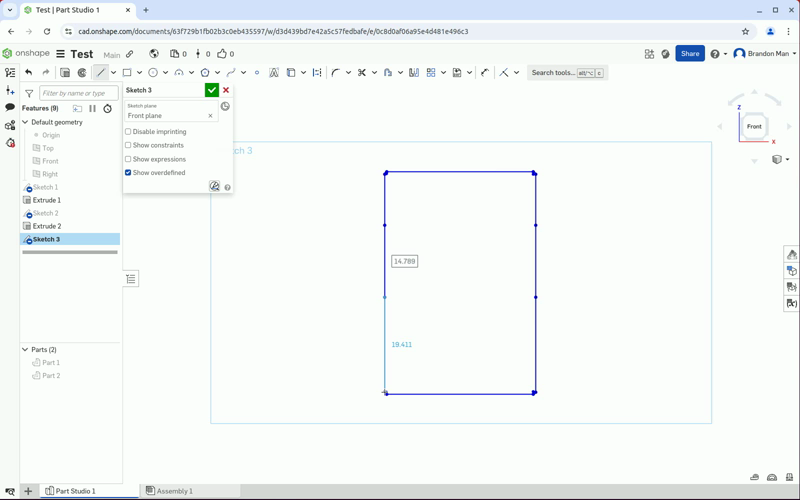
scroll(6)
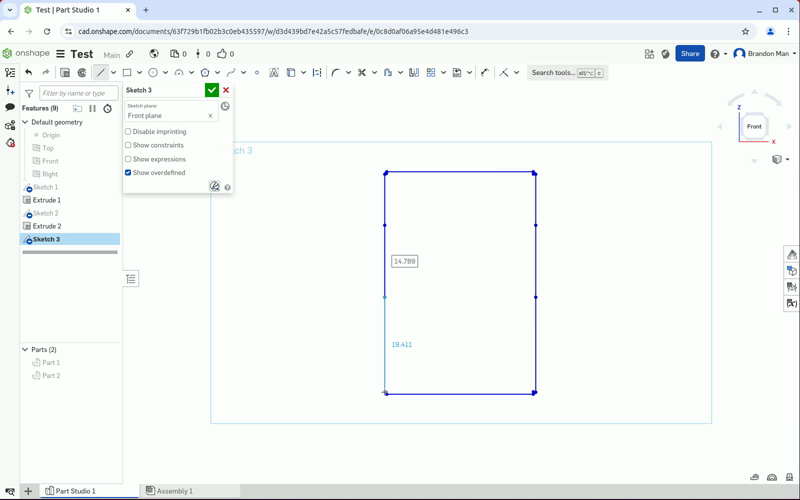
scroll(6)
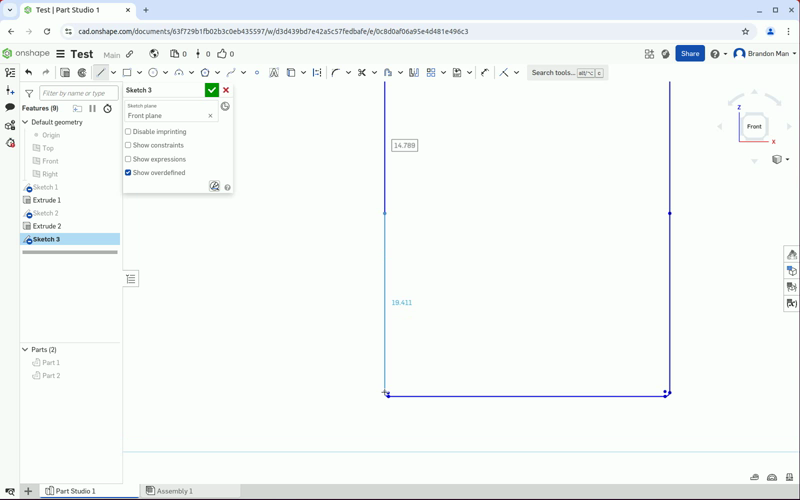
scroll(6)
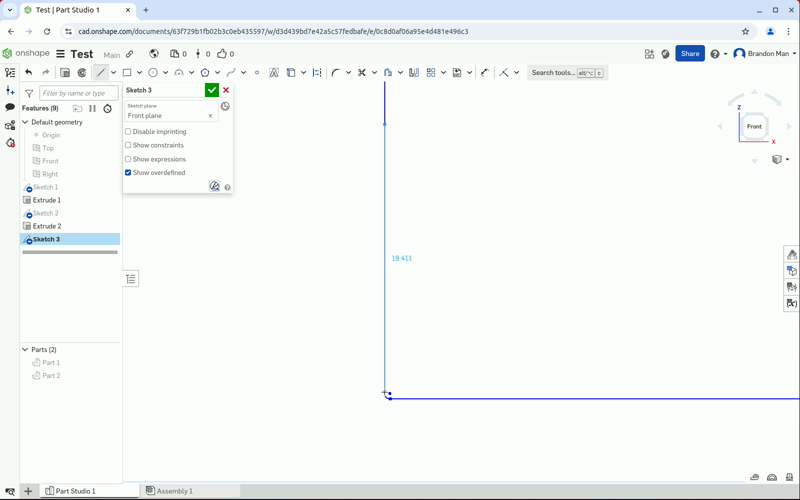
scroll(6)
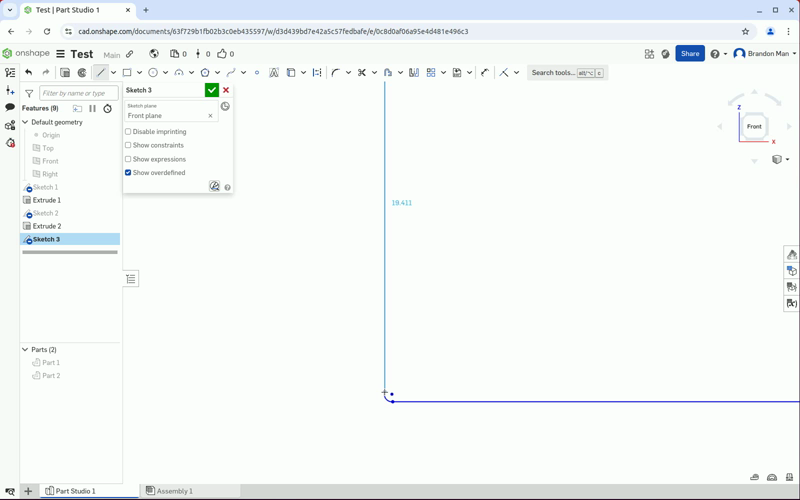
scroll(6)
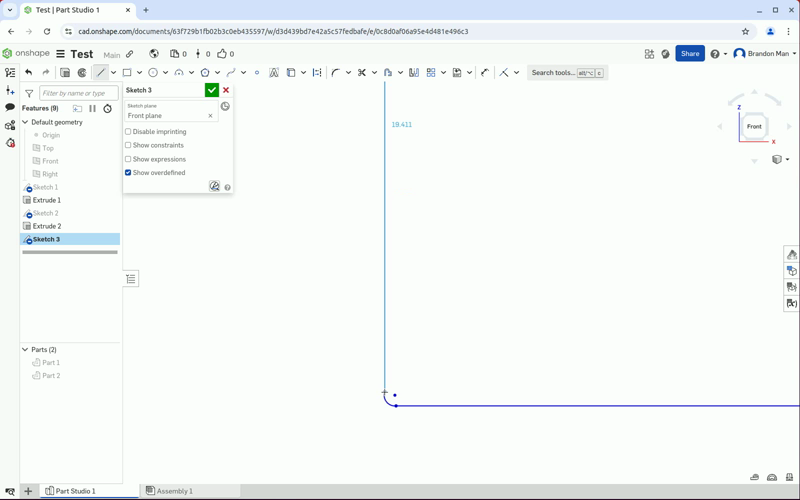
scroll(6)
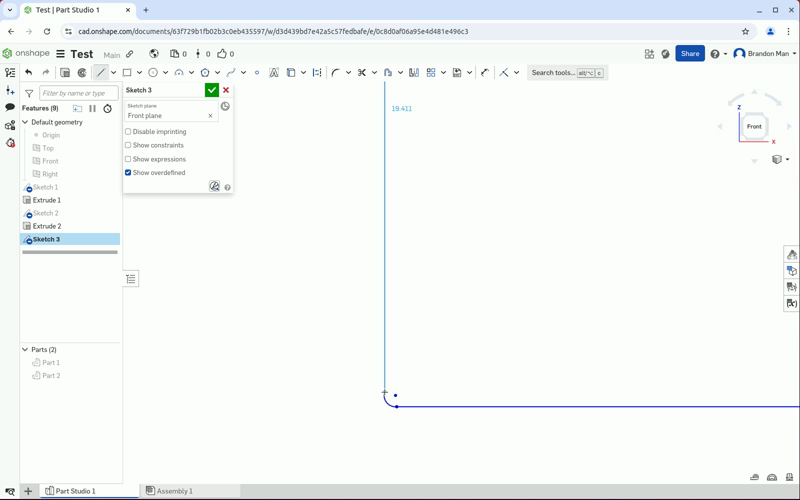
scroll(6)
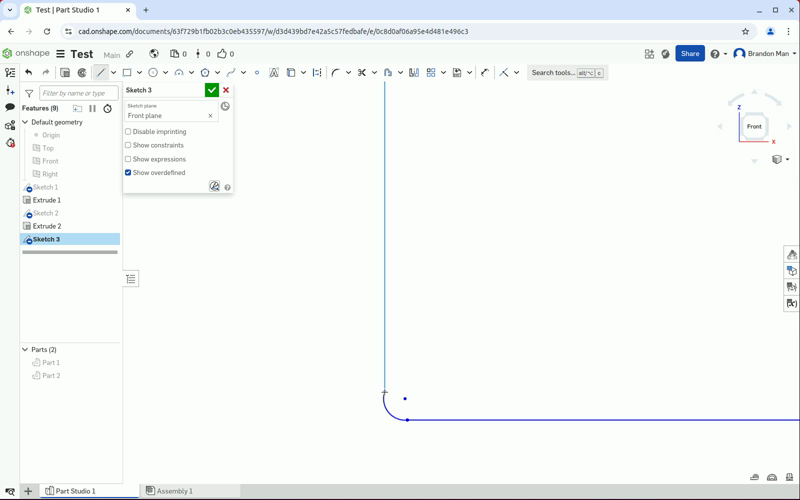
key_up(shift)
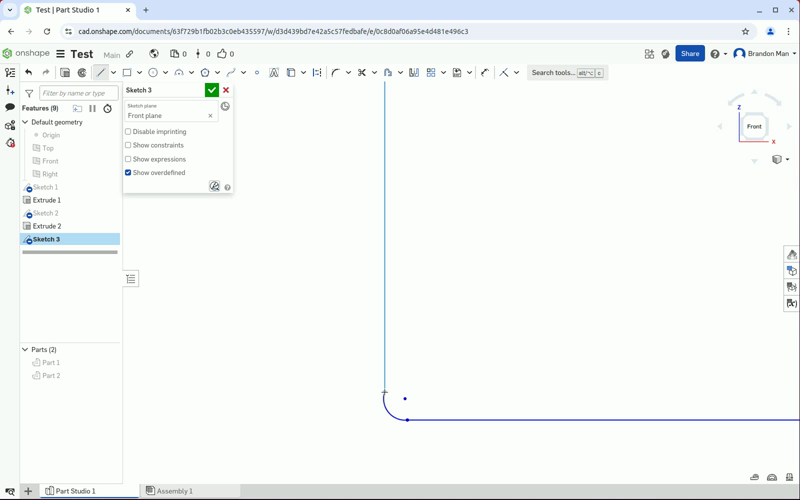
click(384, 391)
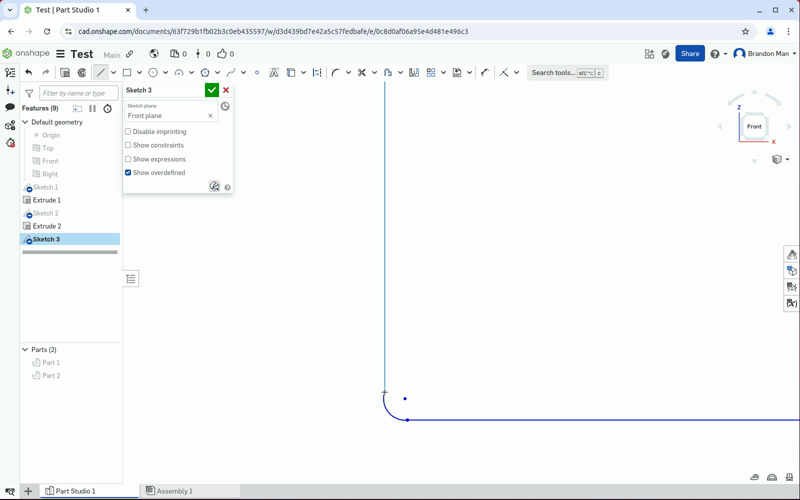
scroll(-6)
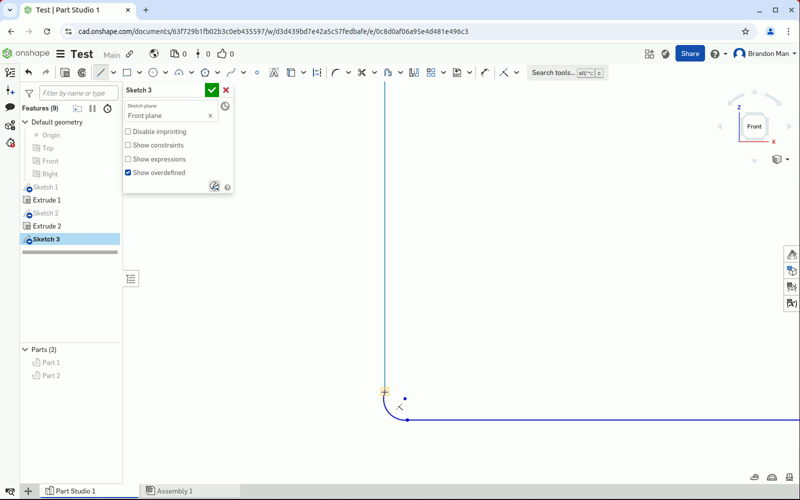
scroll(-6)
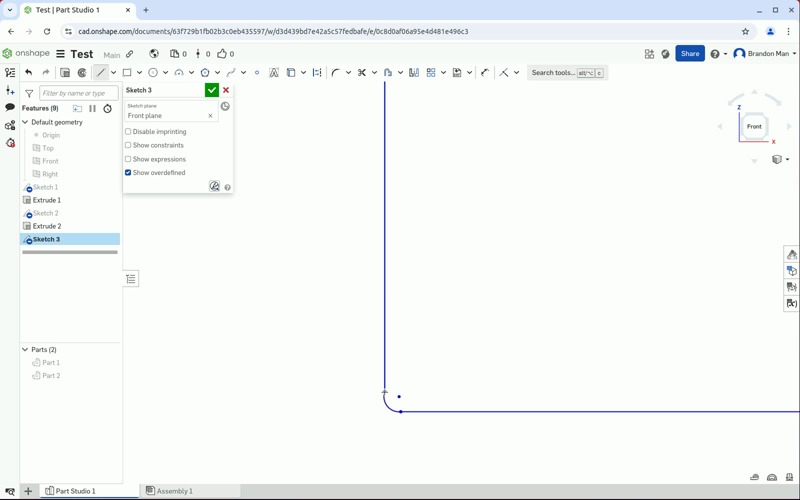
scroll(-6)
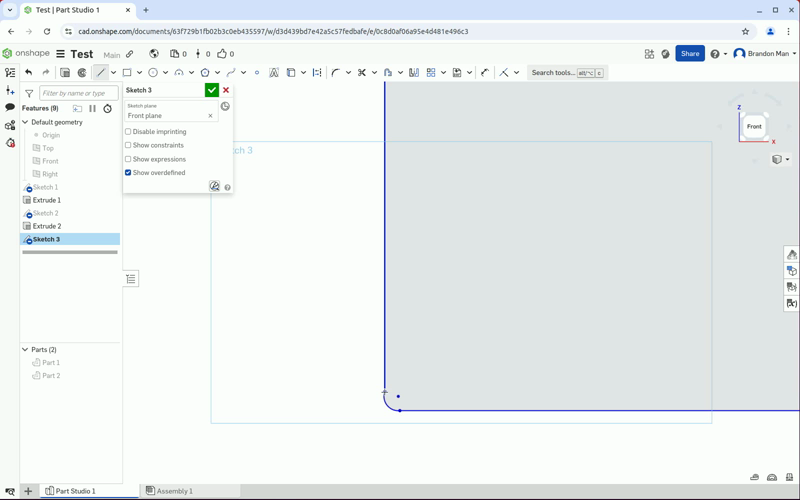
scroll(-6)
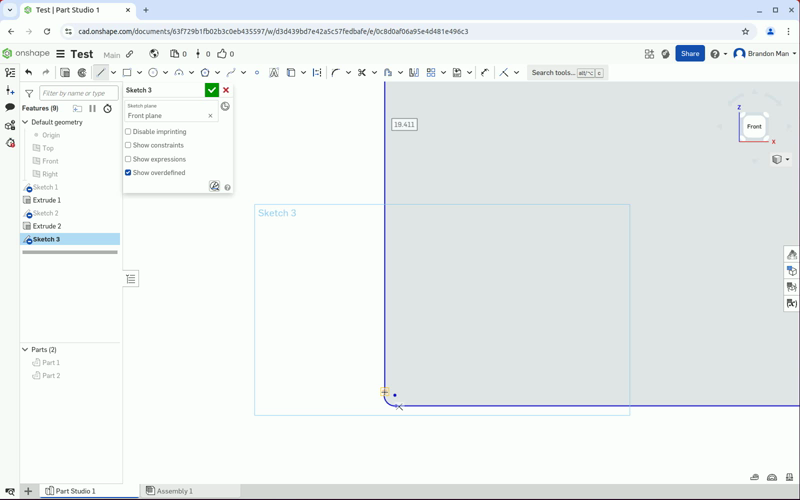
scroll(-6)
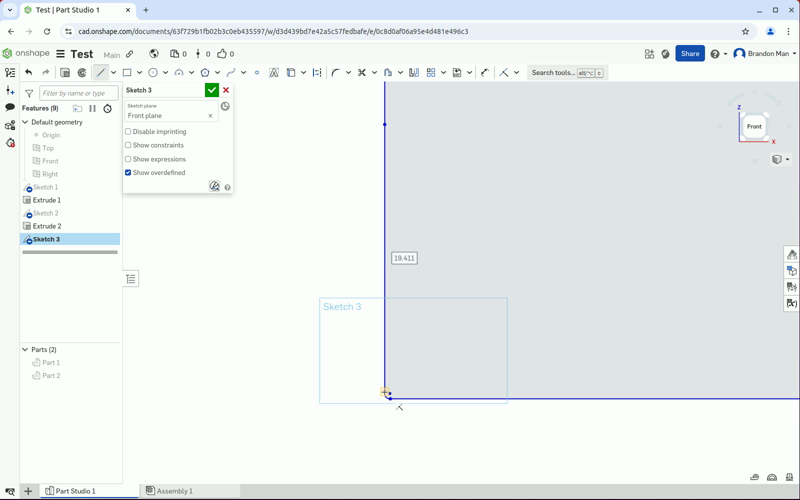
scroll(-6)
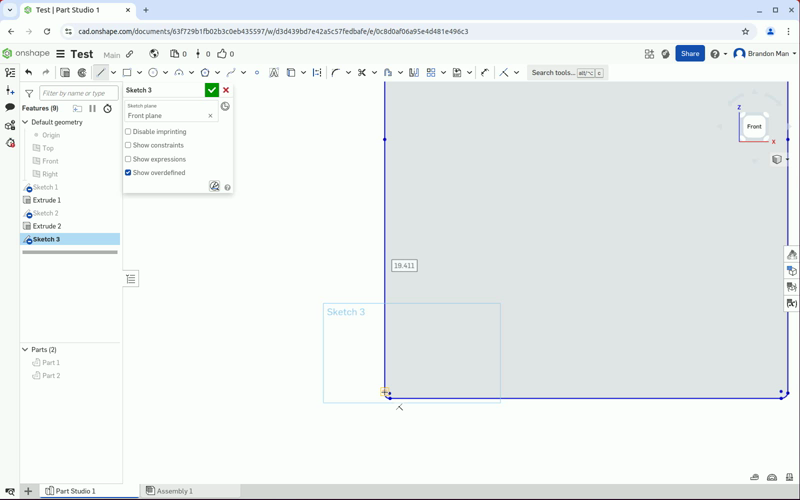
scroll(-6)
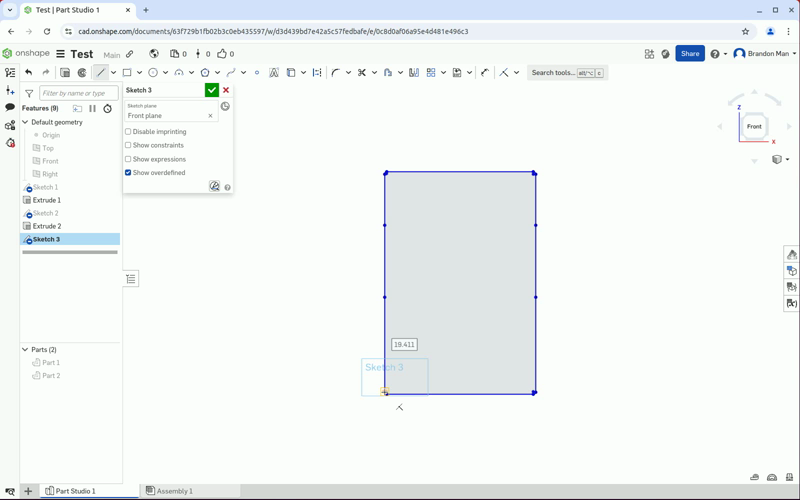
key(esc)
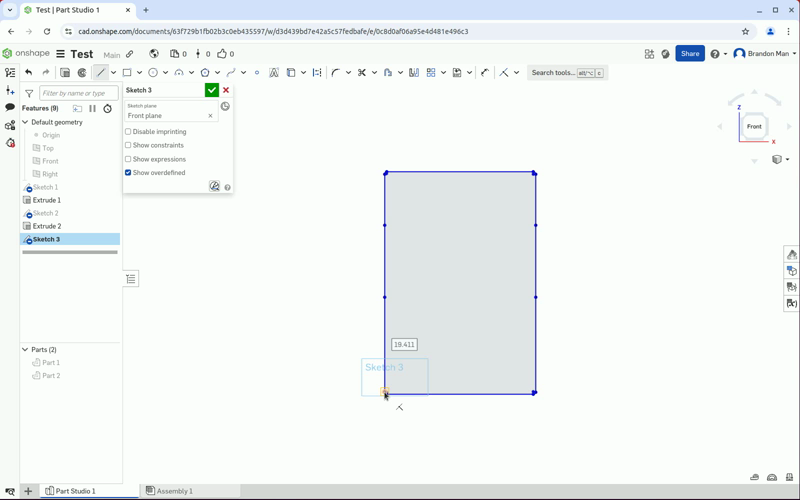
key(c)
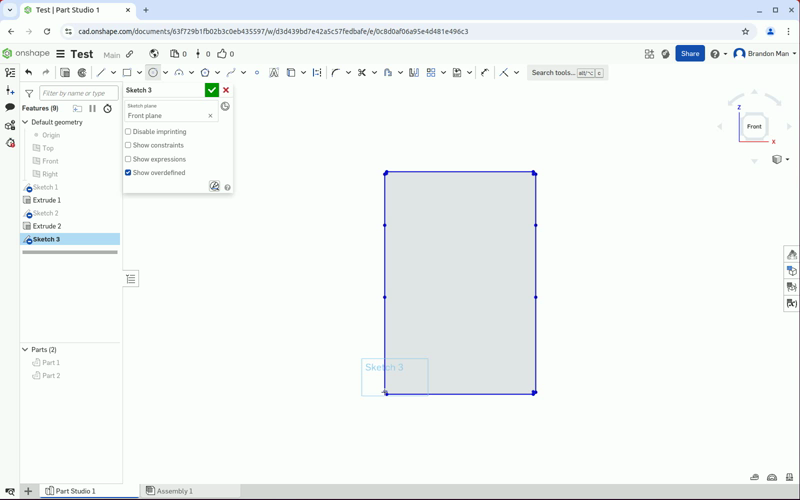
key_down(shift)
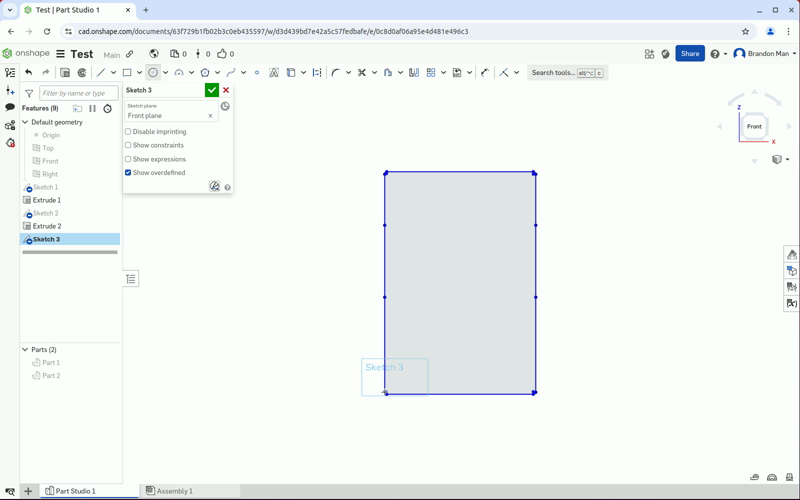
mouse_move(458, 350)
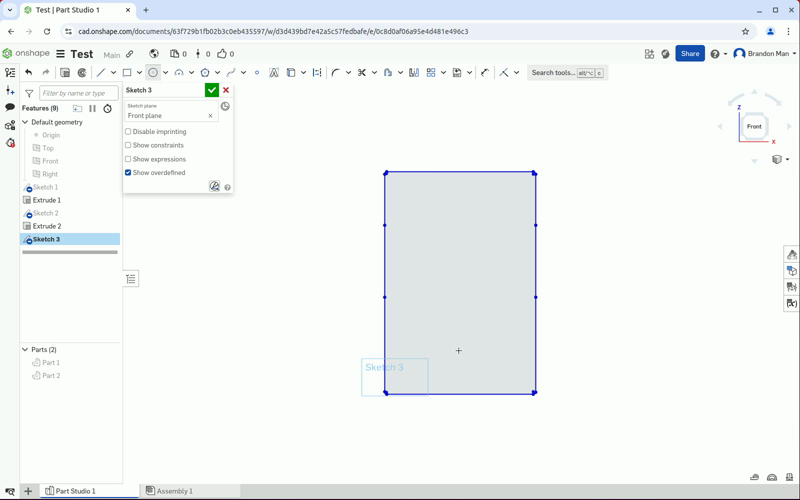
click(458, 350)
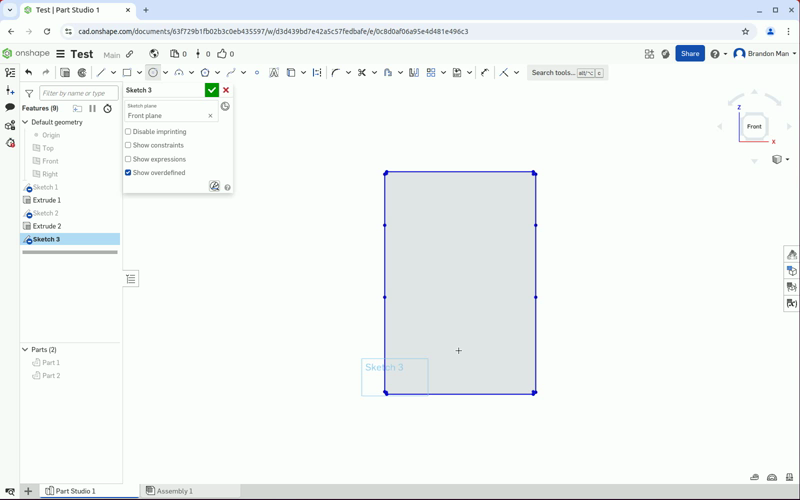
key_up(shift)
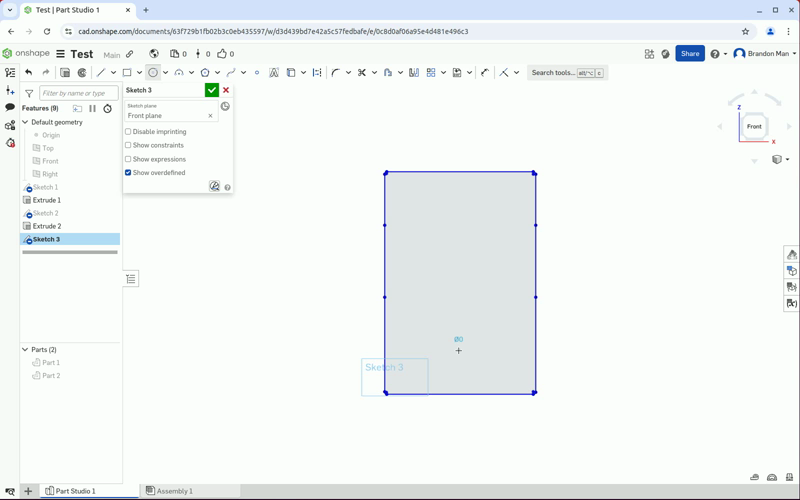
mouse_move(463, 350)
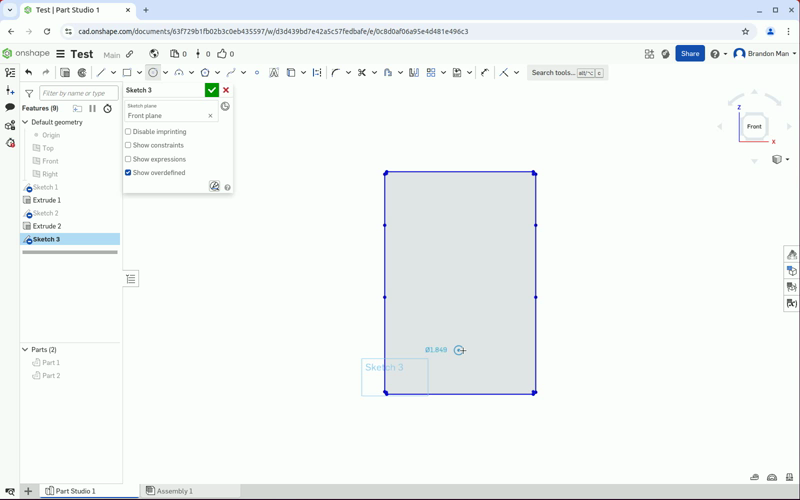
click(463, 350)
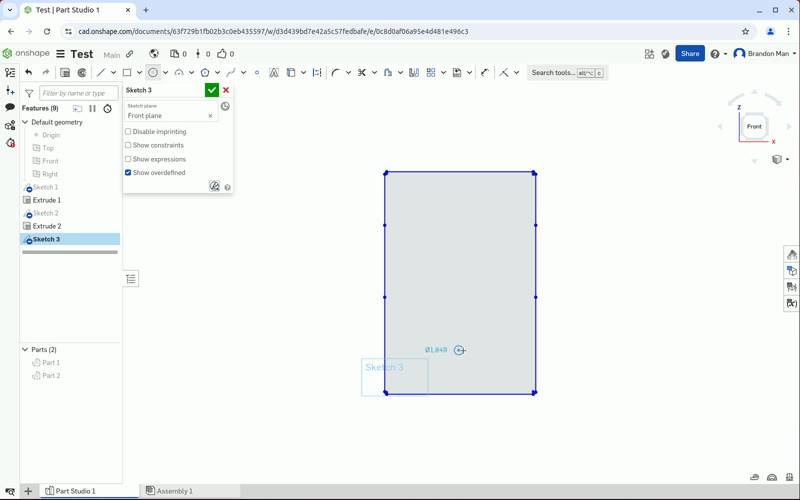
key(esc)
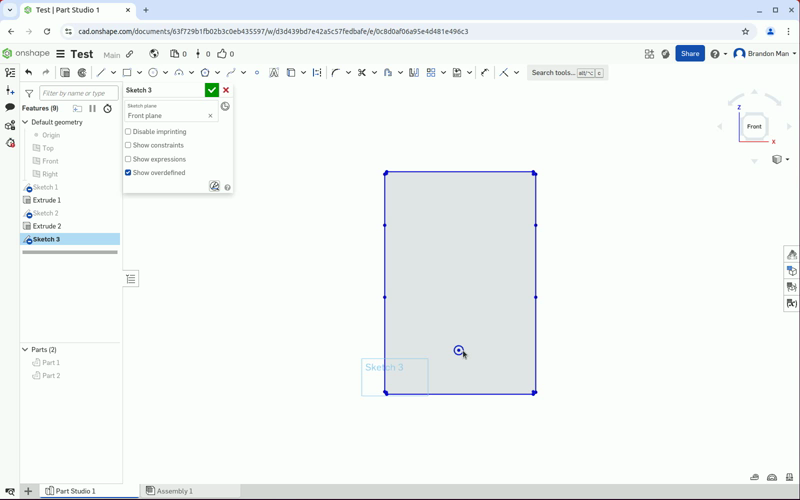
mouse_move(435, 331)
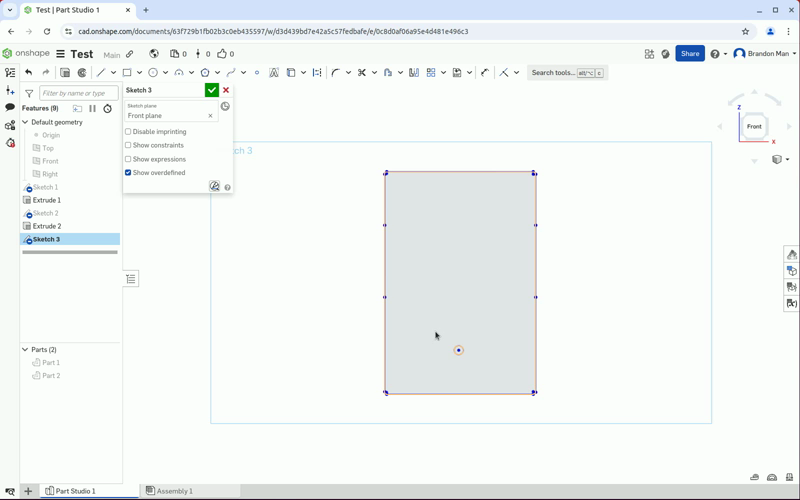
click(435, 331)
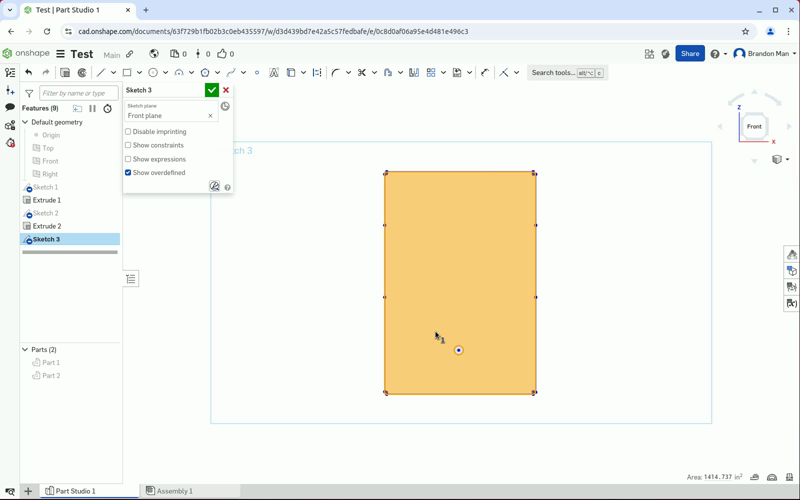
mouse_move(73, 352)
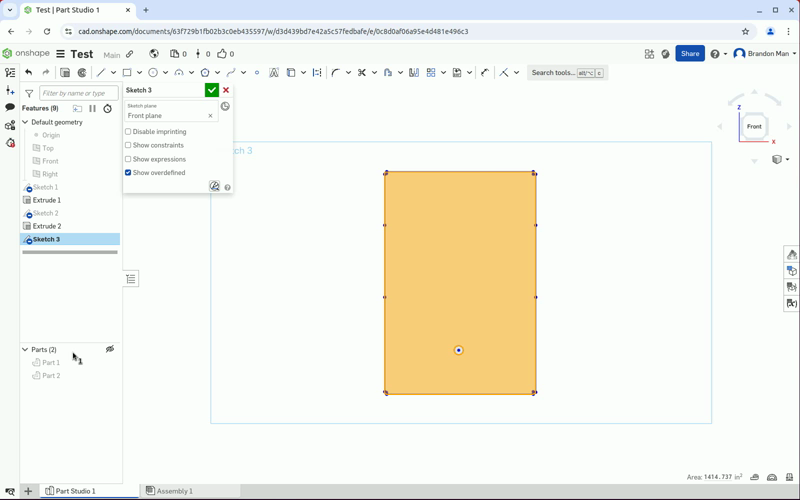
key(shift+y)
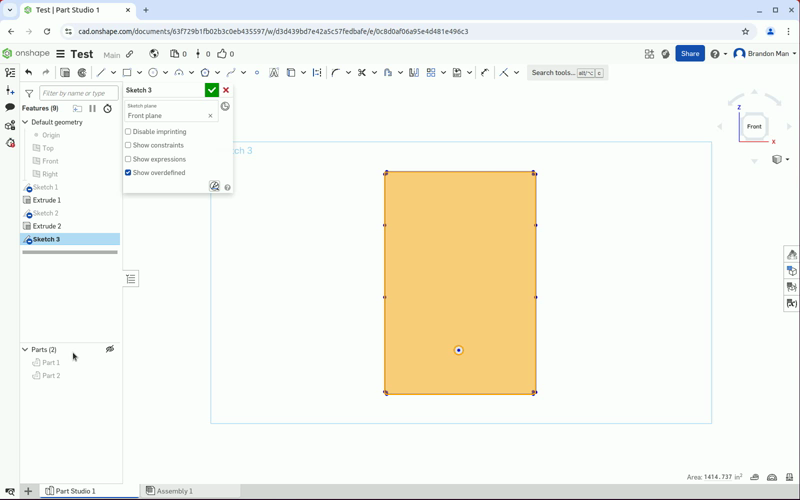
key(shift+e)
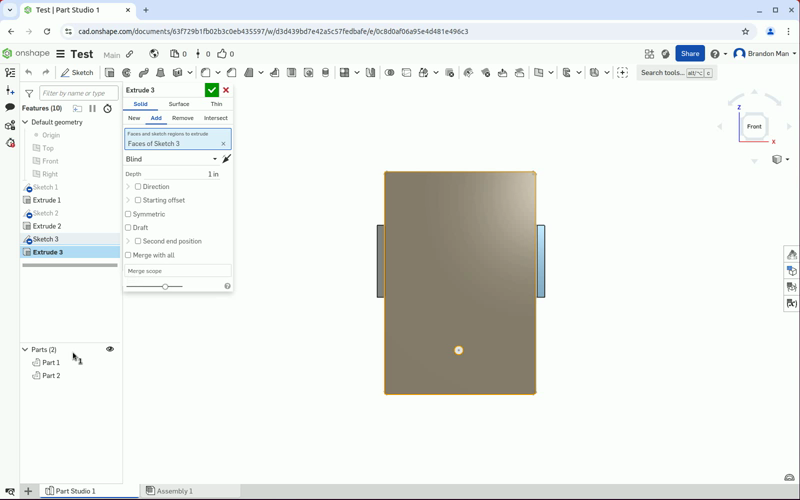
mouse_move(143, 106)
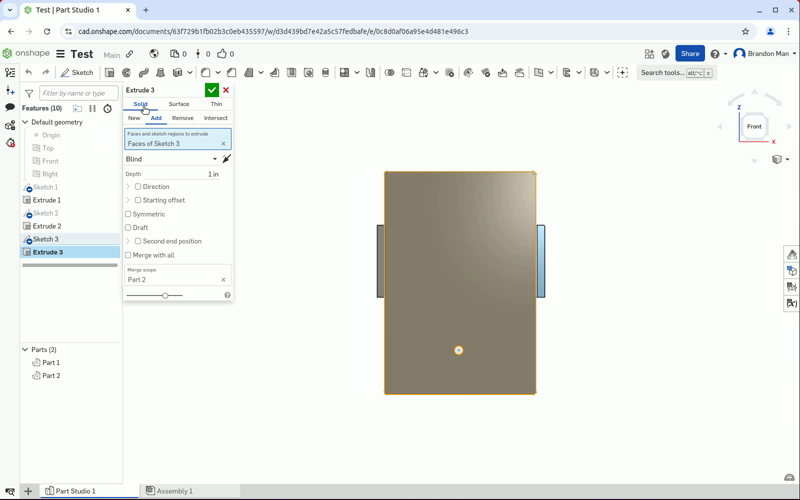
click(143, 106)
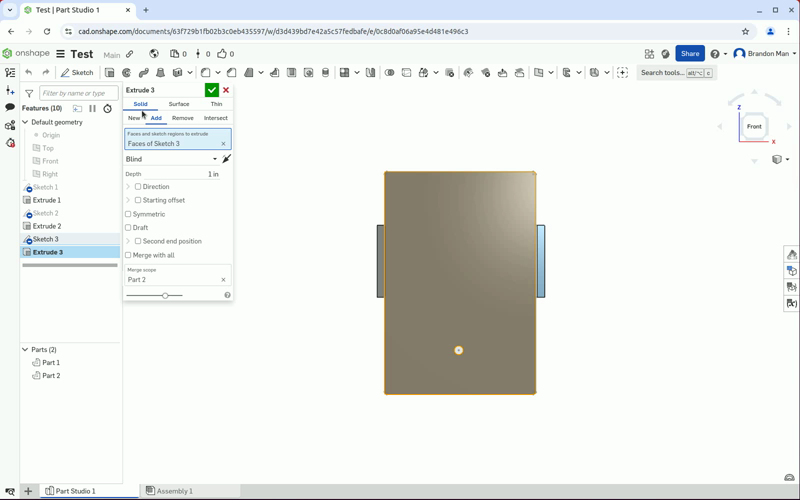
mouse_move(137, 120)
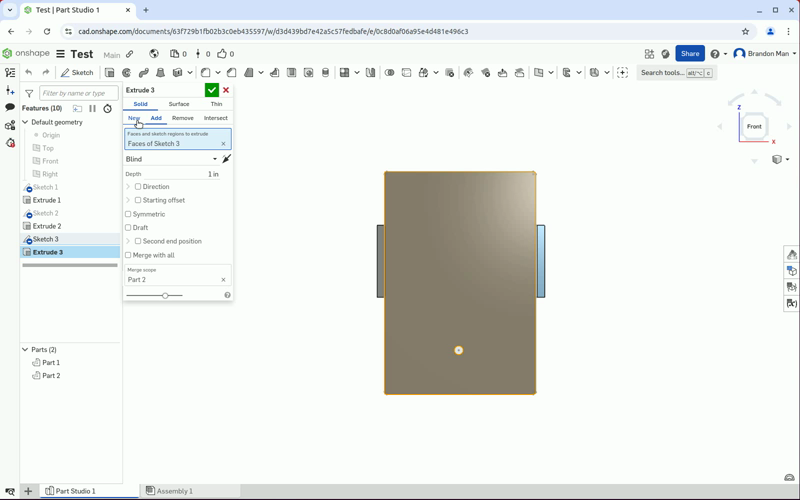
click(137, 120)
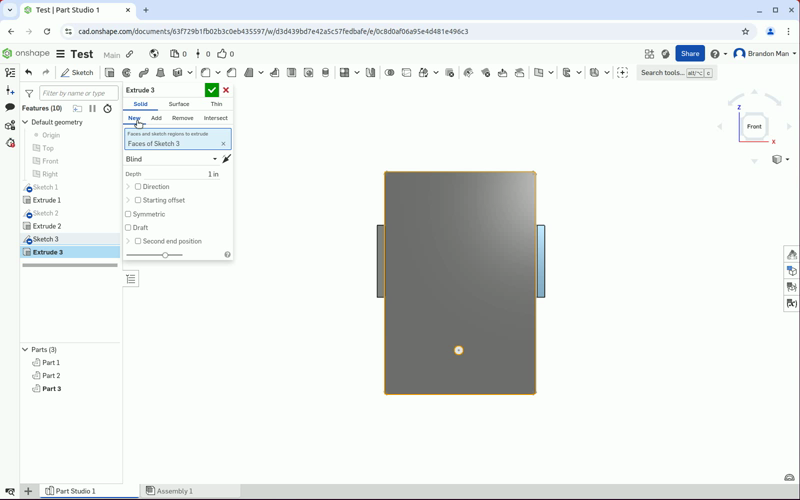
key(tab, 4)
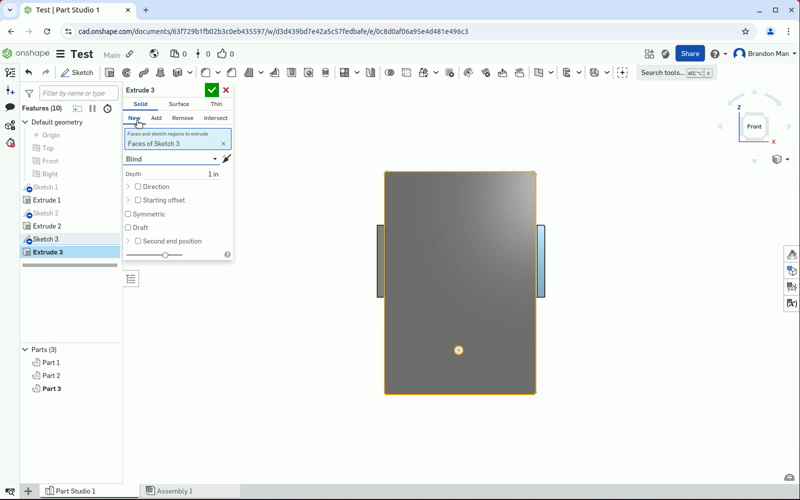
text(-1.204)
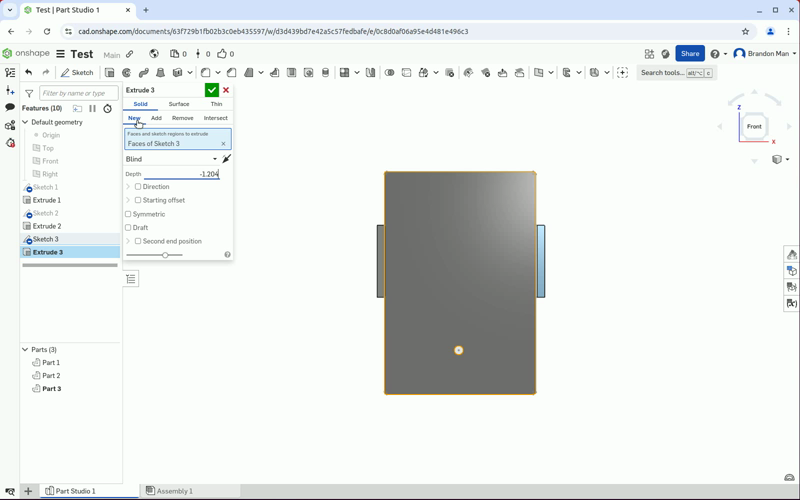
key(enter)
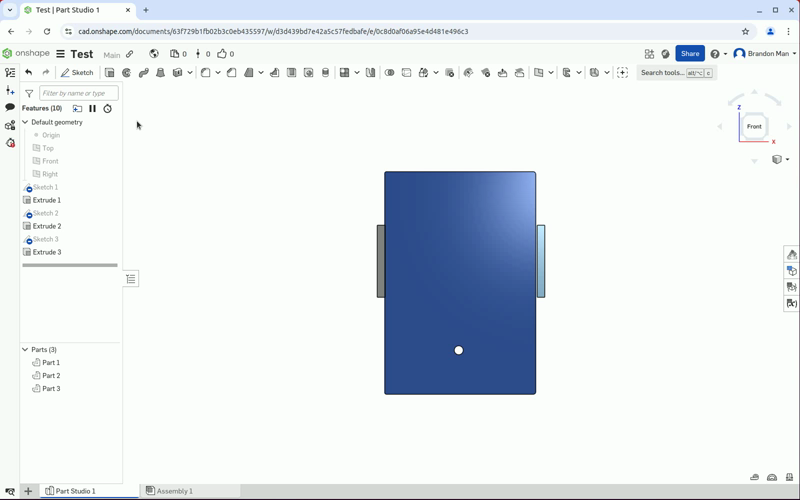
key(shift+h)
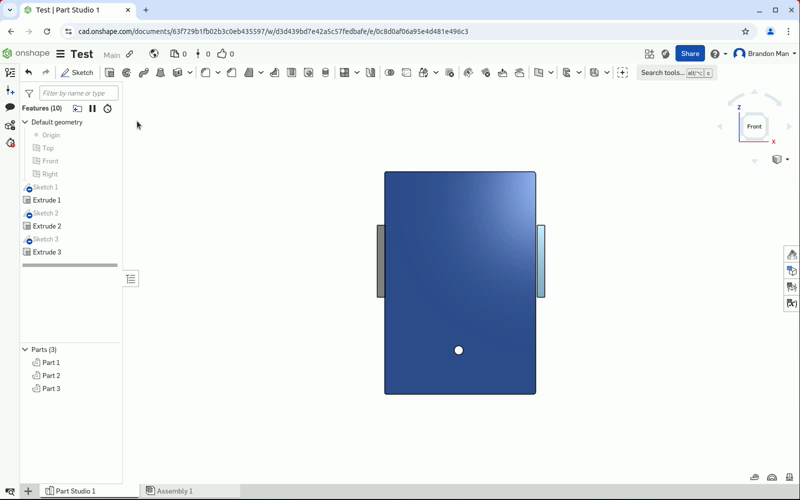
key(shift+h)
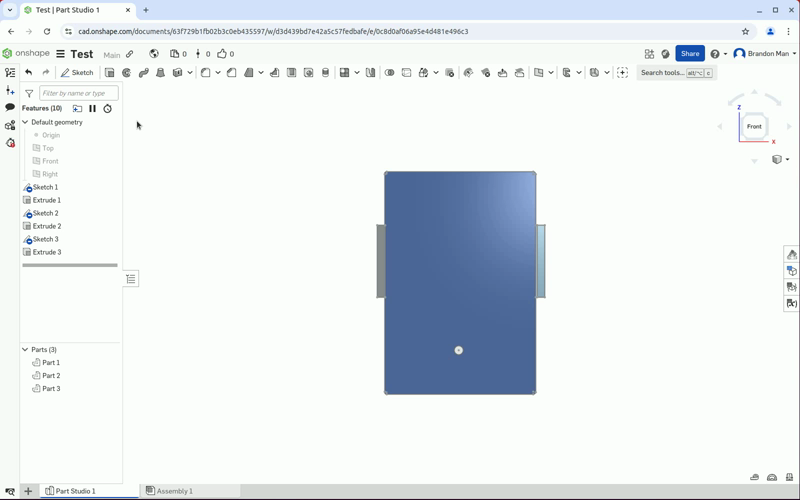
key(shift+7)
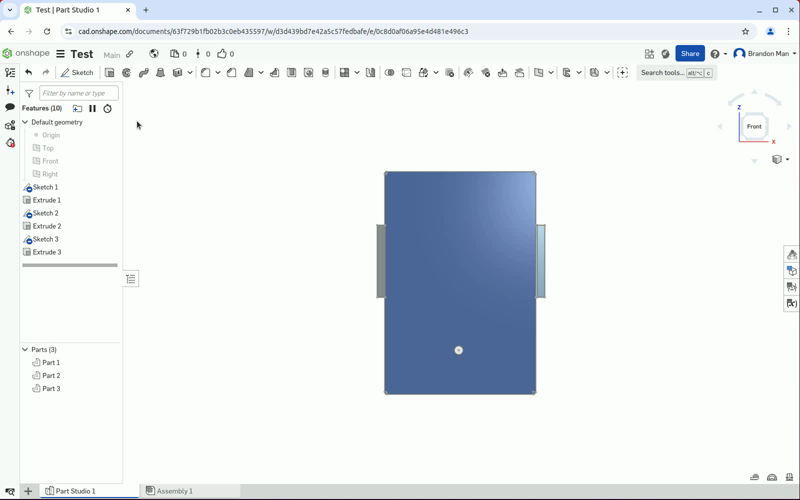
key(left, 2)
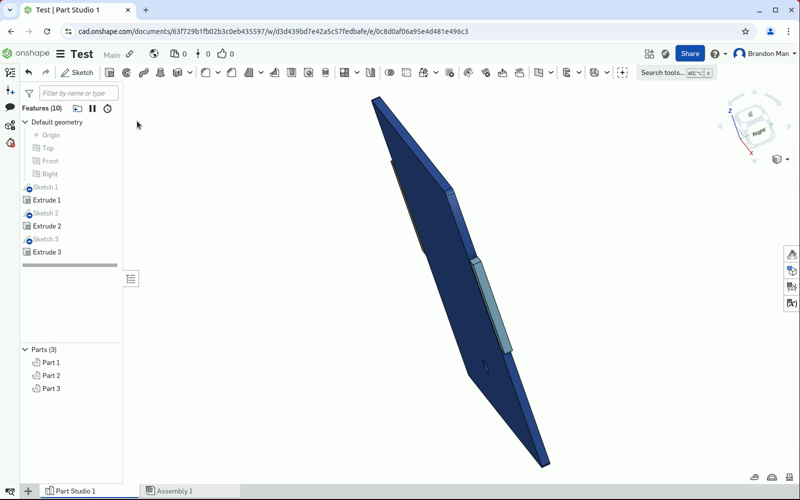
key(down, 2)
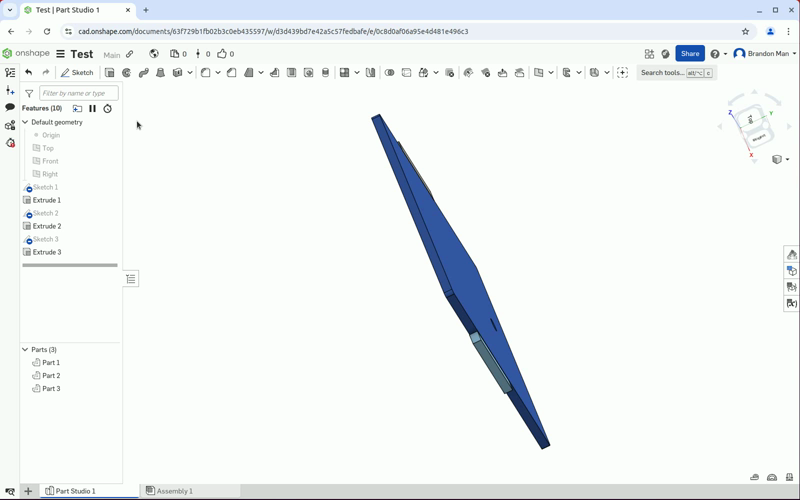
key(up, 2)
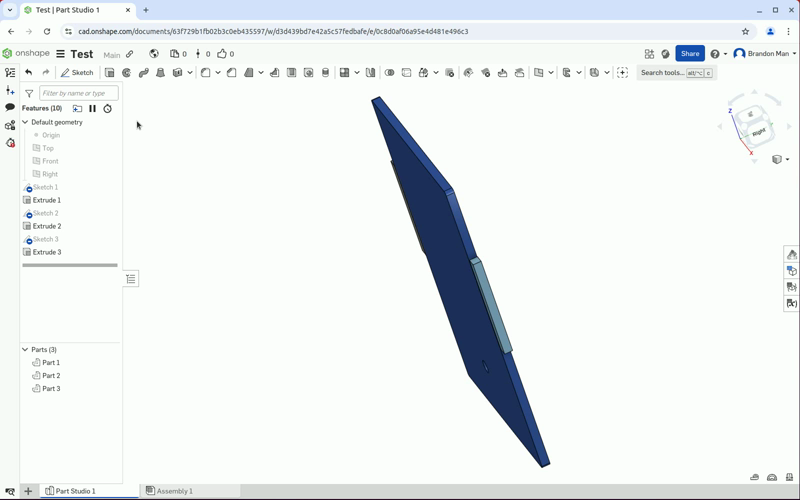
key(right, 2)
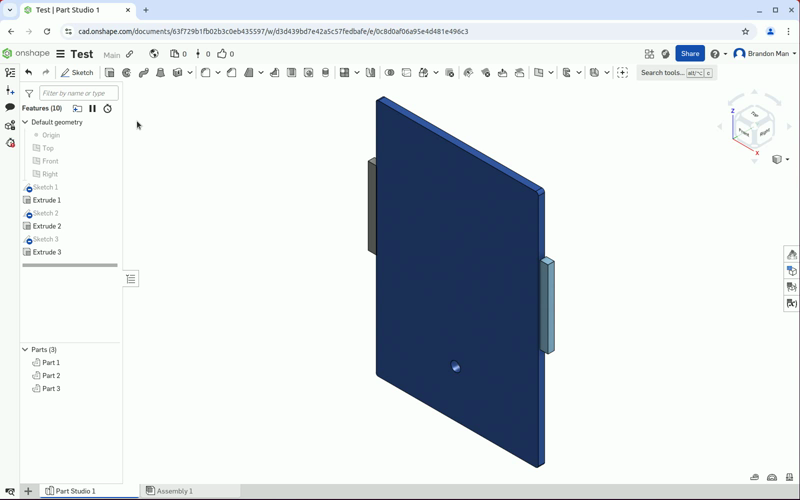
mouse_move(73, 189)
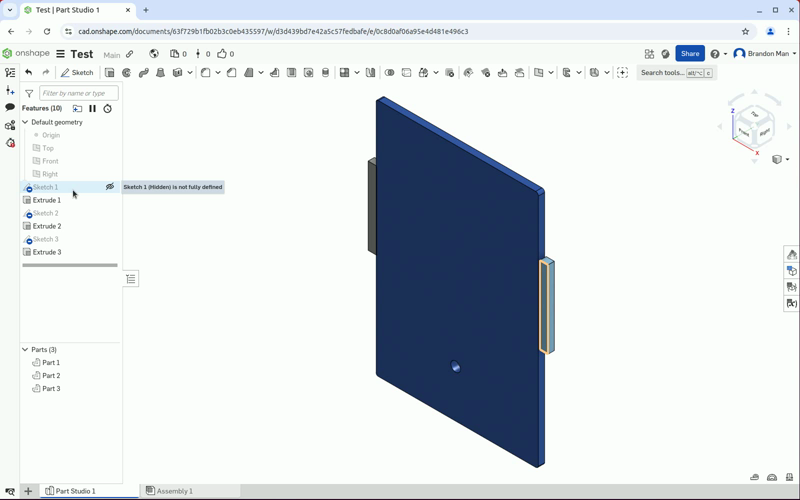
click(73, 189)